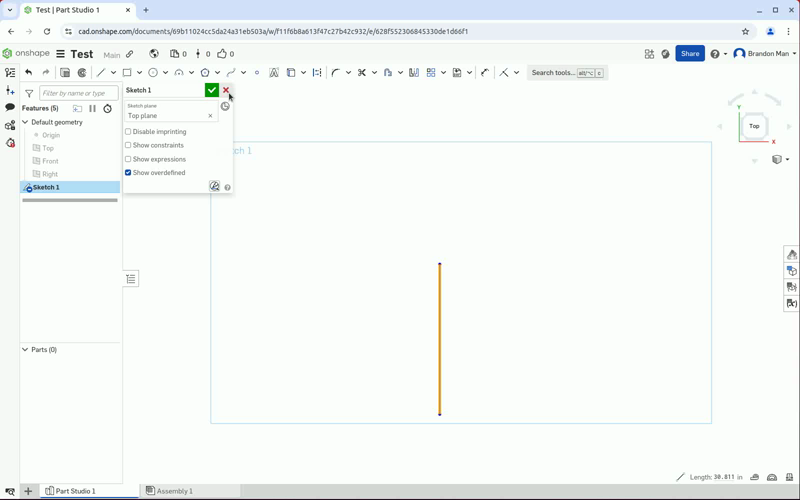
key(shift+h)
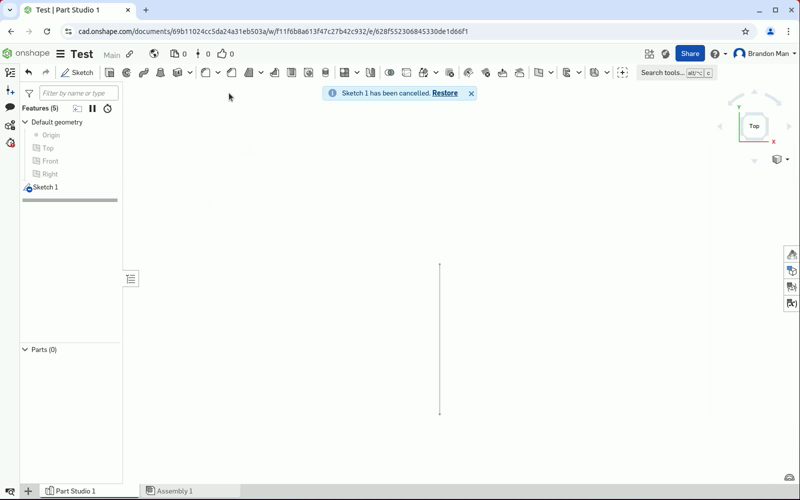
mouse_move(73, 352)
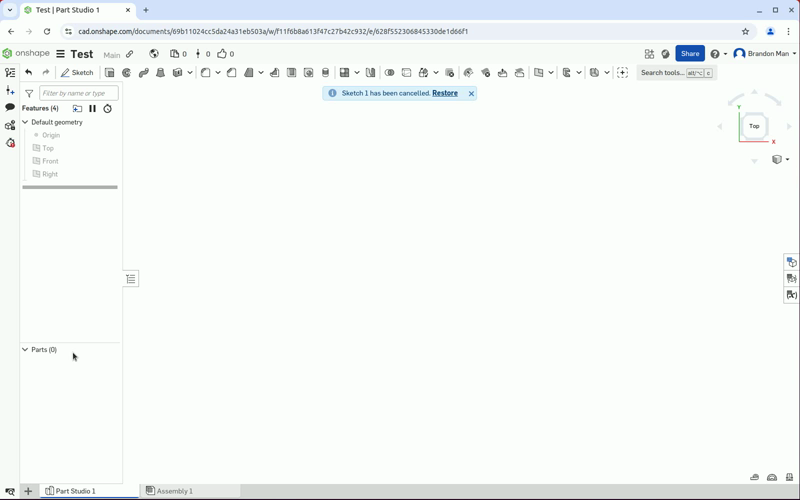
key(y)
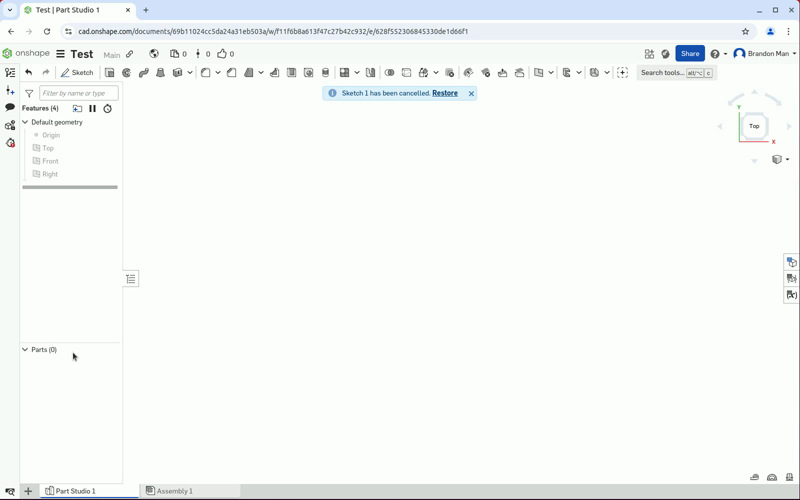
key(shift+p)
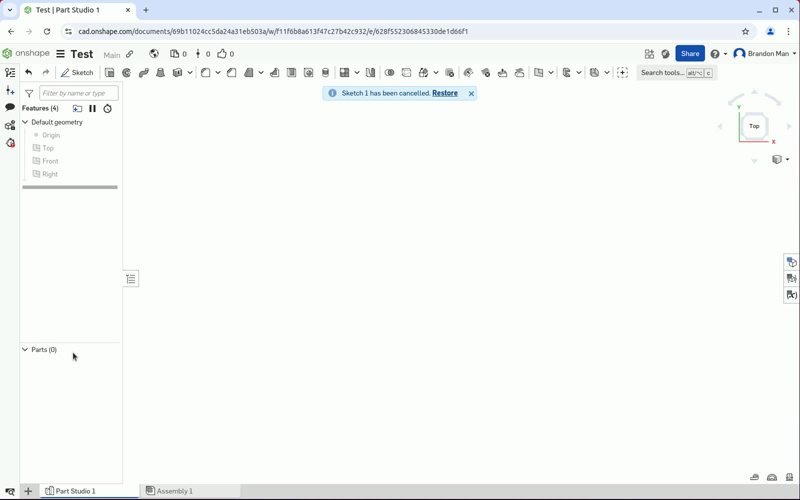
key(space)
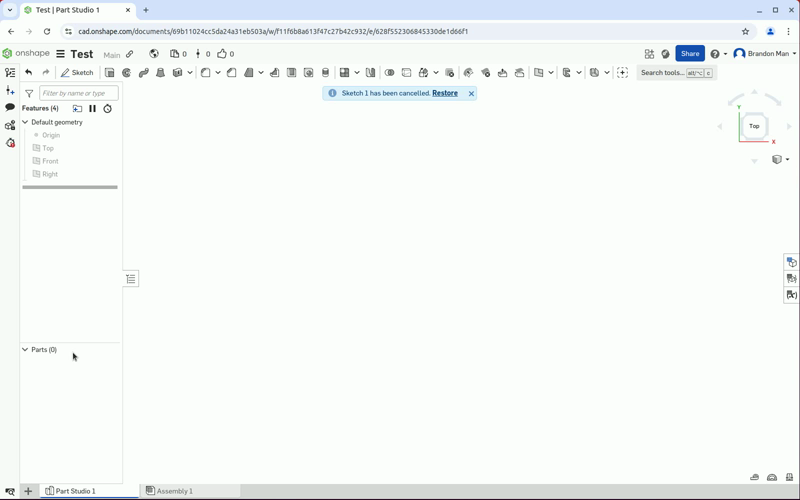
key_down(shift)
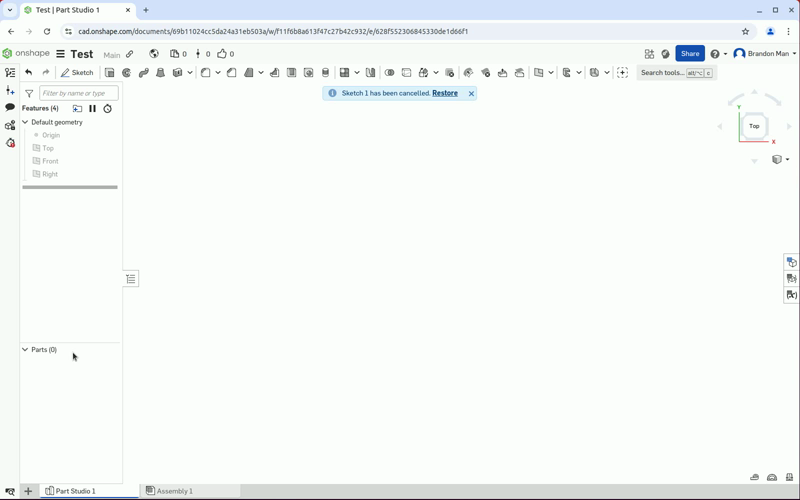
key(up)
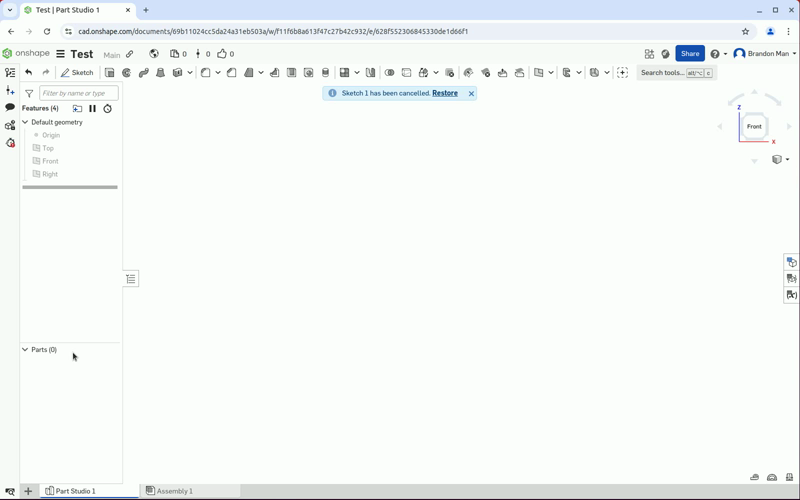
key_up(shift)
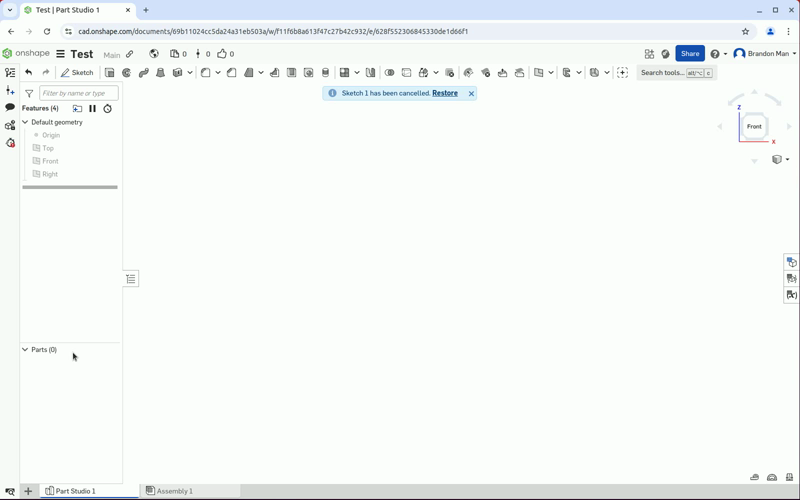
mouse_move(73, 352)
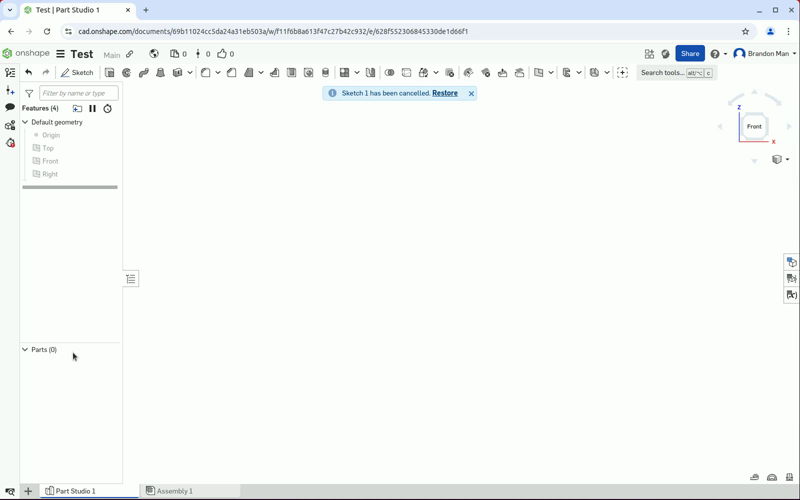
key(shift+y)
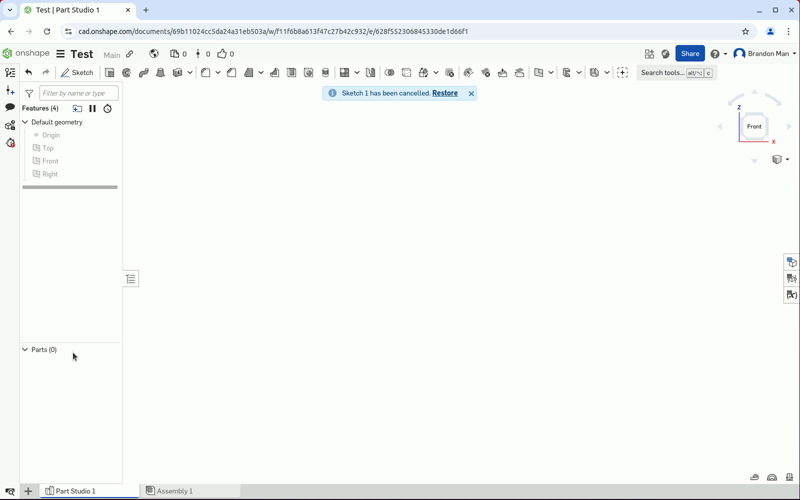
key(shift+s)
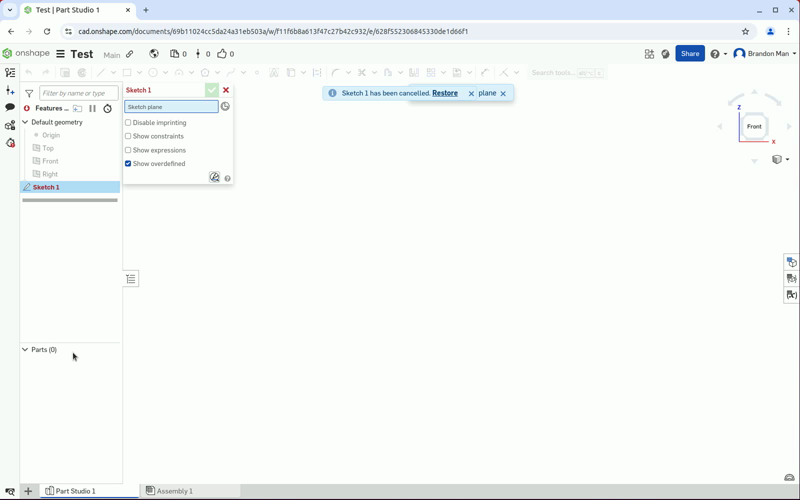
mouse_move(73, 163)
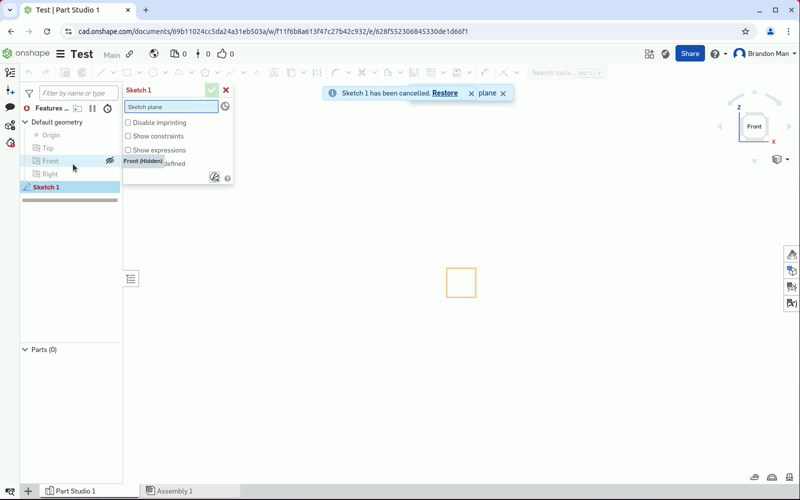
click(73, 163)
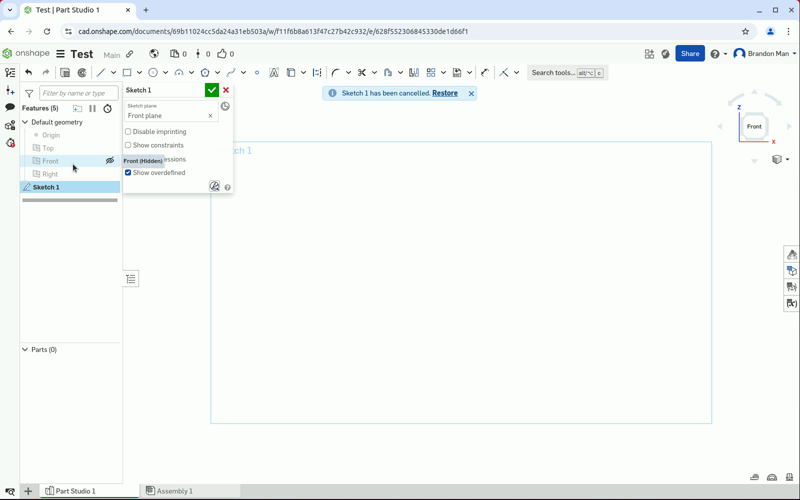
mouse_move(73, 352)
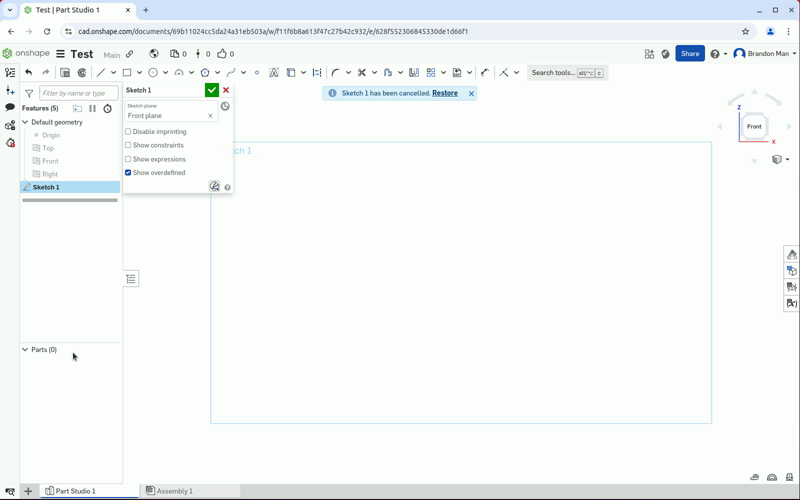
key(y)
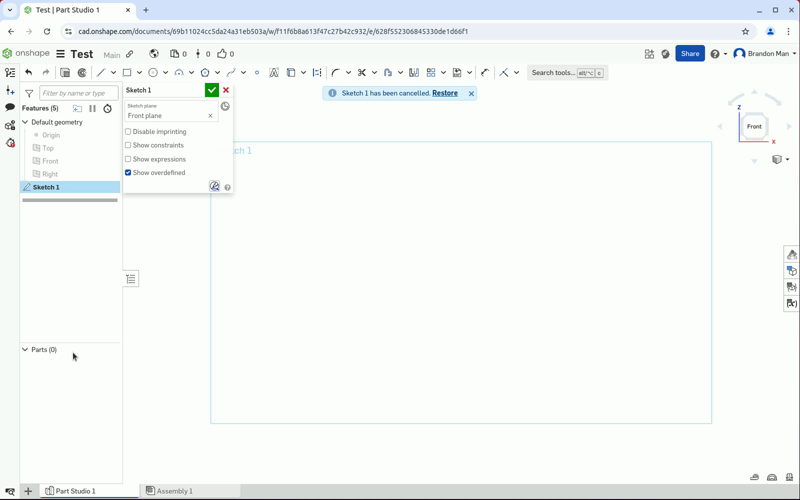
key(l)
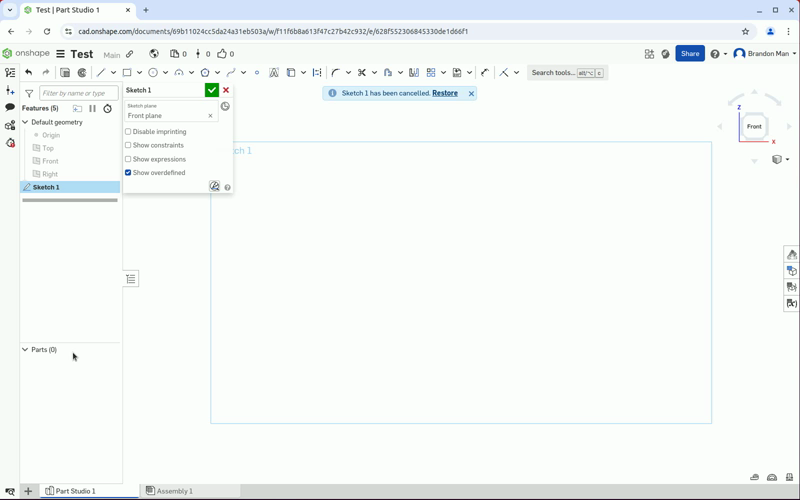
key_down(shift)
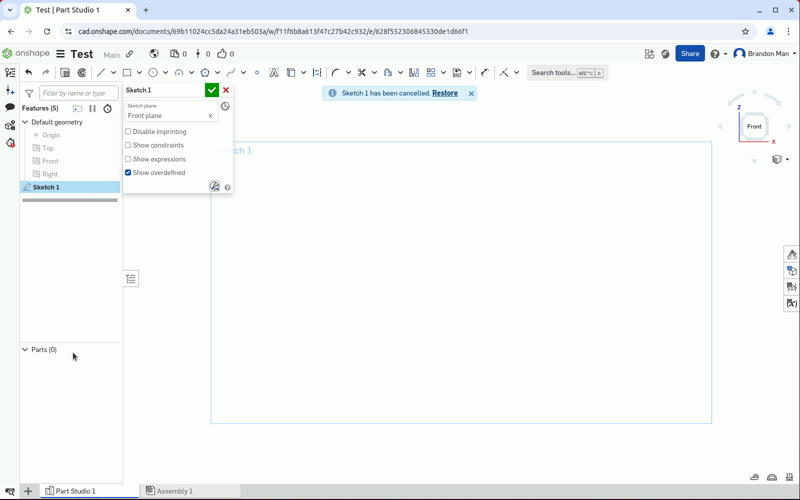
mouse_move(491, 309)
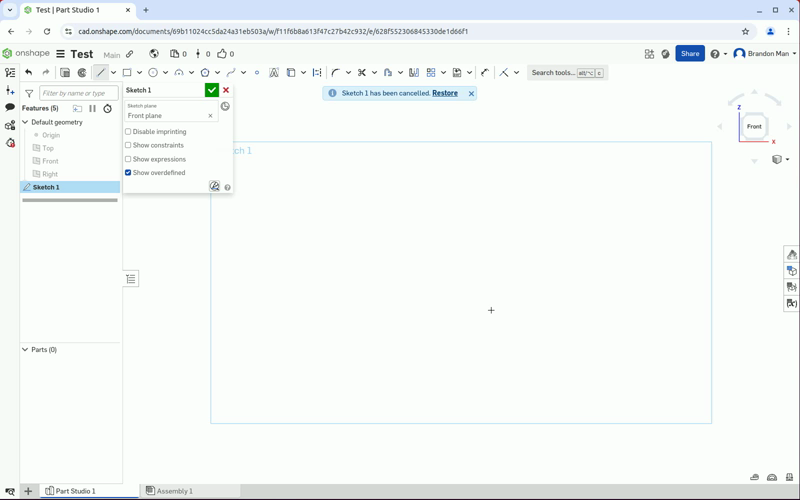
click(491, 309)
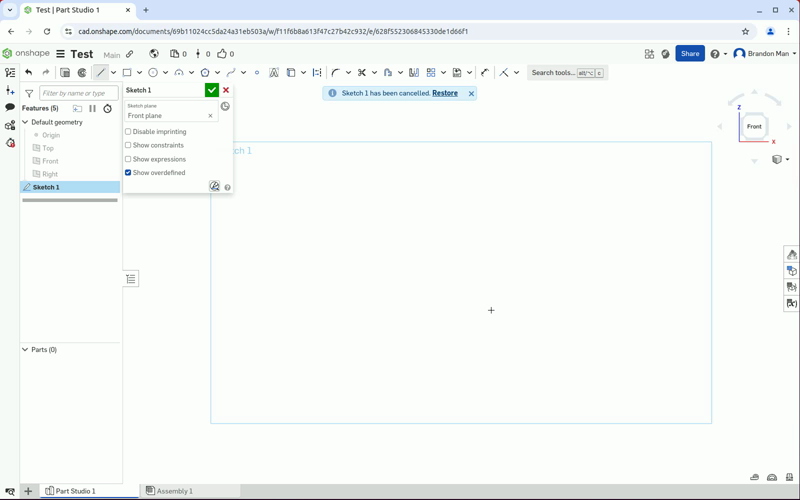
key_up(shift)
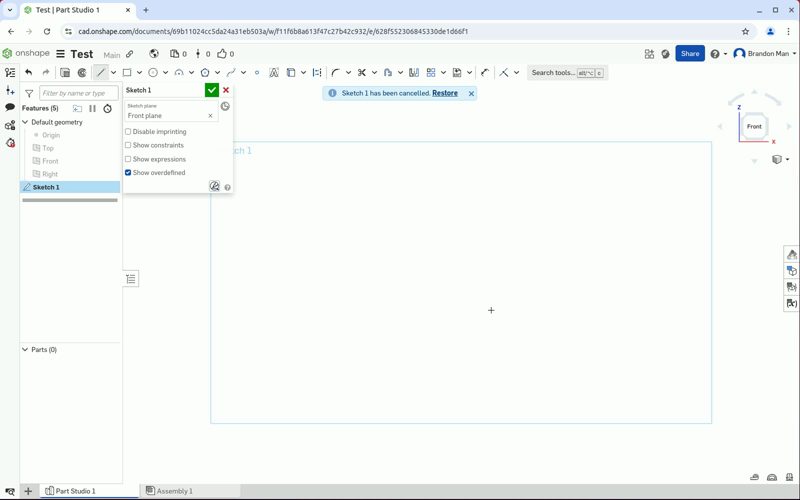
key_down(shift)
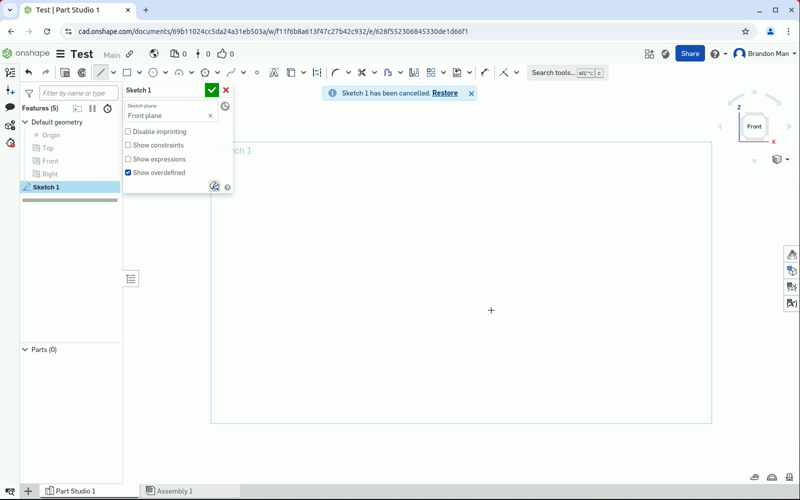
mouse_move(547, 342)
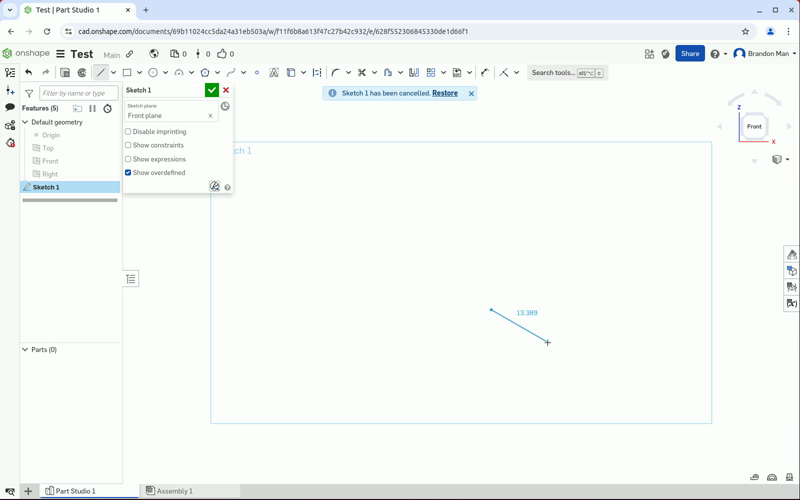
click(547, 342)
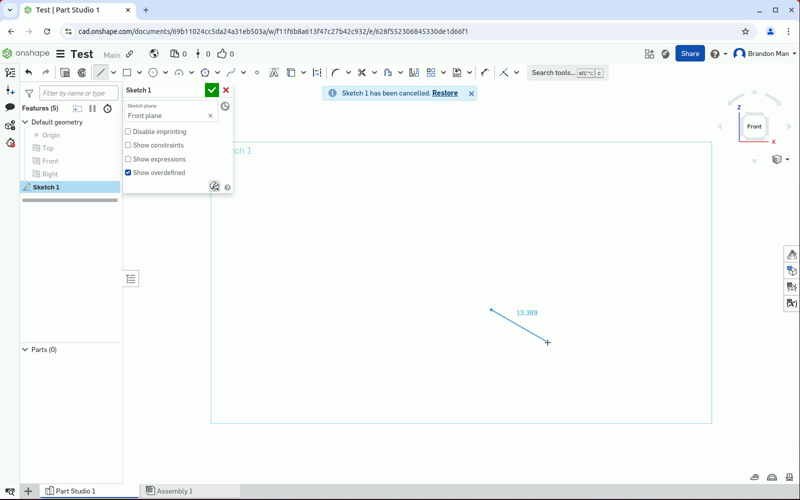
key_up(shift)
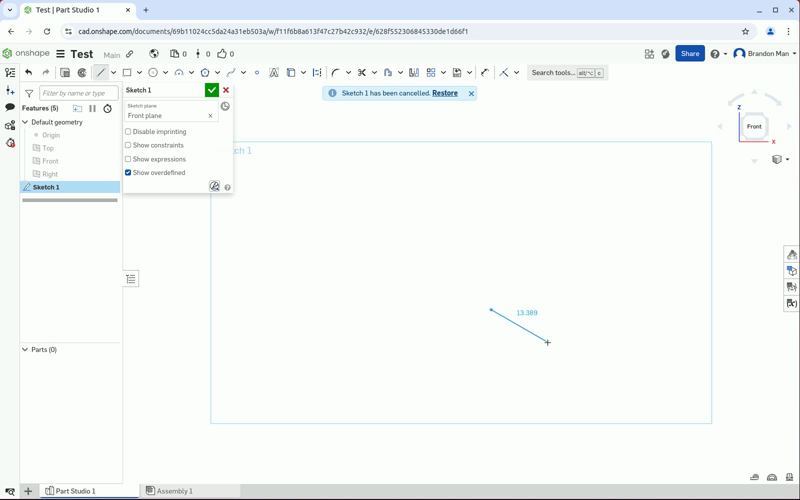
key(esc)
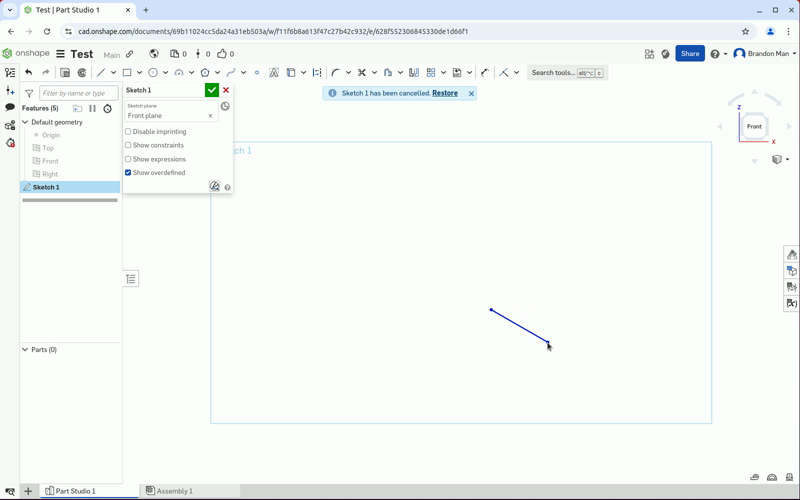
key(a)
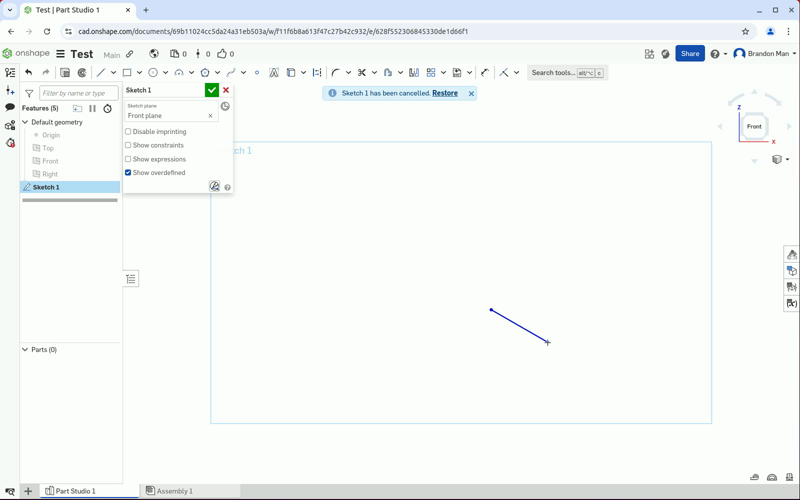
mouse_move(547, 342)
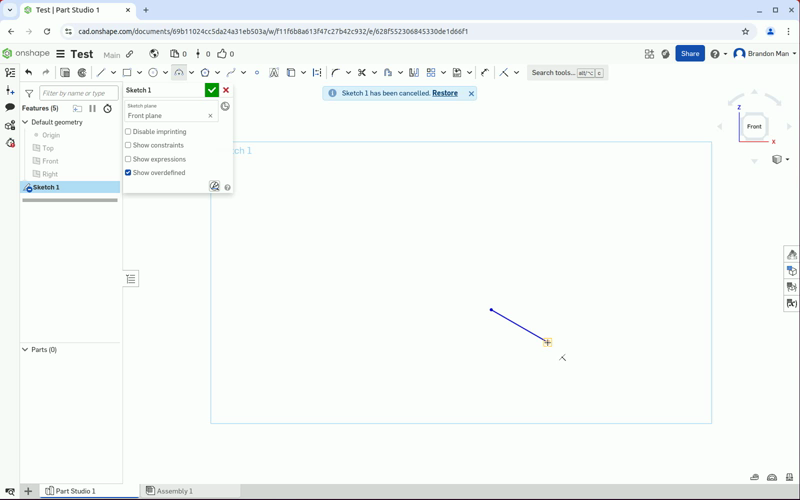
click(547, 342)
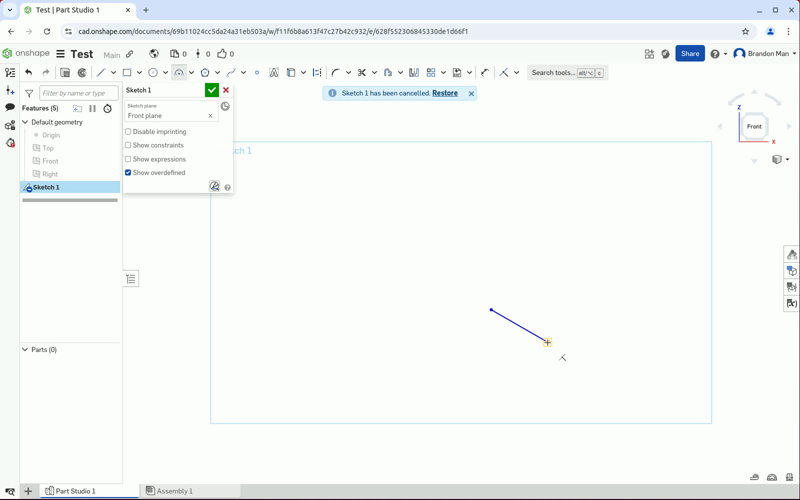
key_down(shift)
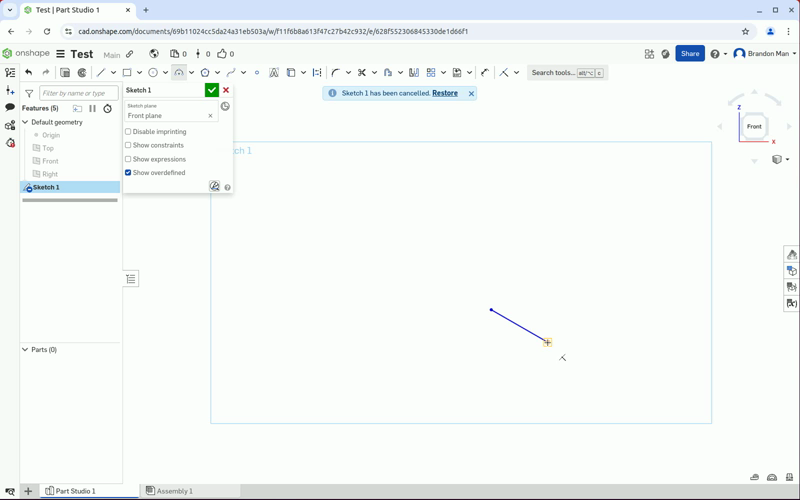
mouse_move(555, 328)
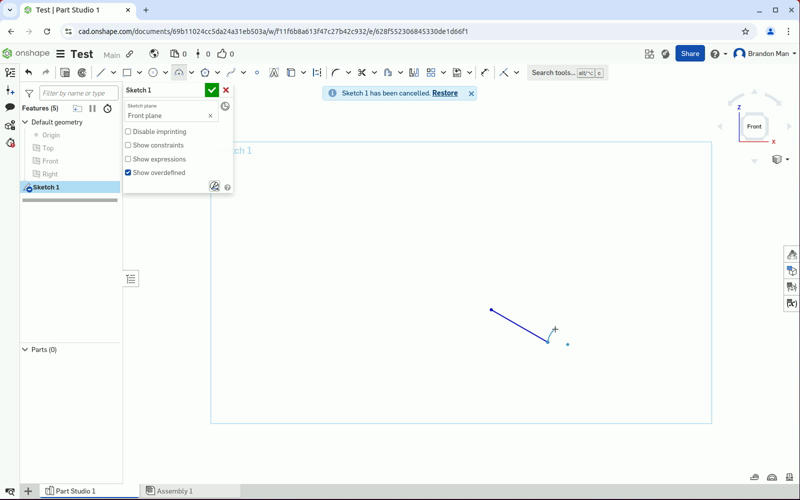
click(555, 328)
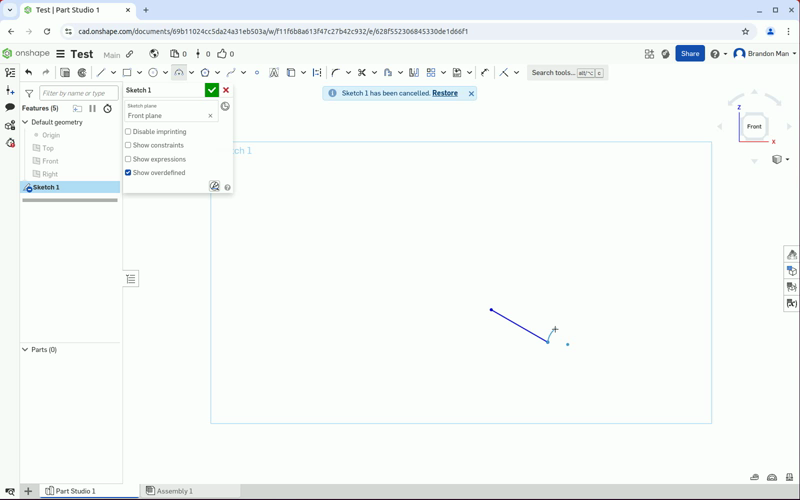
mouse_move(558, 339)
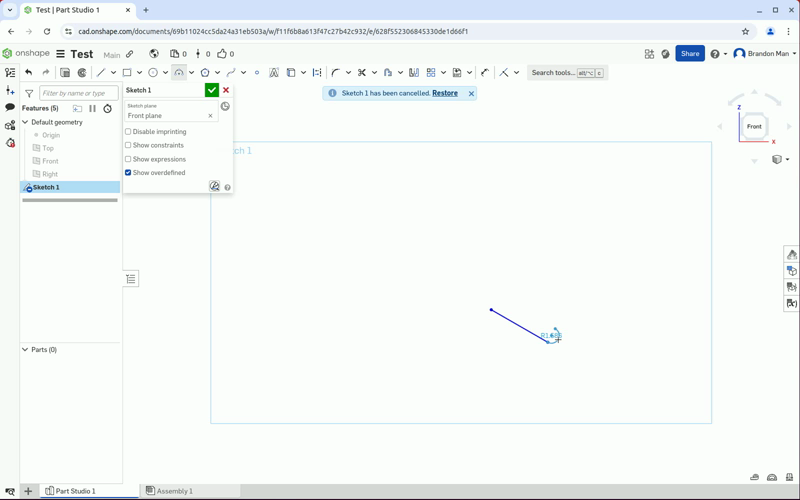
click(558, 339)
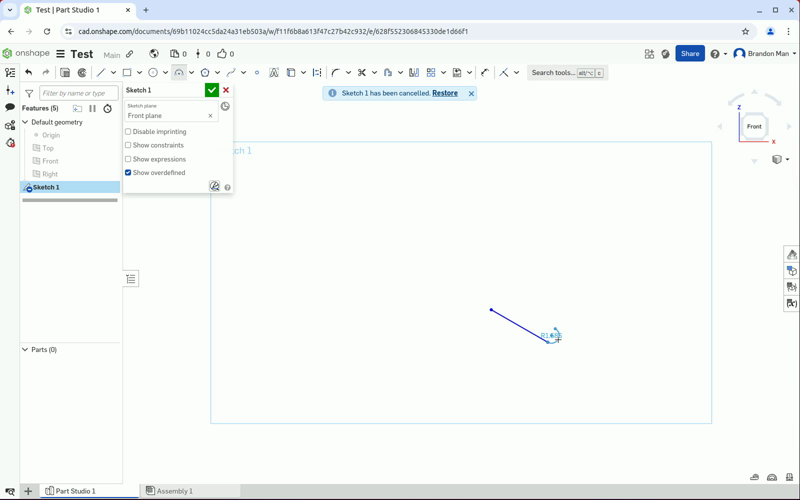
key_up(shift)
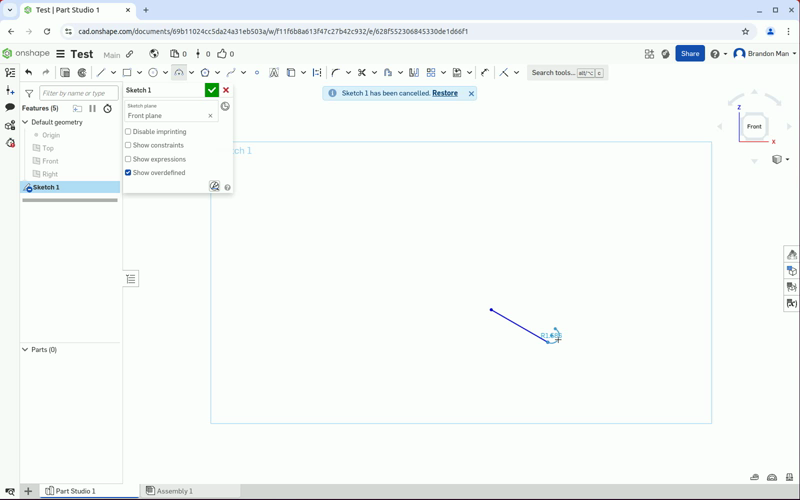
key(esc)
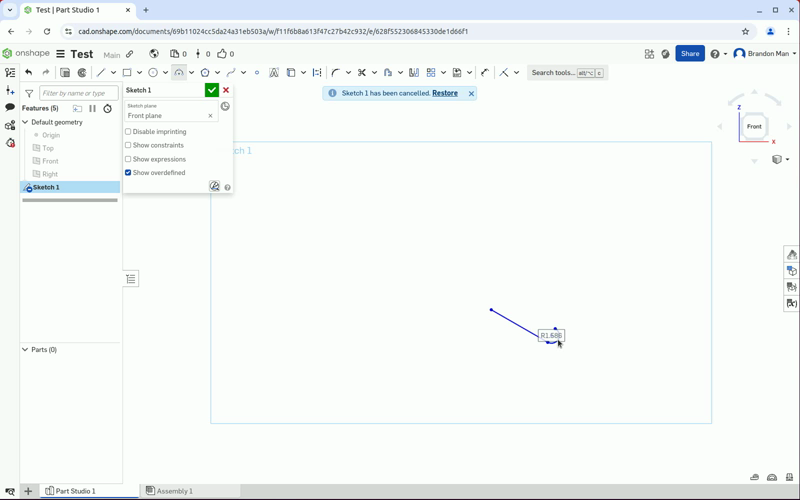
key(l)
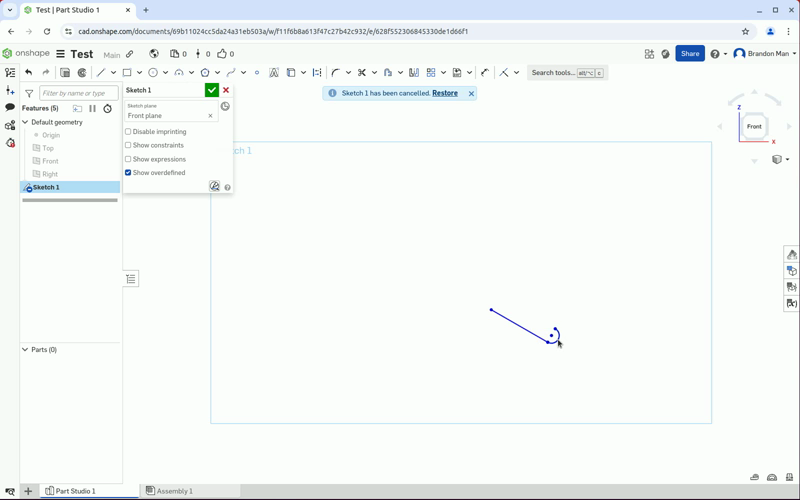
mouse_move(555, 328)
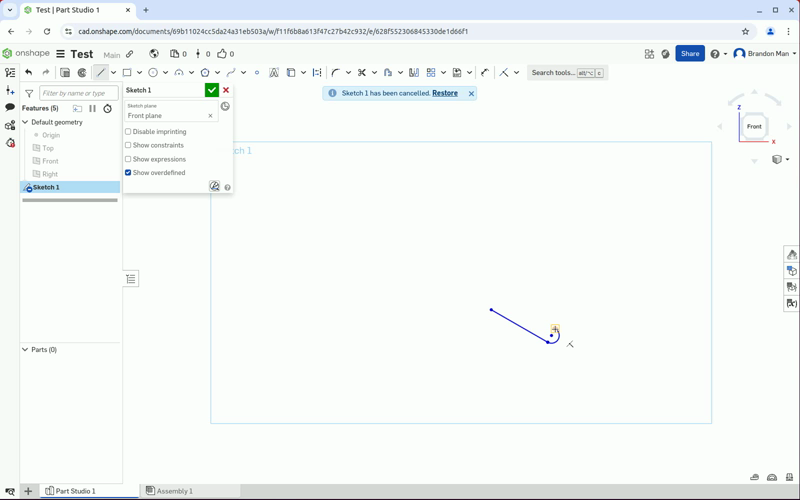
click(555, 328)
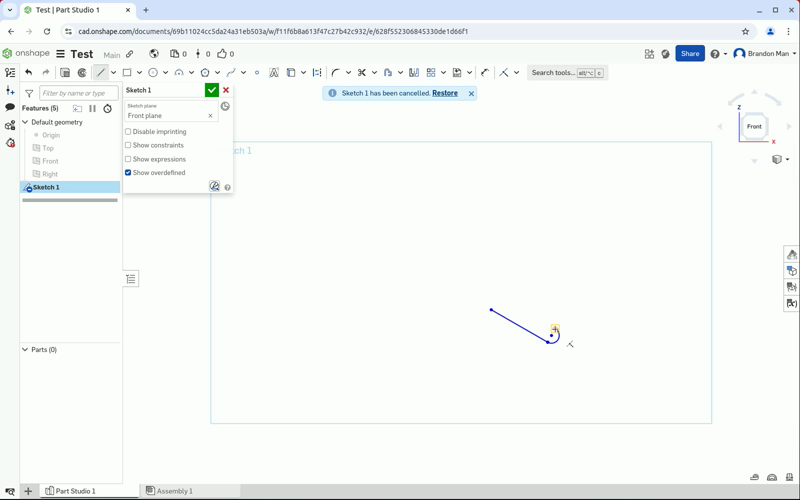
key_down(shift)
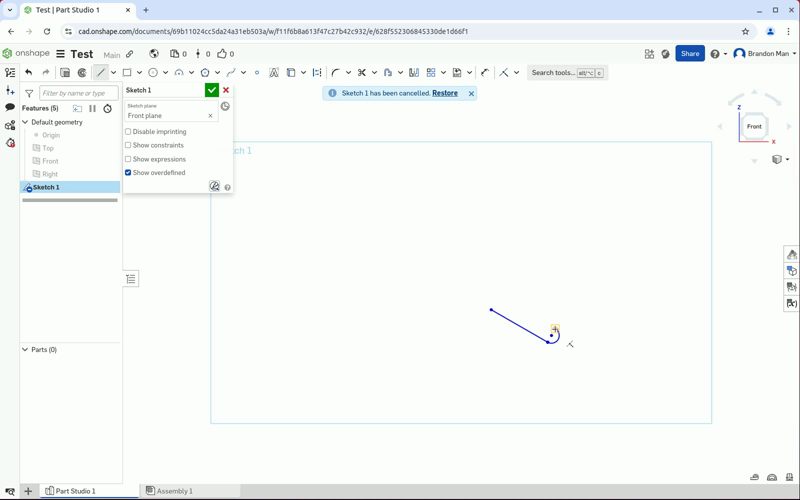
mouse_move(499, 296)
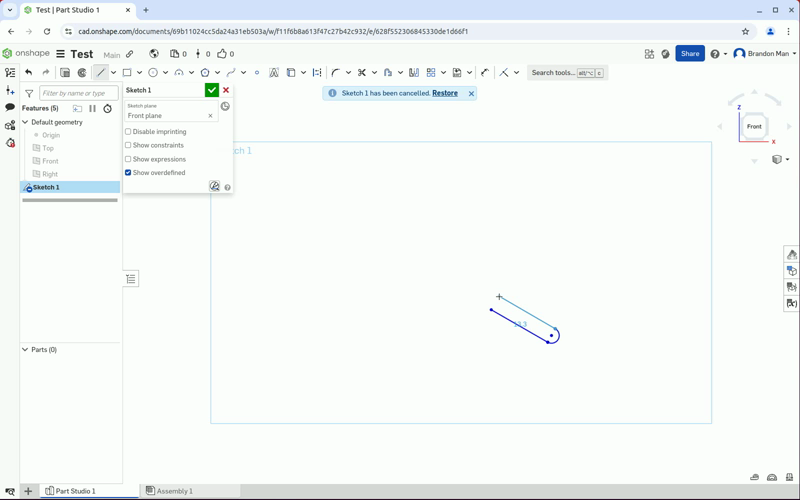
click(499, 296)
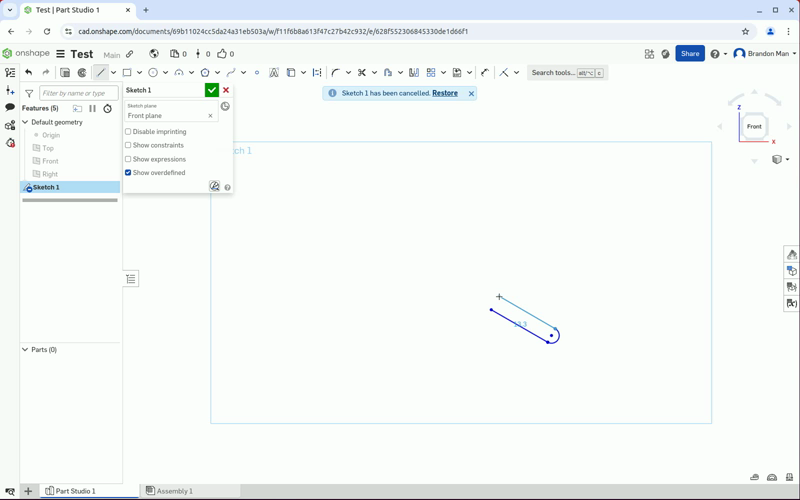
key_up(shift)
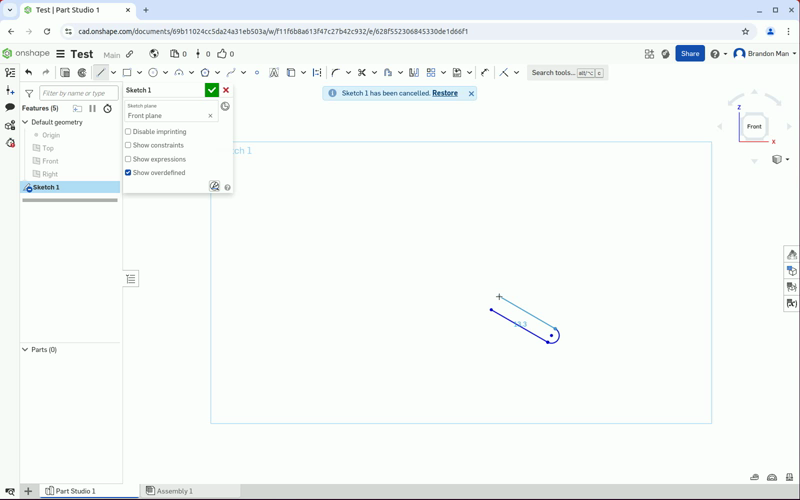
key(esc)
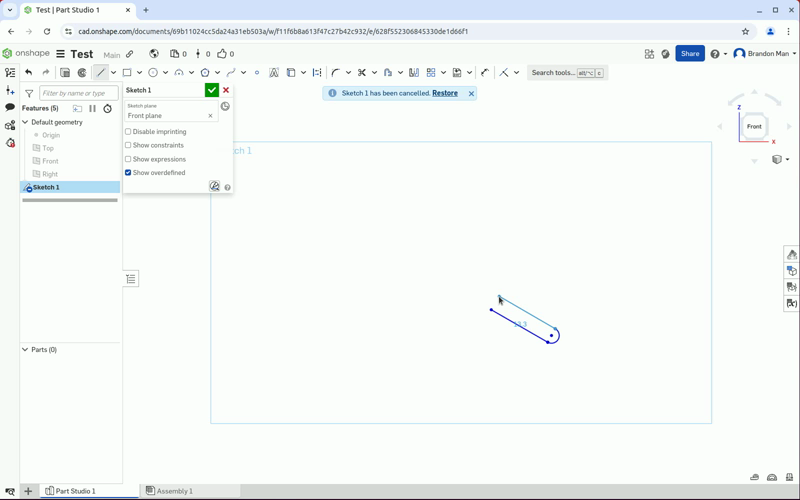
key(a)
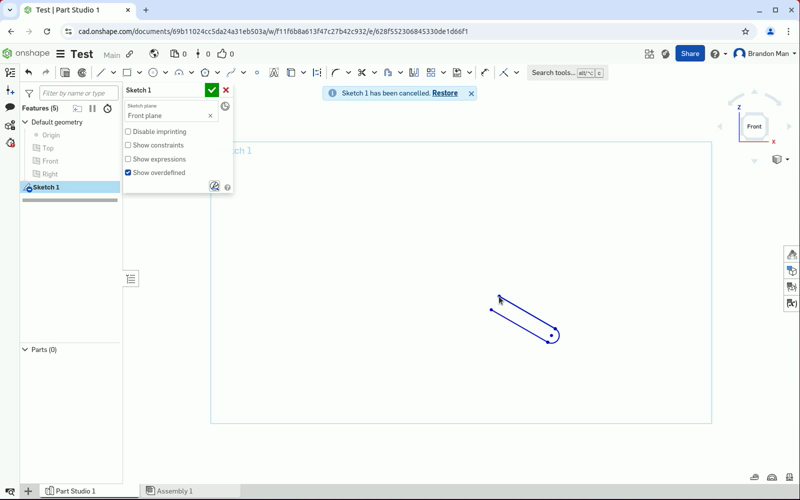
mouse_move(499, 296)
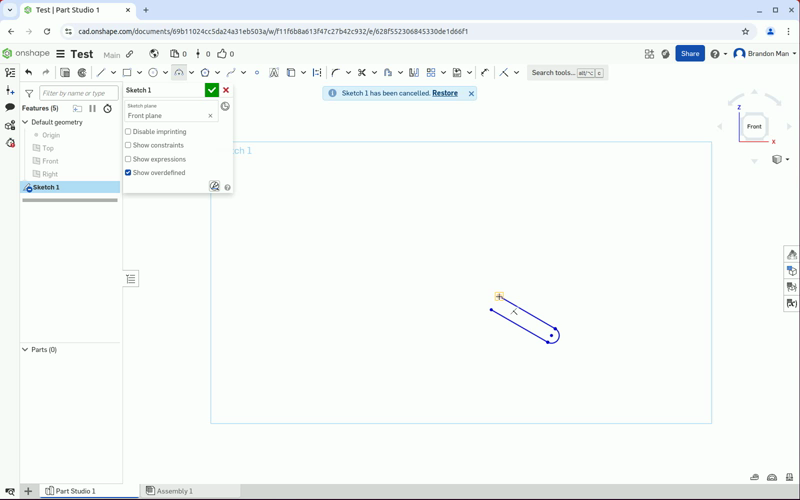
click(499, 296)
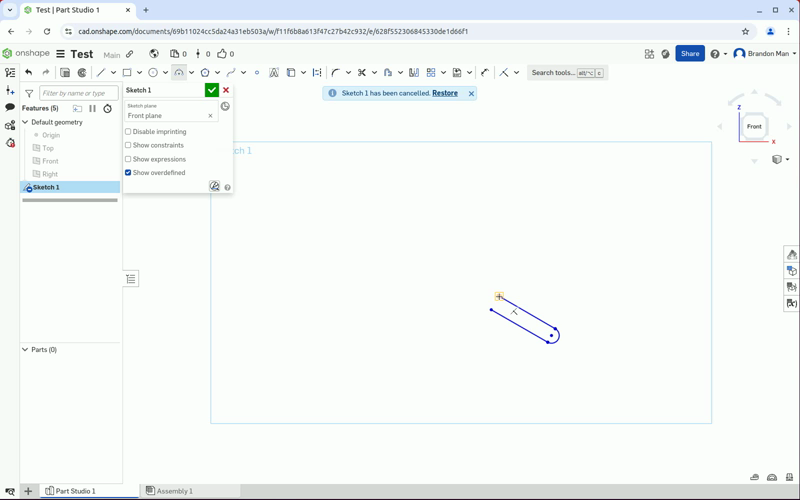
mouse_move(491, 309)
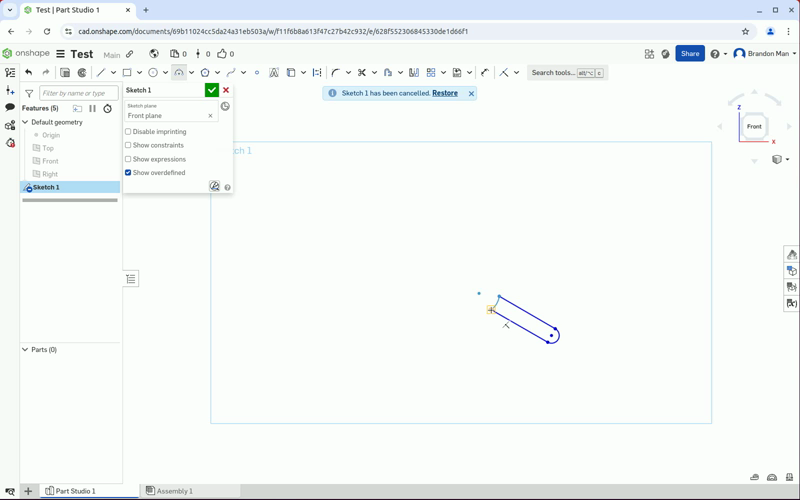
click(491, 309)
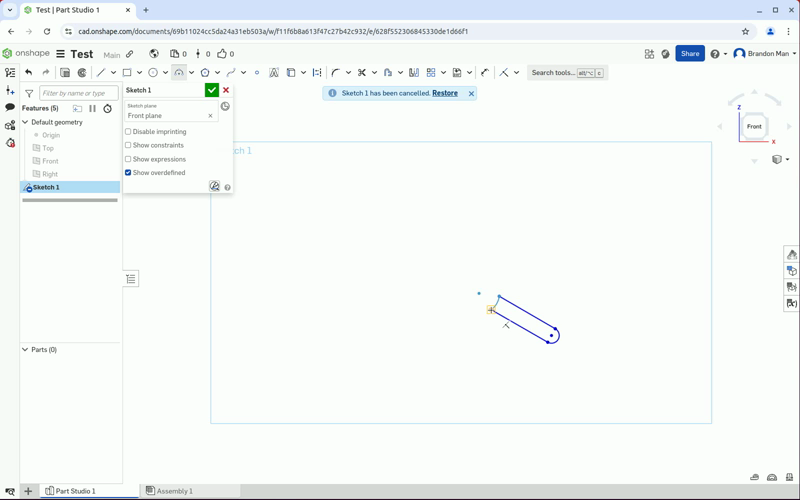
key_down(shift)
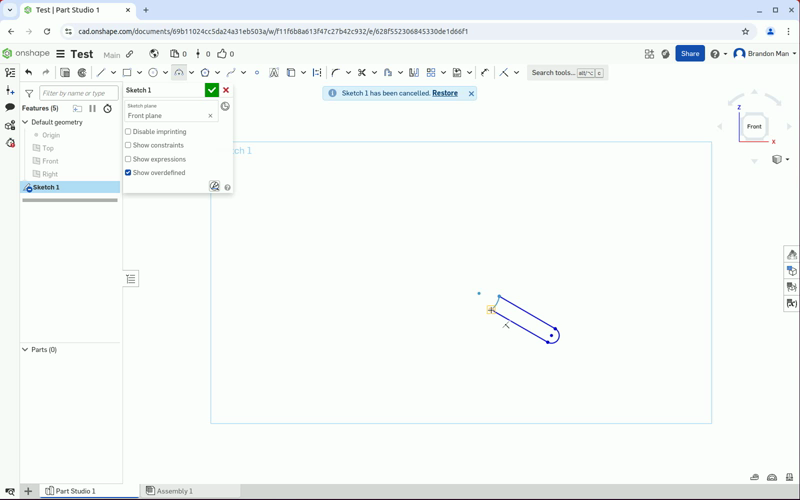
mouse_move(495, 303)
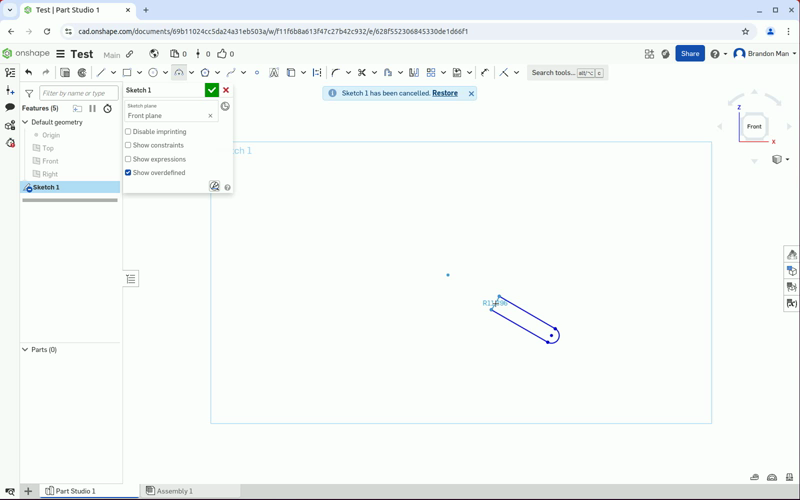
click(495, 303)
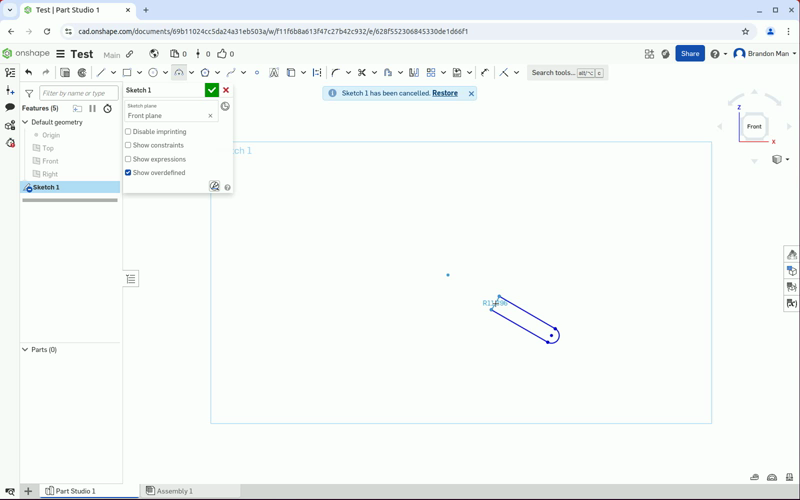
key_up(shift)
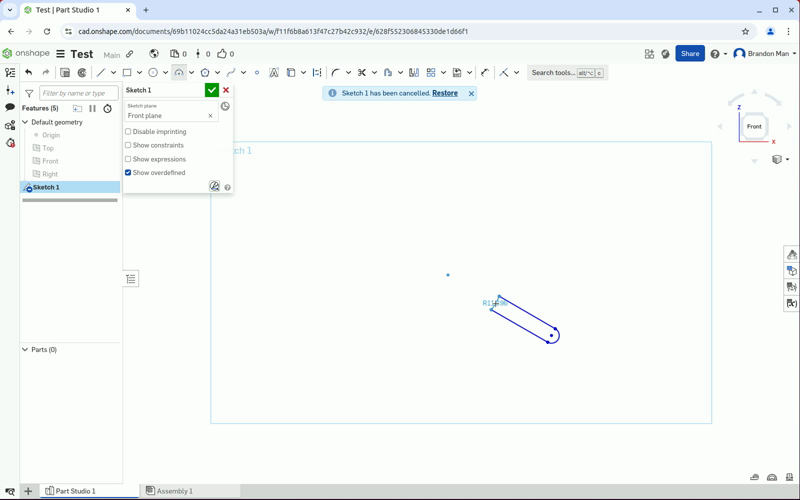
key(esc)
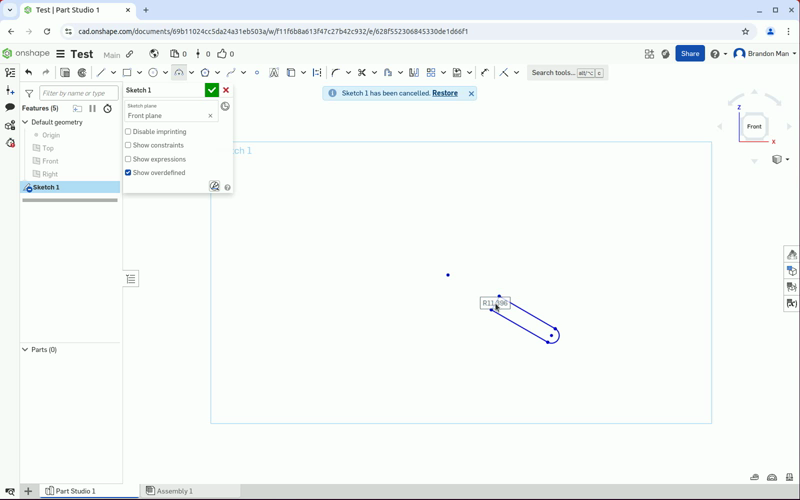
mouse_move(552, 330)
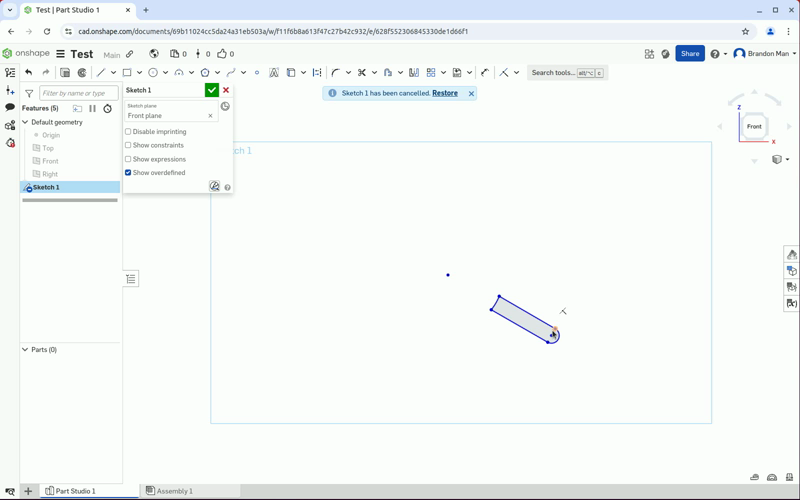
scroll(6)
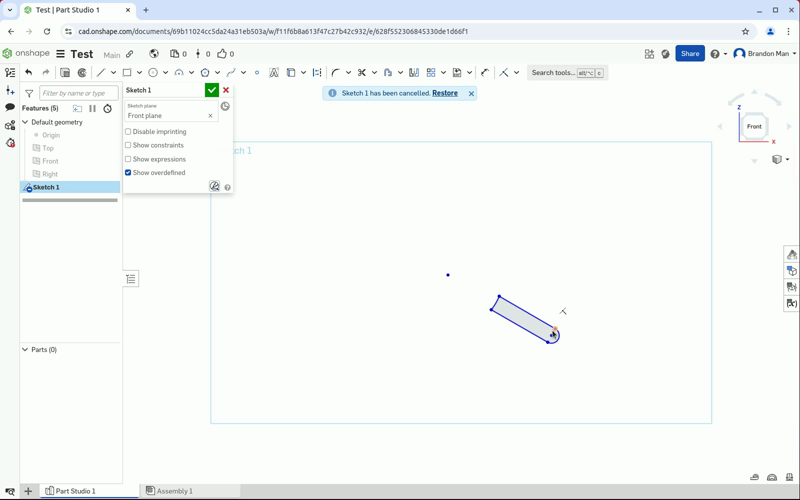
scroll(6)
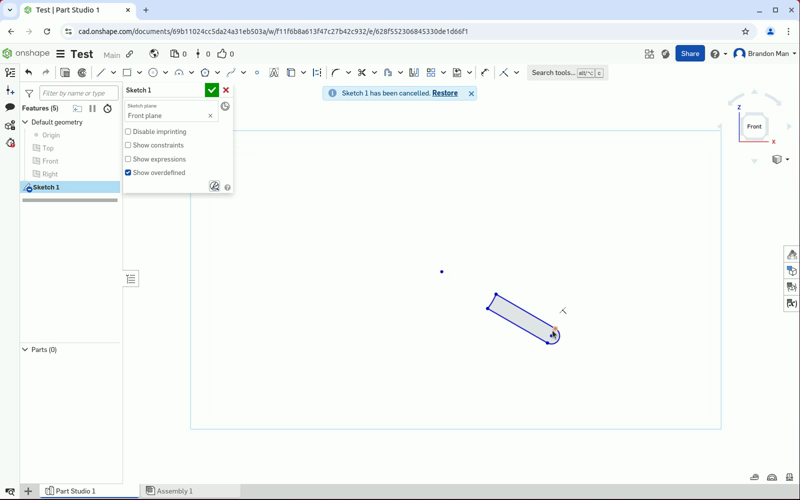
scroll(6)
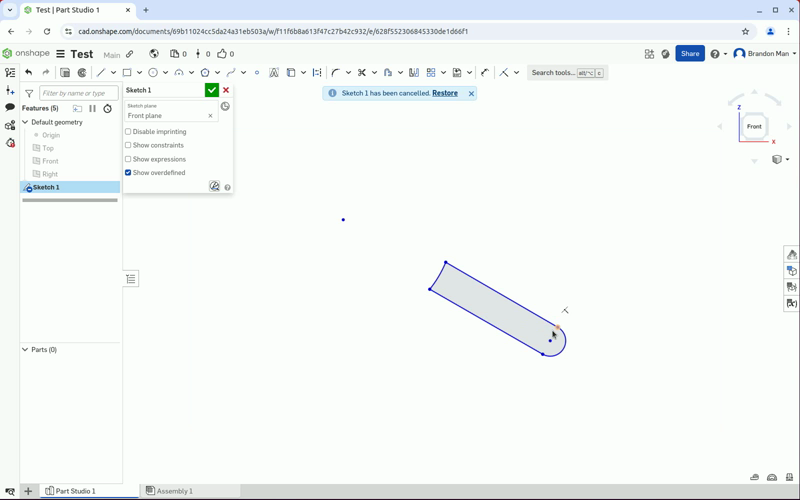
scroll(6)
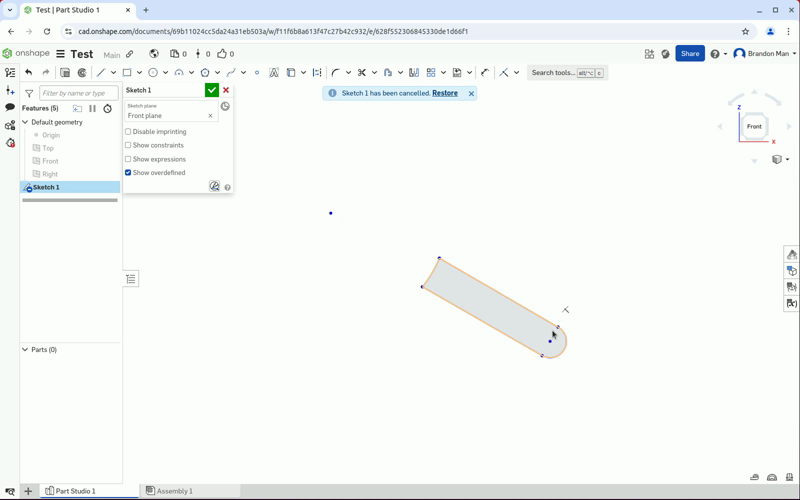
scroll(6)
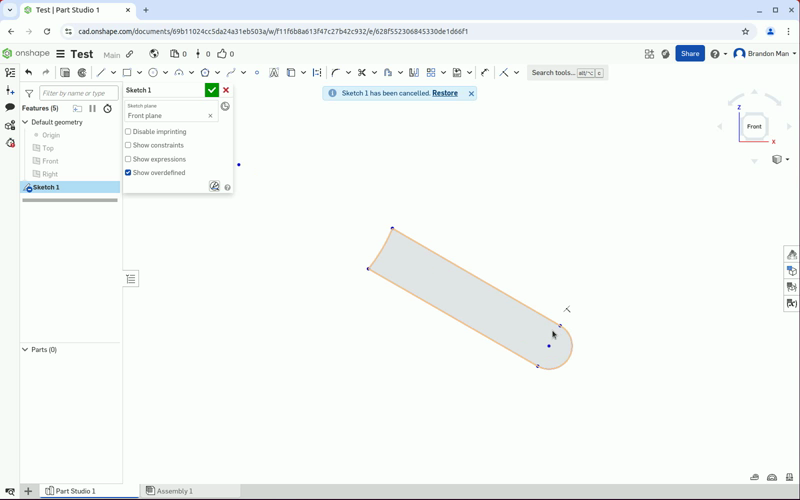
scroll(6)
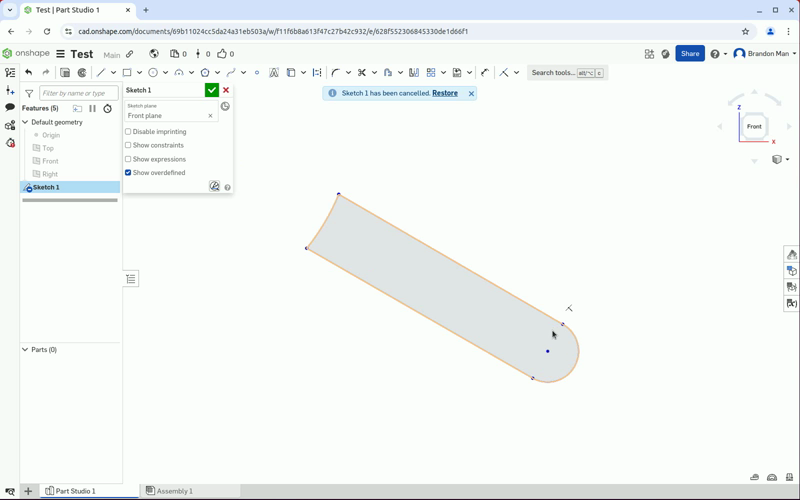
scroll(6)
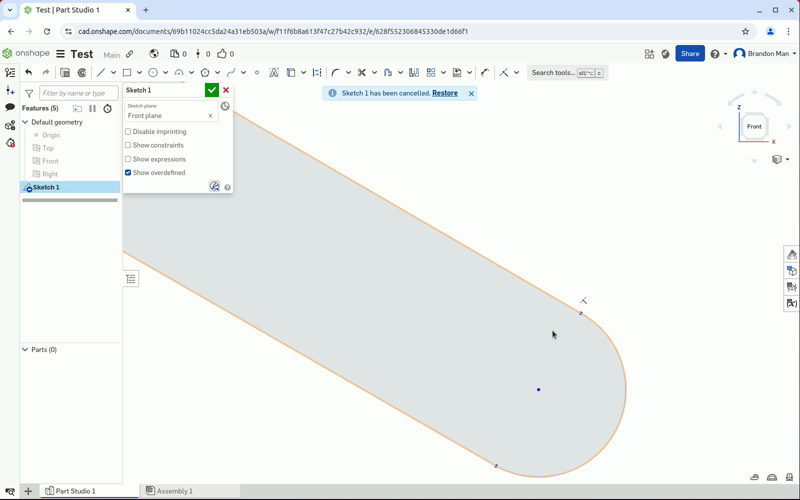
click(552, 330)
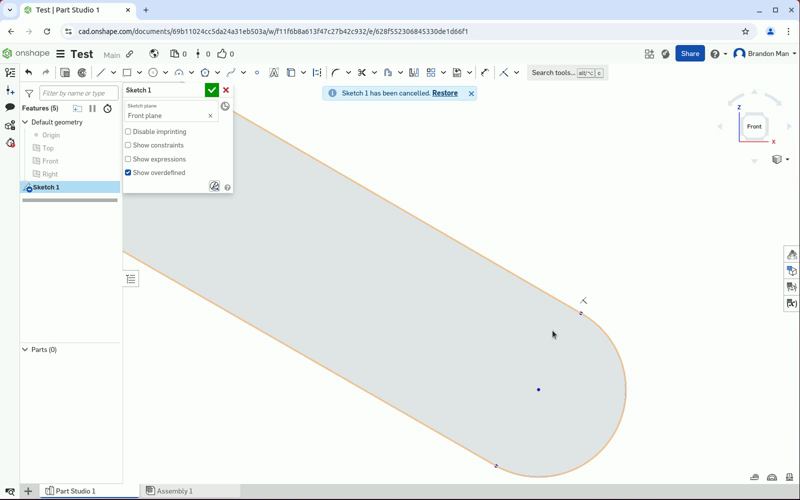
scroll(-6)
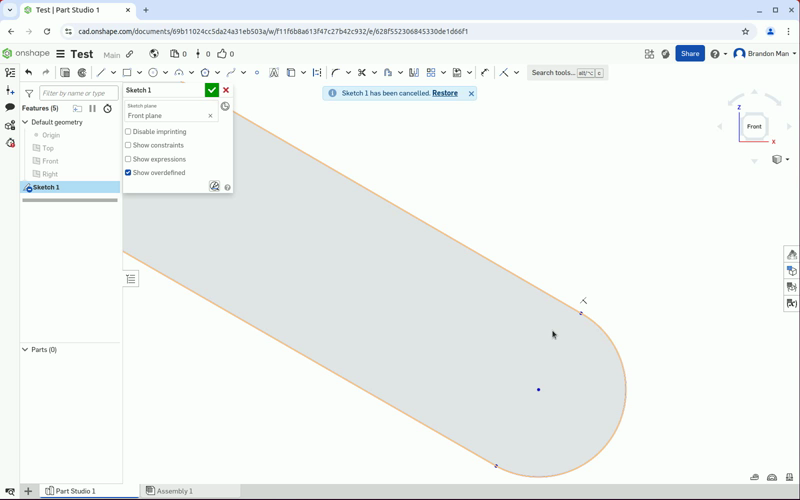
scroll(-6)
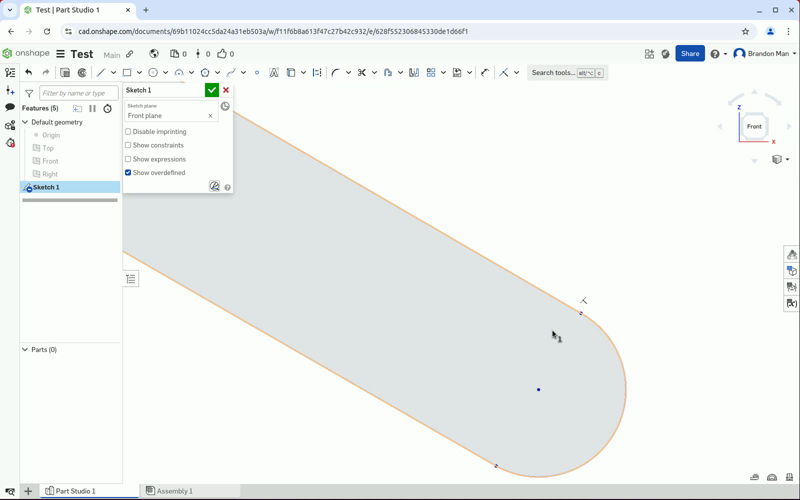
scroll(-6)
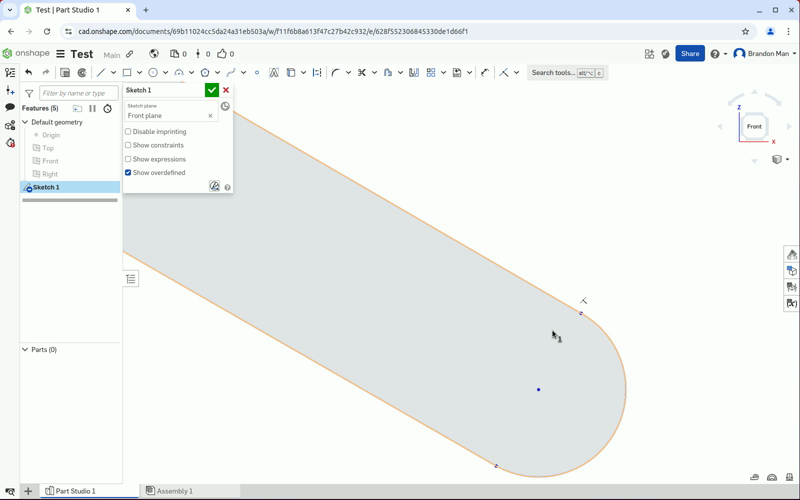
scroll(-6)
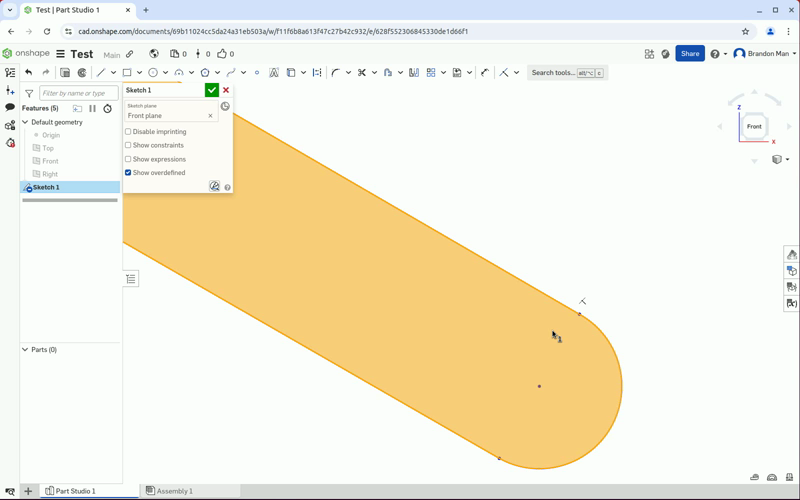
scroll(-6)
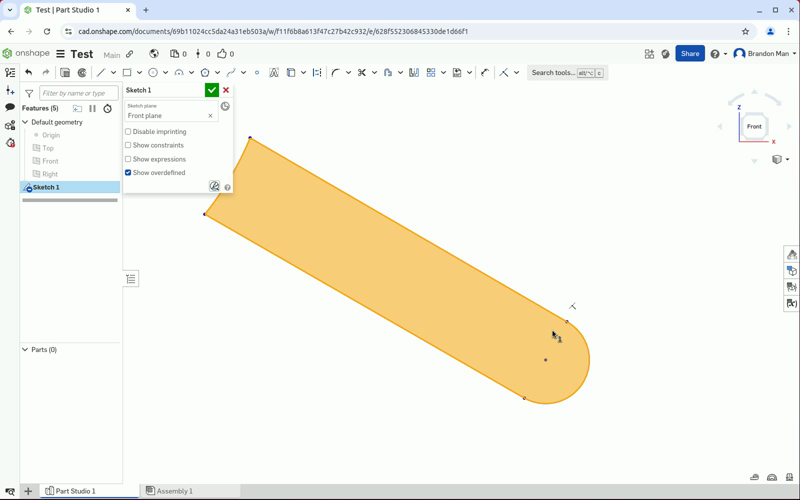
scroll(-6)
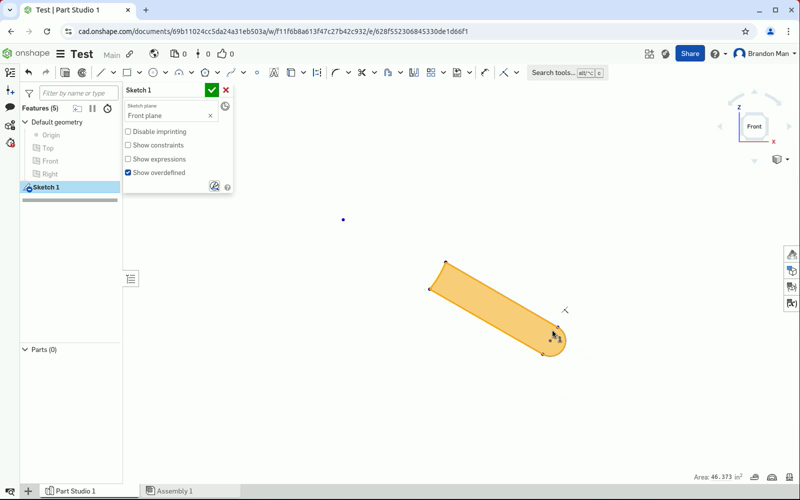
scroll(-6)
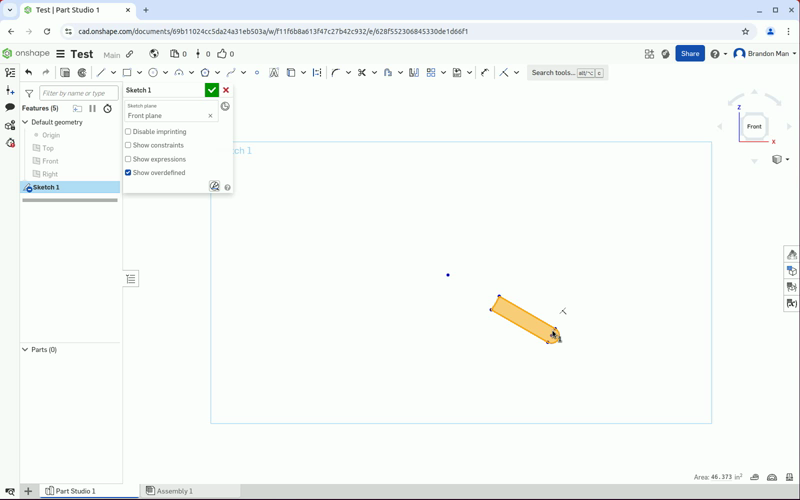
mouse_move(73, 352)
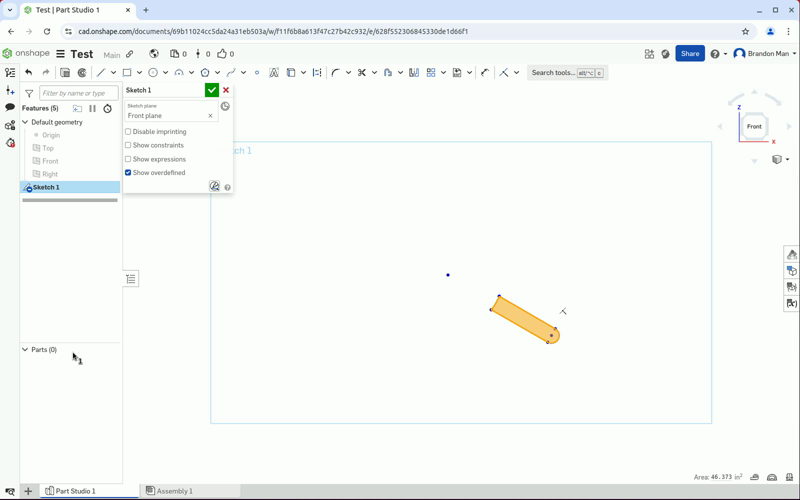
key(shift+y)
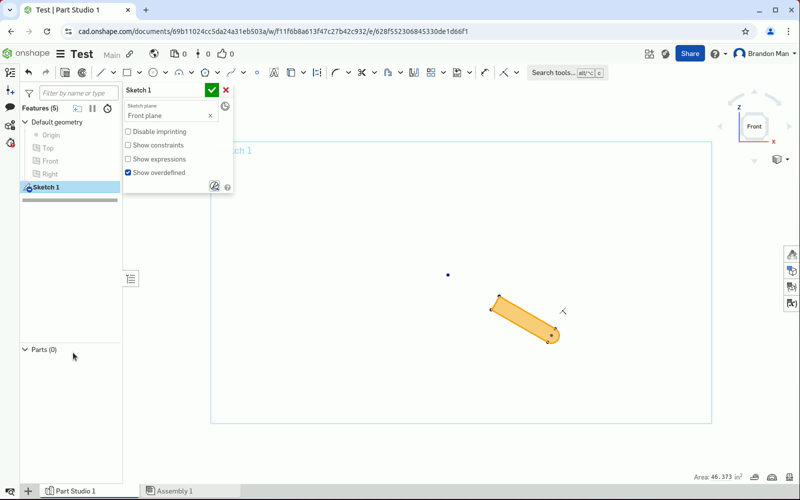
key(shift+e)
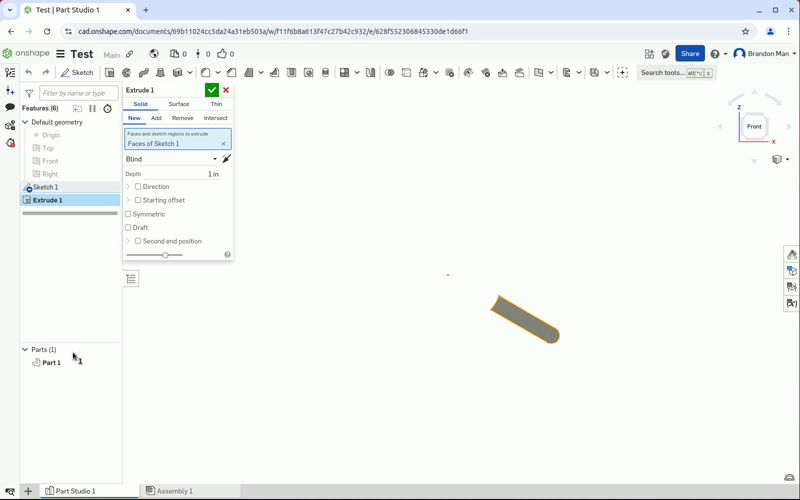
mouse_move(143, 106)
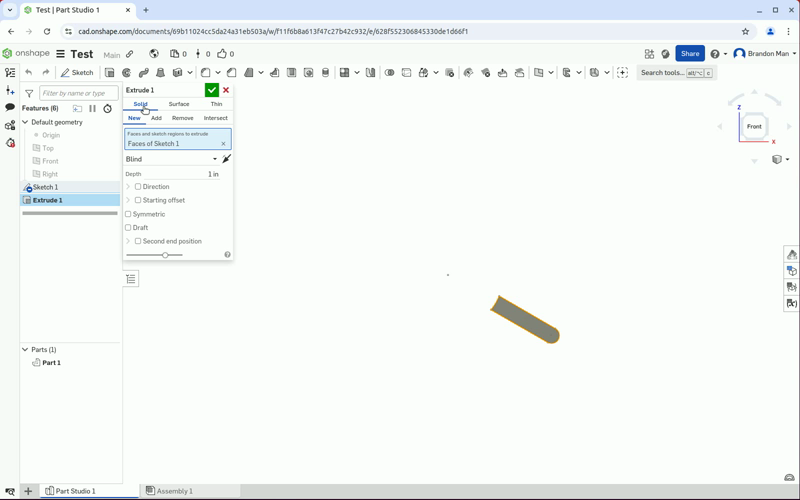
click(143, 106)
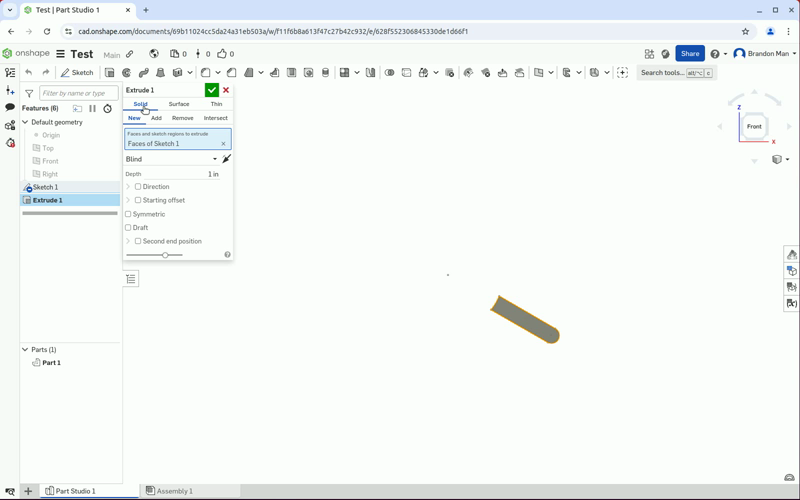
mouse_move(137, 120)
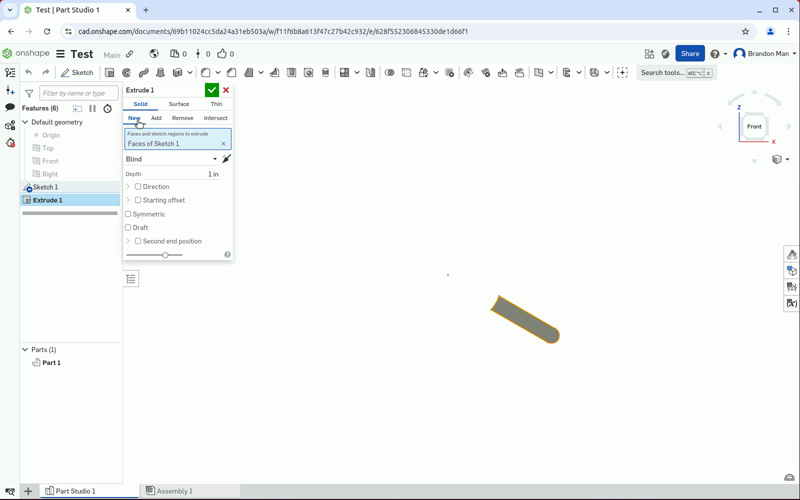
click(137, 120)
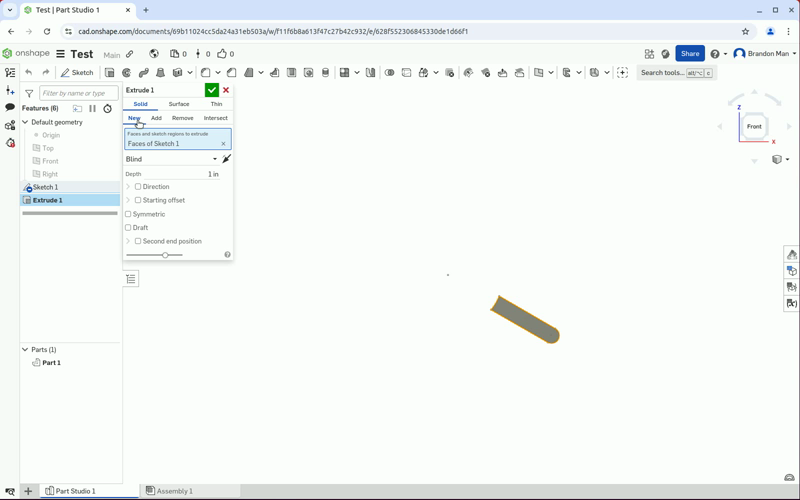
key(tab, 4)
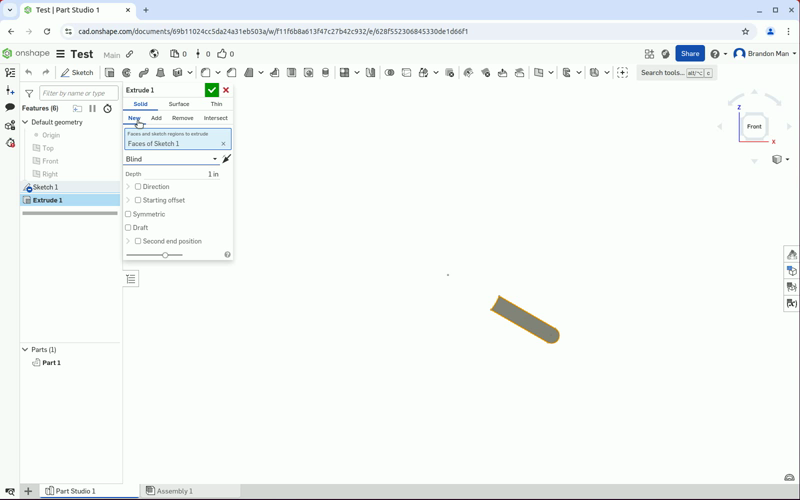
text(5.055)
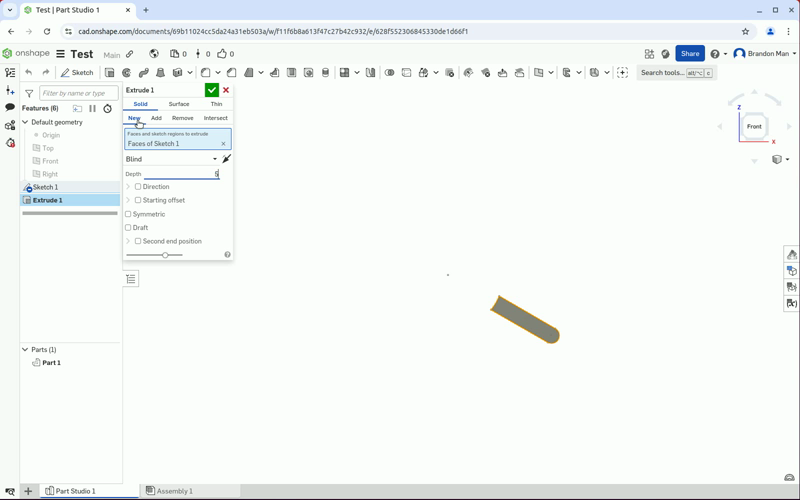
key(enter)
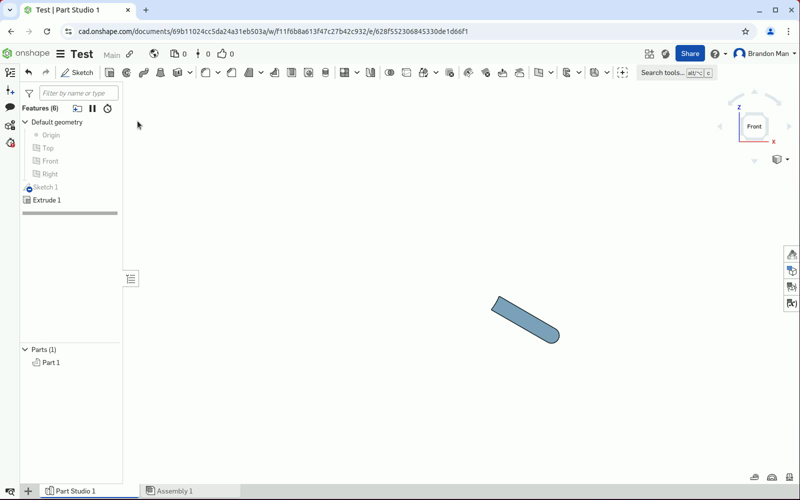
key(shift+h)
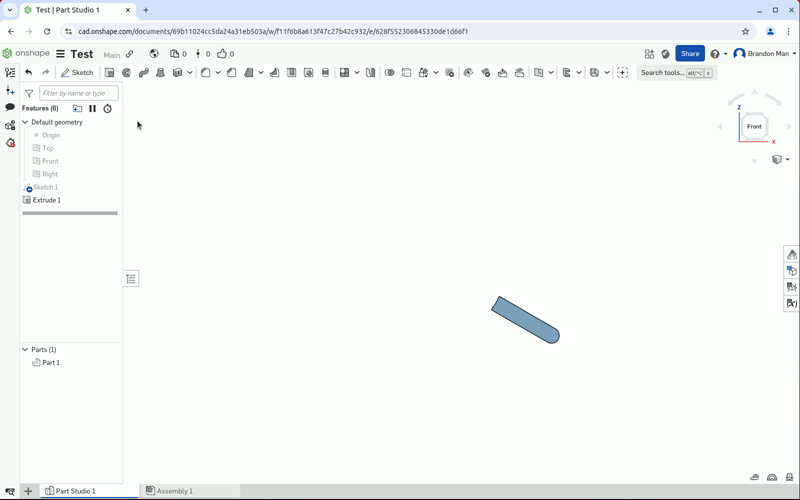
key(shift+h)
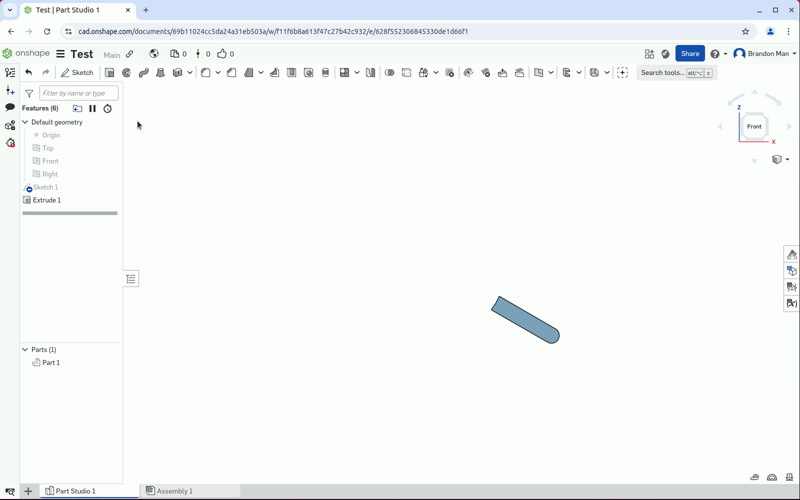
mouse_move(73, 189)
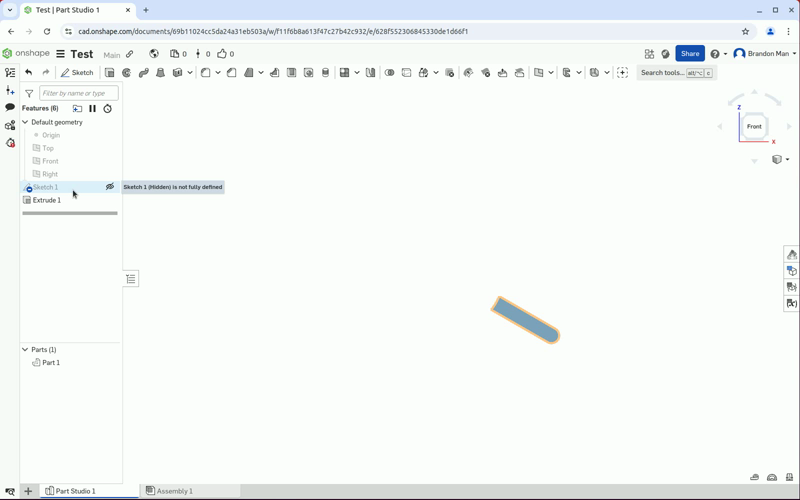
click(73, 189)
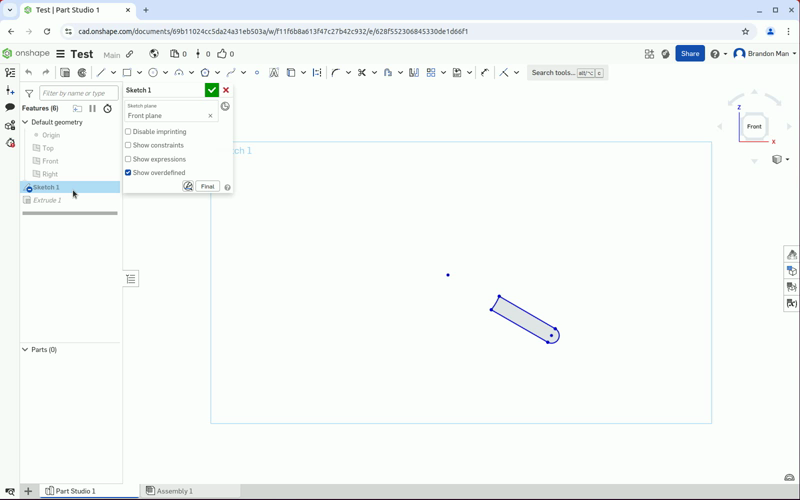
mouse_move(229, 92)
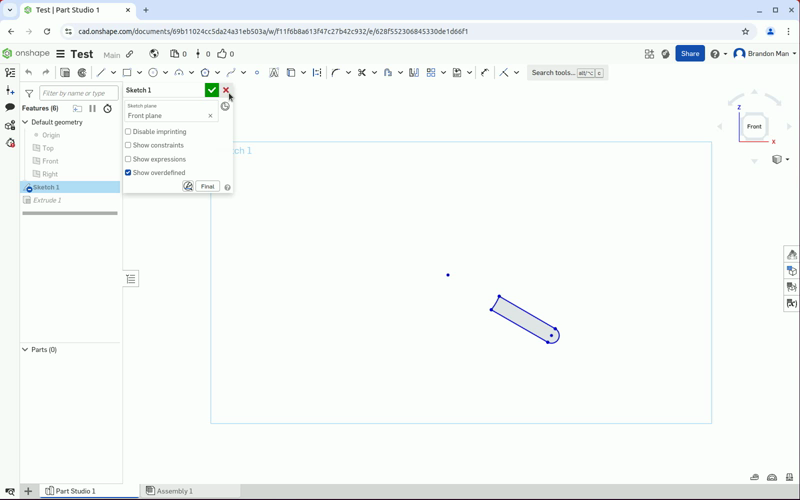
click(229, 92)
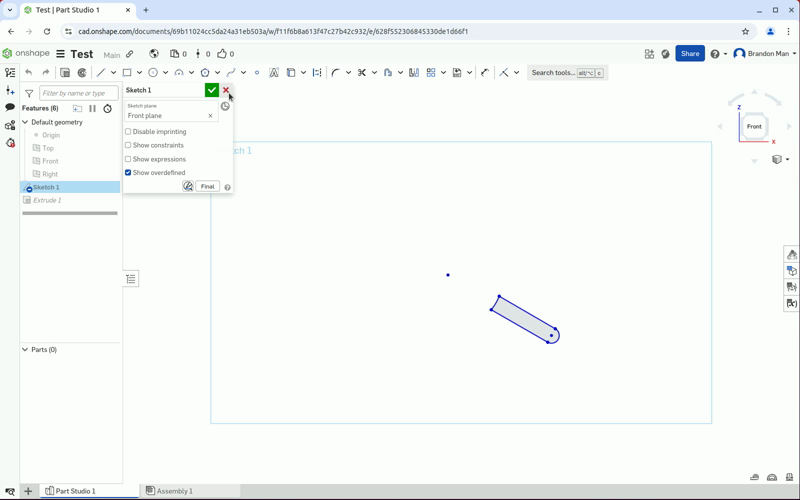
key(shift+s)
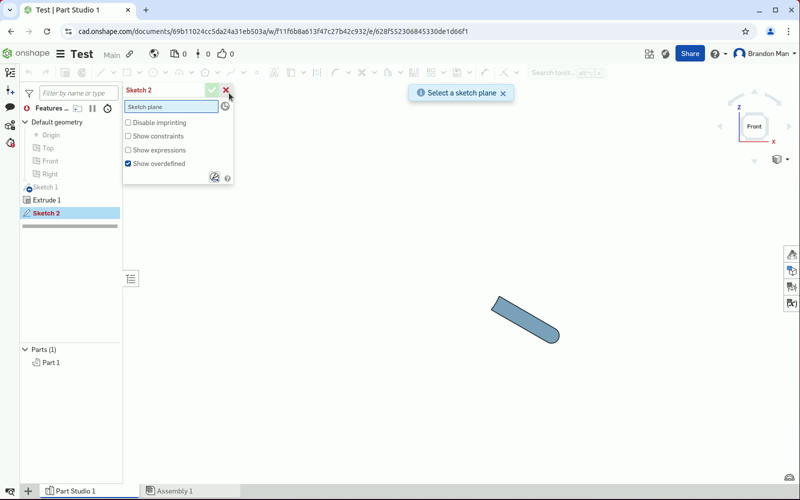
mouse_move(73, 163)
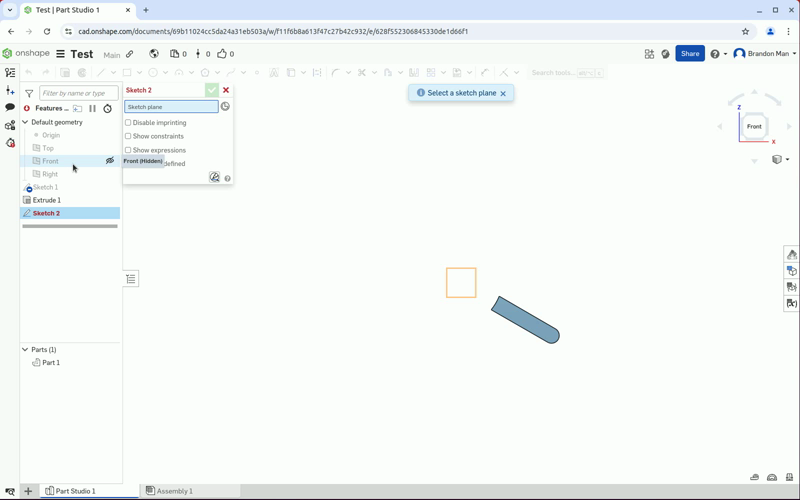
click(73, 163)
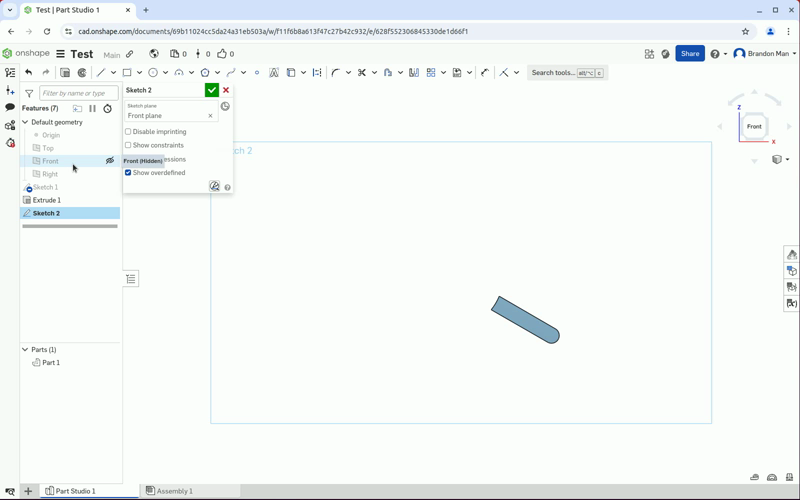
mouse_move(73, 352)
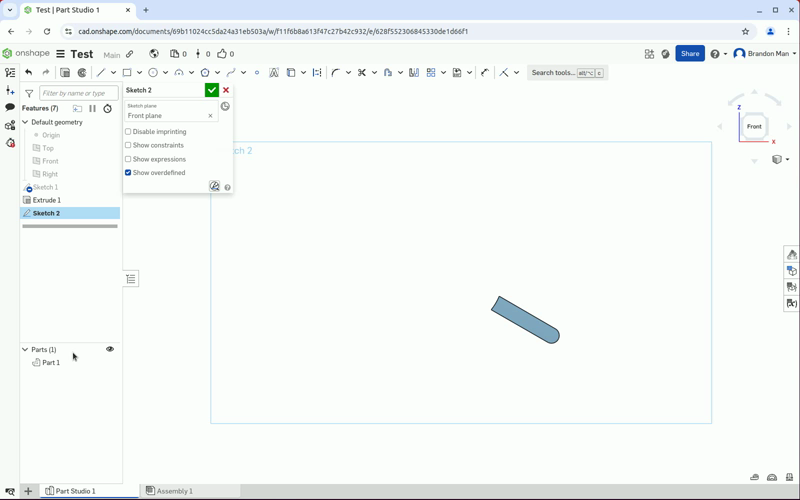
key(y)
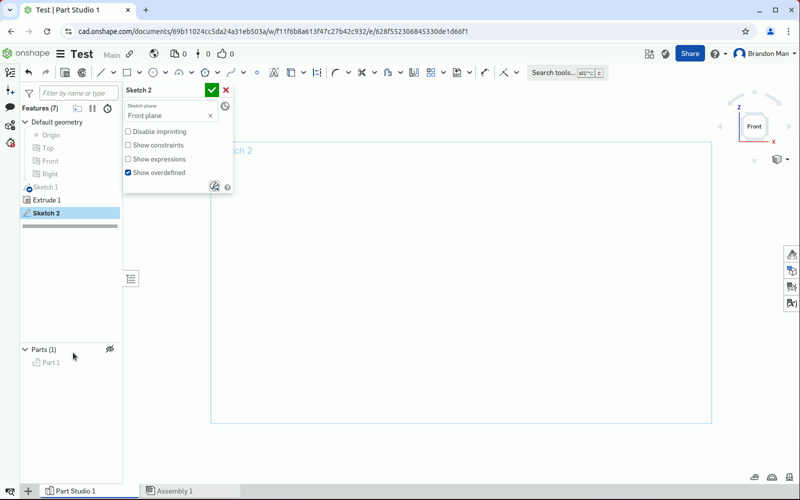
key(a)
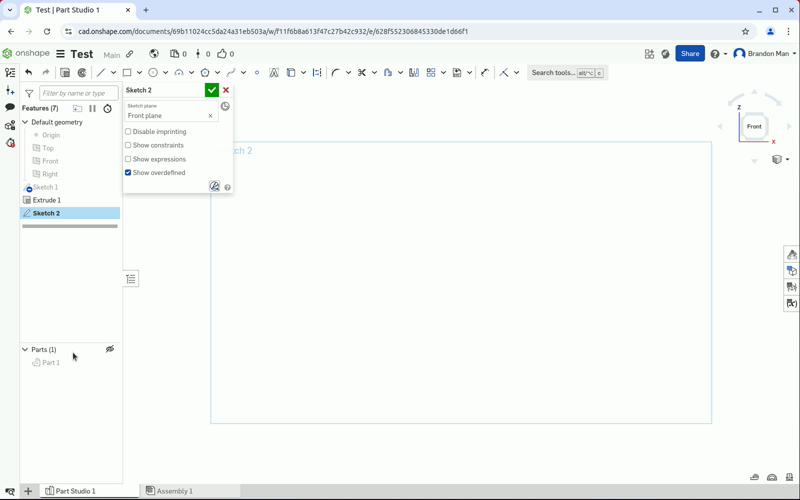
key_down(shift)
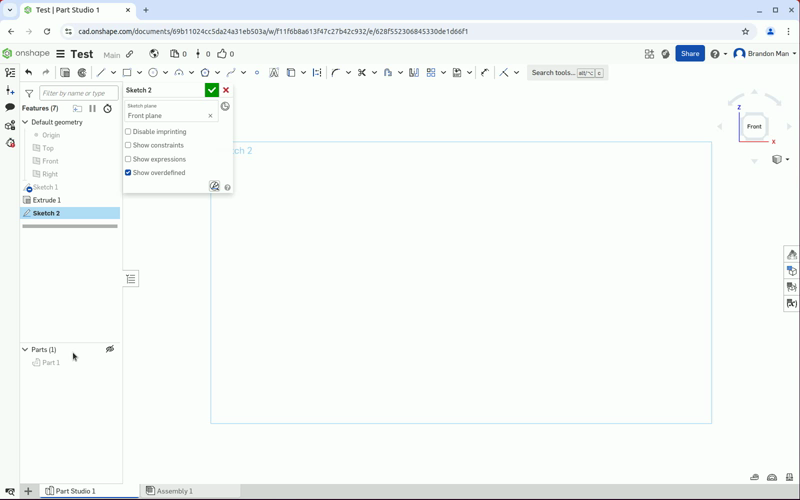
mouse_move(491, 255)
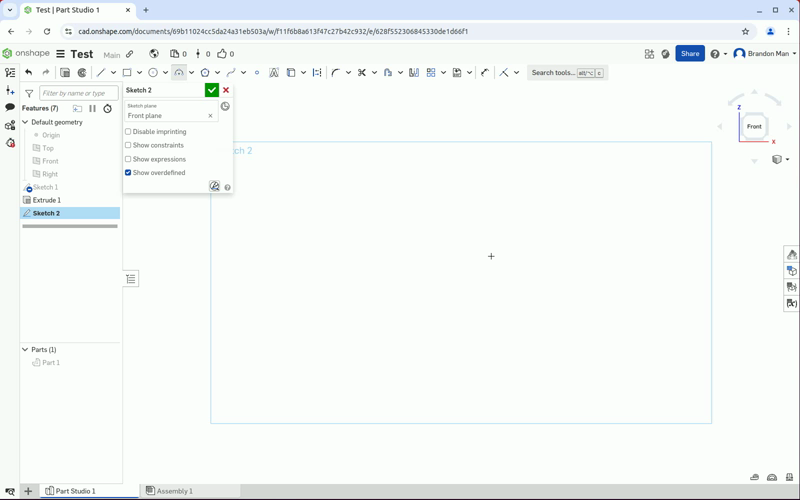
click(491, 255)
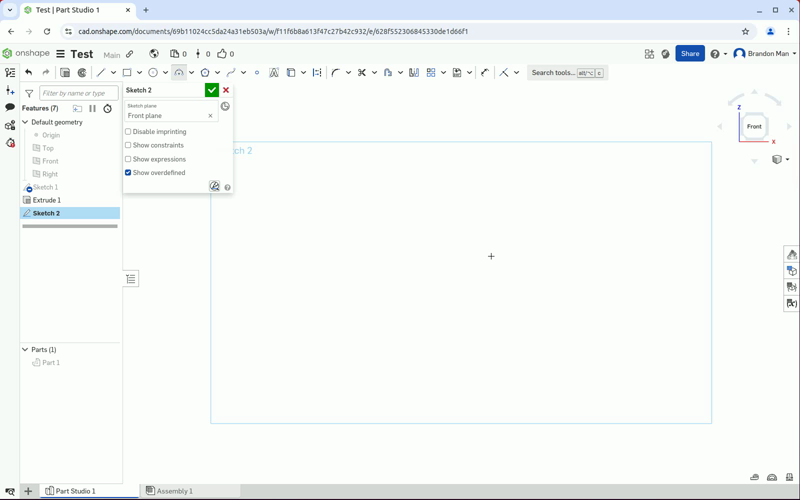
key_up(shift)
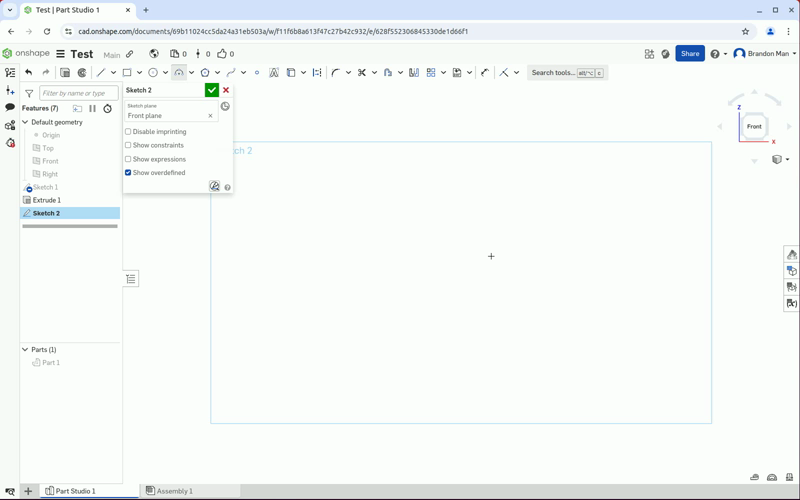
key_down(shift)
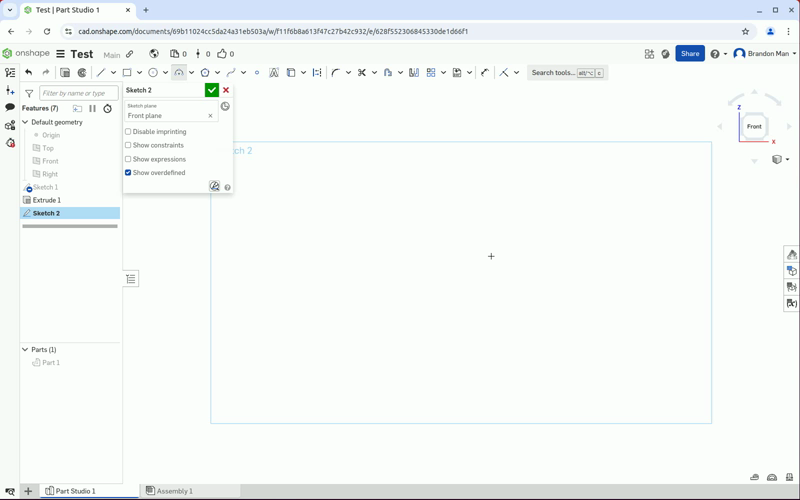
mouse_move(499, 269)
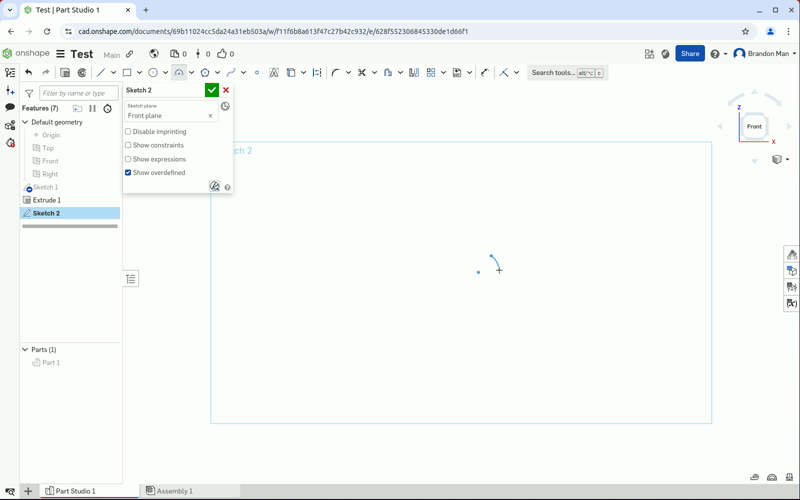
click(499, 269)
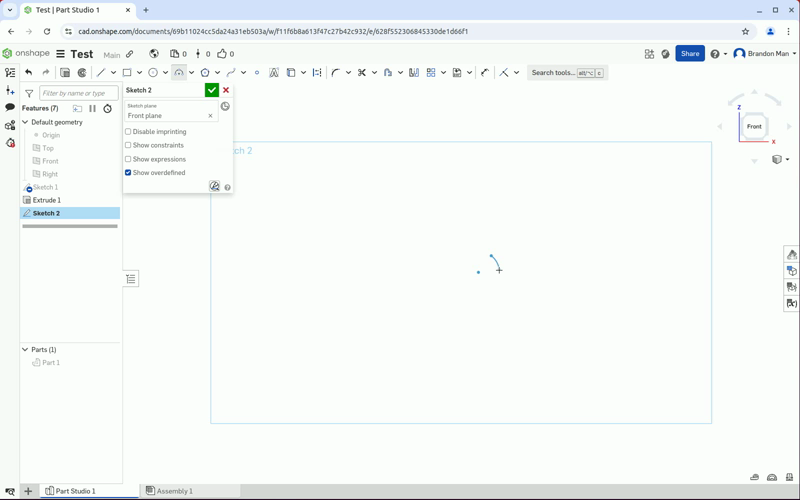
mouse_move(495, 262)
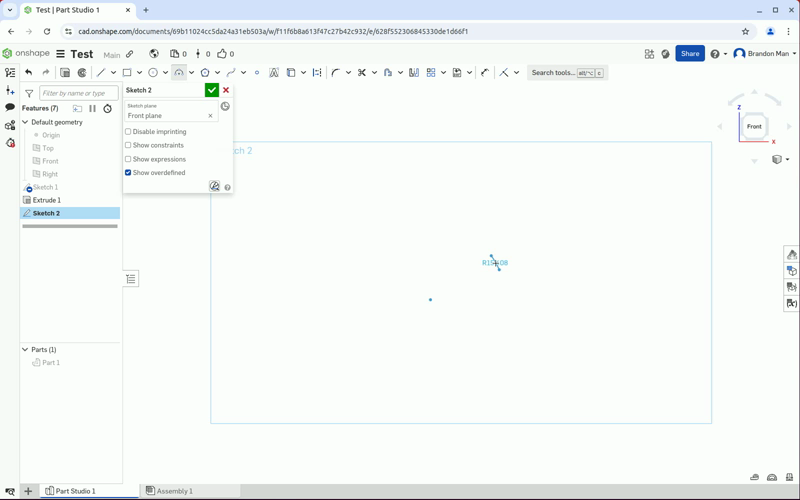
click(495, 262)
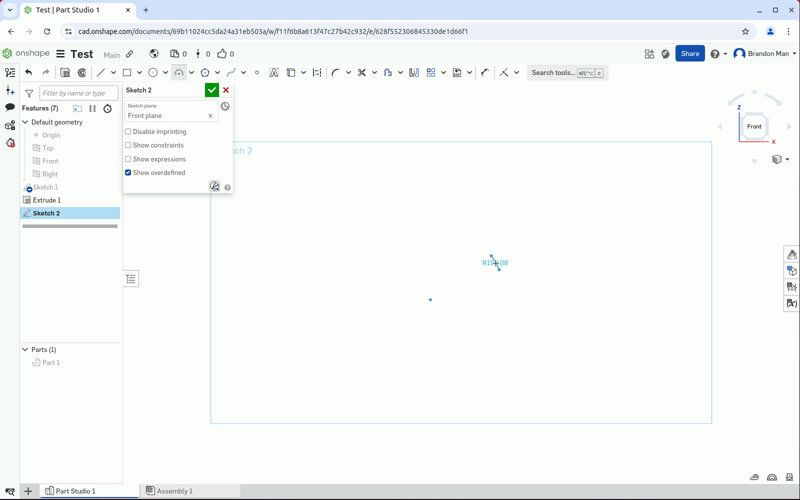
key_up(shift)
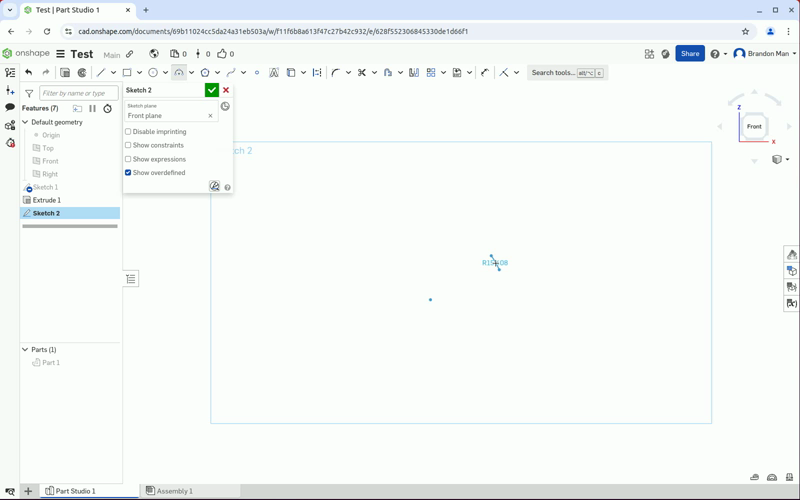
key(esc)
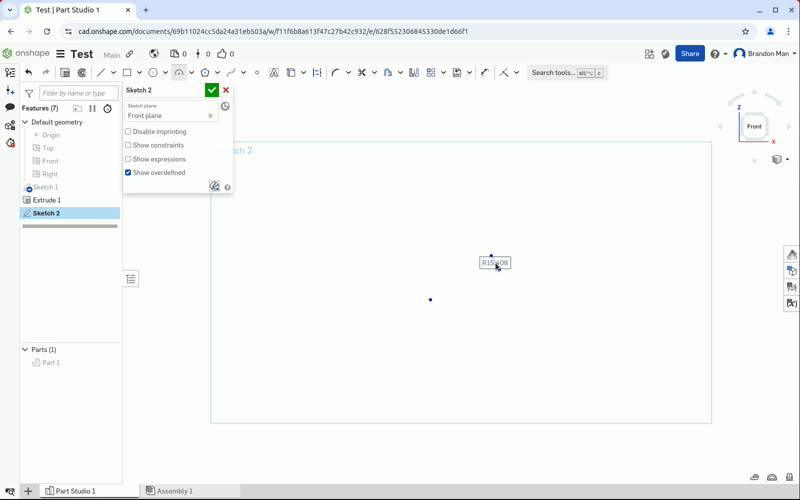
key(l)
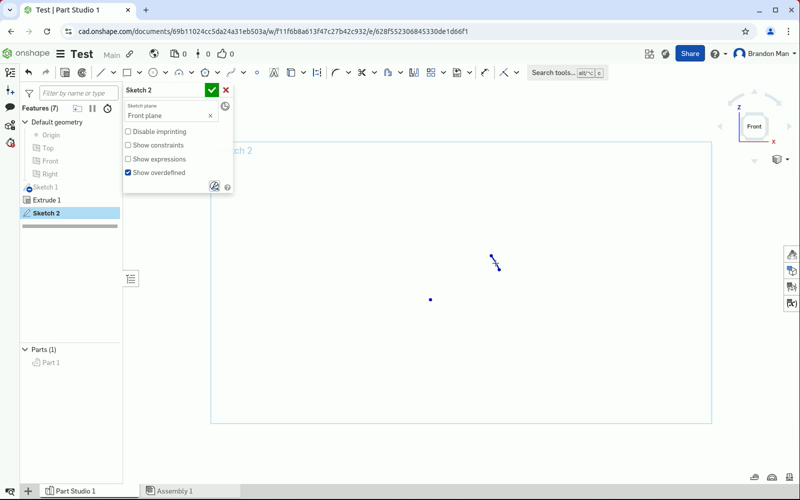
mouse_move(499, 269)
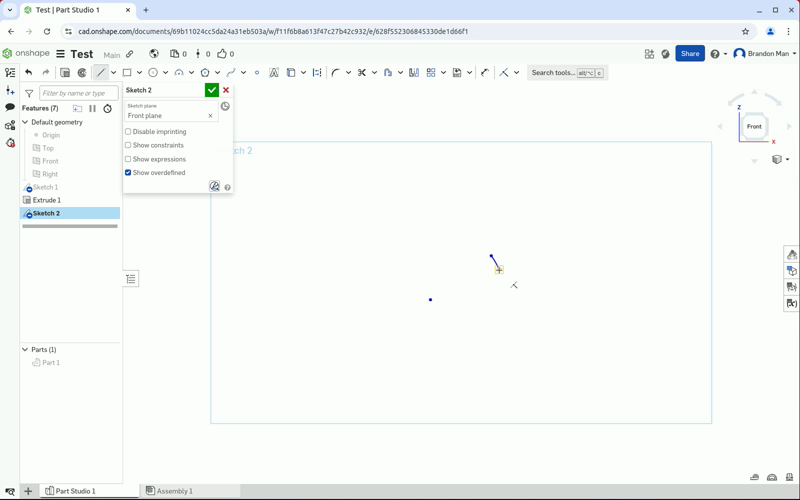
click(499, 269)
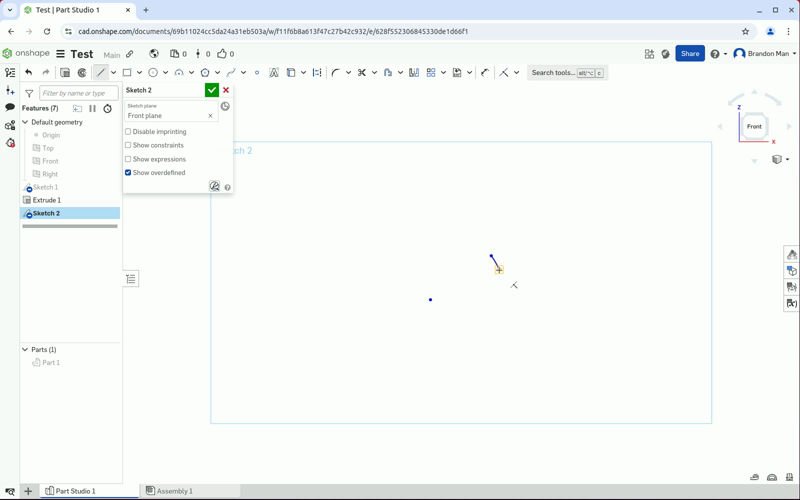
key_down(shift)
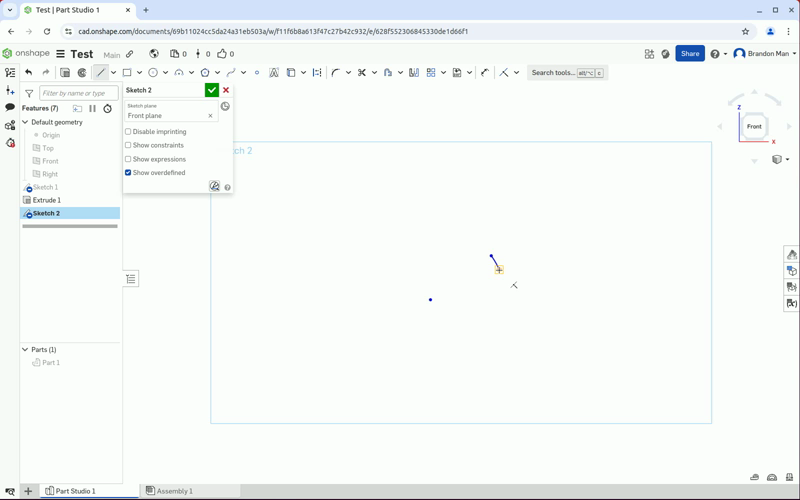
mouse_move(555, 237)
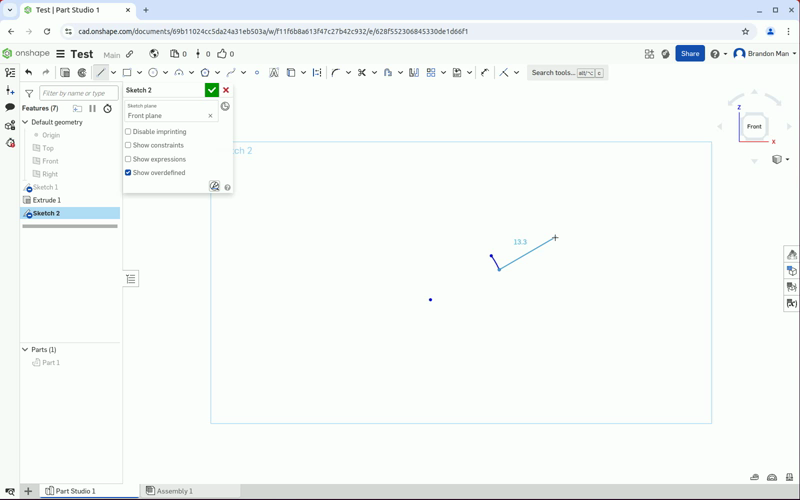
click(555, 237)
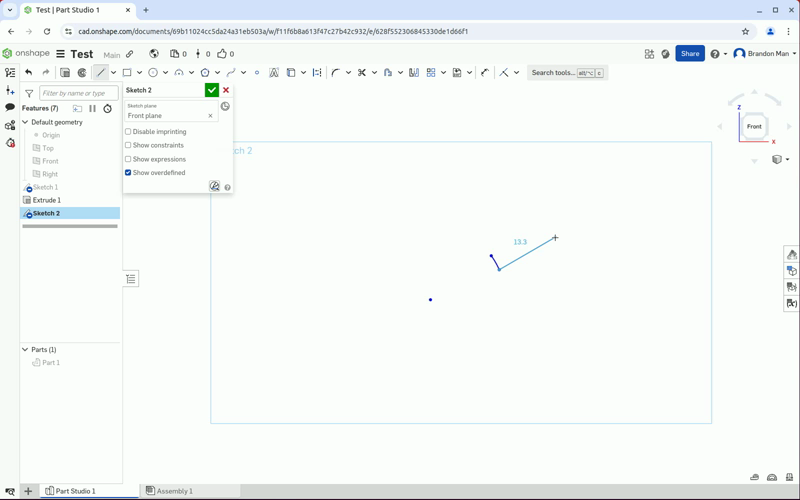
key_up(shift)
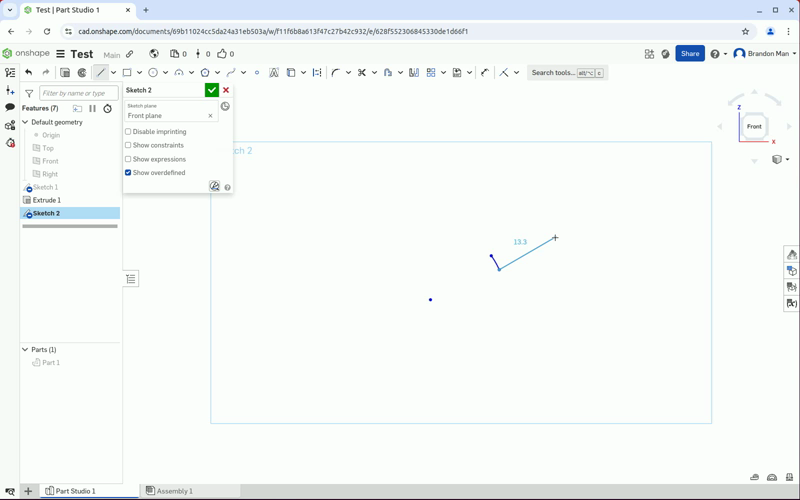
key(esc)
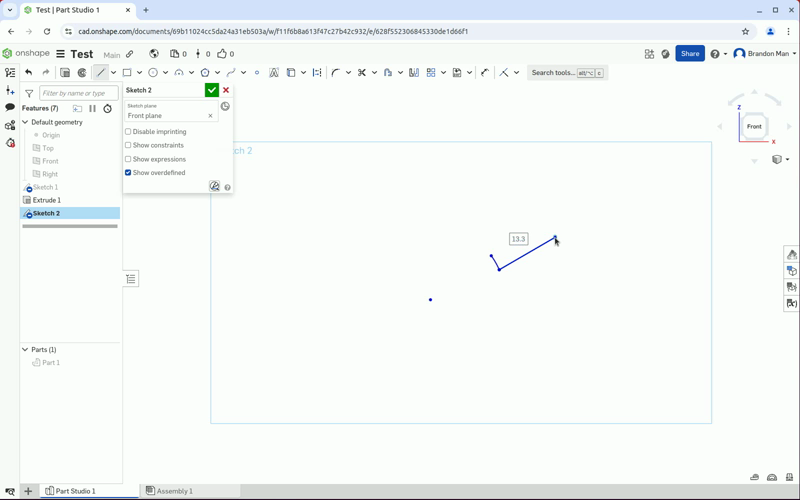
key(a)
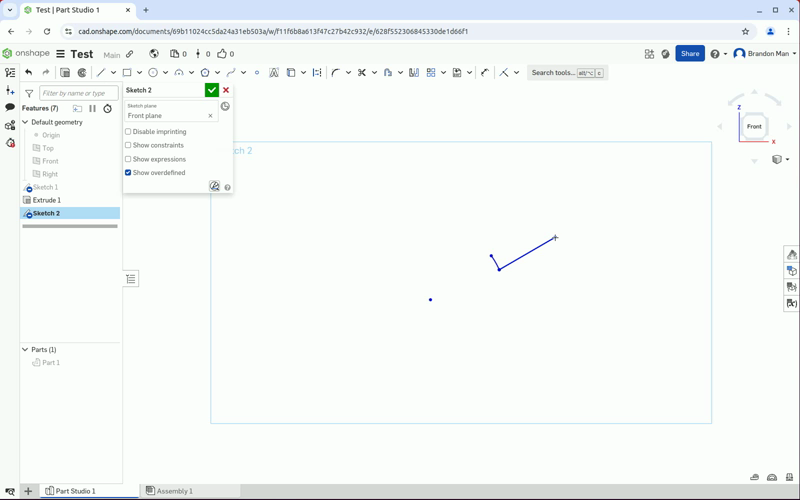
mouse_move(555, 237)
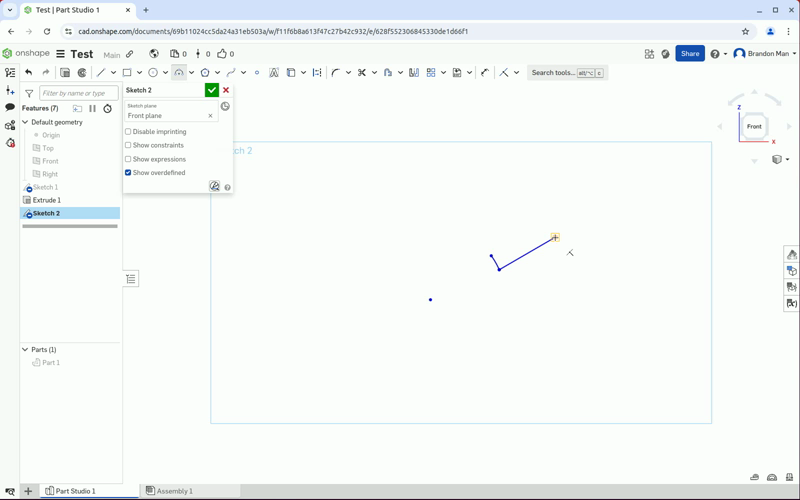
click(555, 237)
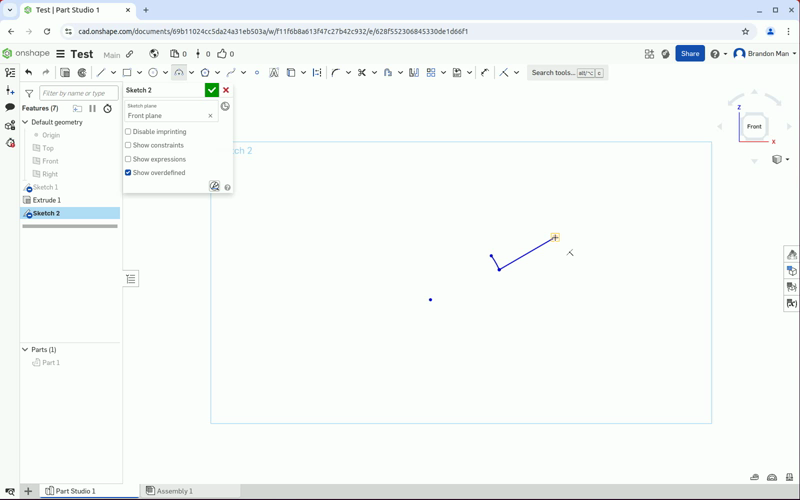
key_down(shift)
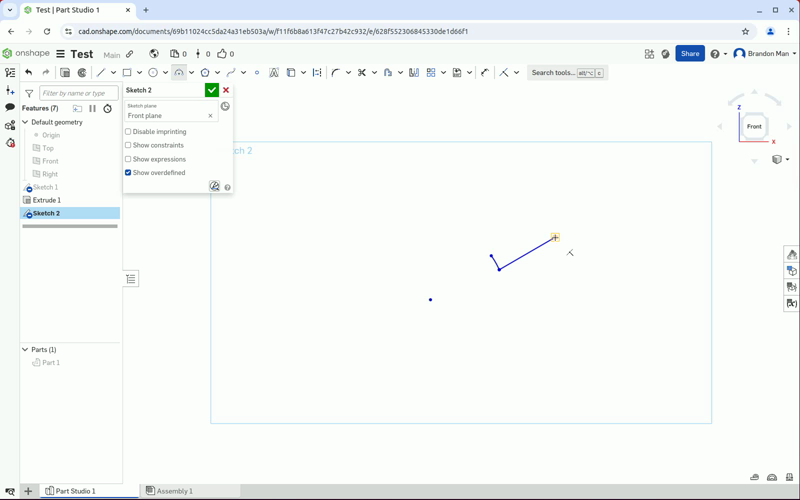
mouse_move(547, 223)
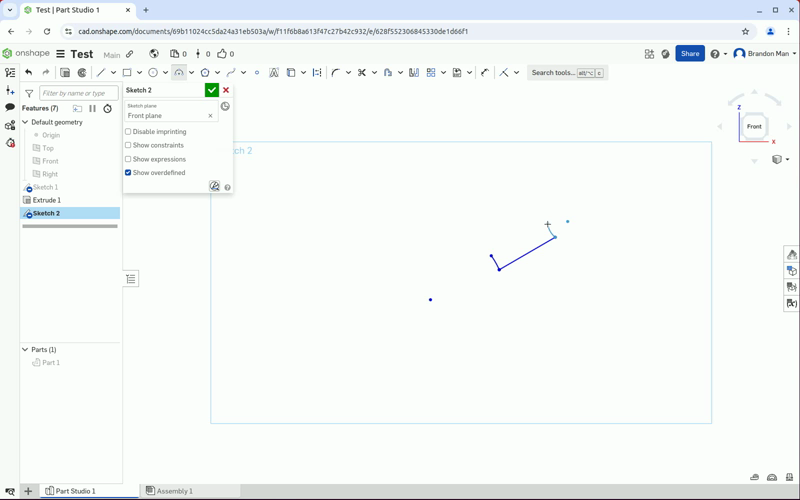
click(547, 223)
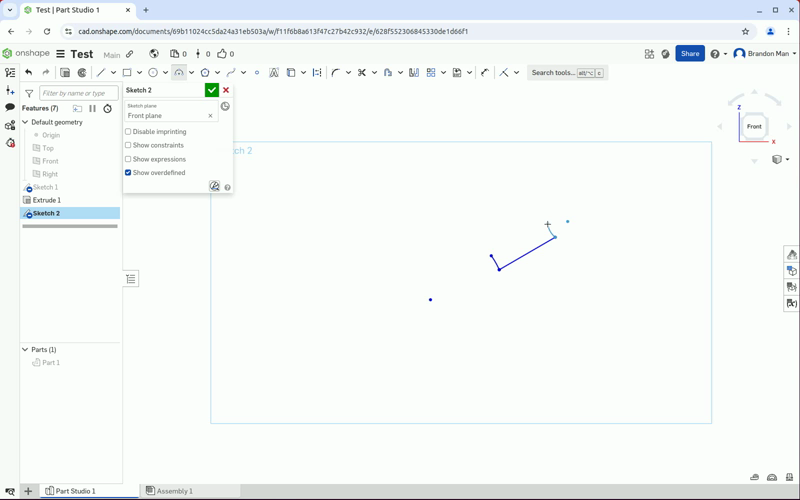
mouse_move(558, 226)
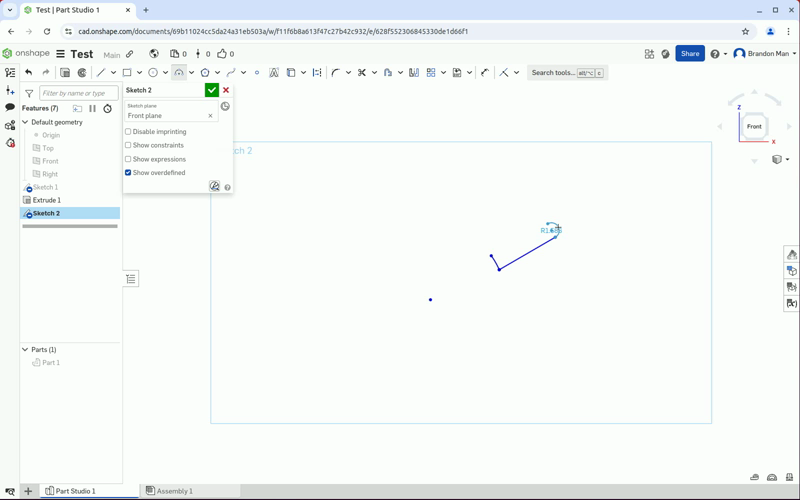
click(558, 226)
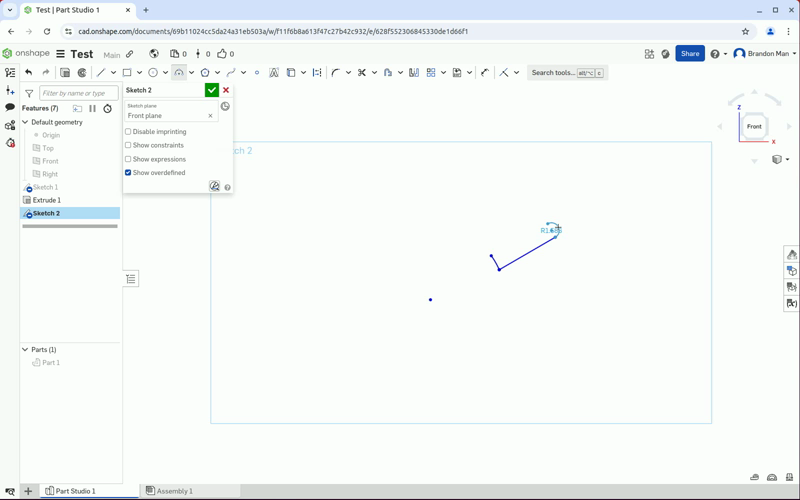
key_up(shift)
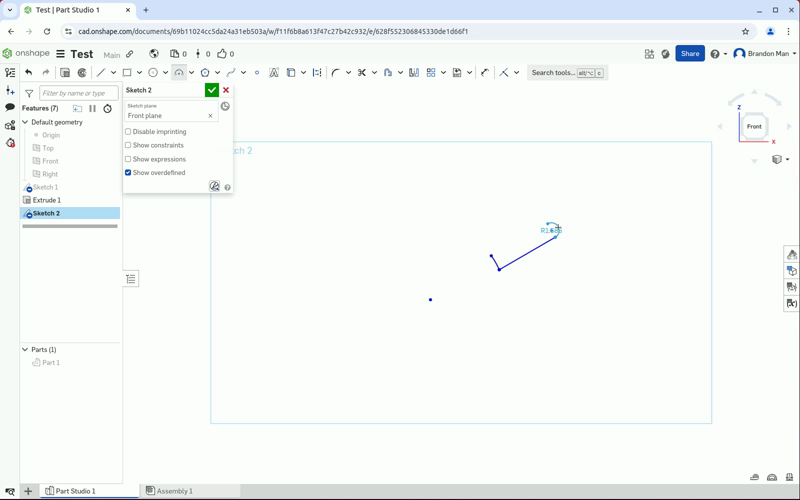
key(esc)
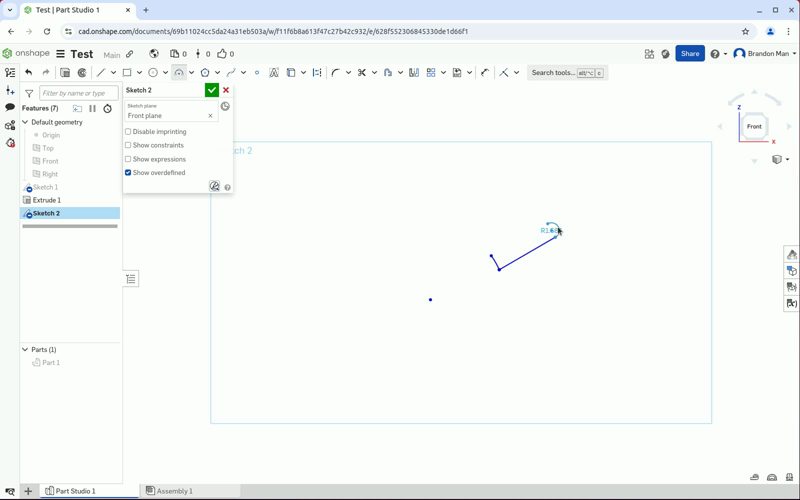
key(l)
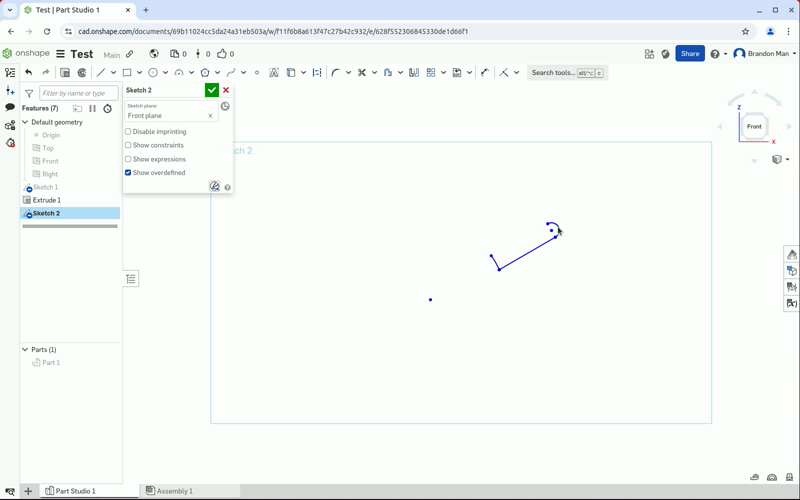
mouse_move(547, 223)
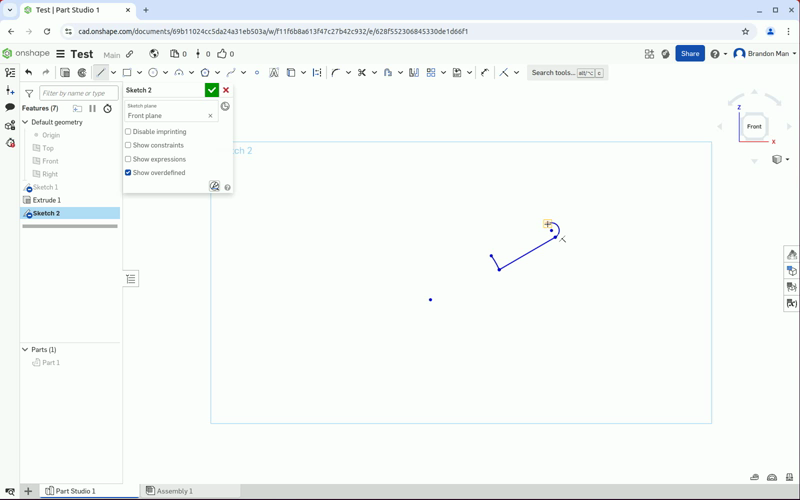
click(547, 223)
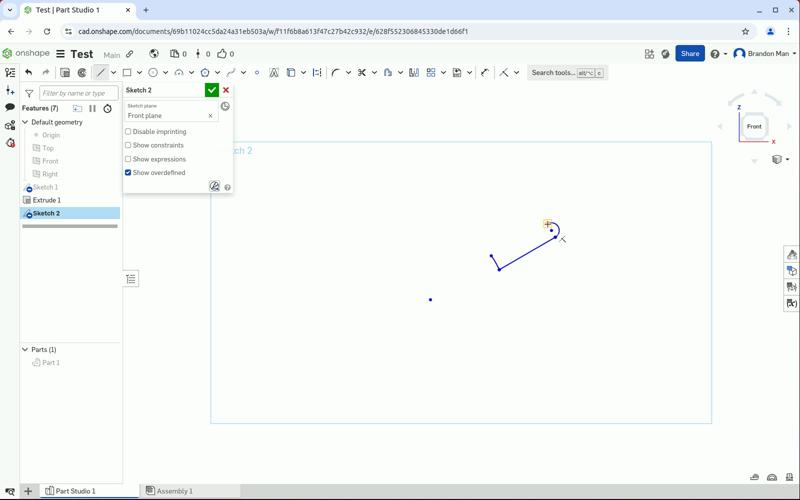
key_down(shift)
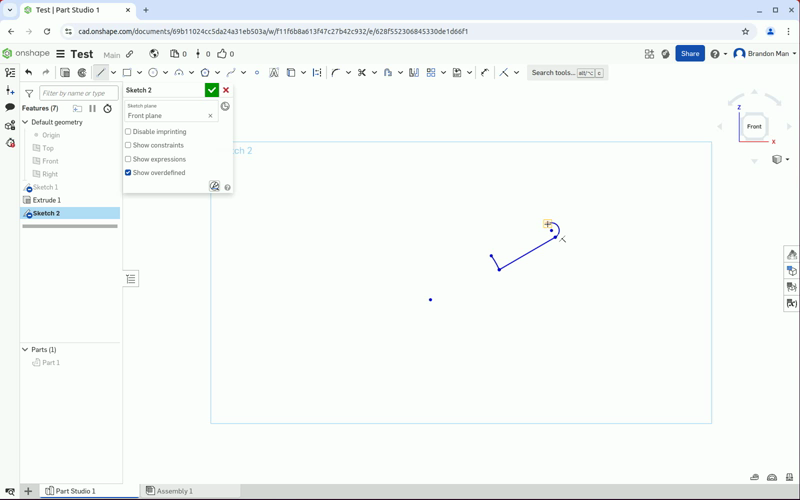
mouse_move(491, 255)
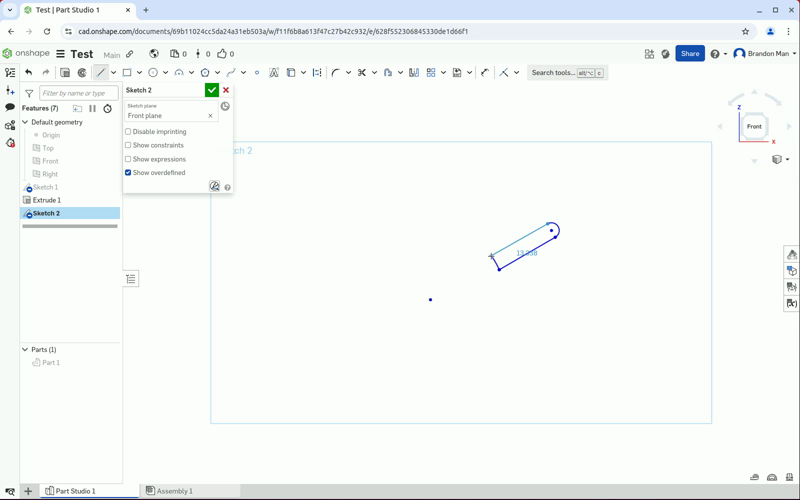
key_up(shift)
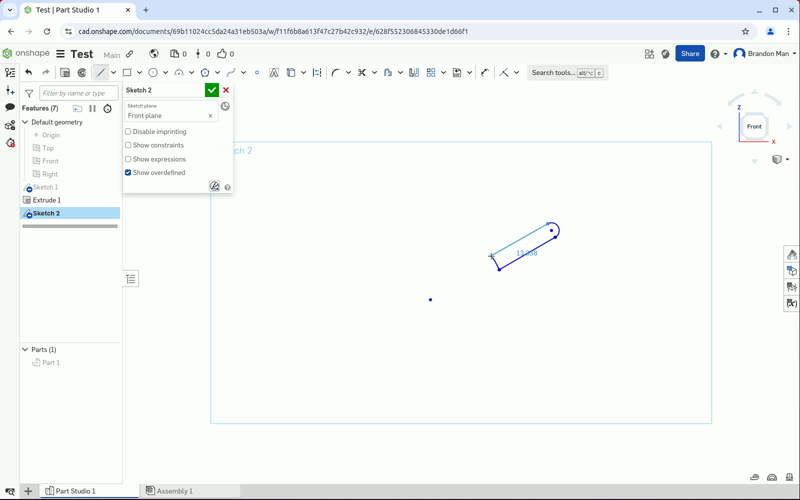
click(491, 255)
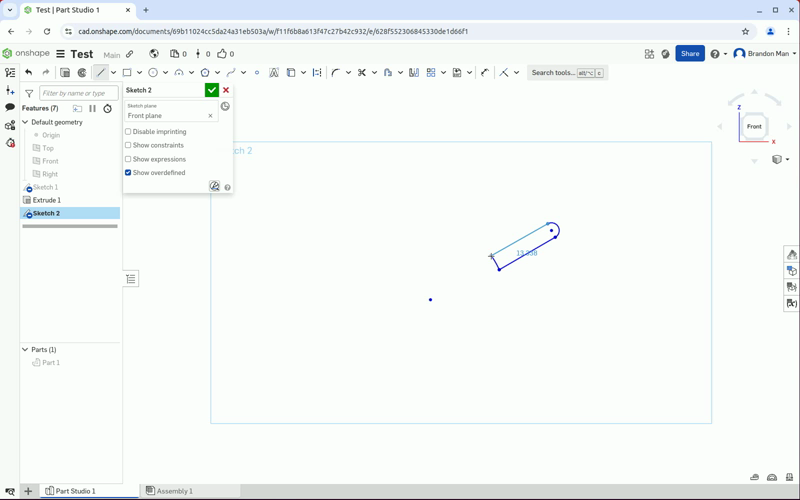
key(esc)
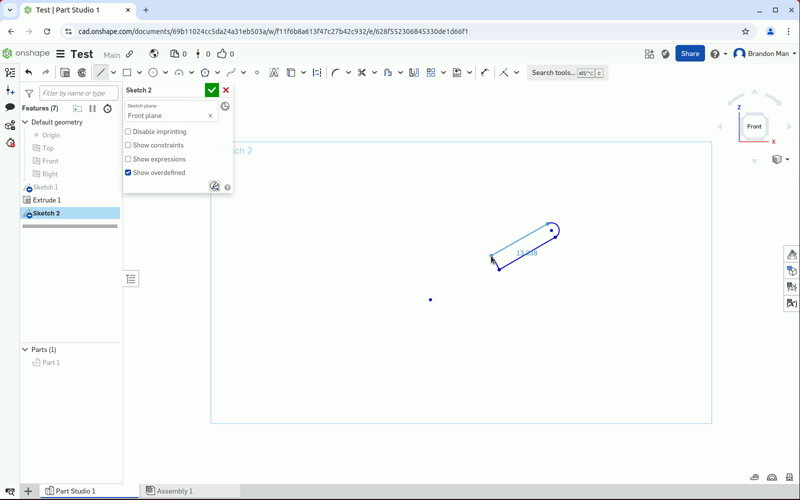
mouse_move(523, 249)
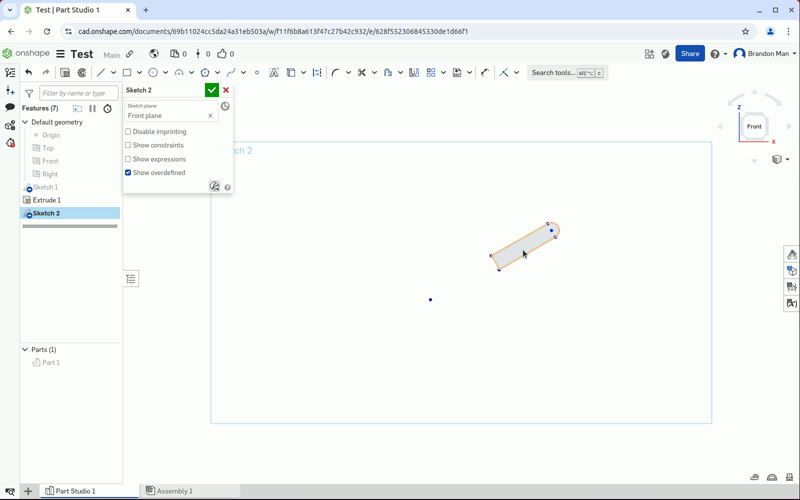
scroll(6)
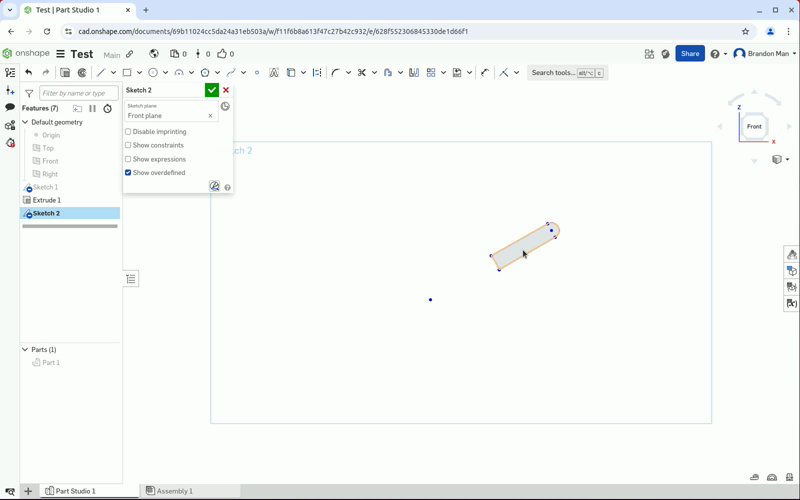
scroll(6)
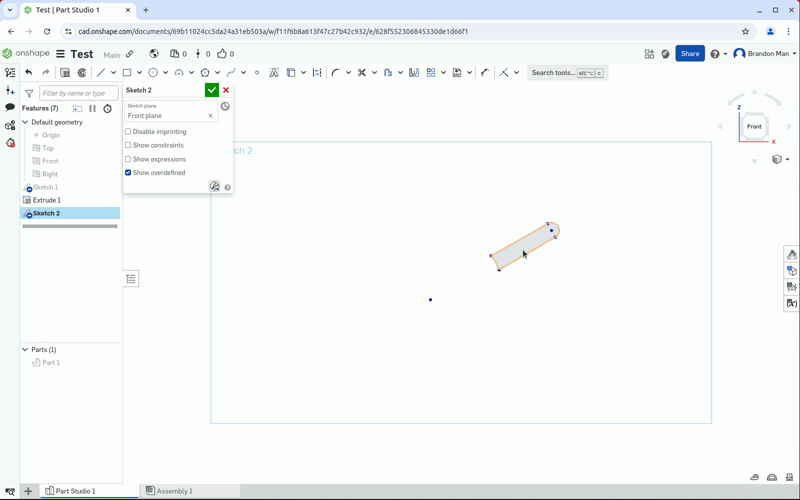
scroll(6)
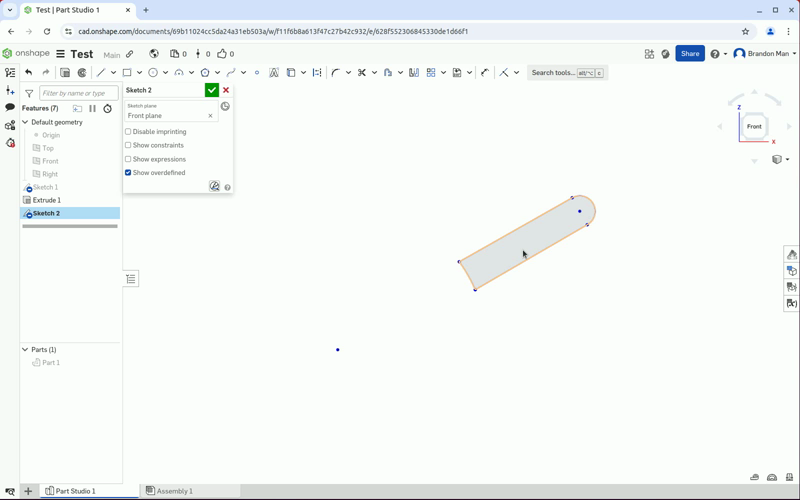
scroll(6)
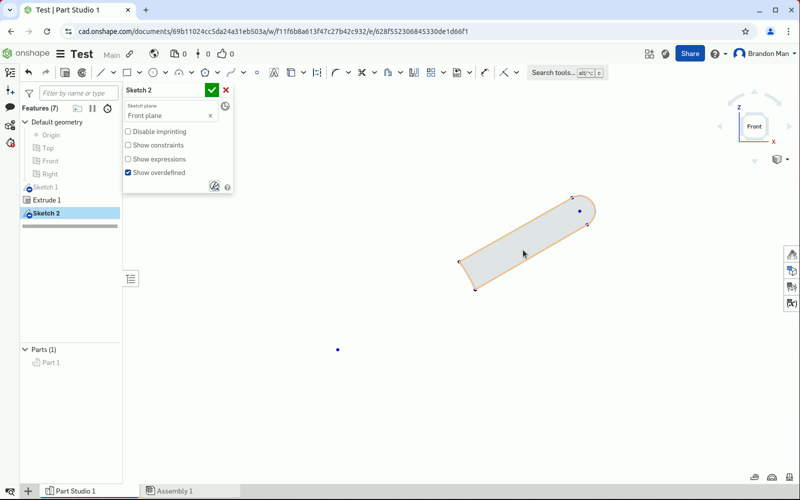
scroll(6)
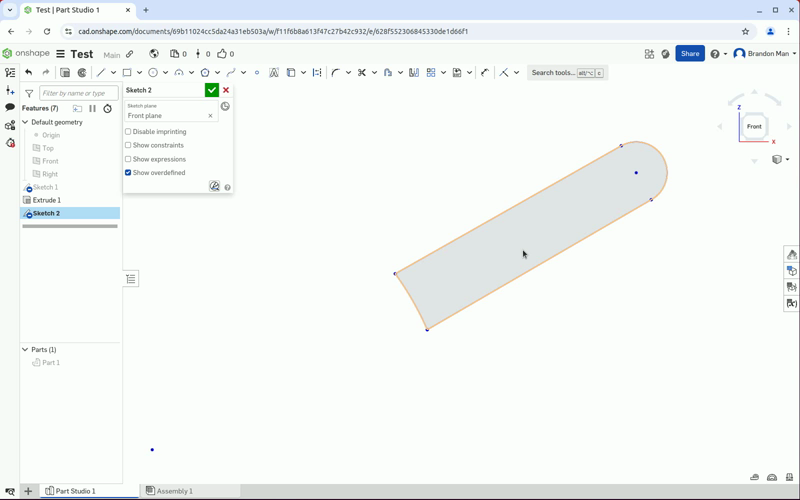
scroll(6)
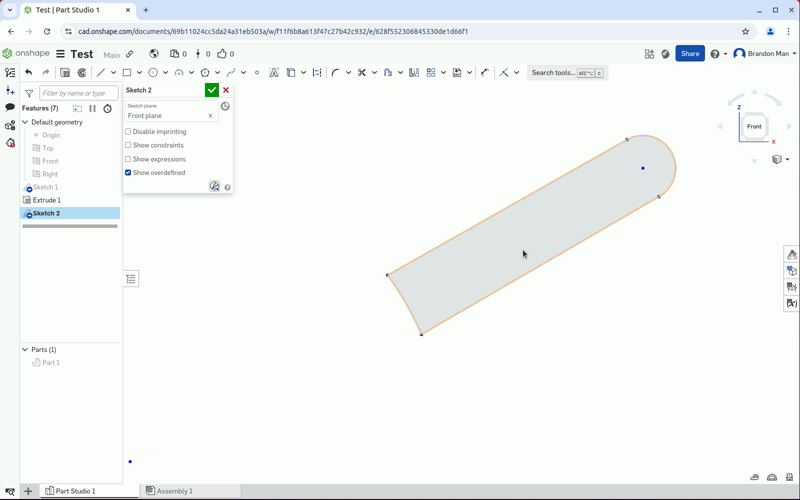
scroll(6)
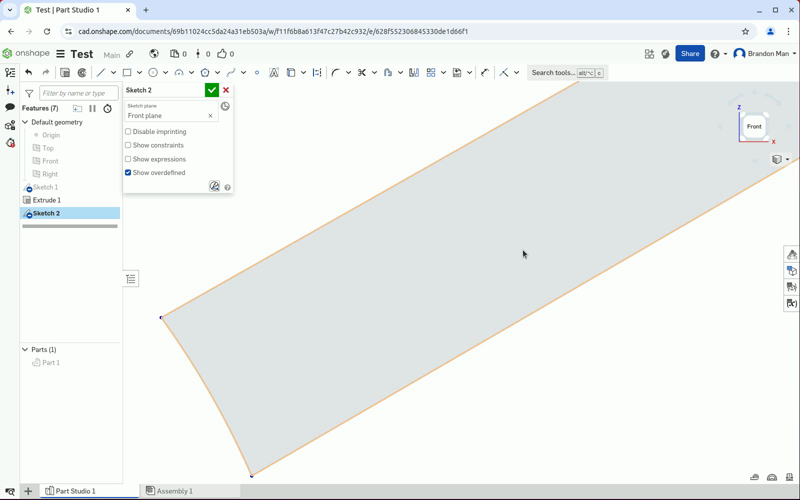
click(523, 249)
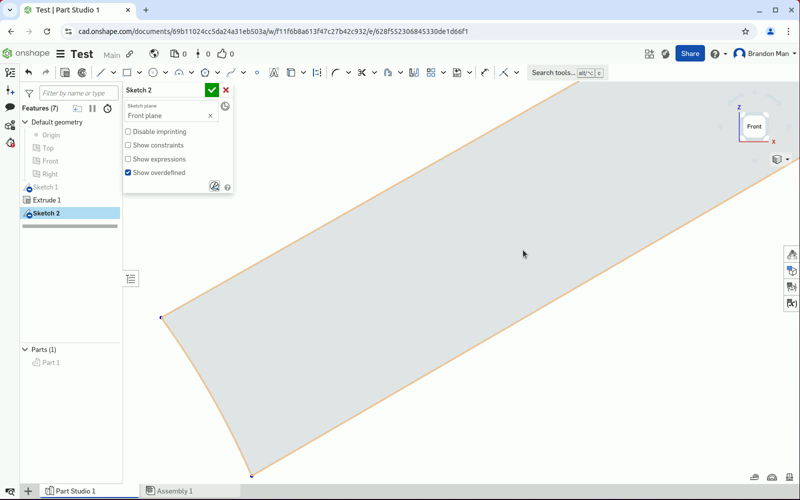
scroll(-6)
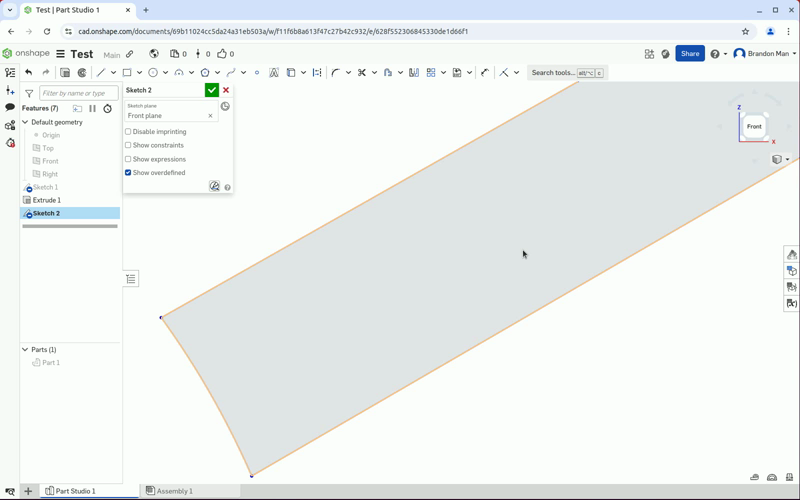
scroll(-6)
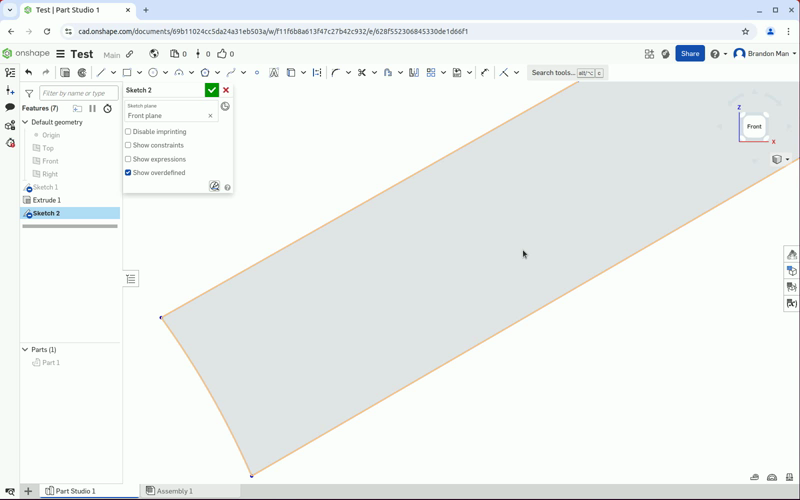
scroll(-6)
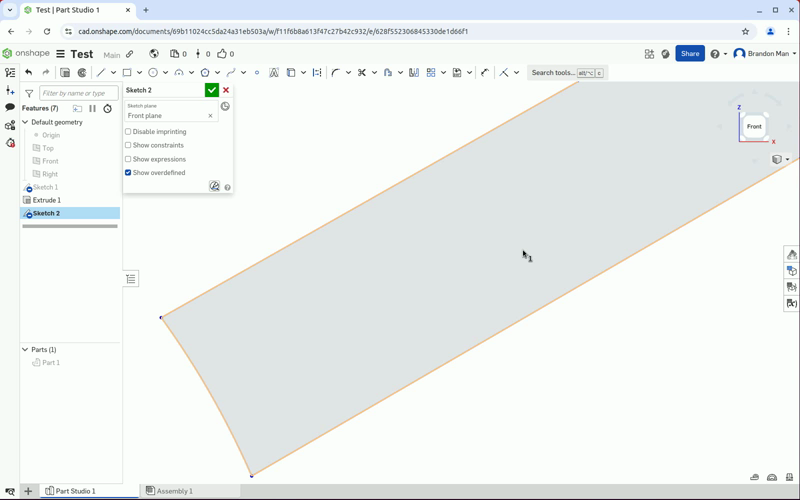
scroll(-6)
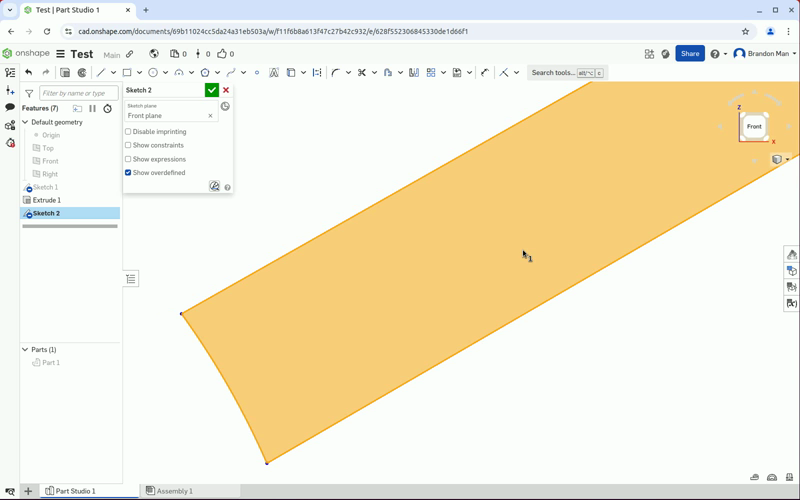
scroll(-6)
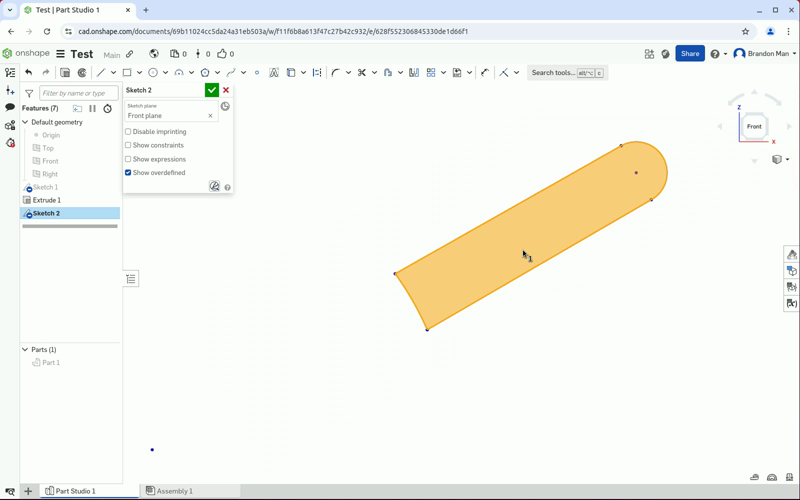
scroll(-6)
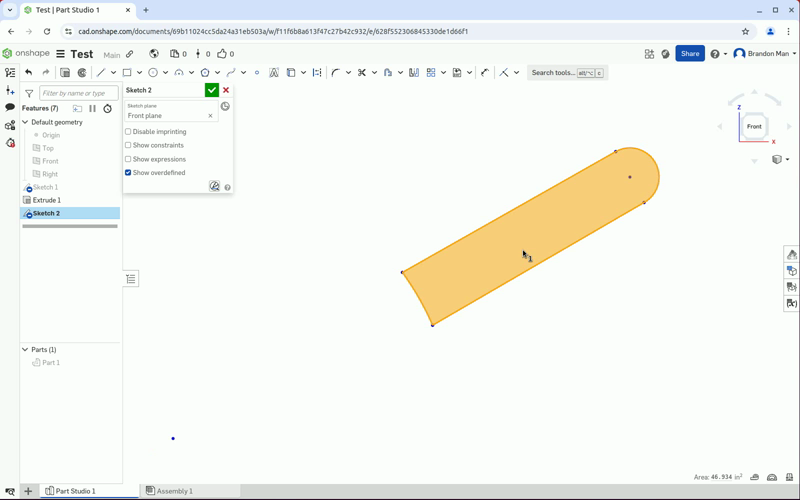
scroll(-6)
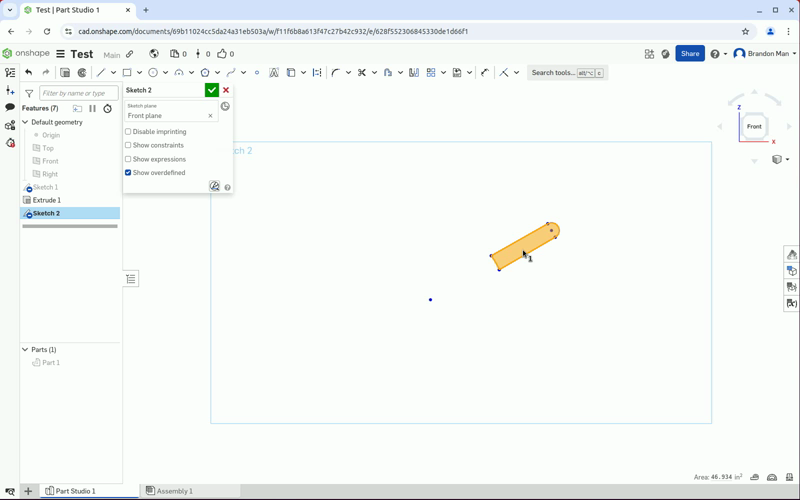
mouse_move(73, 352)
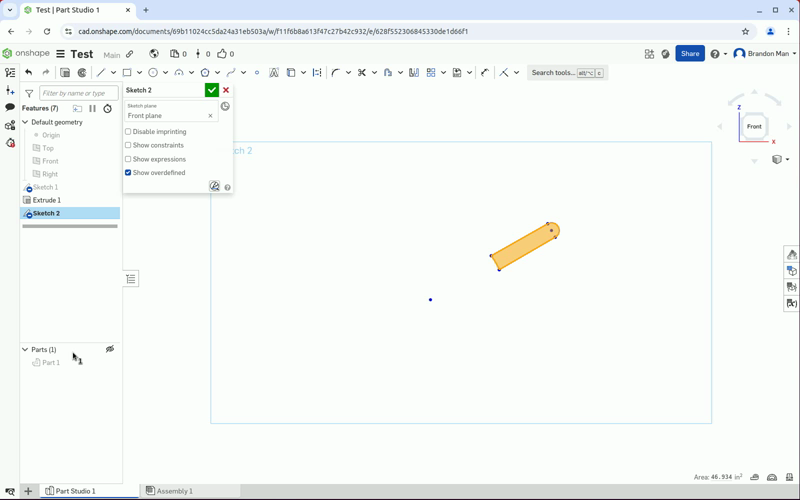
key(shift+y)
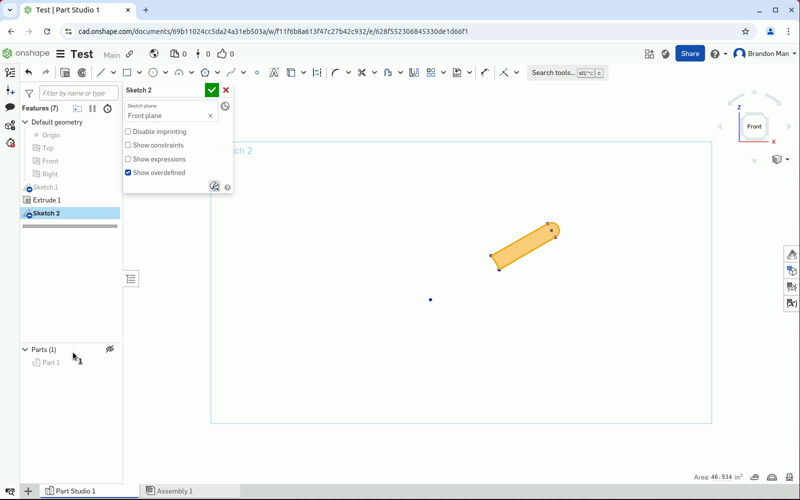
key(shift+e)
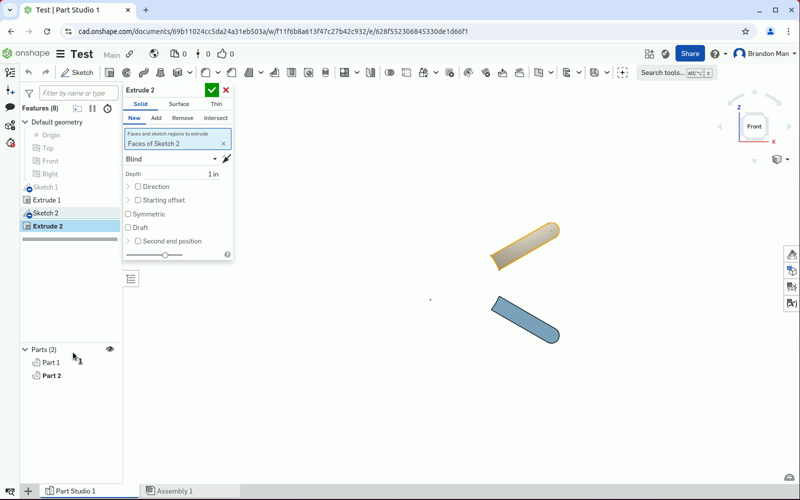
mouse_move(143, 106)
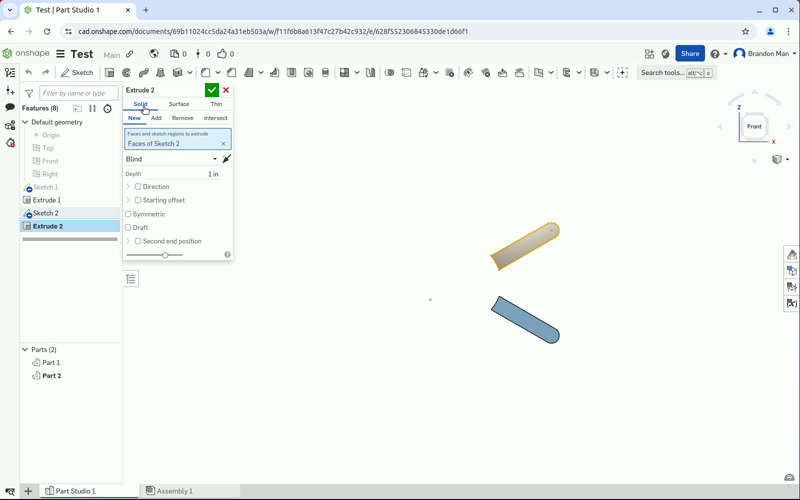
click(143, 106)
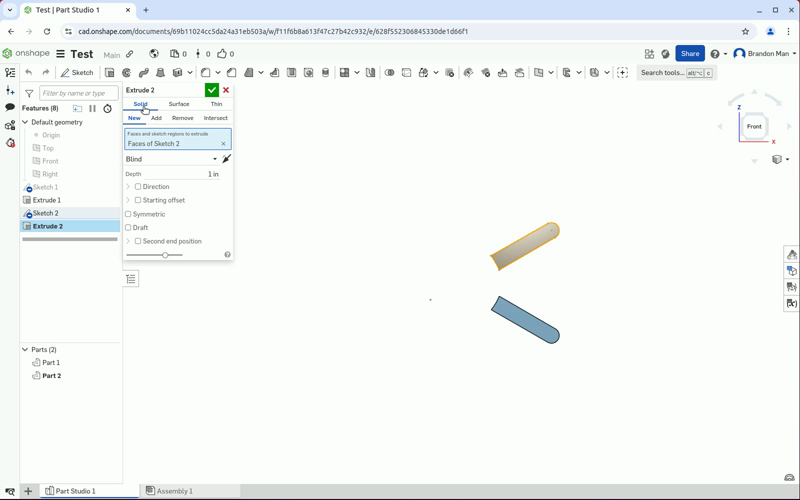
mouse_move(137, 120)
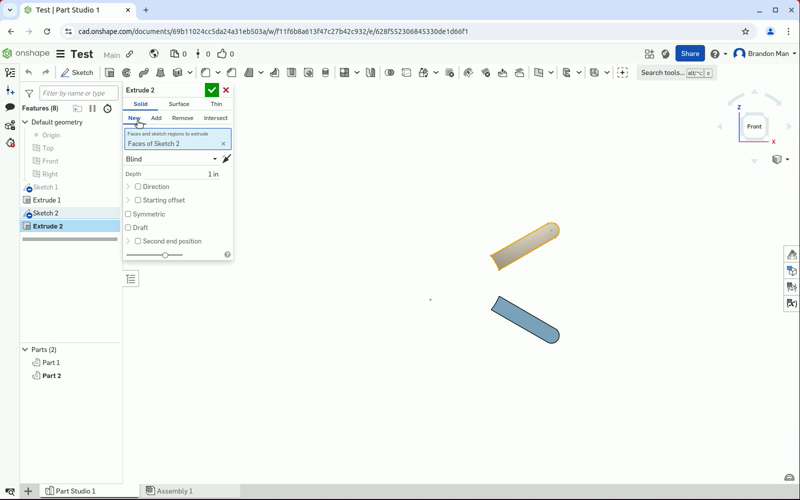
click(137, 120)
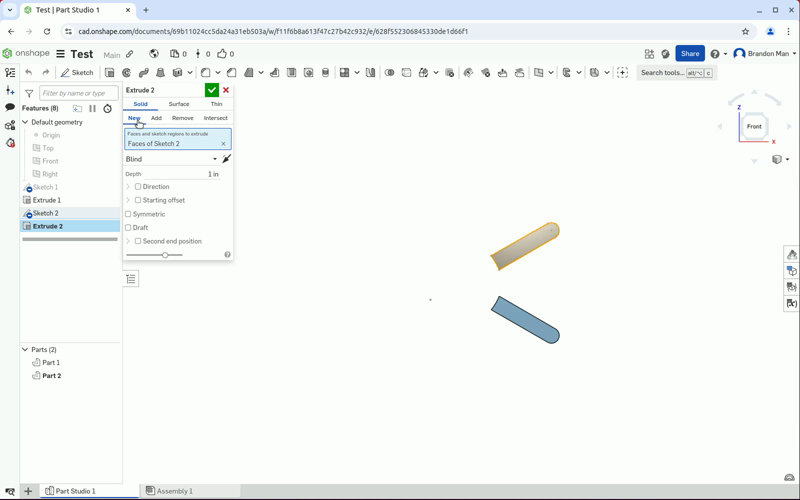
key(tab, 4)
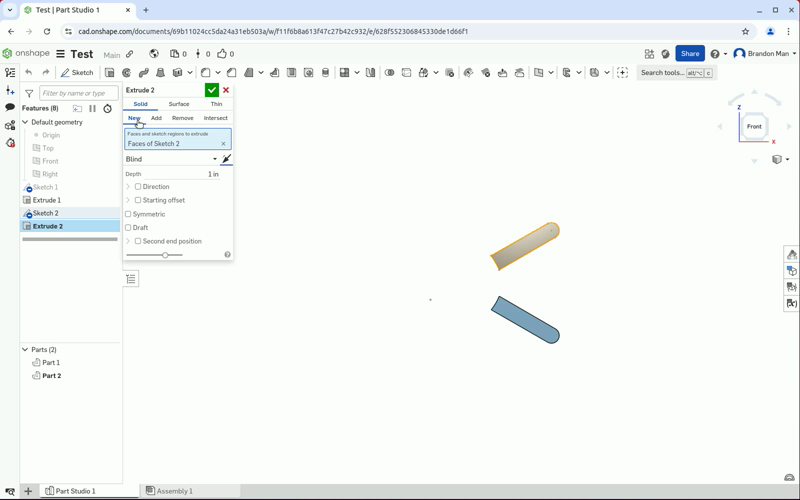
text(5.055)
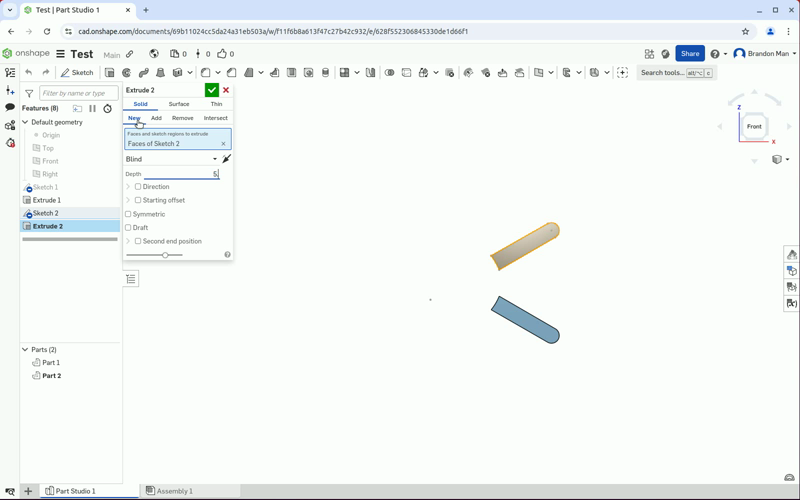
key(enter)
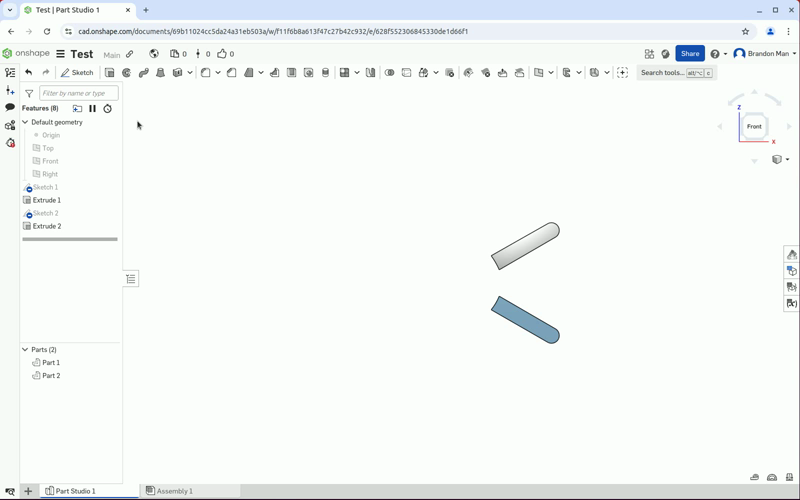
key(shift+h)
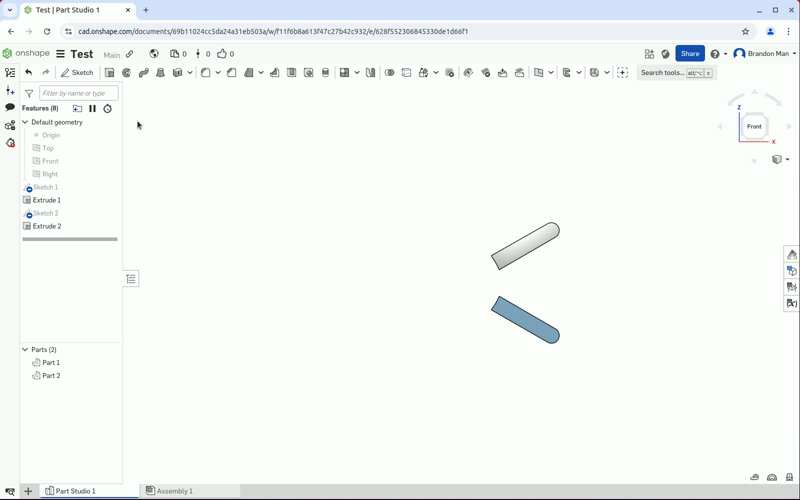
key(shift+h)
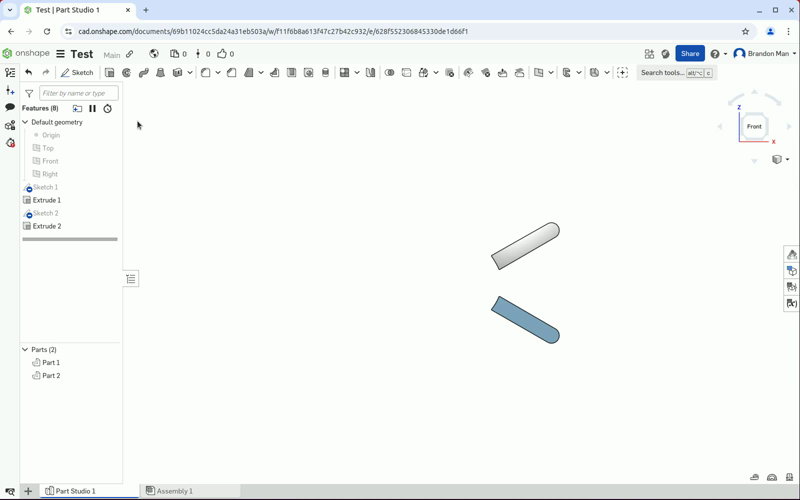
mouse_move(73, 189)
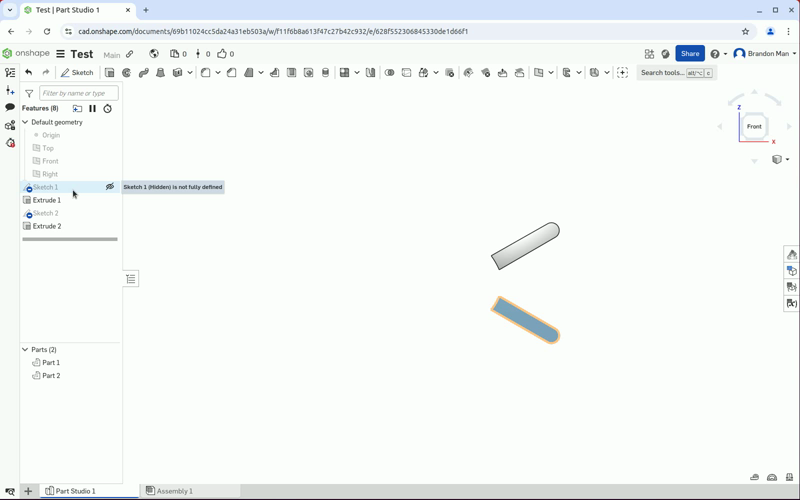
click(73, 189)
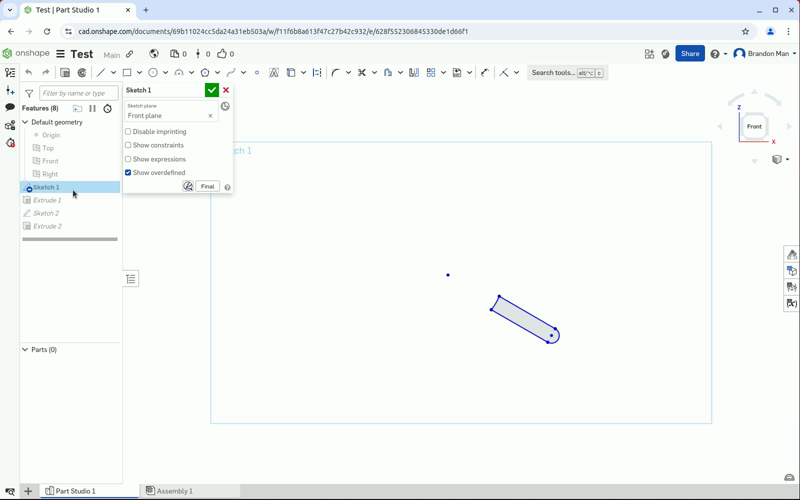
mouse_move(229, 92)
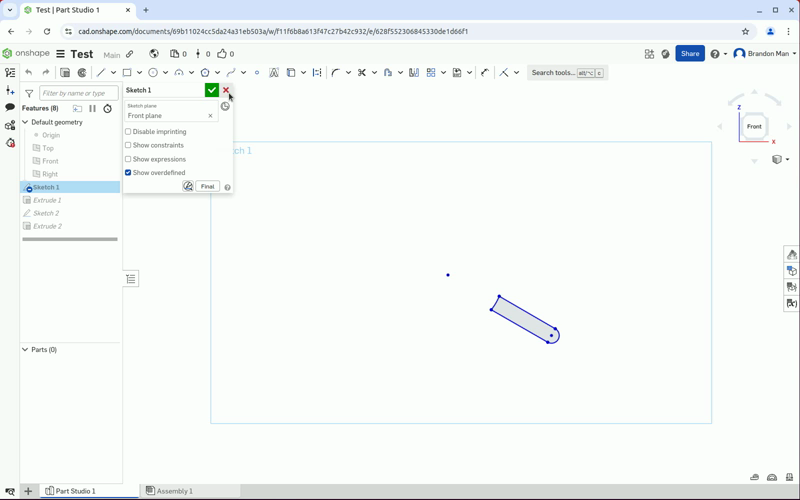
click(229, 92)
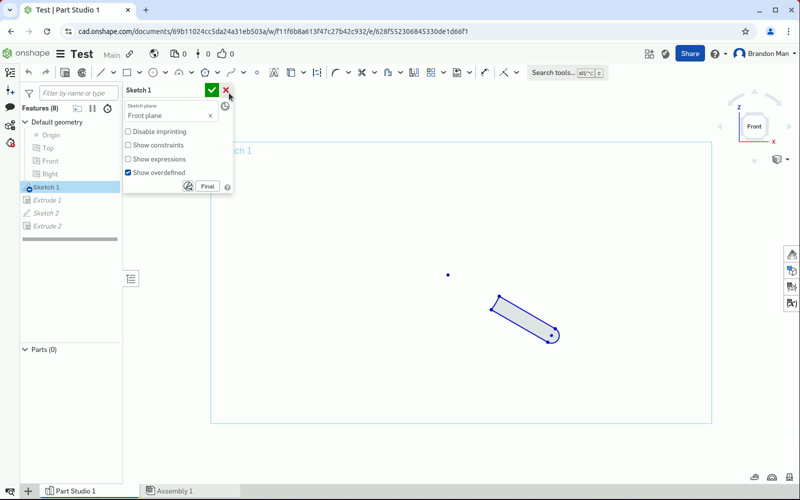
key(shift+s)
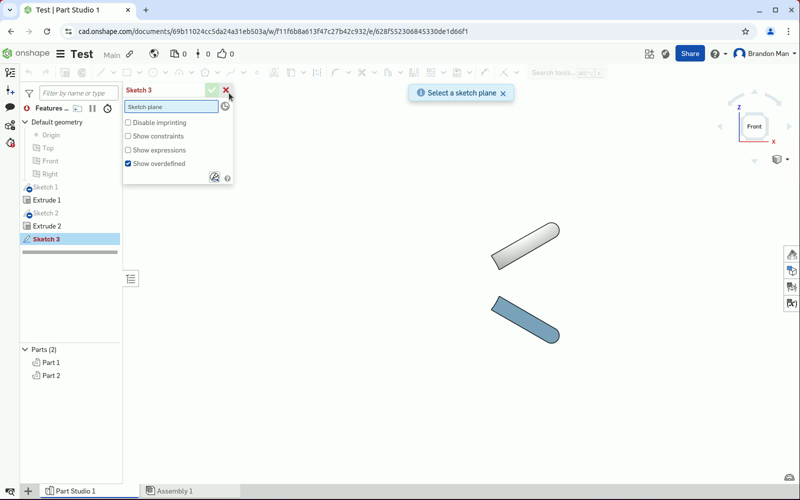
mouse_move(73, 163)
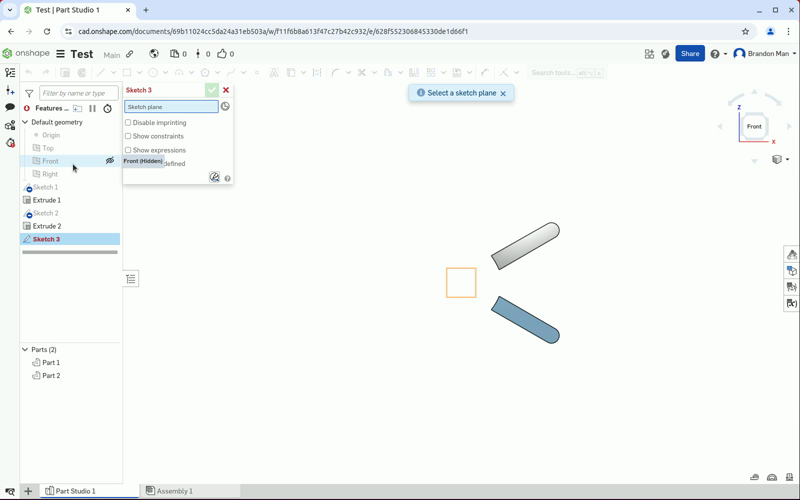
click(73, 163)
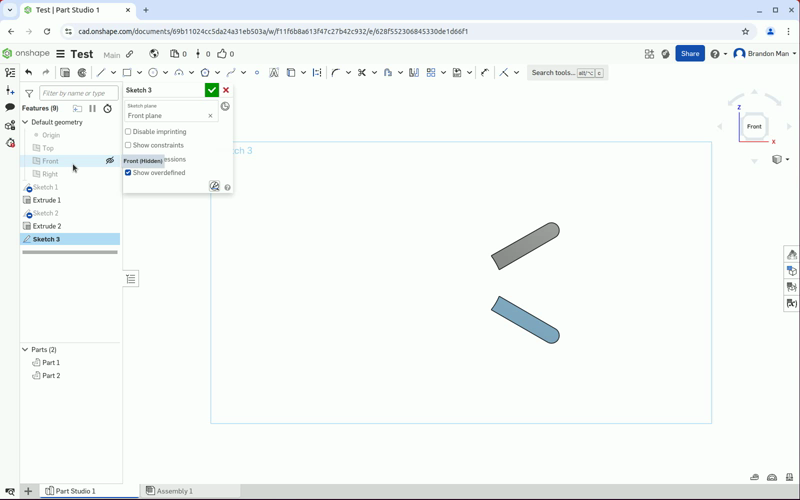
mouse_move(73, 352)
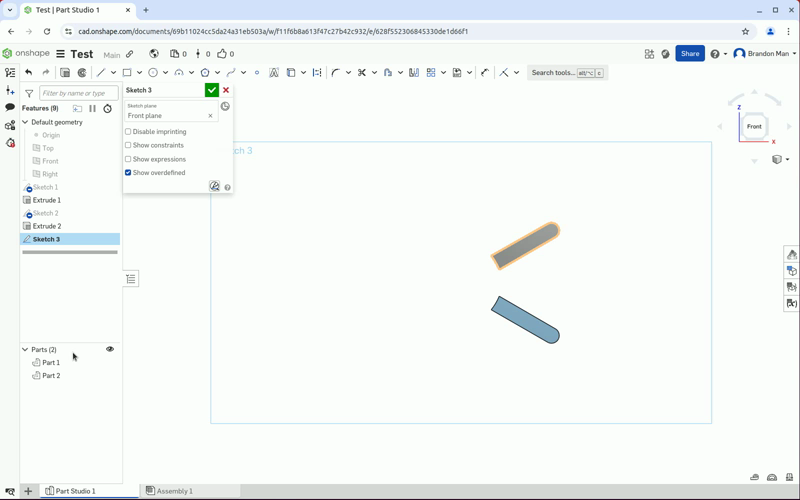
key(y)
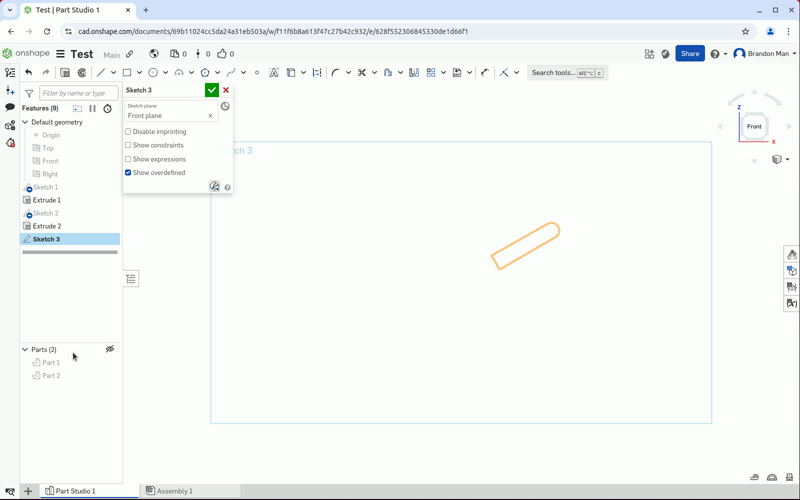
key(l)
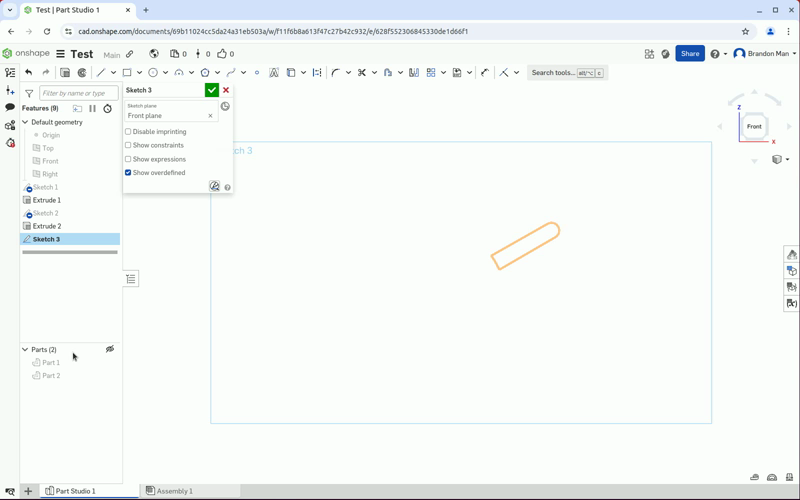
key_down(shift)
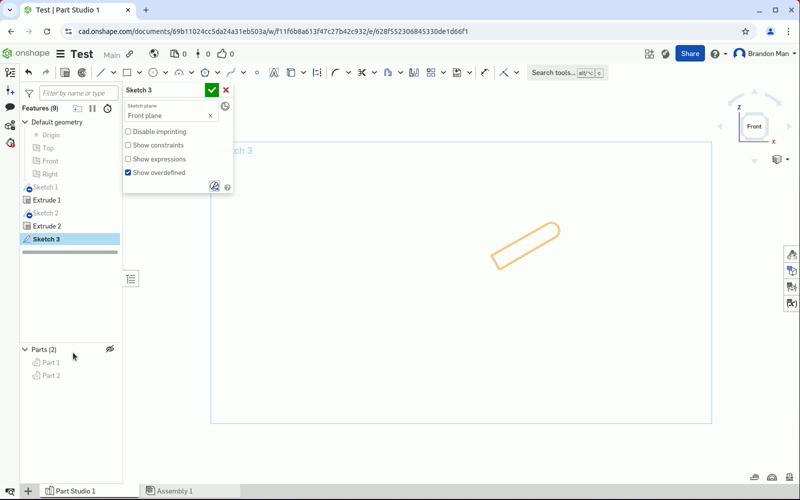
mouse_move(365, 237)
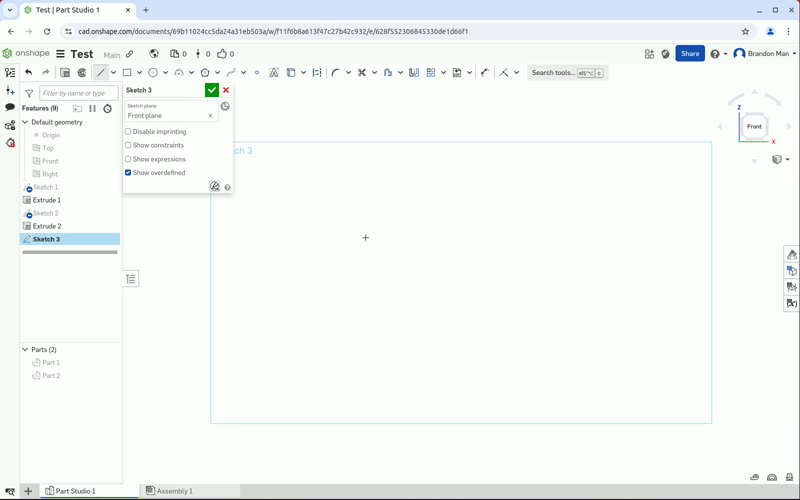
click(365, 237)
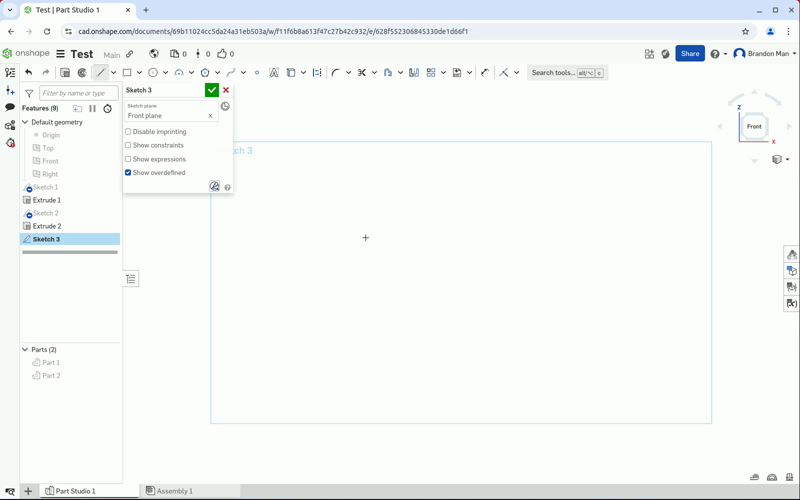
key_up(shift)
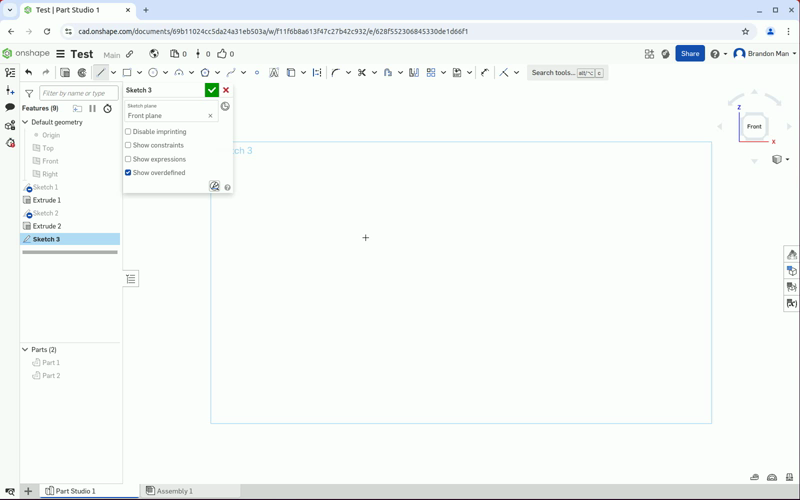
key_down(shift)
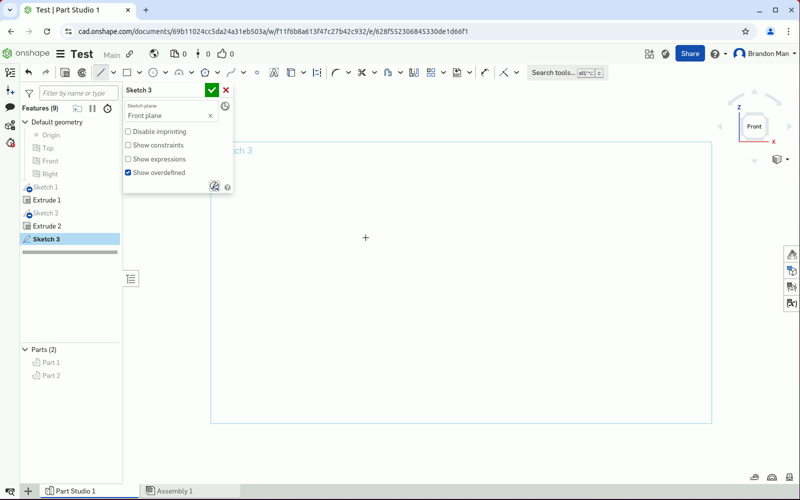
mouse_move(422, 270)
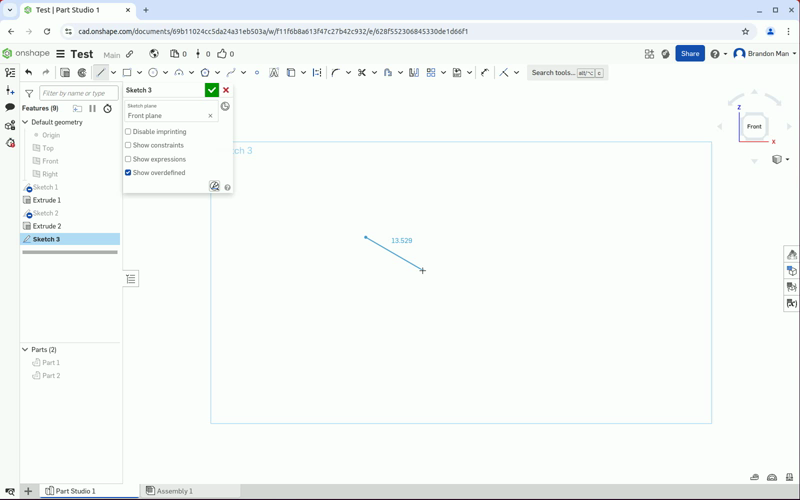
click(422, 270)
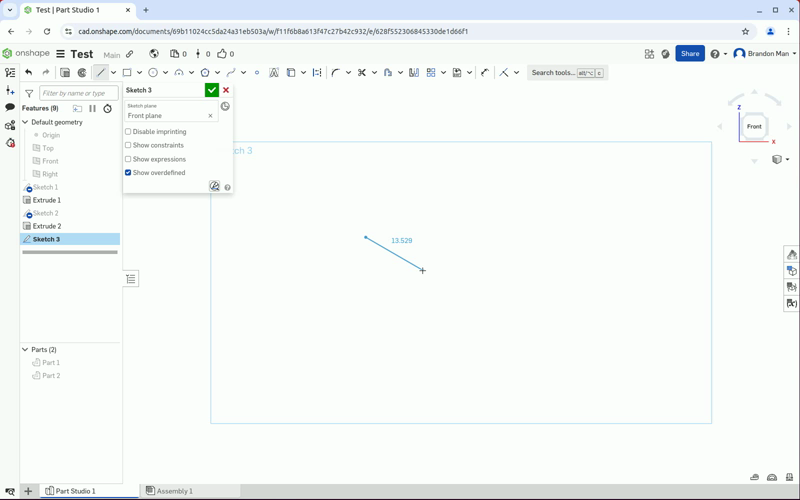
key_up(shift)
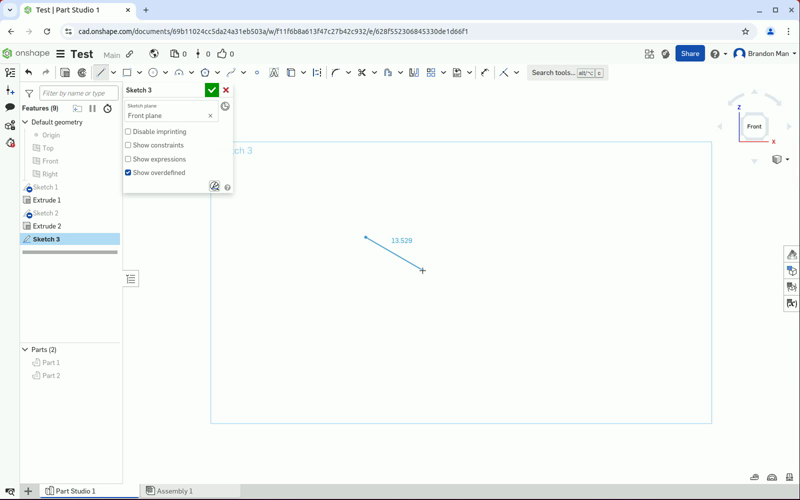
key(esc)
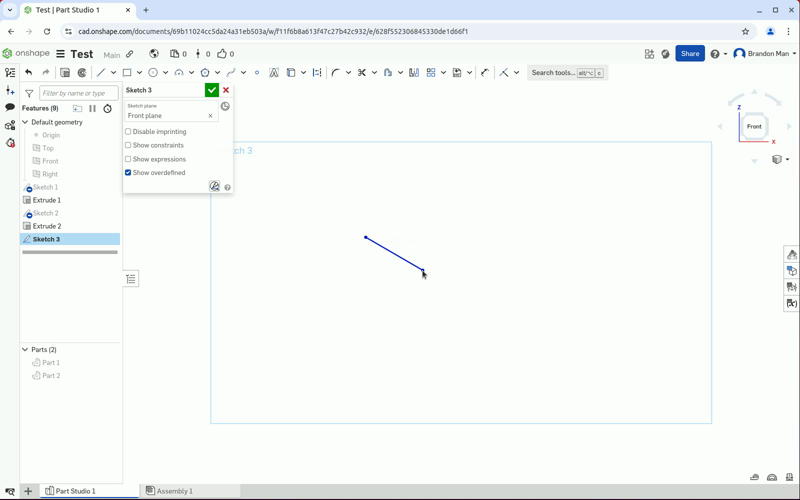
key(a)
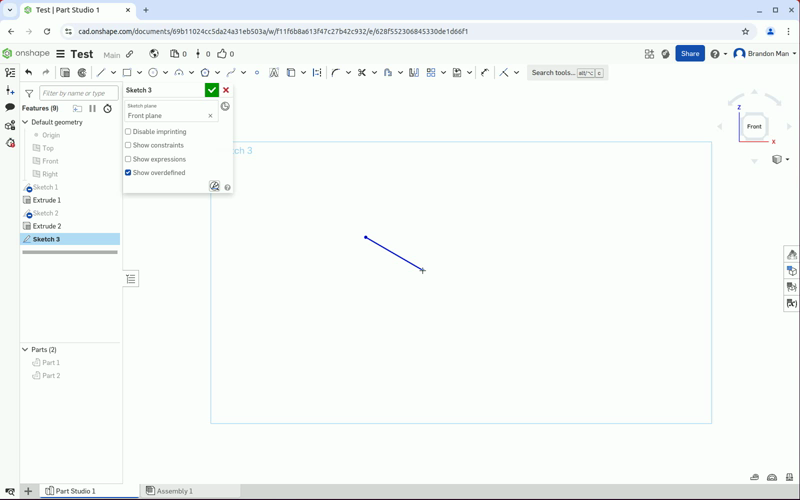
mouse_move(422, 270)
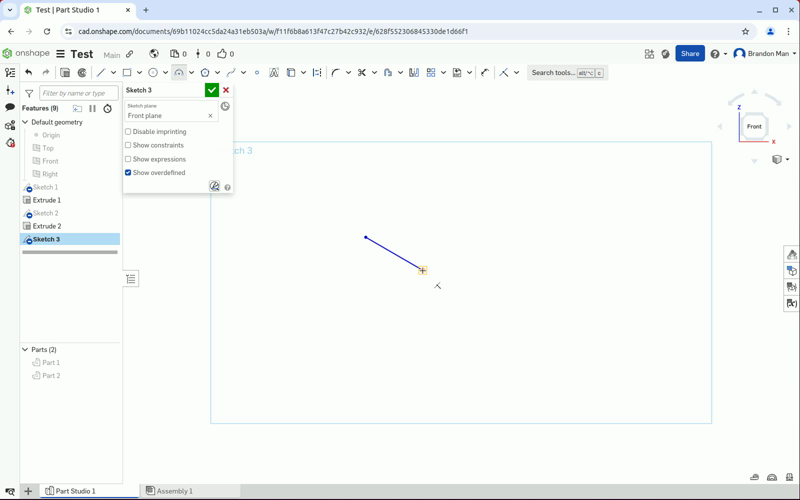
click(422, 270)
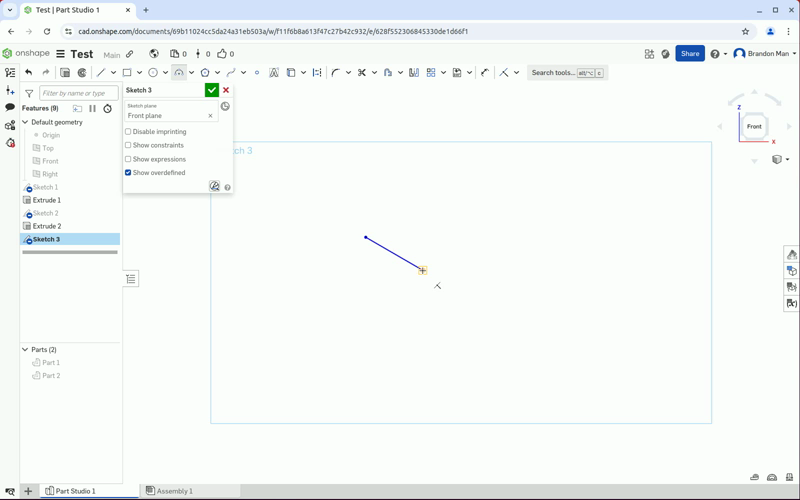
key_down(shift)
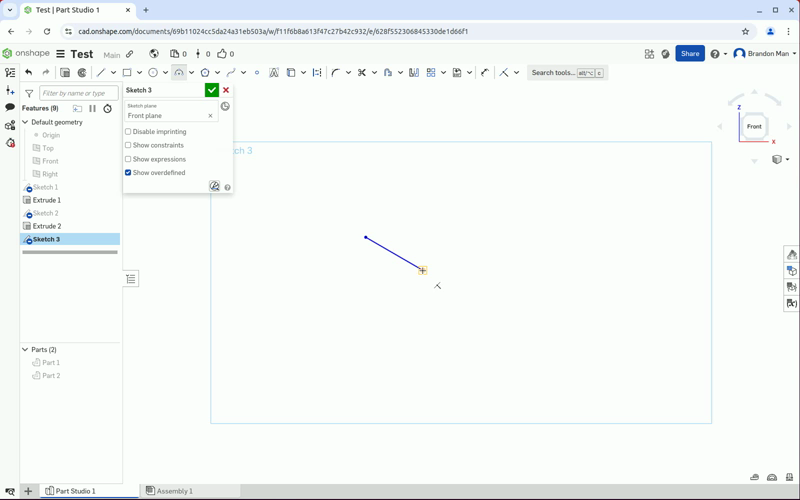
mouse_move(430, 255)
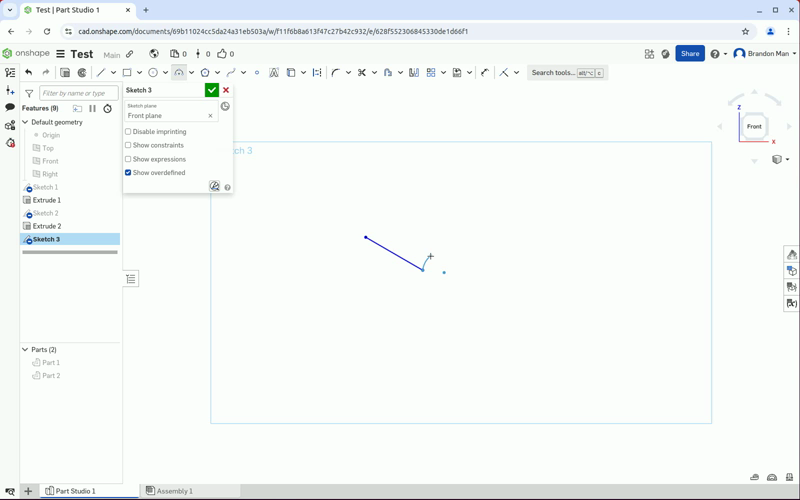
click(430, 255)
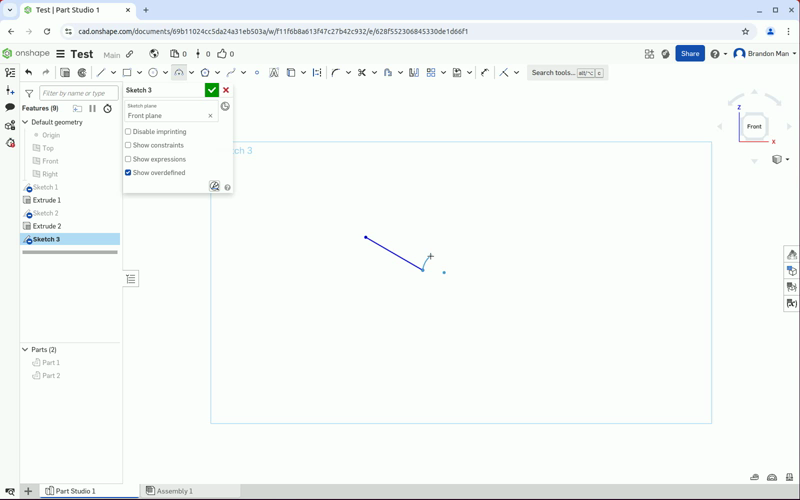
mouse_move(426, 262)
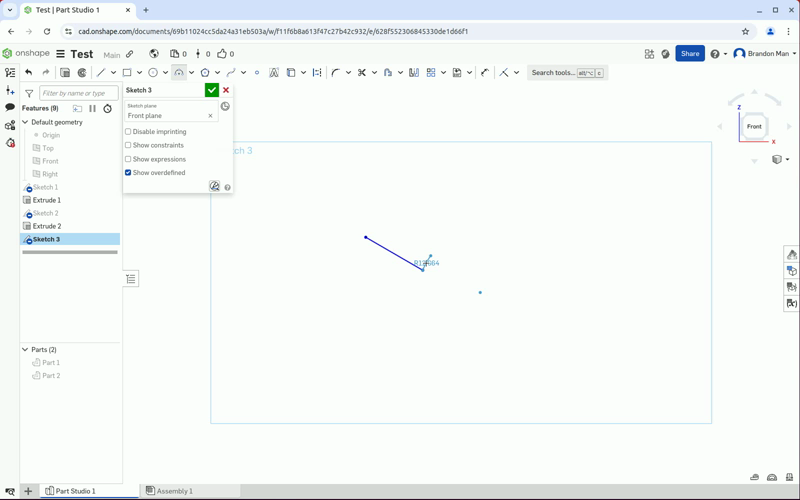
click(426, 262)
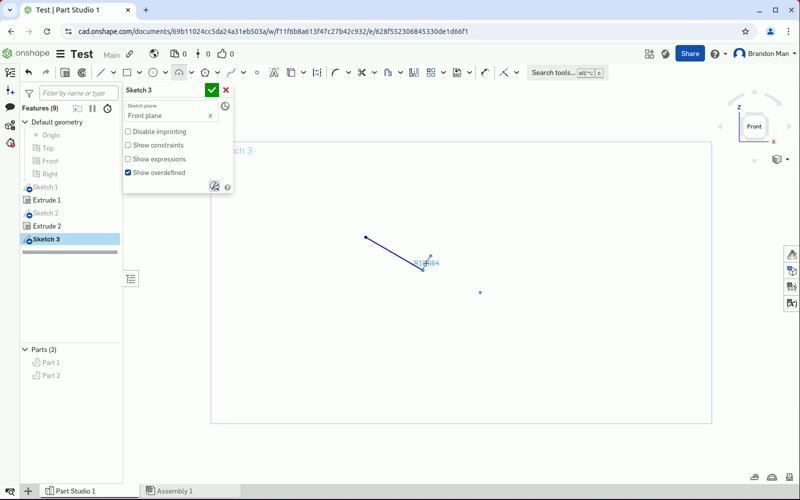
key_up(shift)
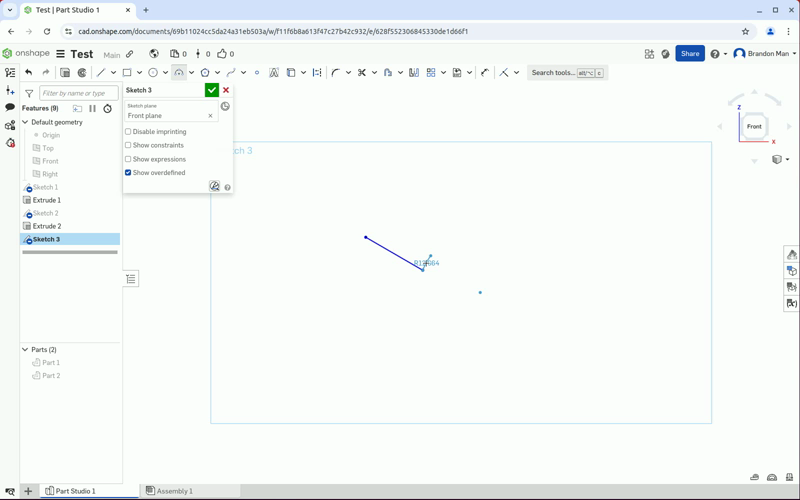
key(esc)
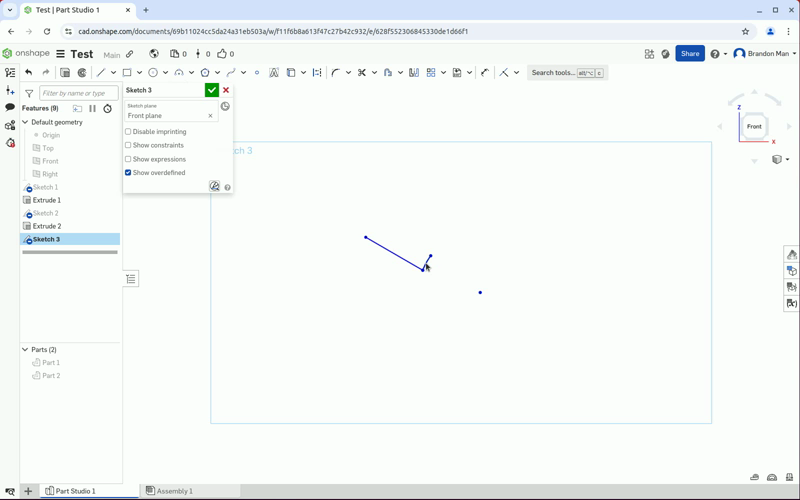
key(l)
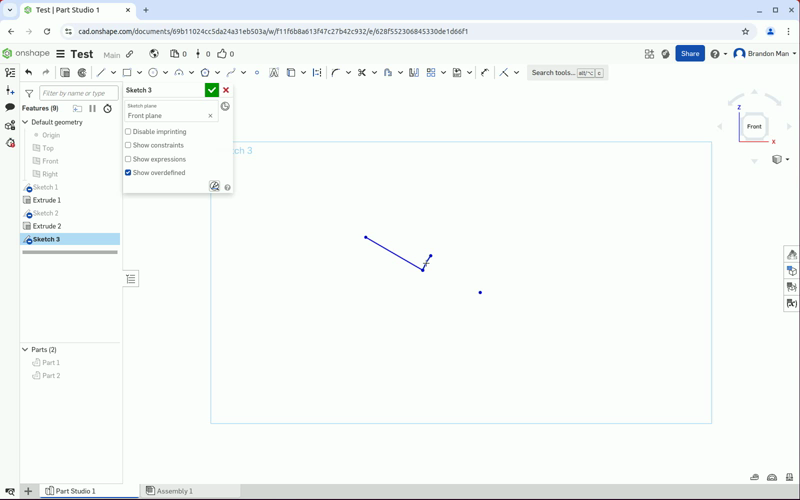
mouse_move(430, 255)
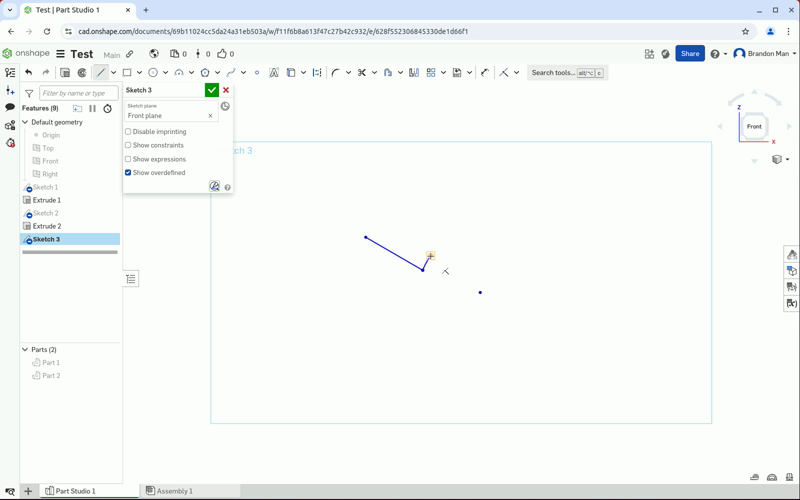
click(430, 255)
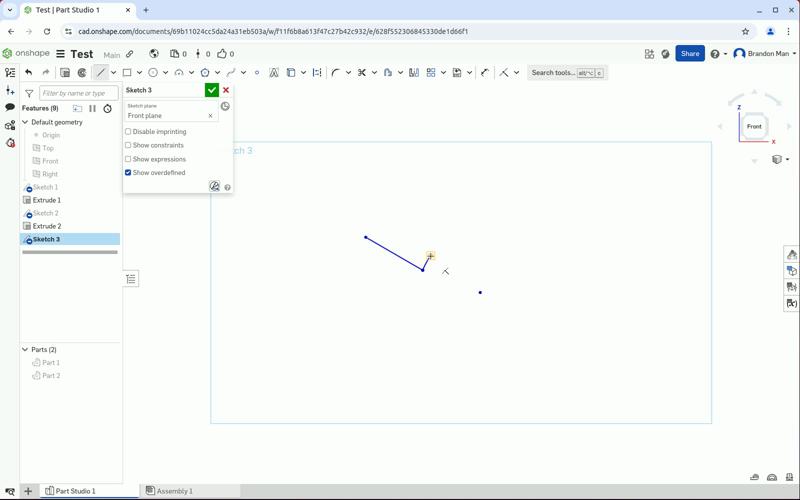
key_down(shift)
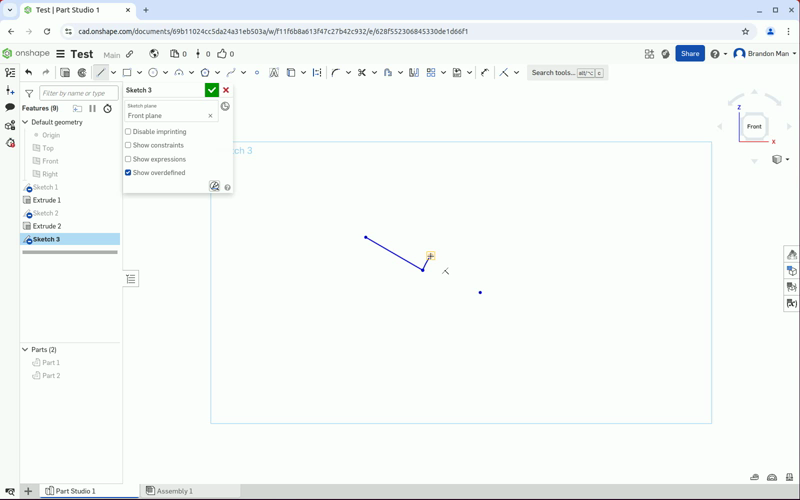
mouse_move(374, 222)
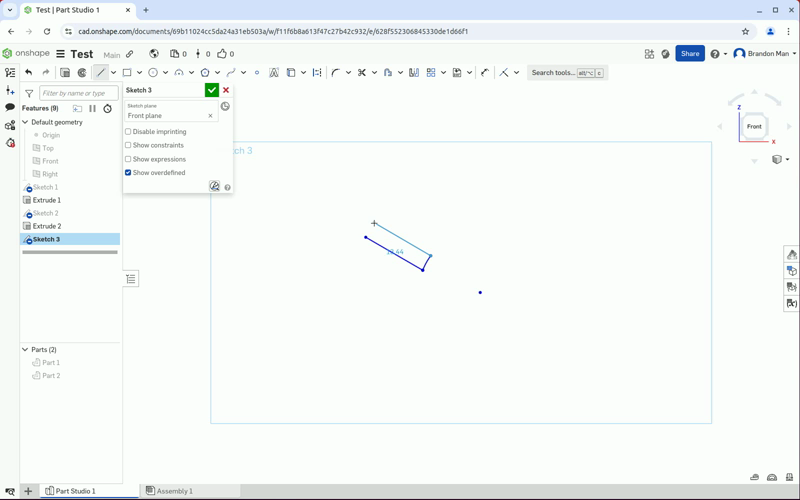
click(374, 222)
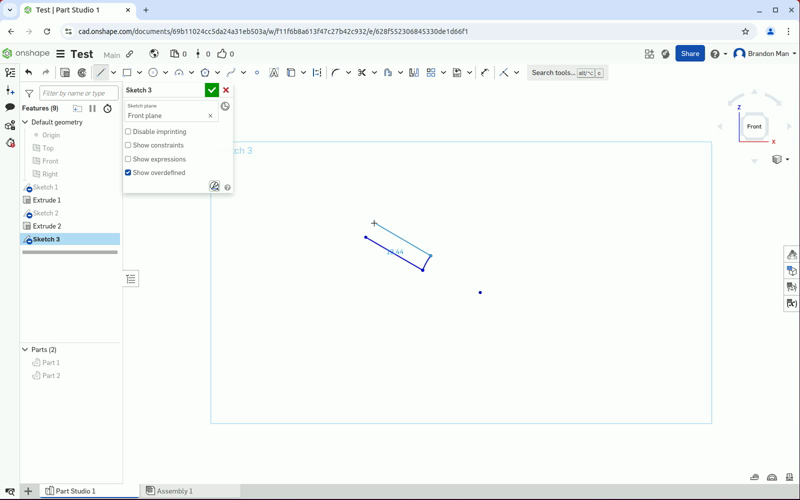
key_up(shift)
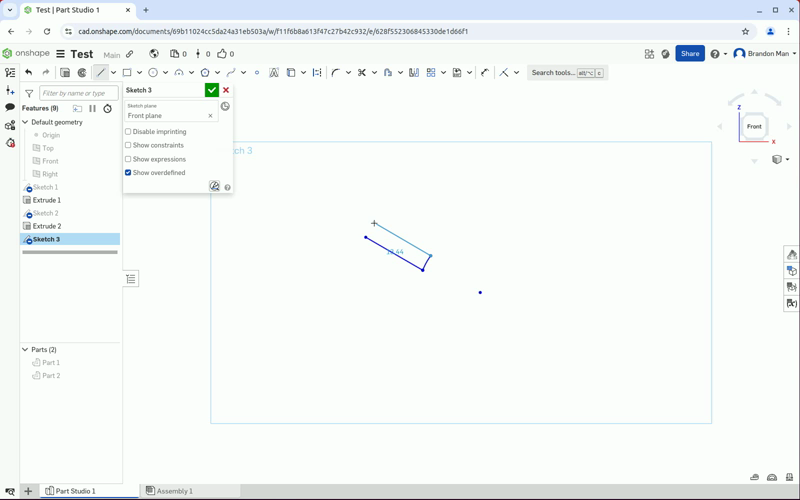
key(esc)
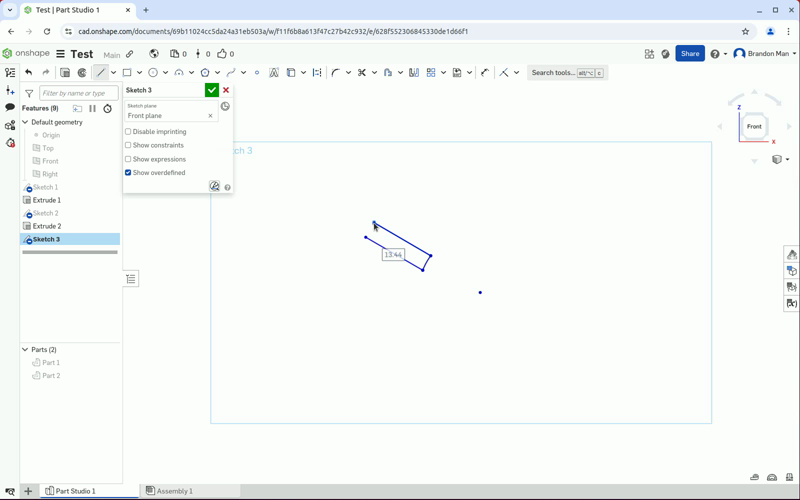
key(a)
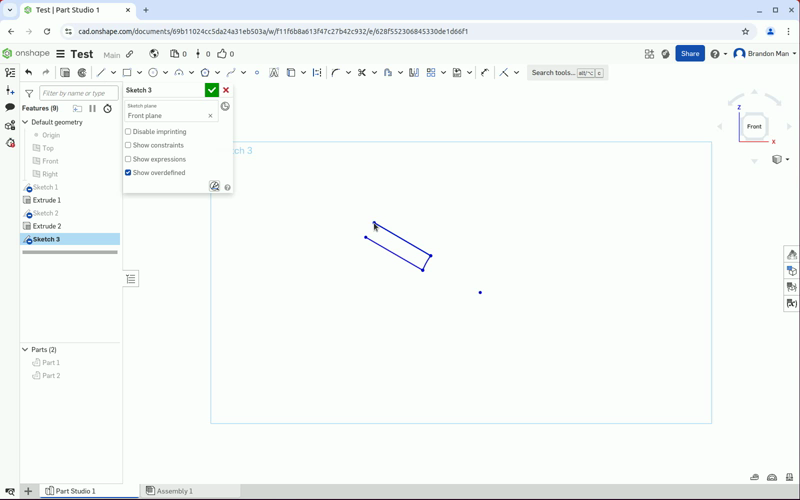
mouse_move(374, 222)
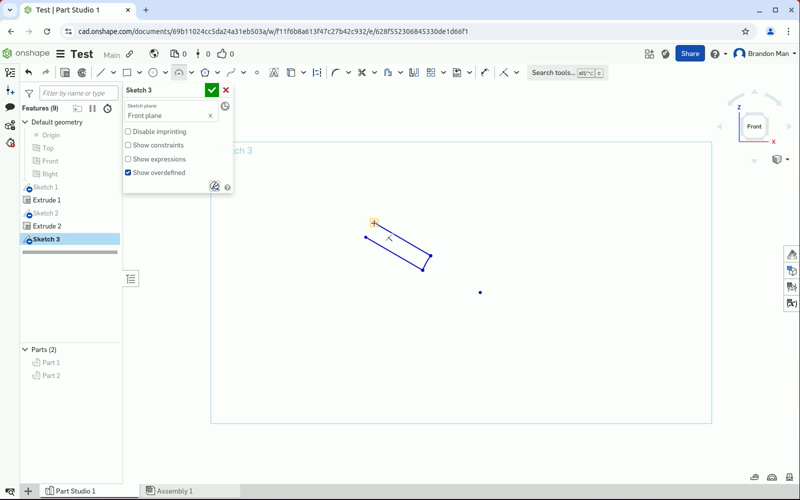
click(374, 222)
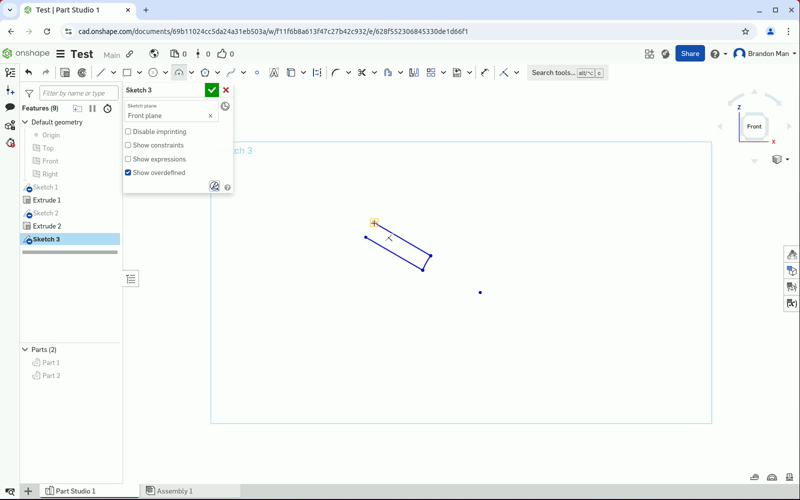
mouse_move(365, 237)
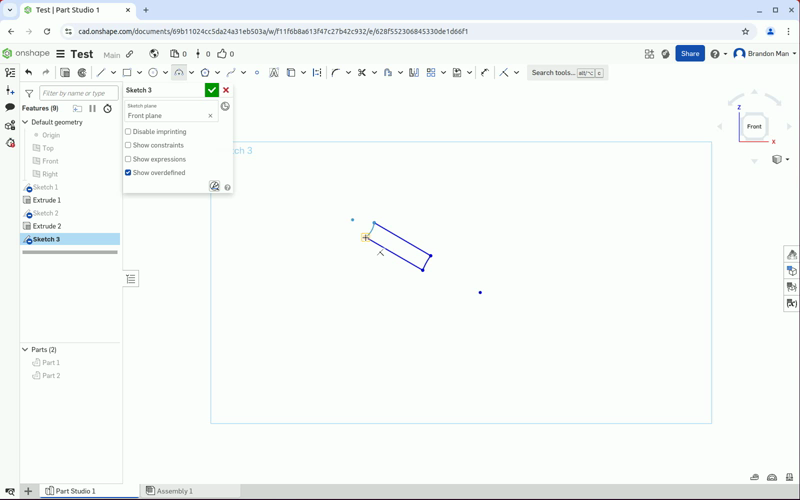
click(365, 237)
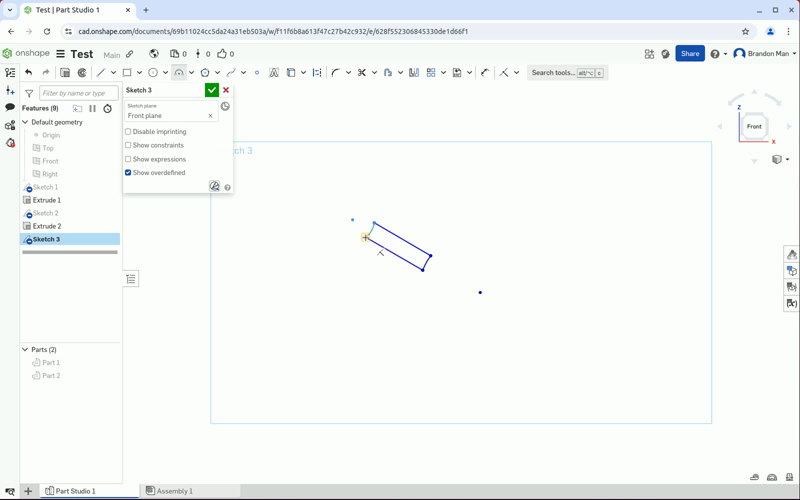
key_down(shift)
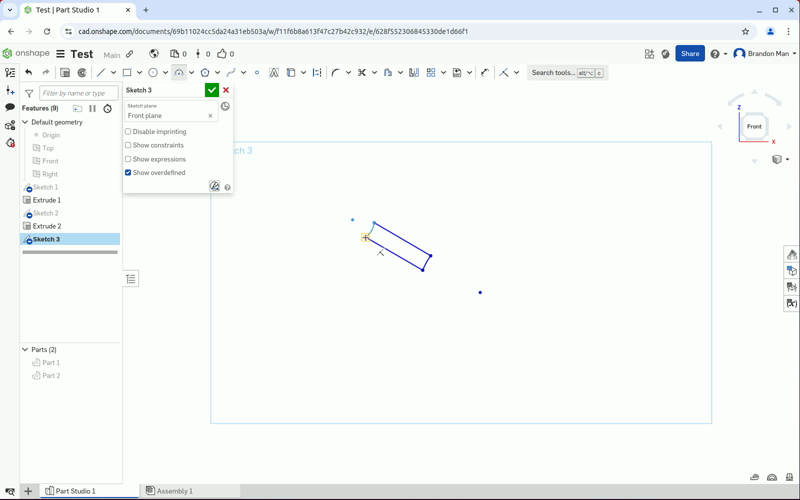
mouse_move(362, 225)
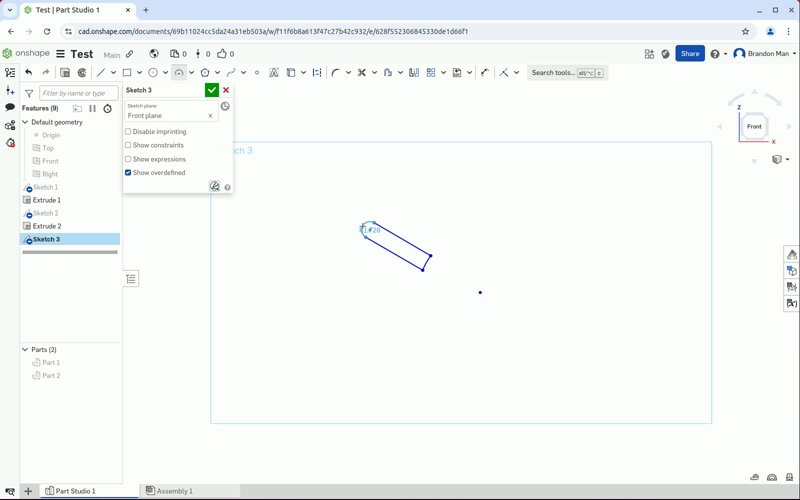
click(362, 225)
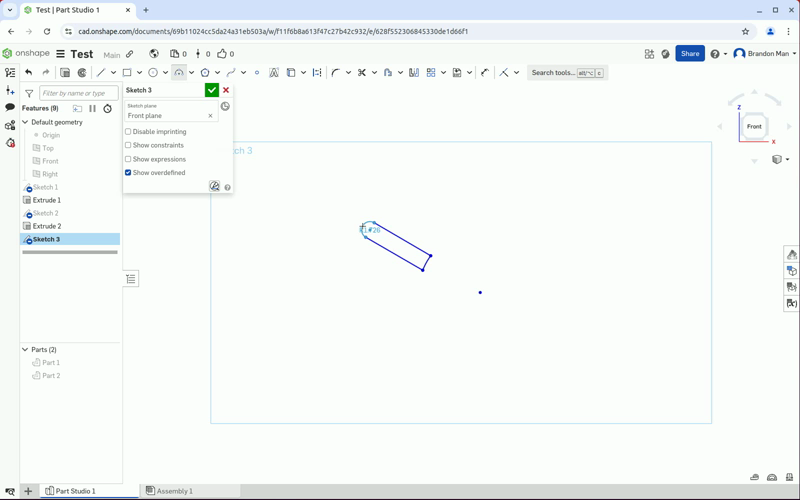
key_up(shift)
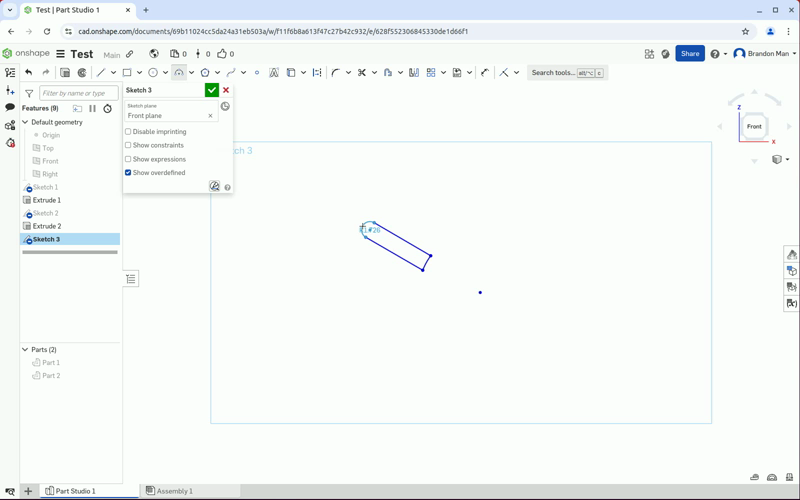
key(esc)
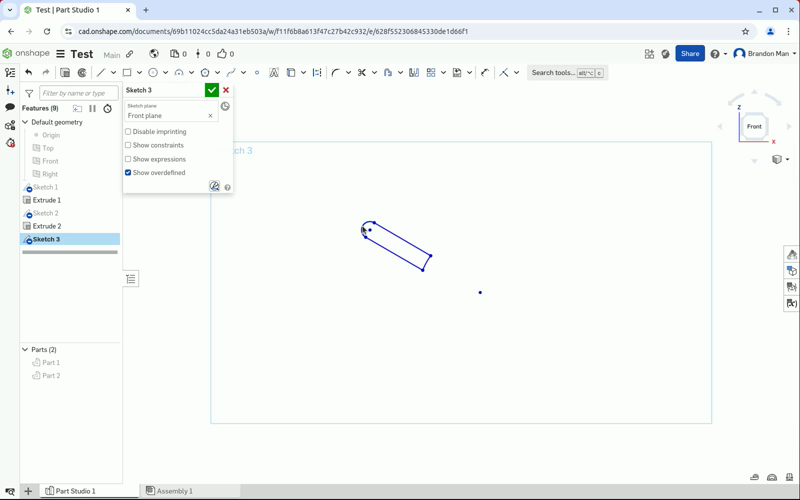
mouse_move(423, 260)
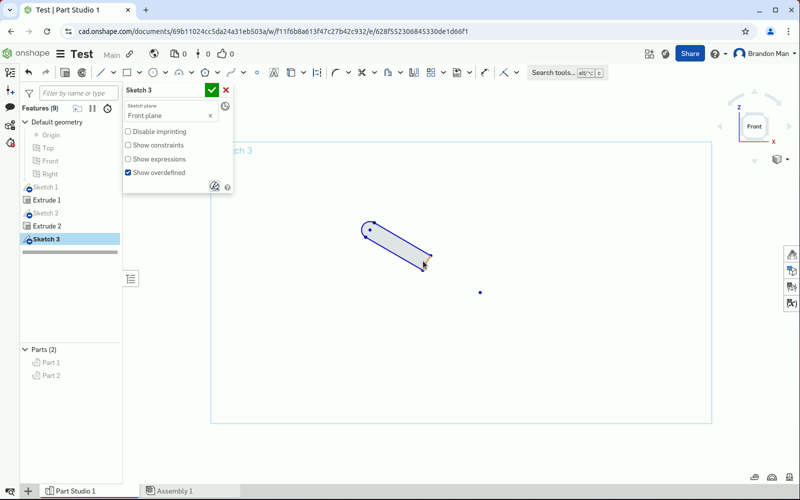
scroll(6)
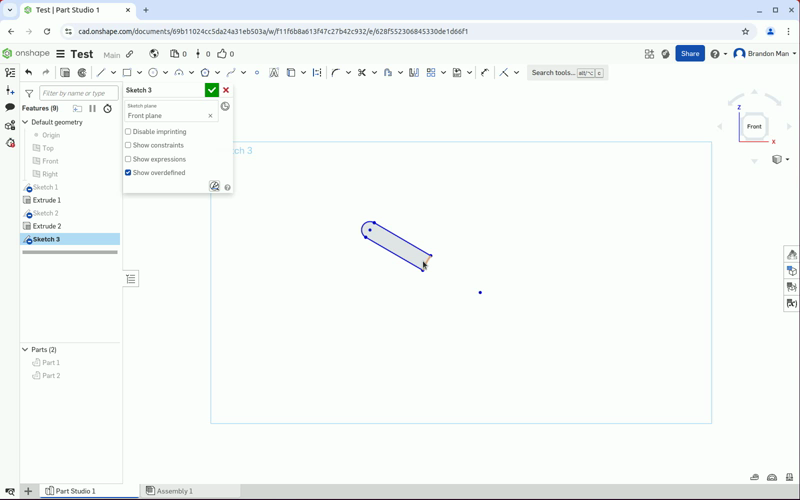
scroll(6)
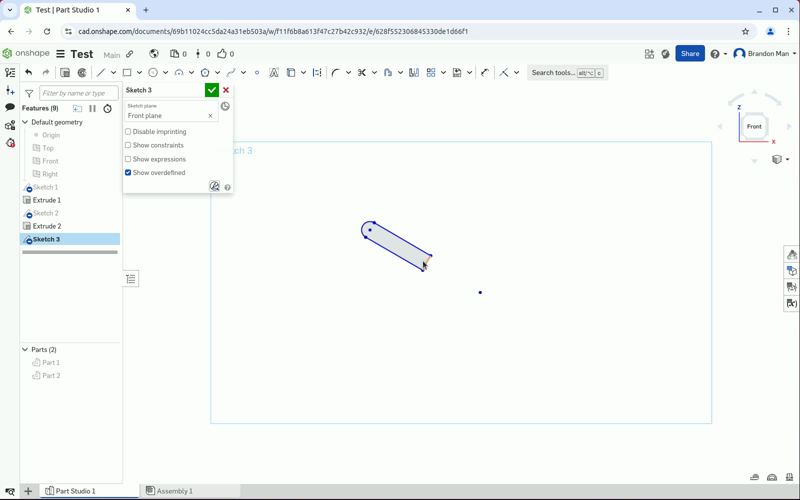
scroll(6)
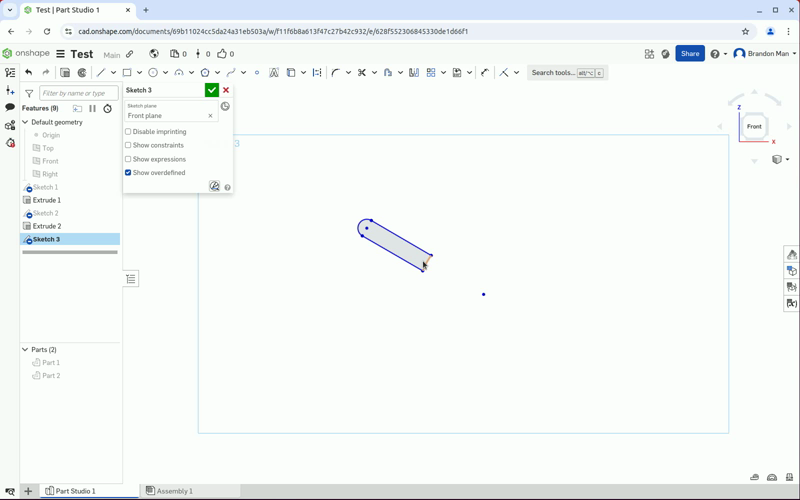
scroll(6)
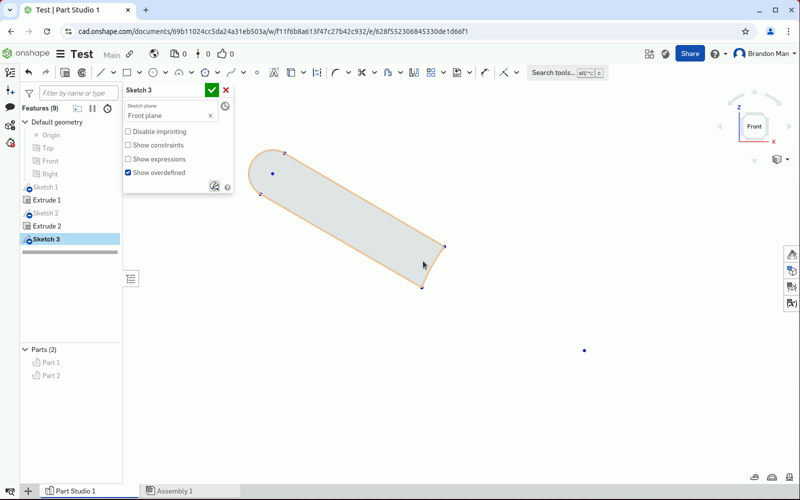
scroll(6)
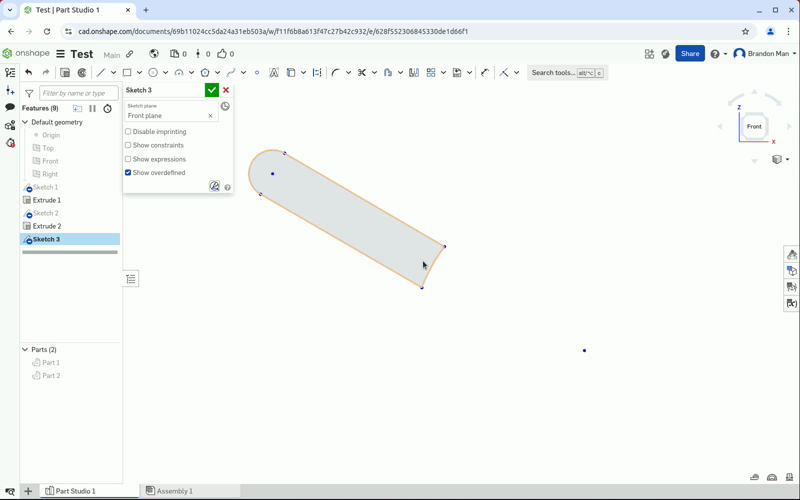
scroll(6)
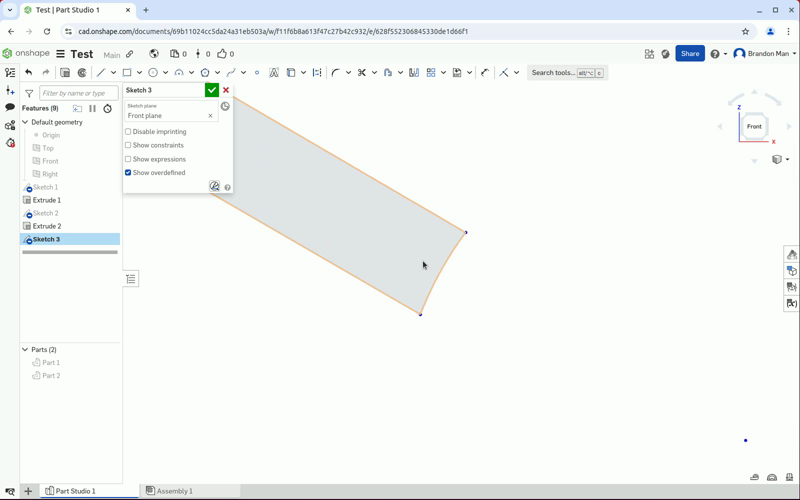
scroll(6)
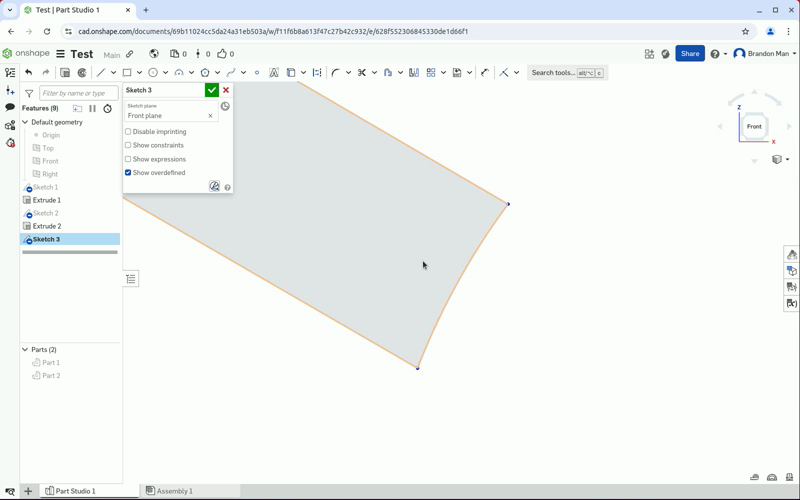
click(423, 260)
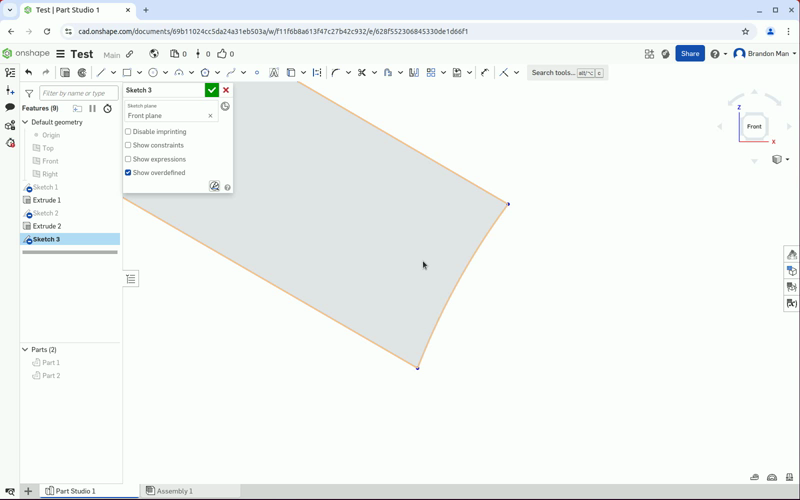
scroll(-6)
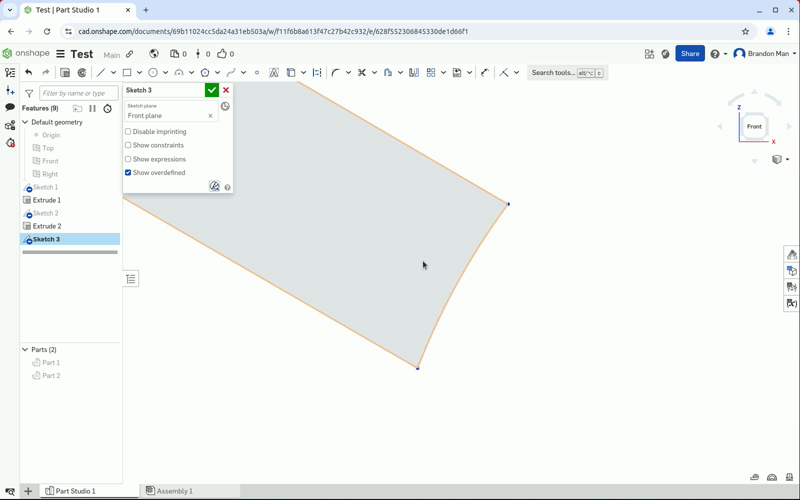
scroll(-6)
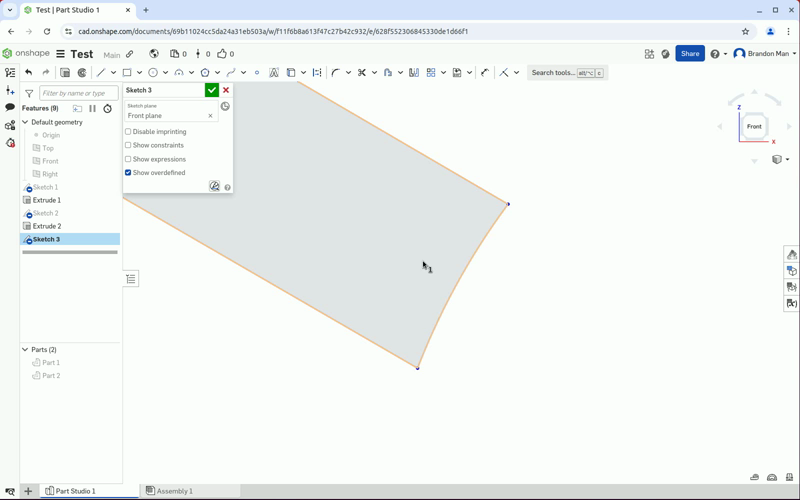
scroll(-6)
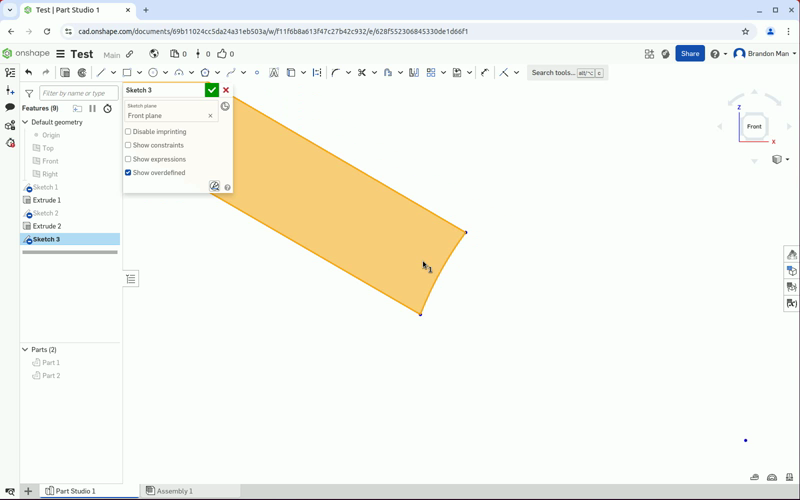
scroll(-6)
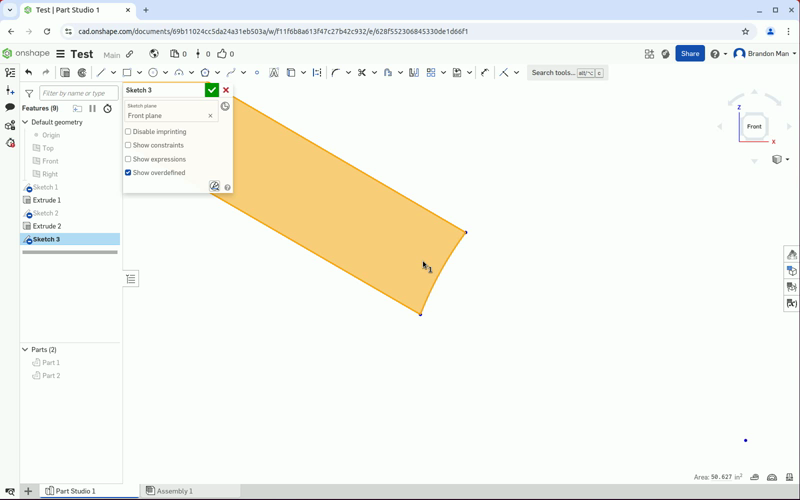
scroll(-6)
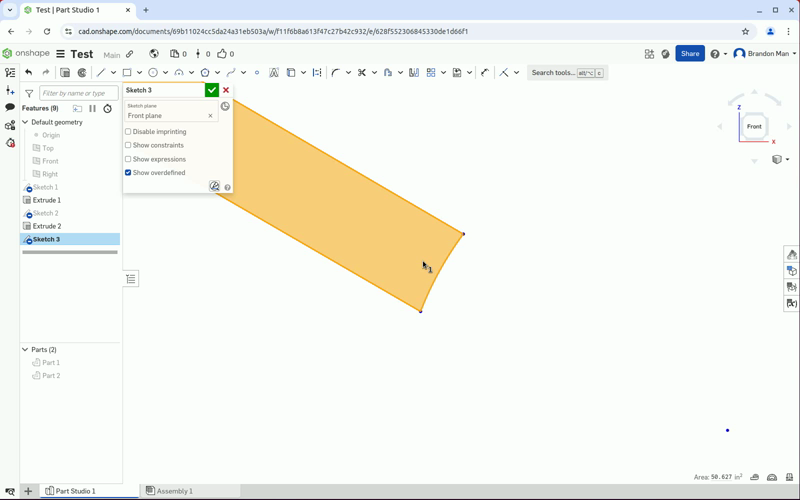
scroll(-6)
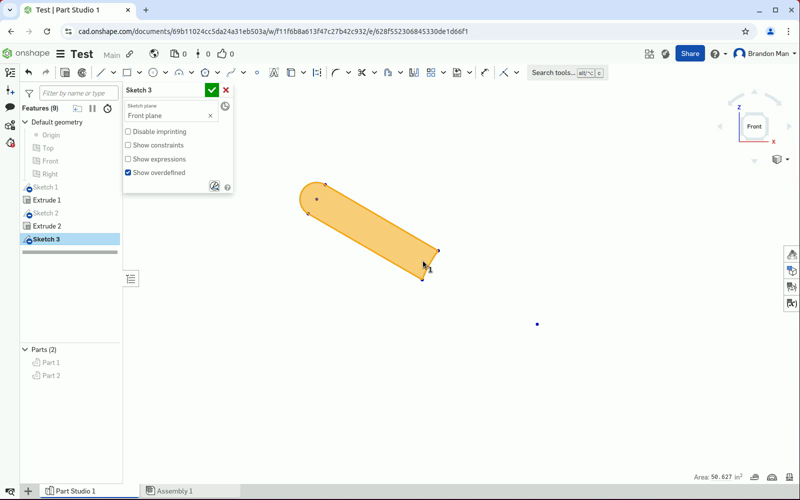
scroll(-6)
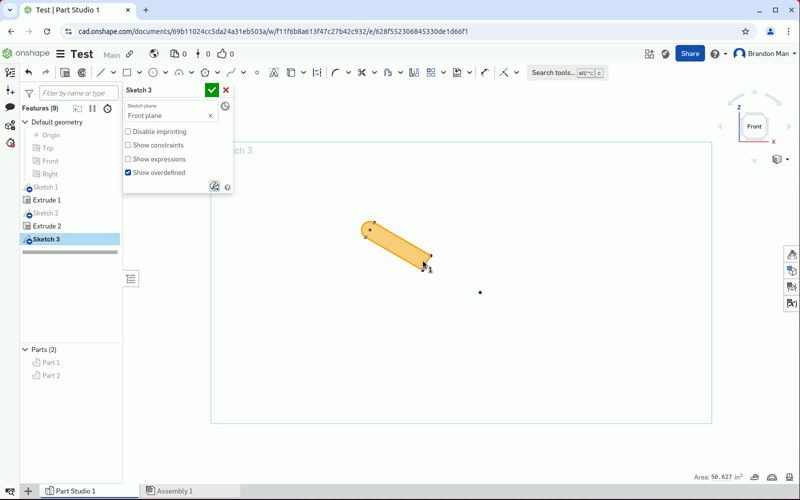
mouse_move(73, 352)
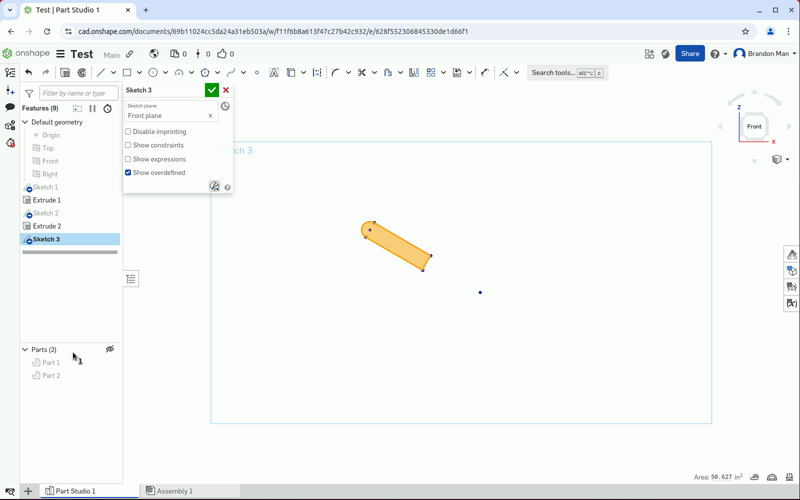
key(shift+y)
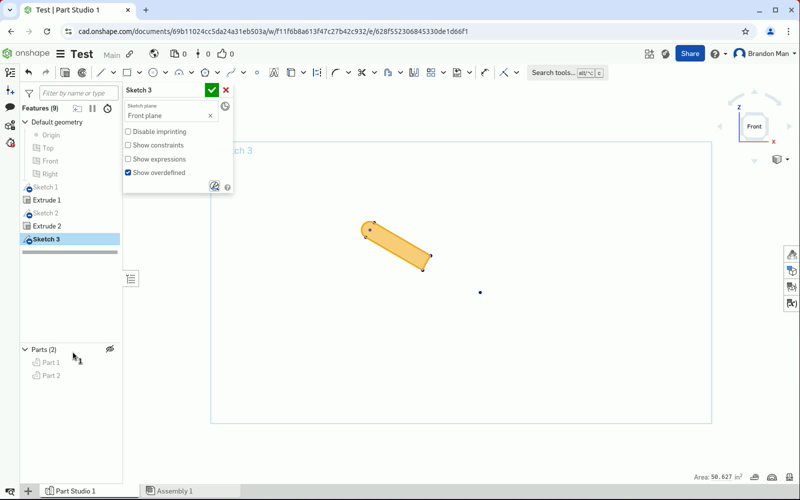
key(shift+e)
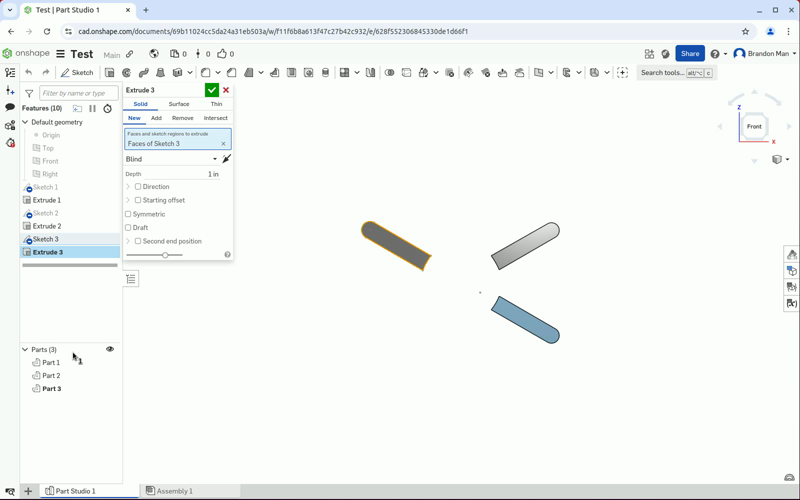
mouse_move(143, 106)
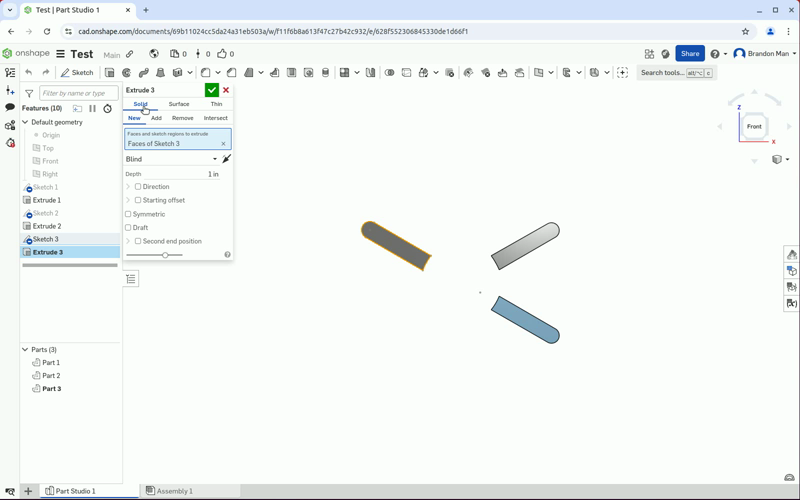
click(143, 106)
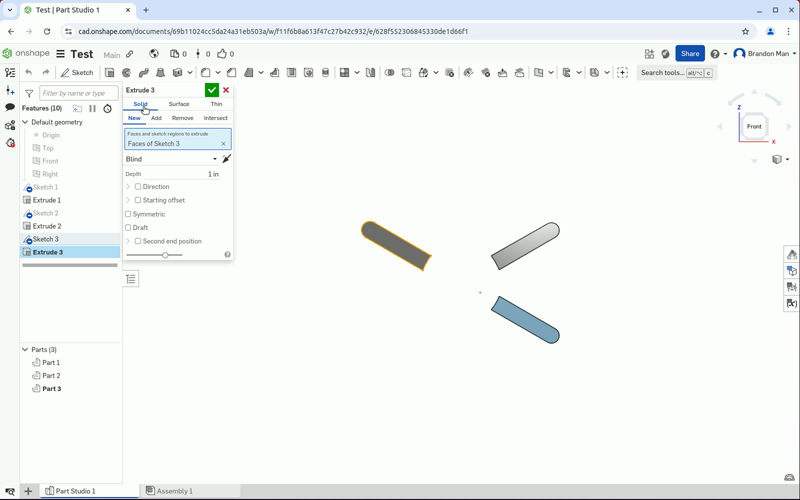
mouse_move(137, 120)
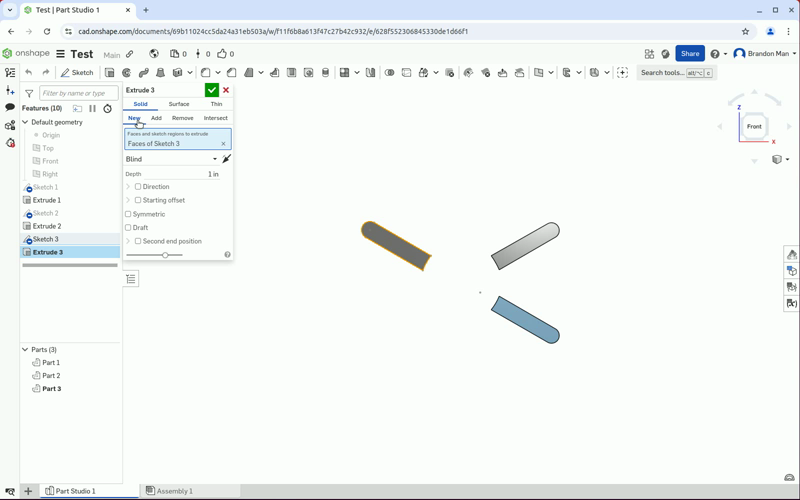
click(137, 120)
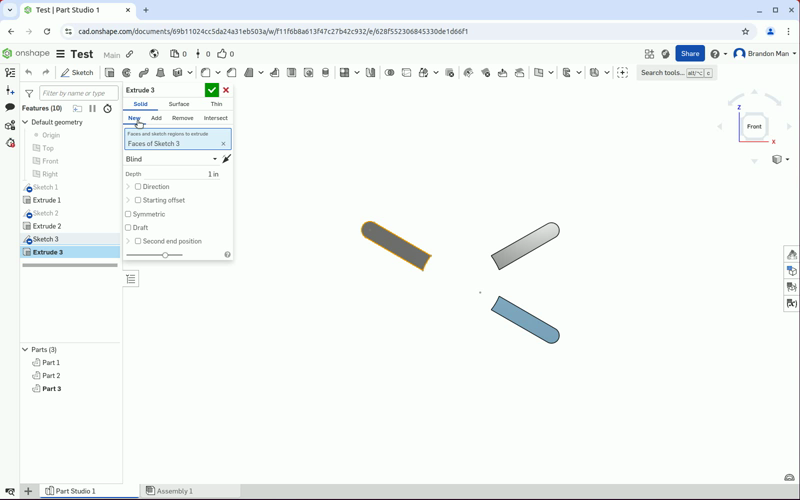
key(tab, 4)
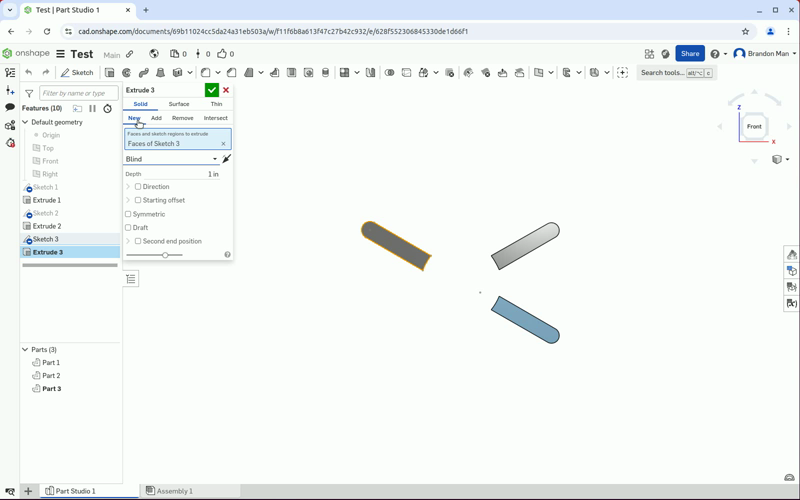
text(5.055)
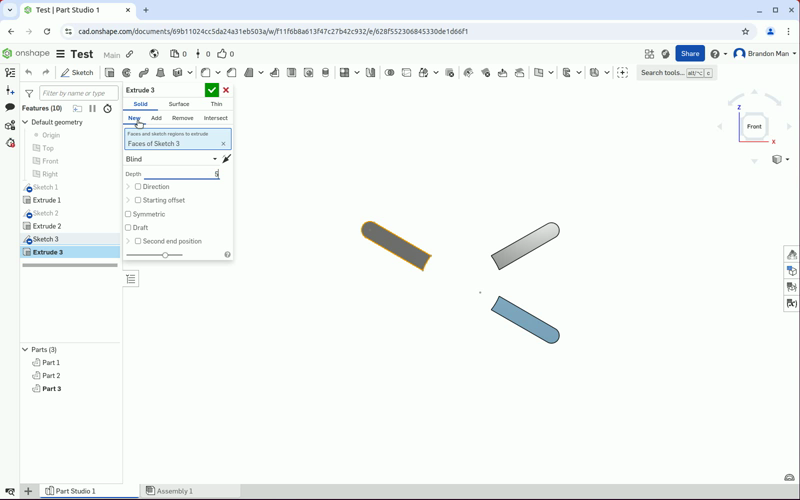
key(enter)
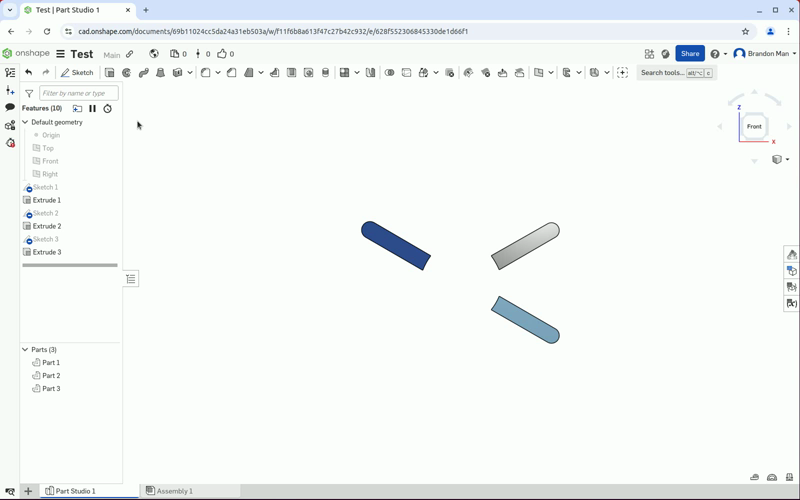
key(shift+h)
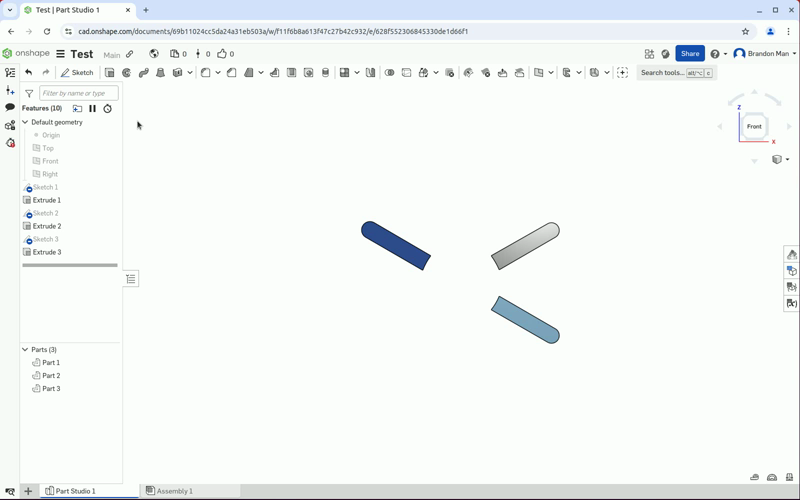
key(shift+h)
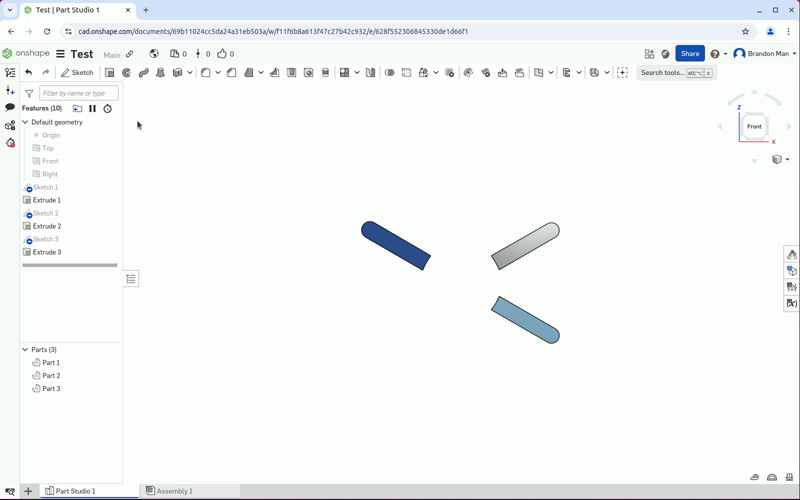
mouse_move(73, 189)
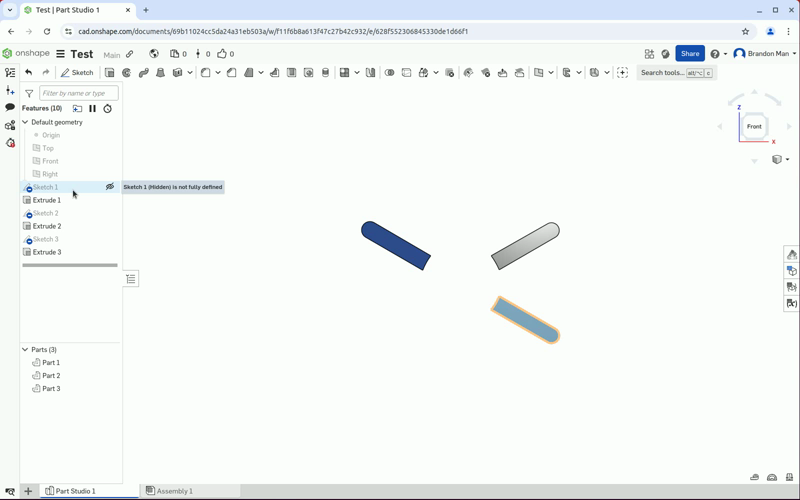
click(73, 189)
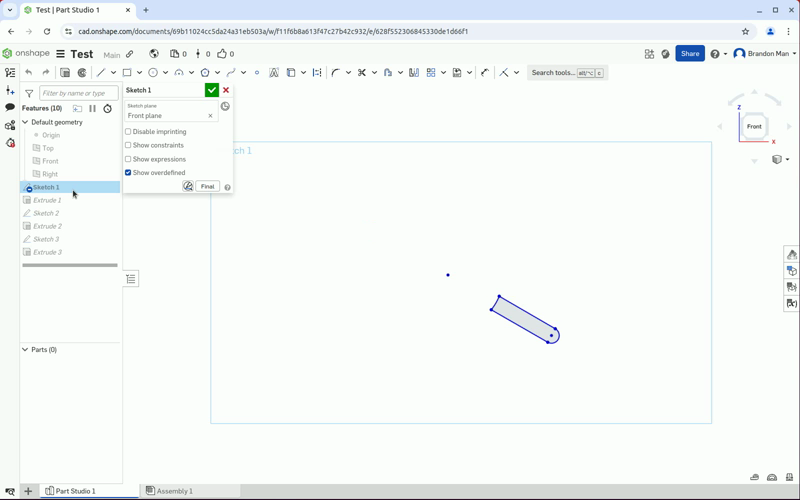
mouse_move(229, 92)
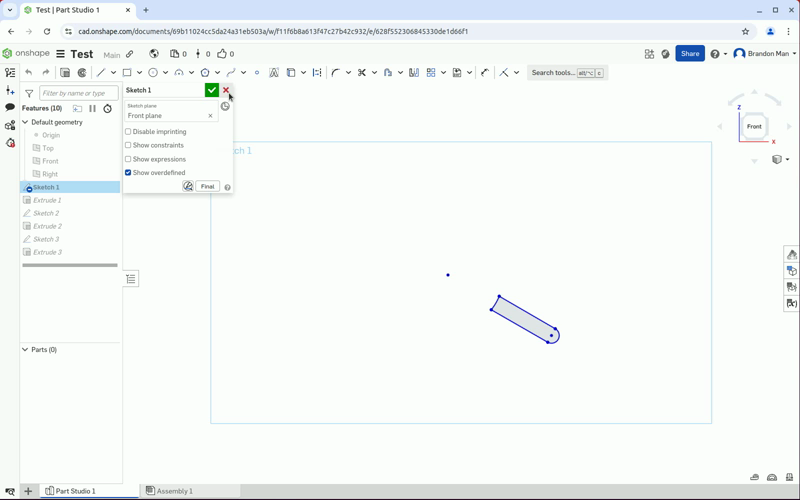
click(229, 92)
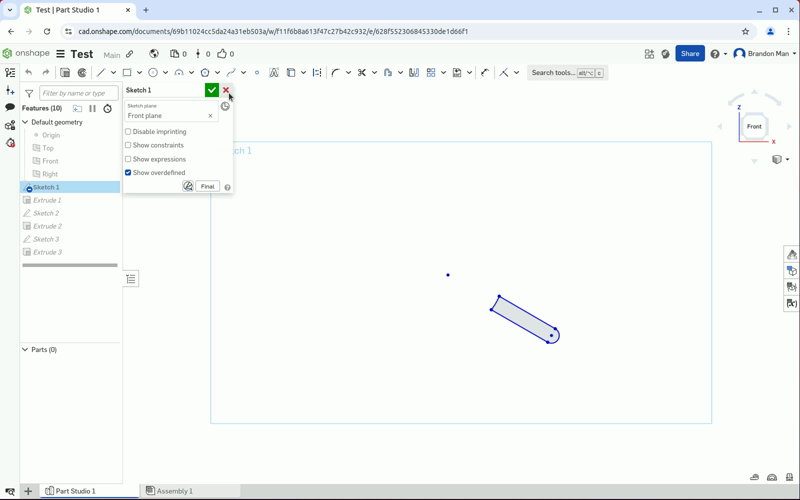
key(shift+s)
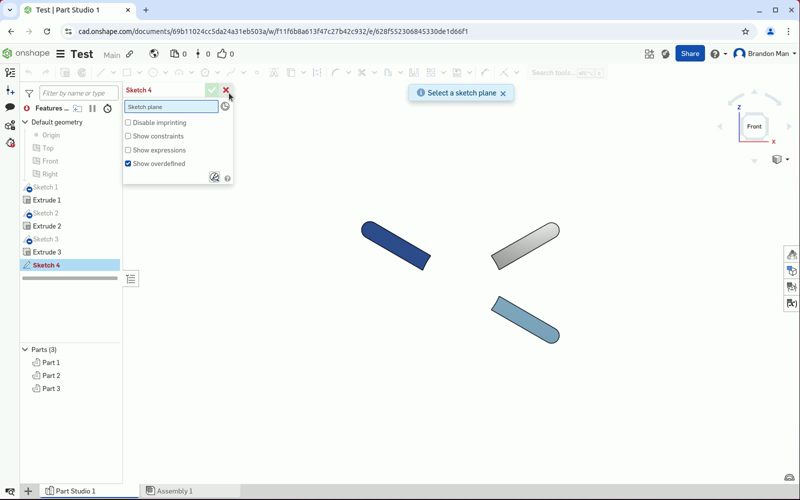
mouse_move(73, 163)
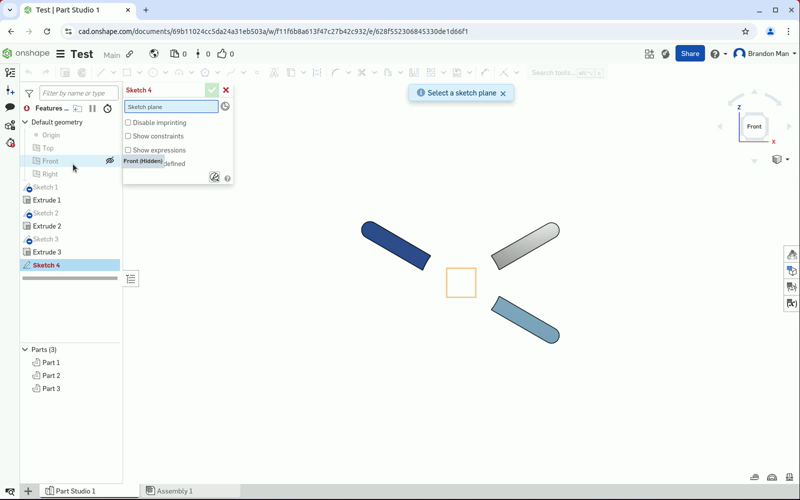
click(73, 163)
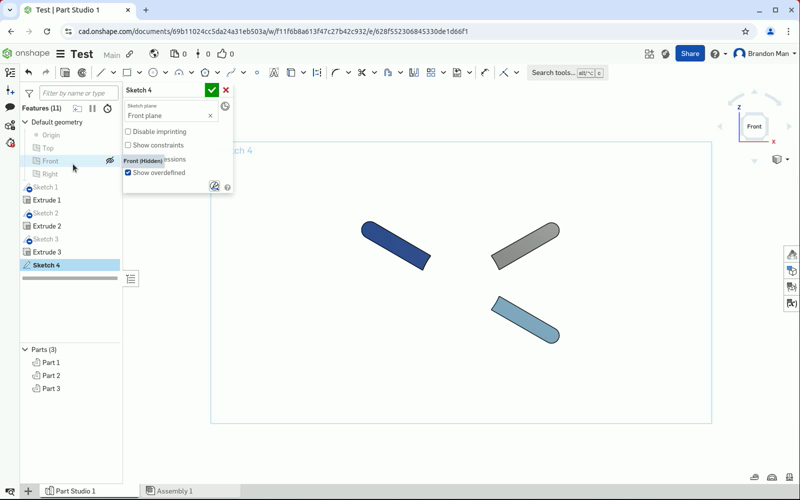
mouse_move(73, 352)
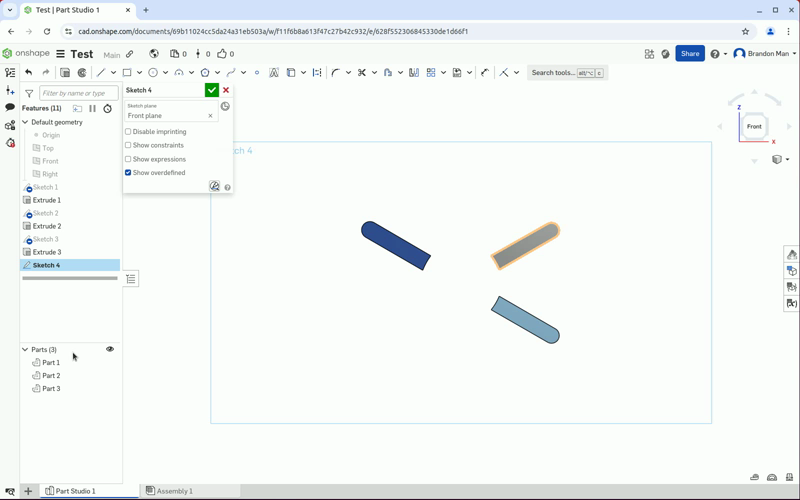
key(y)
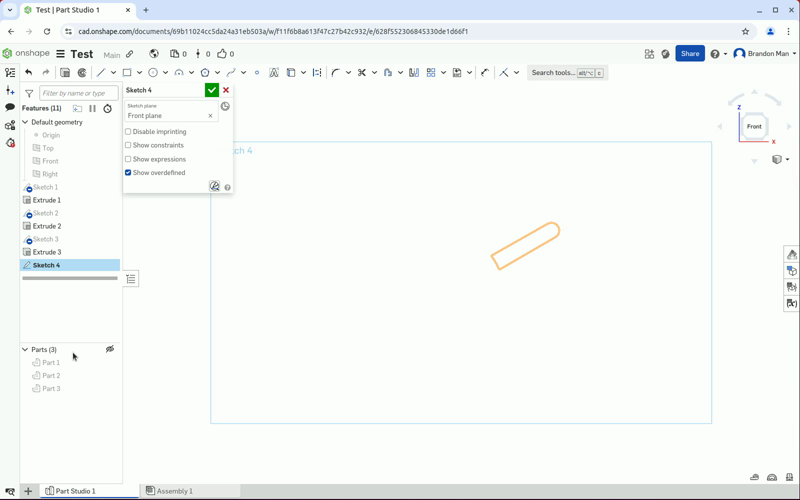
key(a)
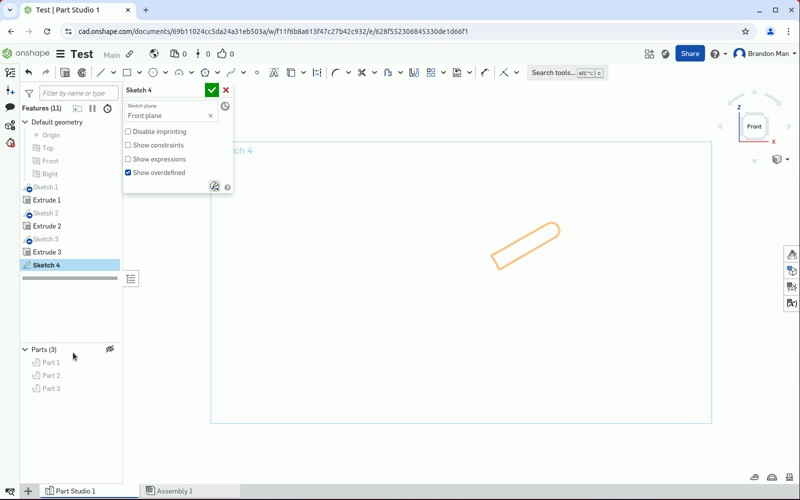
key_down(shift)
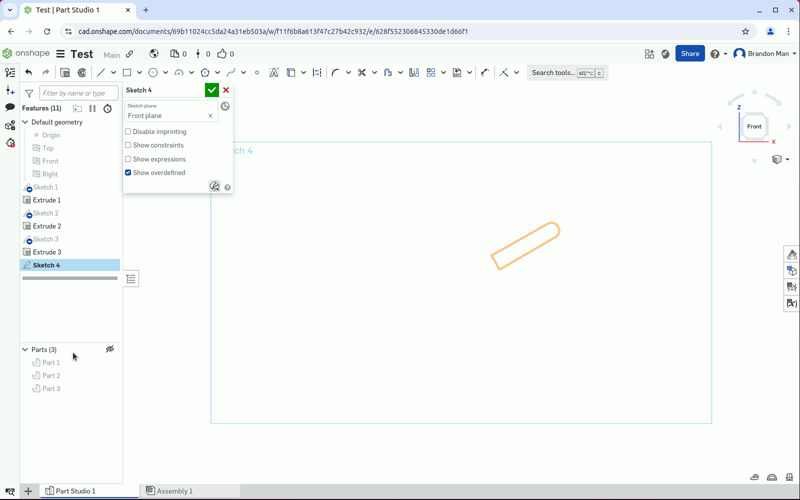
mouse_move(365, 328)
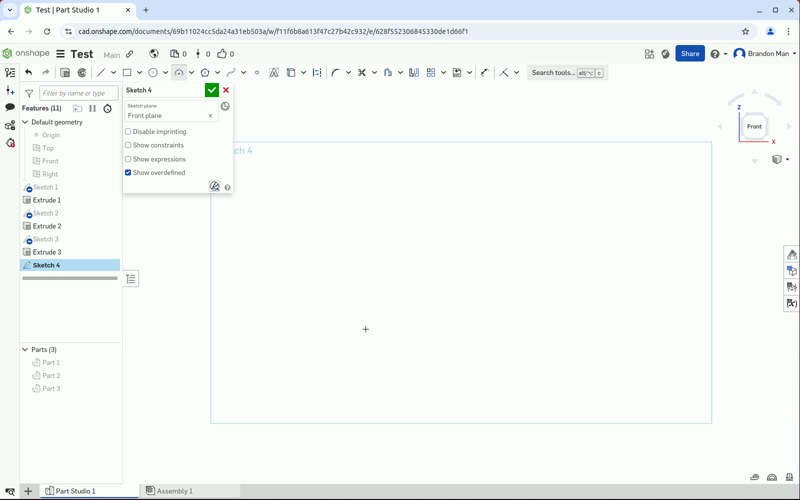
click(365, 328)
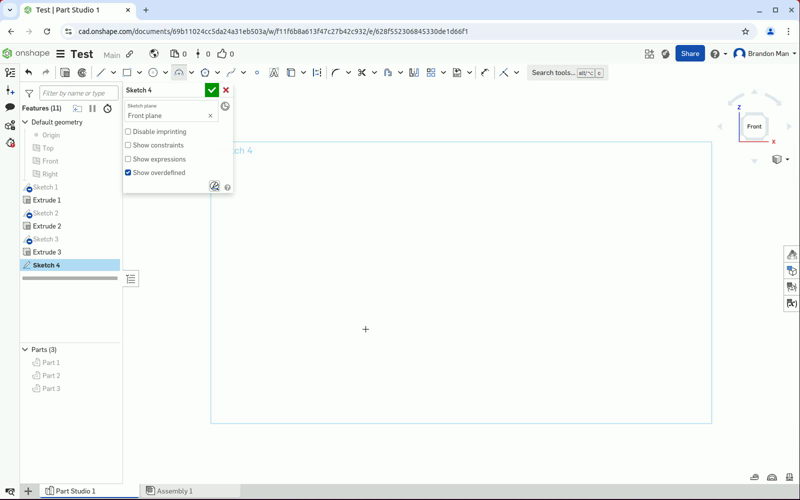
key_up(shift)
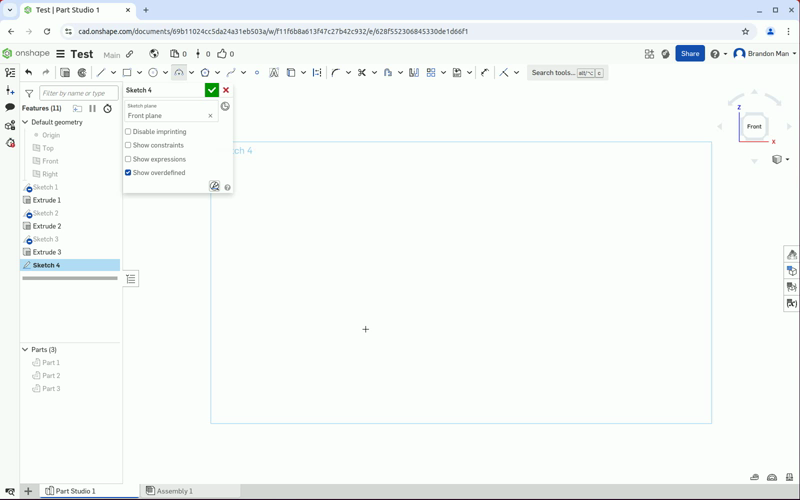
key_down(shift)
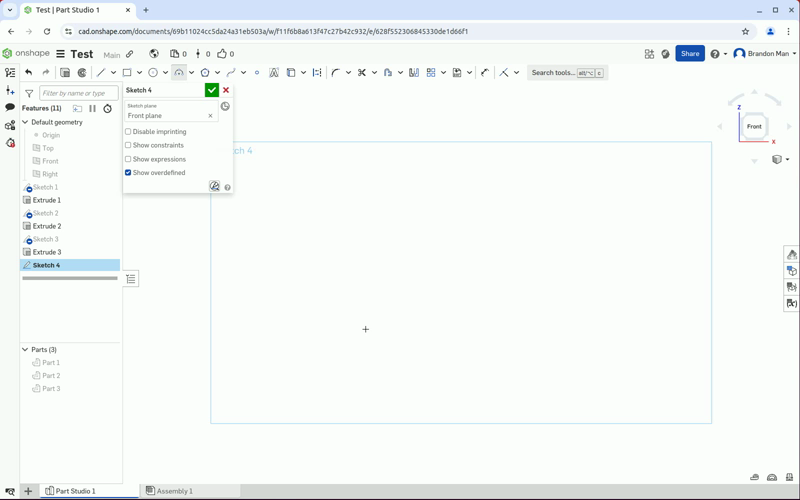
mouse_move(374, 342)
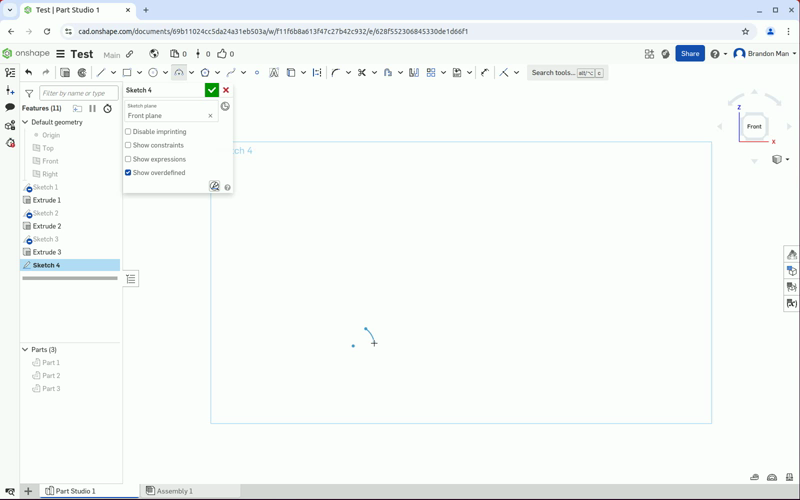
click(374, 342)
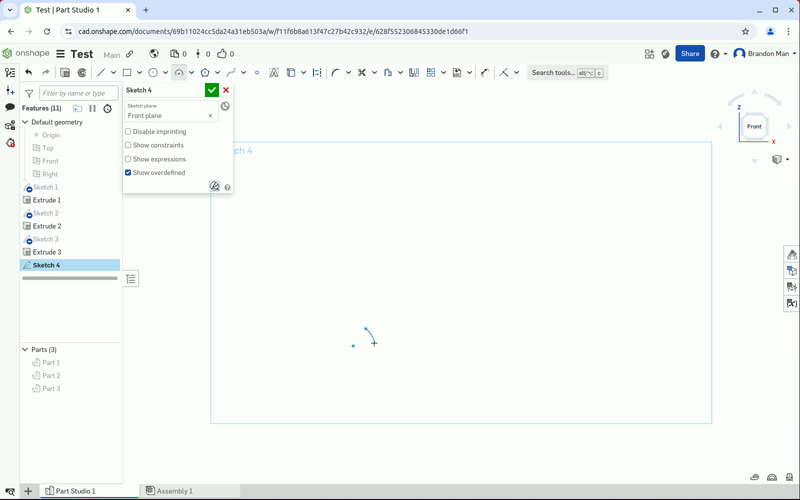
mouse_move(362, 339)
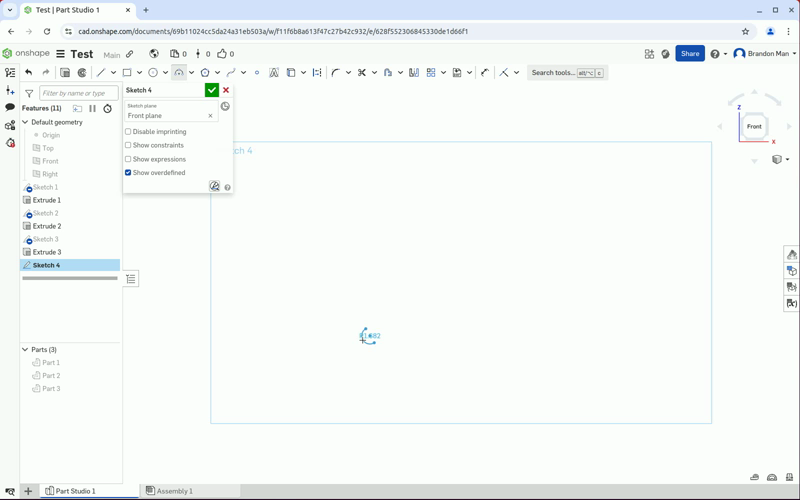
click(362, 339)
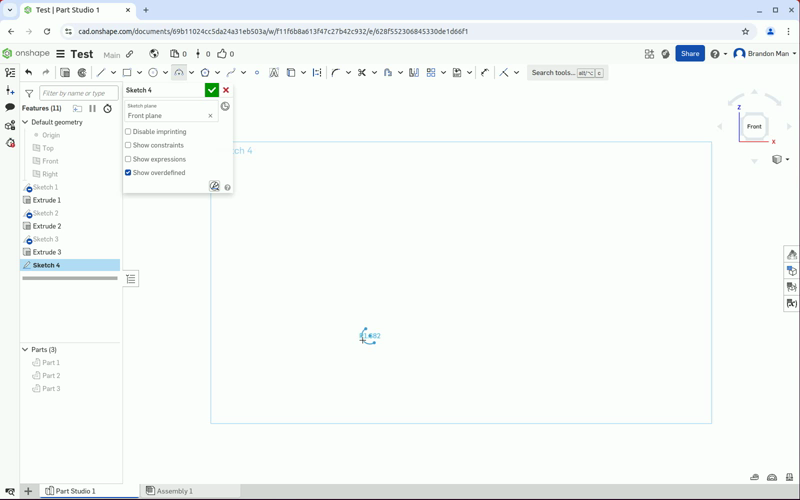
key_up(shift)
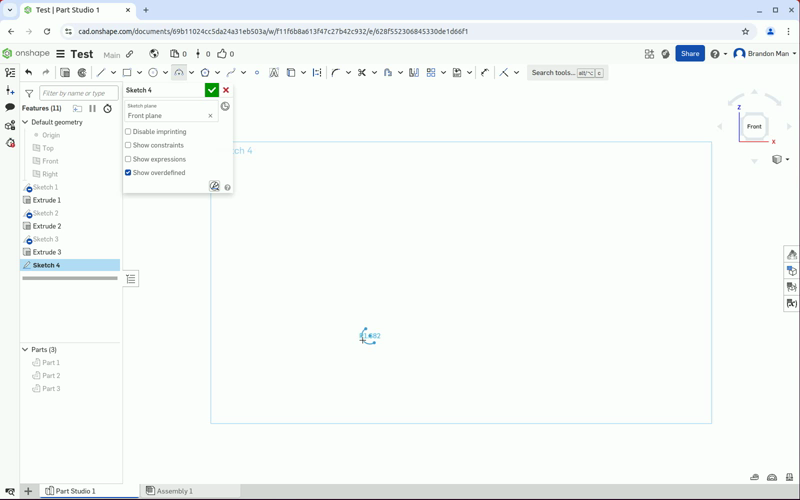
key(esc)
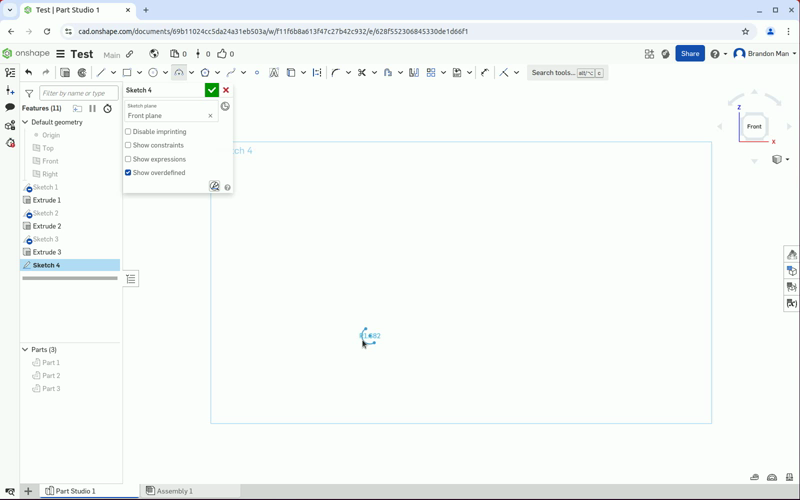
key(l)
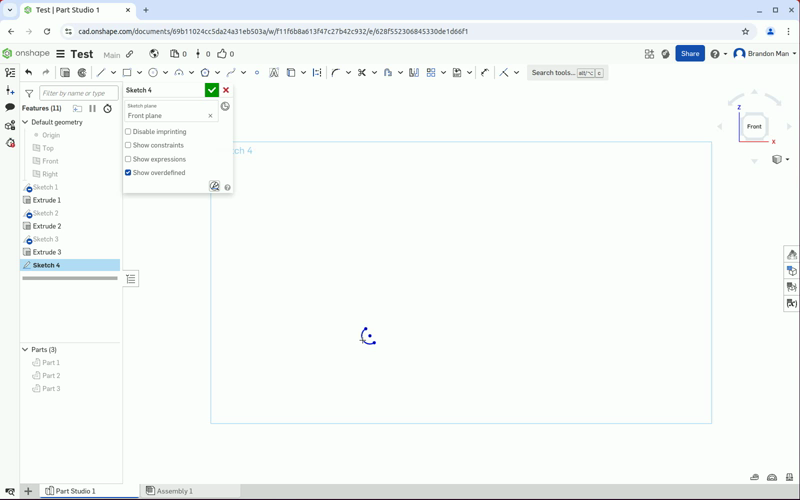
mouse_move(374, 342)
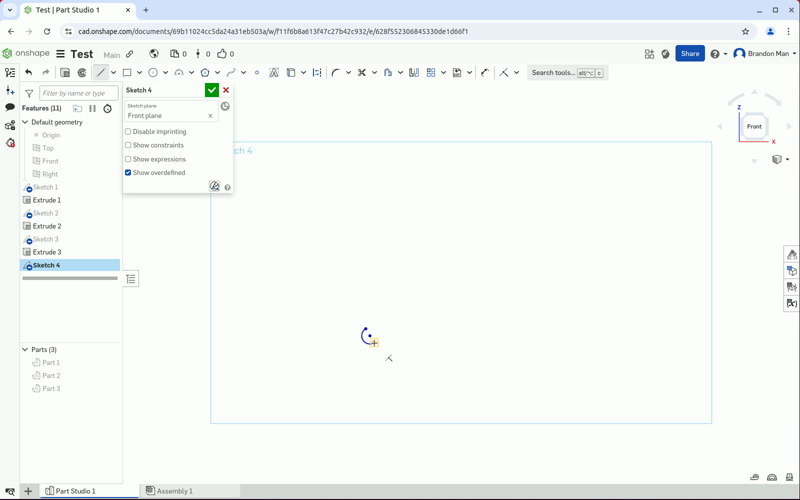
click(374, 342)
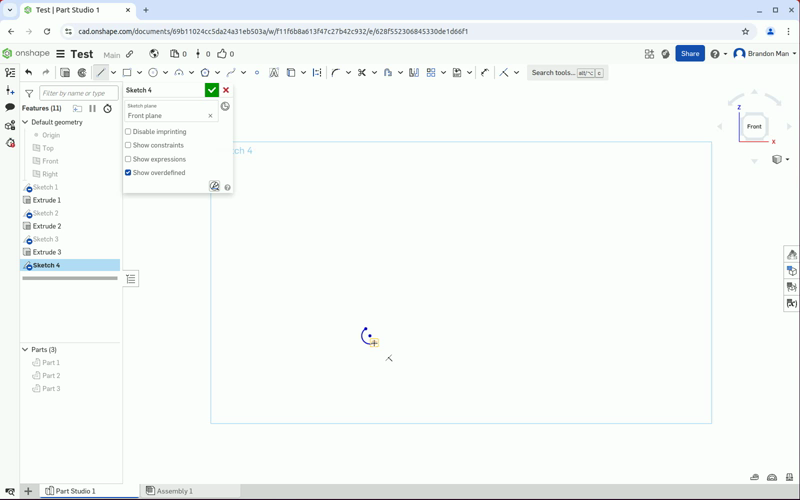
key_down(shift)
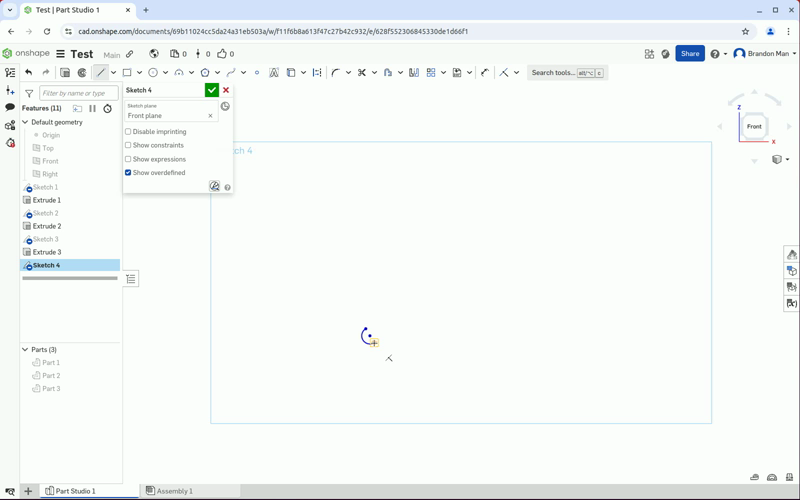
mouse_move(430, 310)
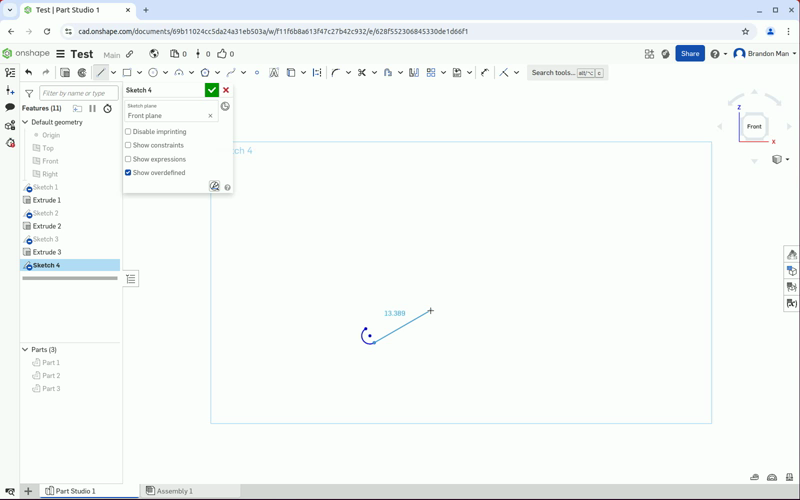
click(430, 310)
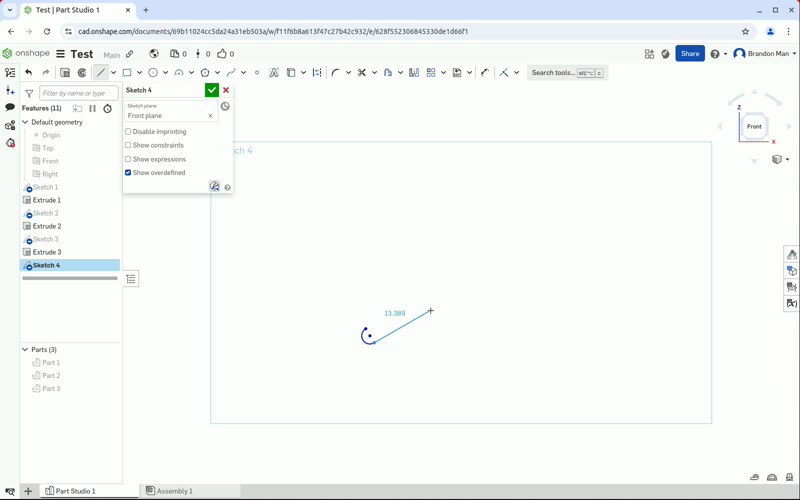
key_up(shift)
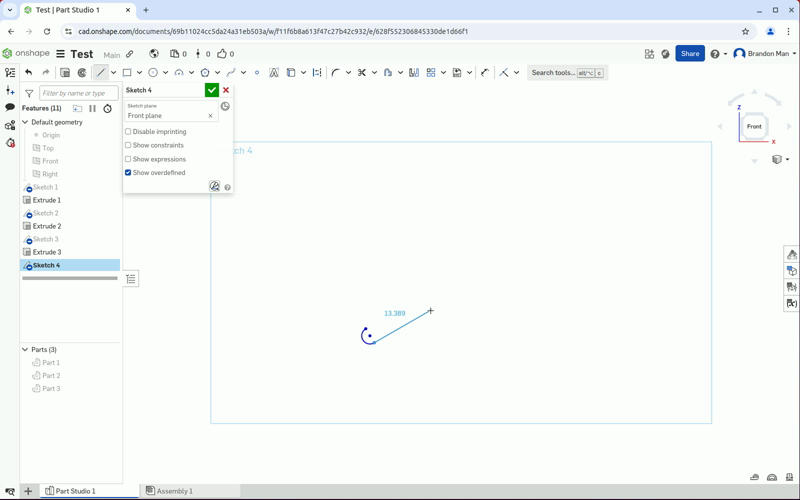
key(esc)
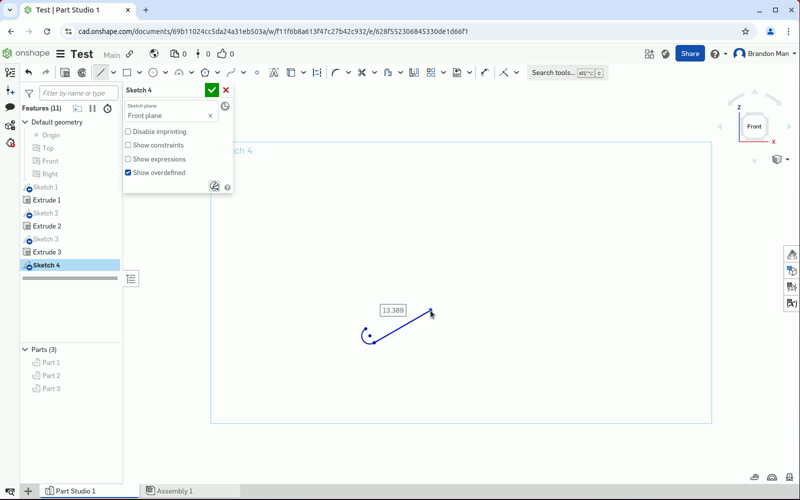
key(a)
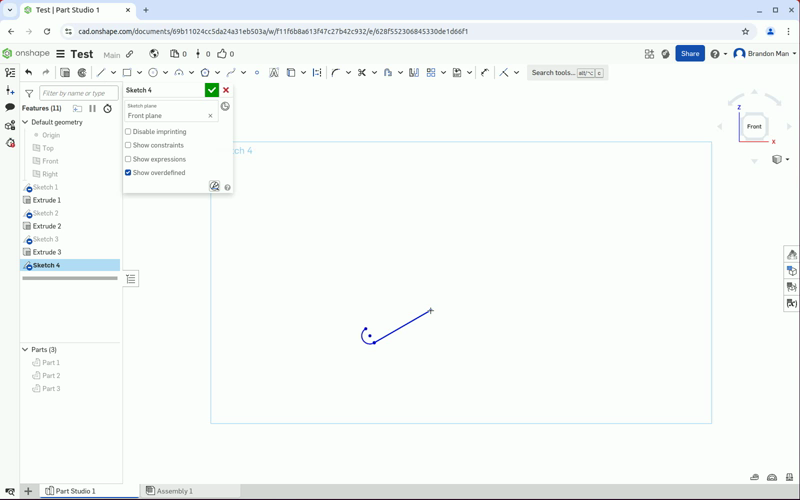
mouse_move(430, 310)
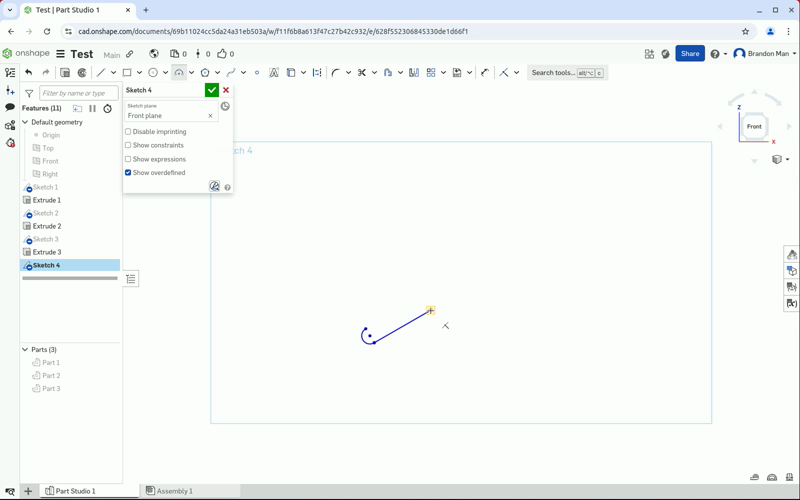
click(430, 310)
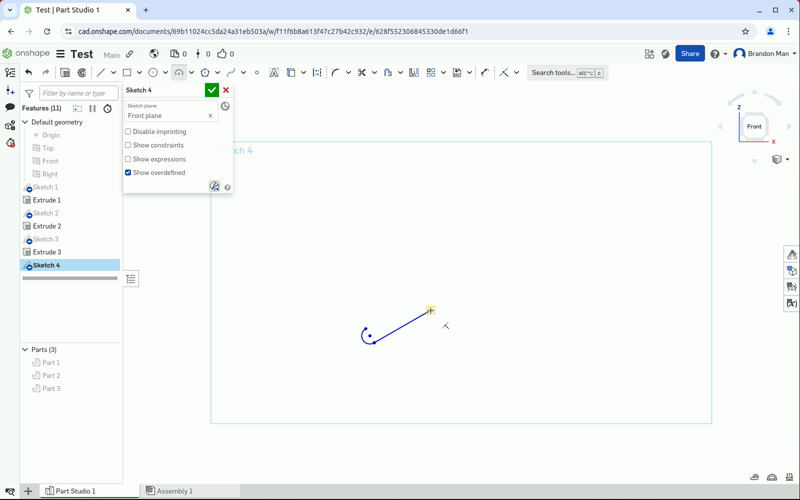
key_down(shift)
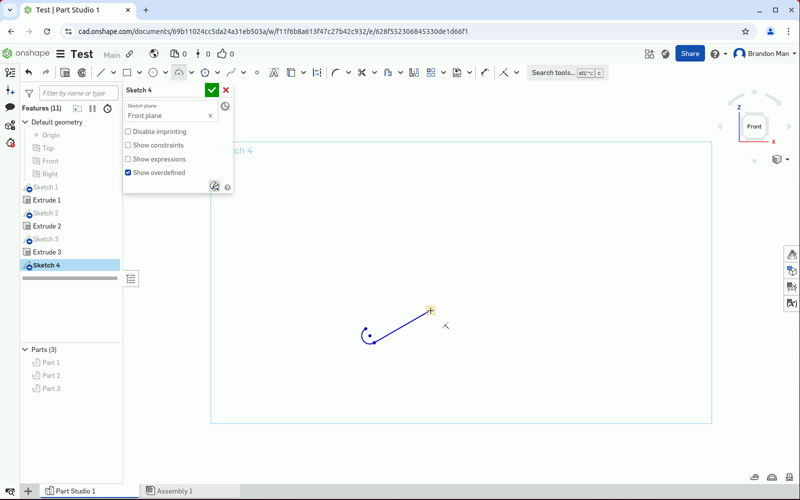
mouse_move(422, 295)
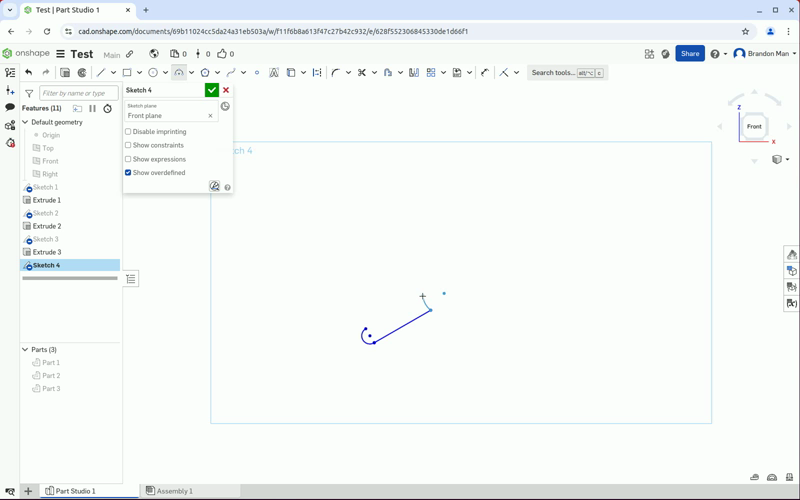
click(422, 295)
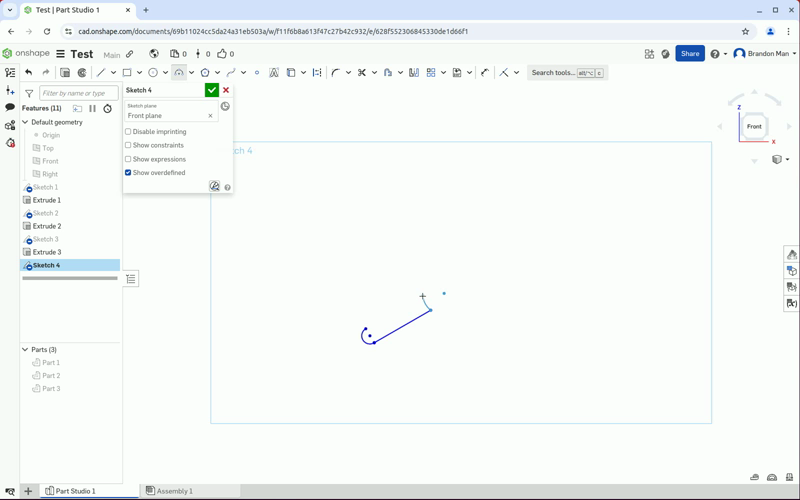
mouse_move(426, 303)
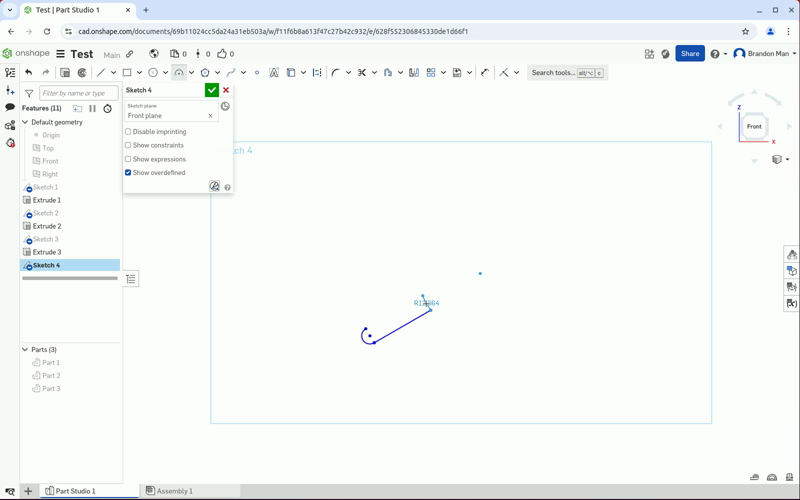
click(426, 303)
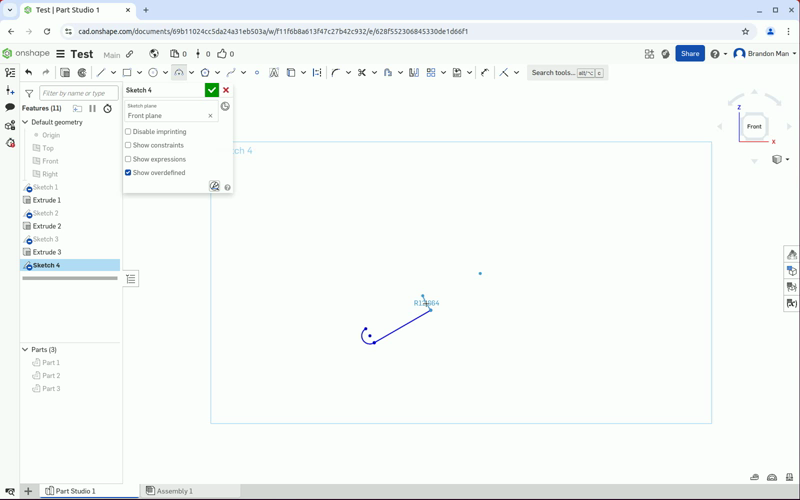
key_up(shift)
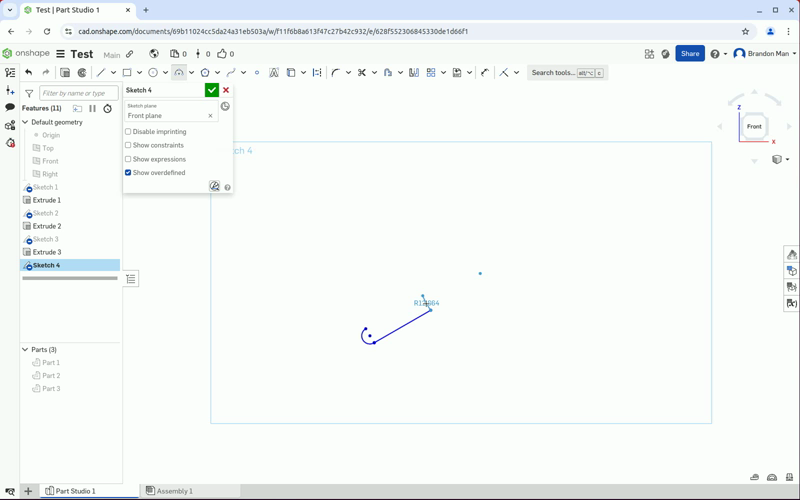
key(esc)
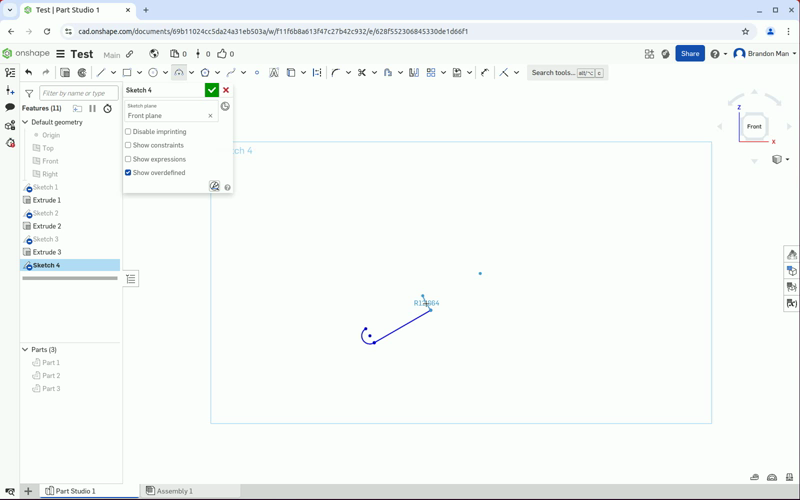
key(l)
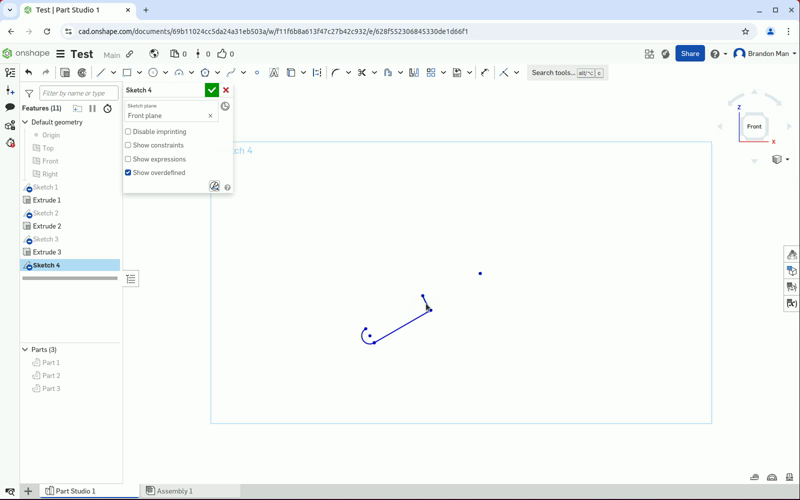
mouse_move(422, 295)
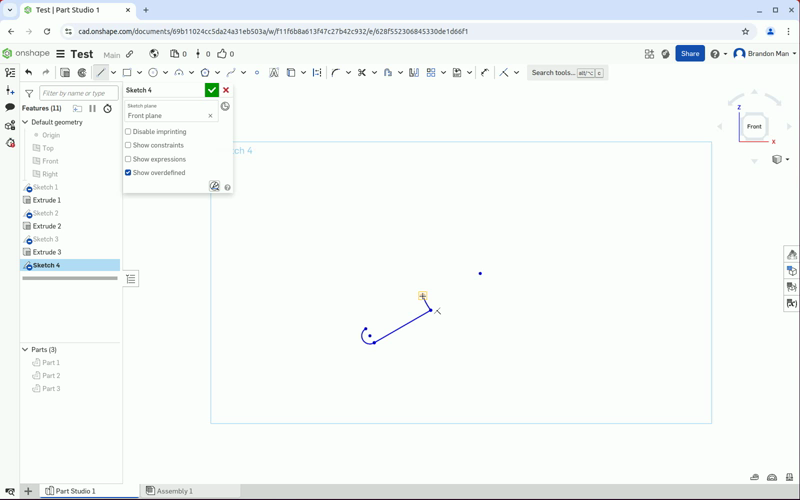
click(422, 295)
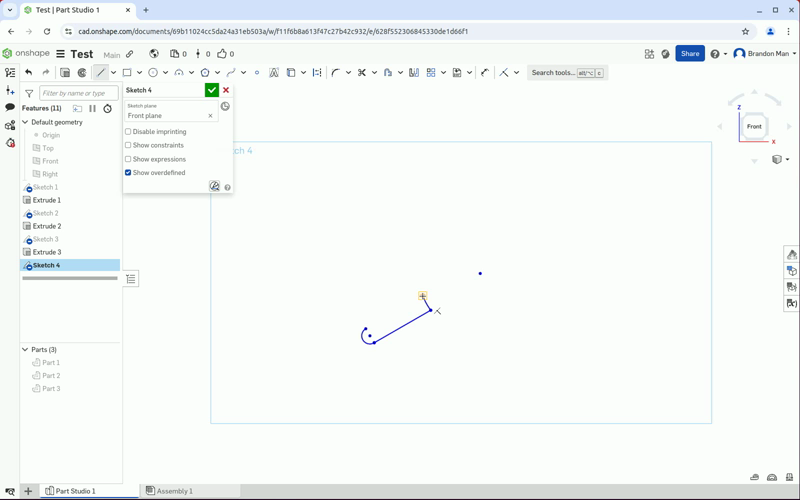
key_down(shift)
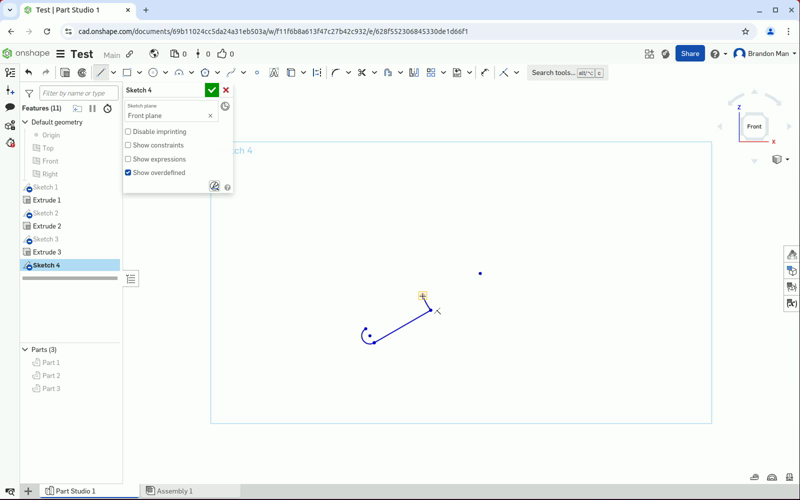
mouse_move(365, 328)
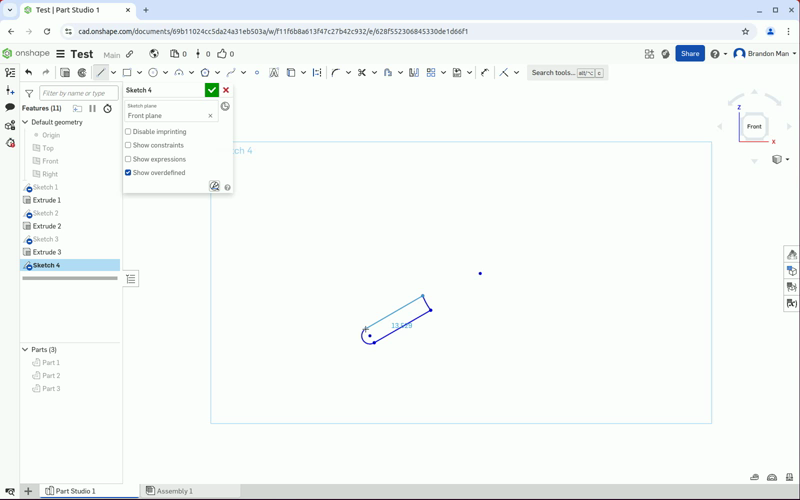
key_up(shift)
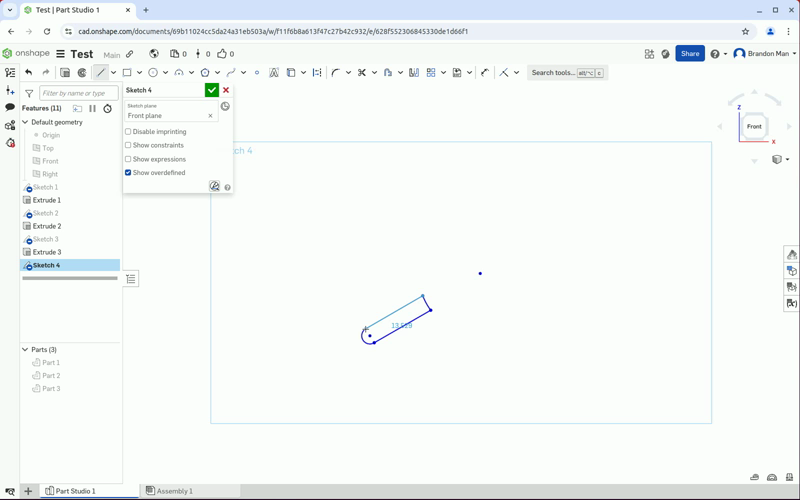
click(365, 328)
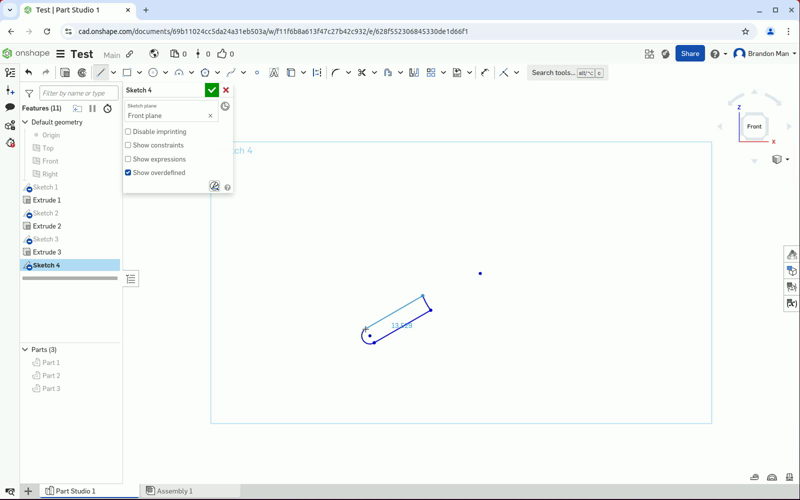
key(esc)
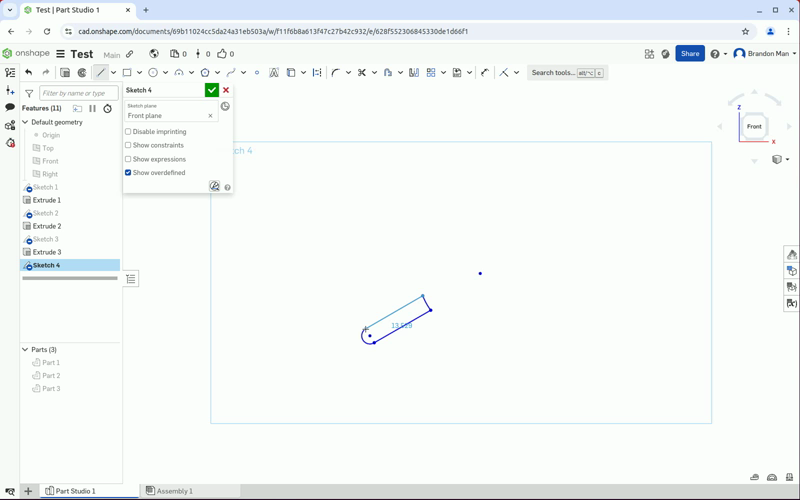
mouse_move(386, 324)
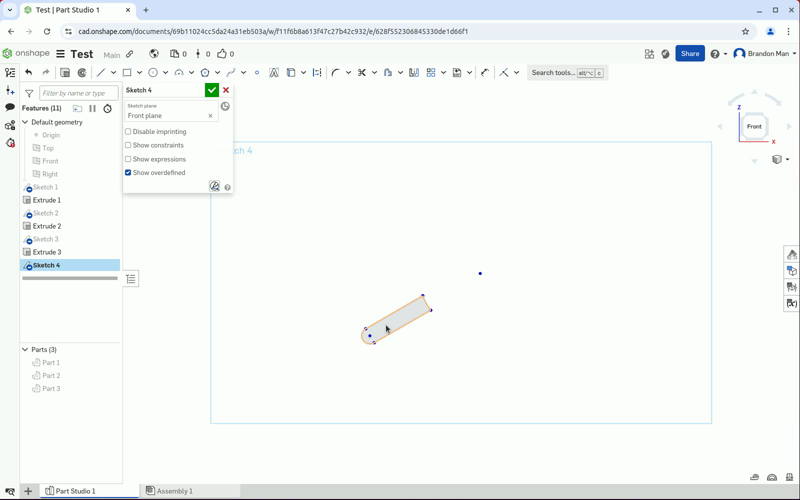
scroll(6)
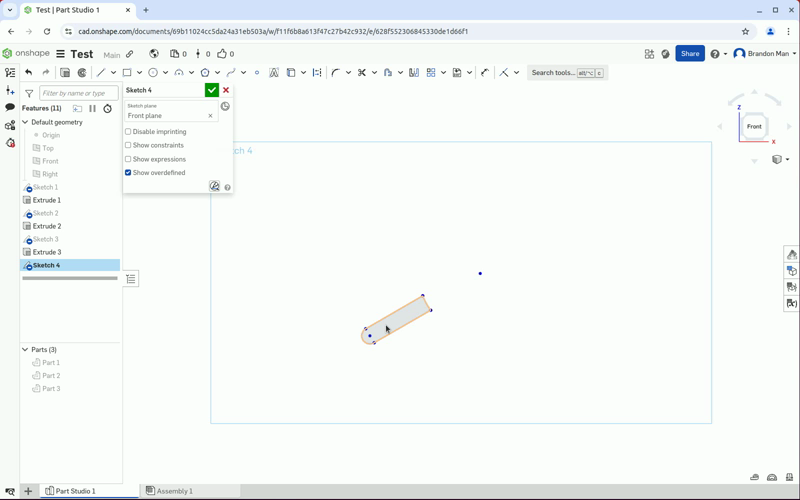
scroll(6)
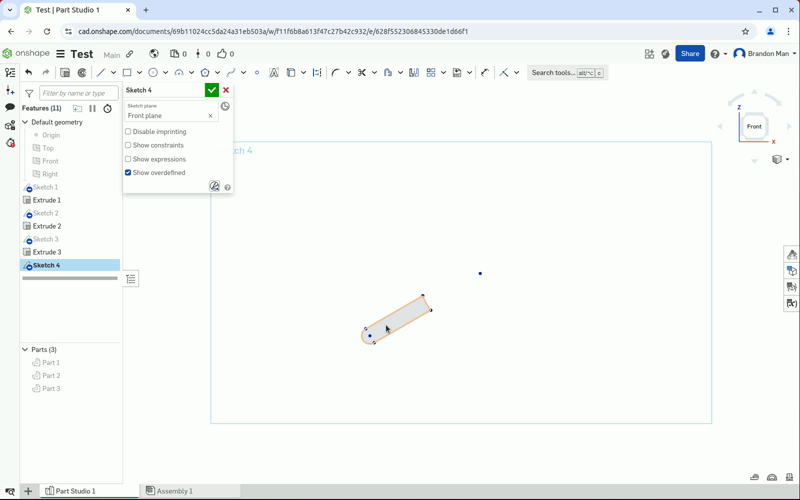
scroll(6)
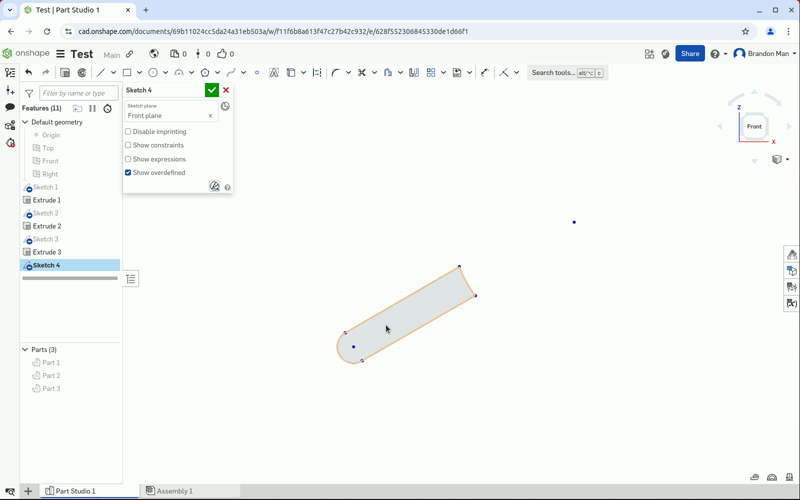
scroll(6)
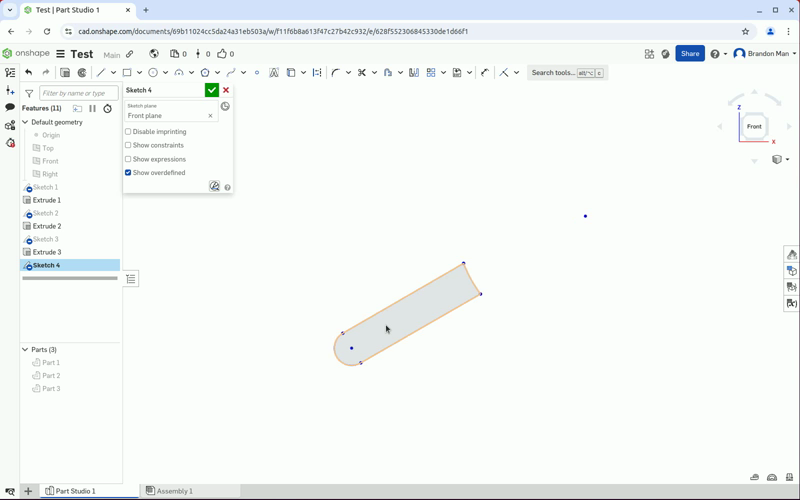
scroll(6)
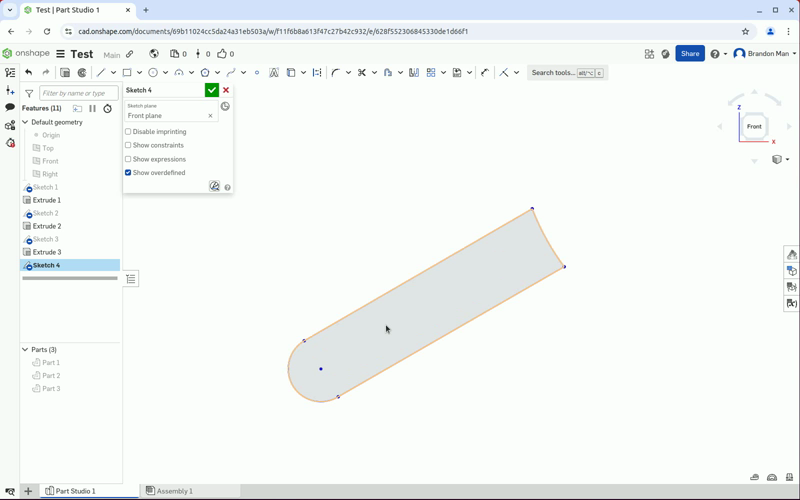
scroll(6)
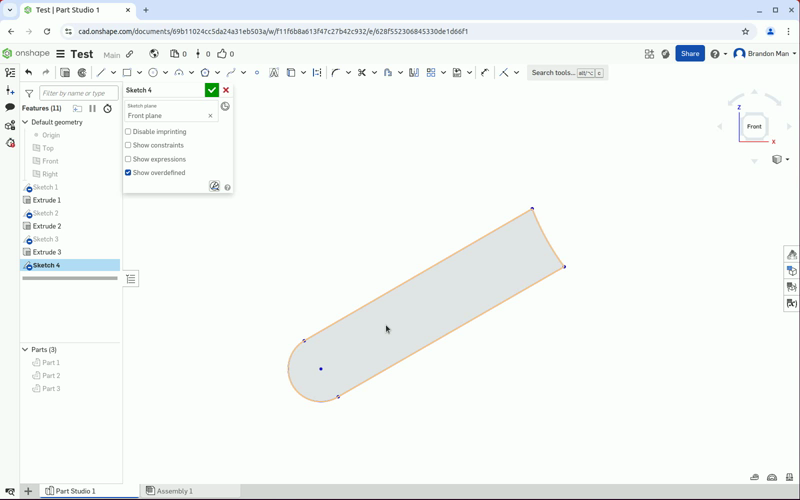
scroll(6)
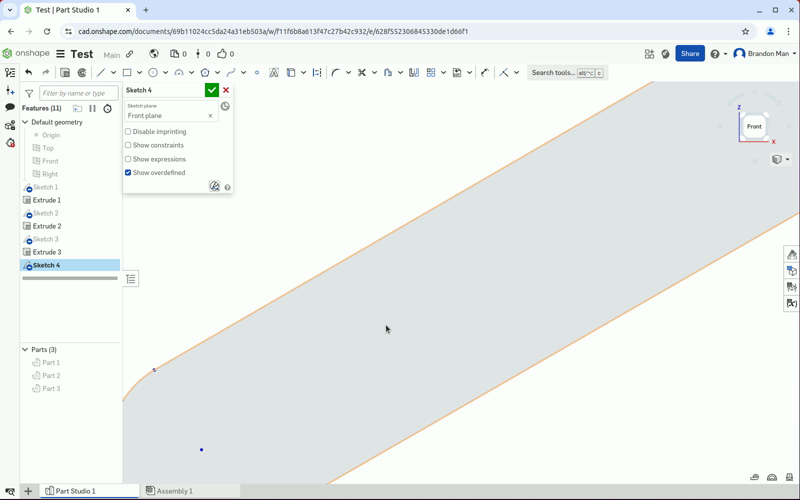
click(386, 324)
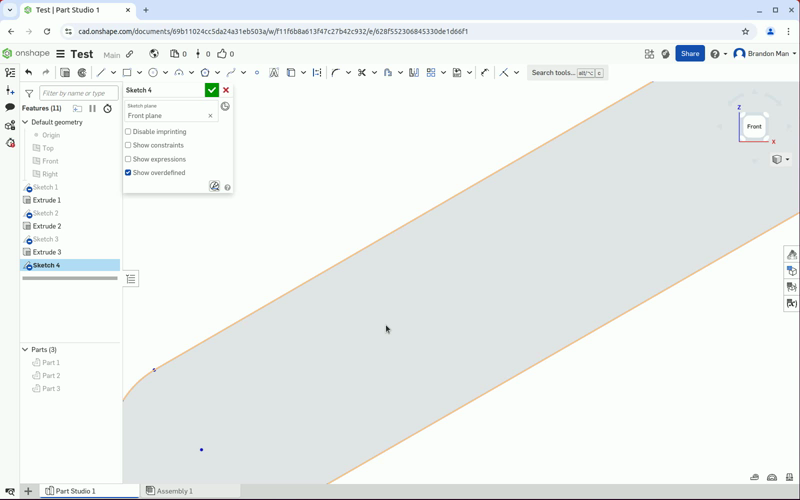
scroll(-6)
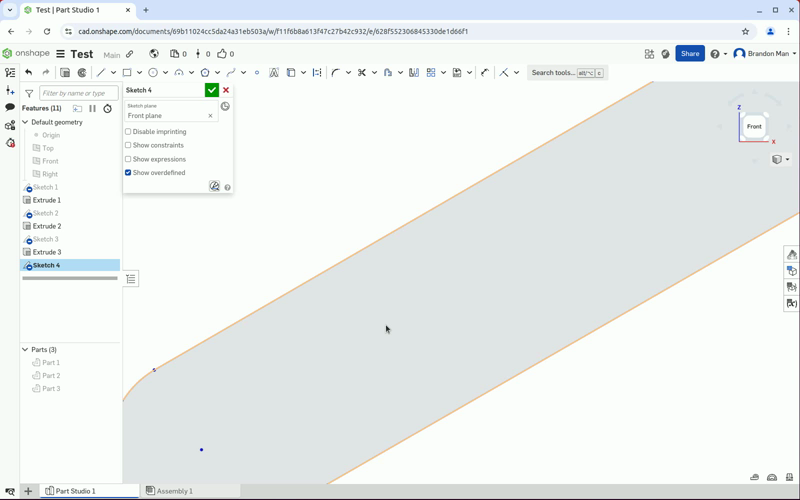
scroll(-6)
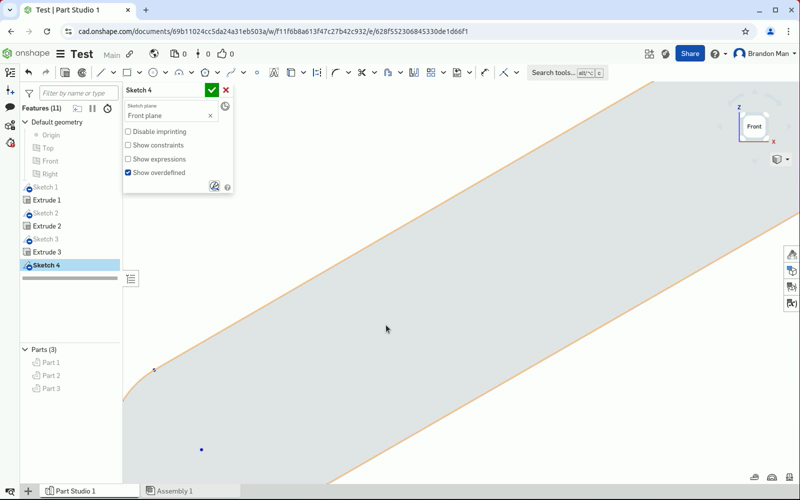
scroll(-6)
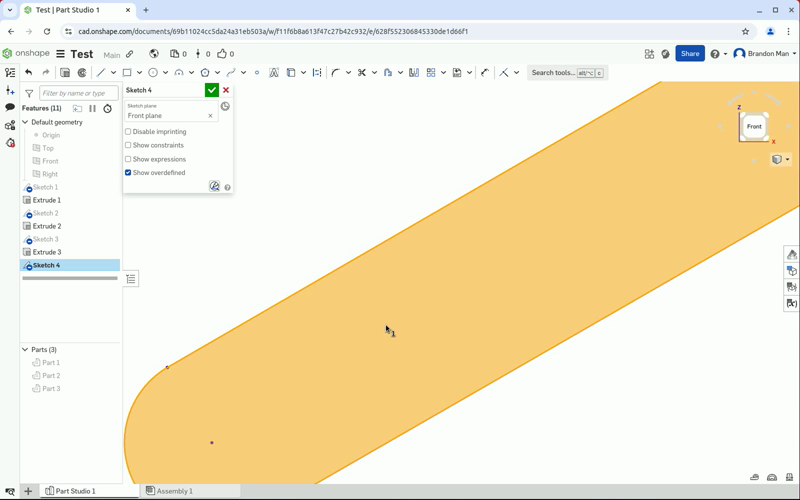
scroll(-6)
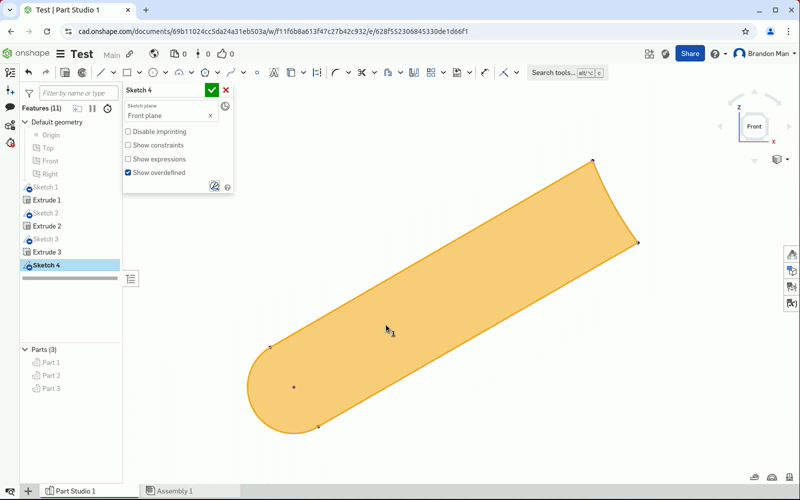
scroll(-6)
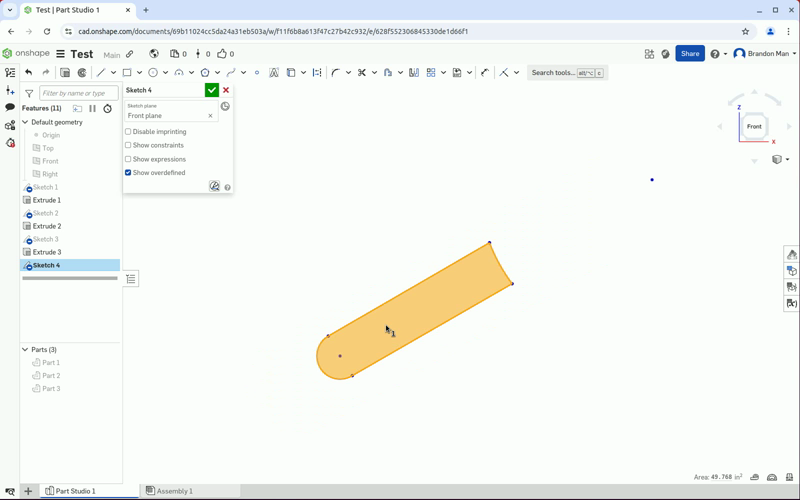
scroll(-6)
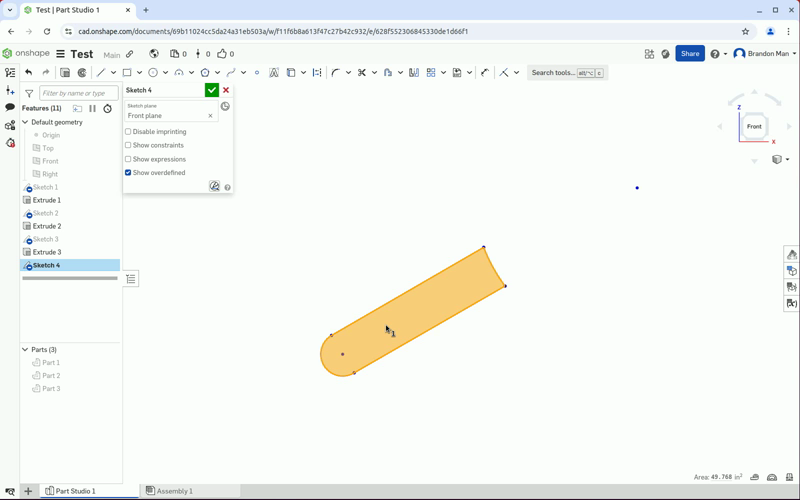
scroll(-6)
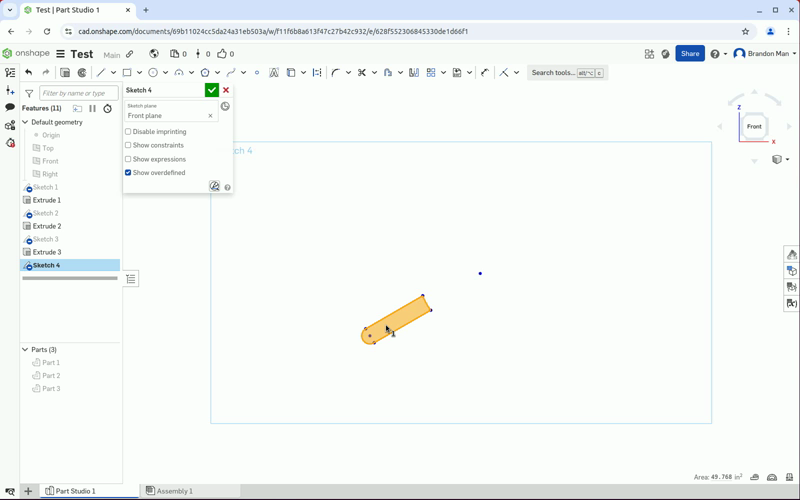
mouse_move(73, 352)
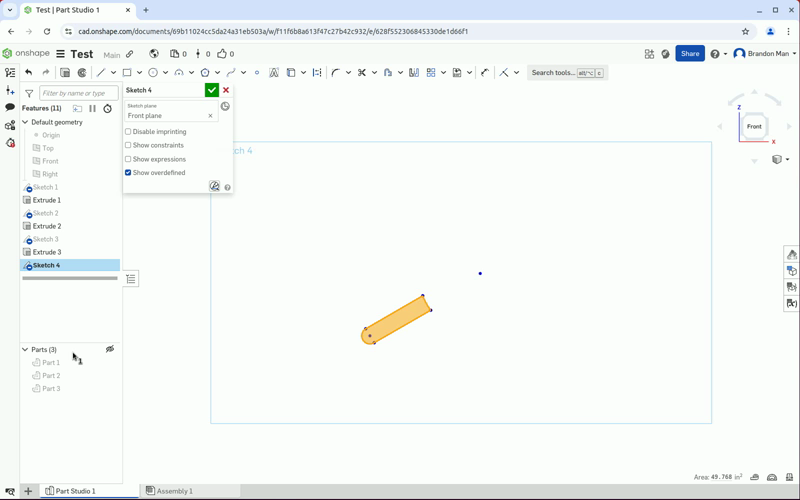
key(shift+y)
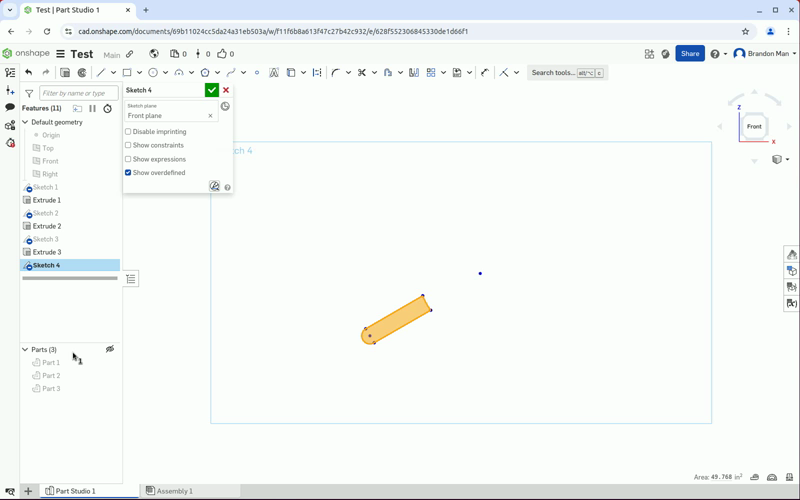
key(shift+e)
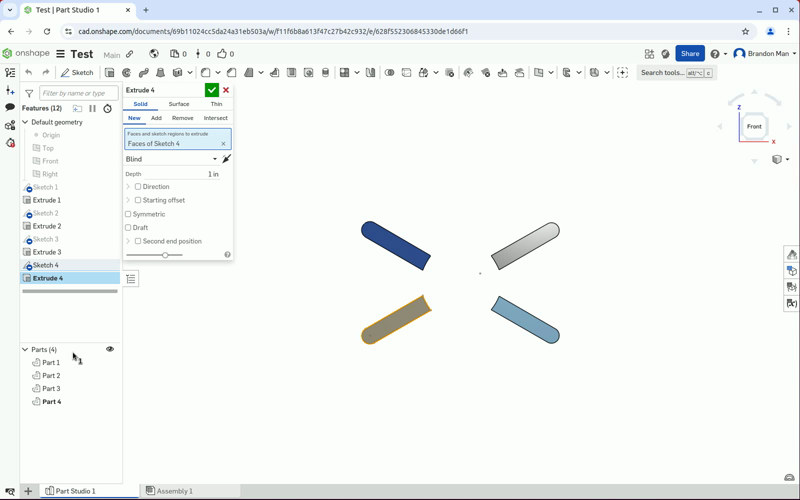
mouse_move(143, 106)
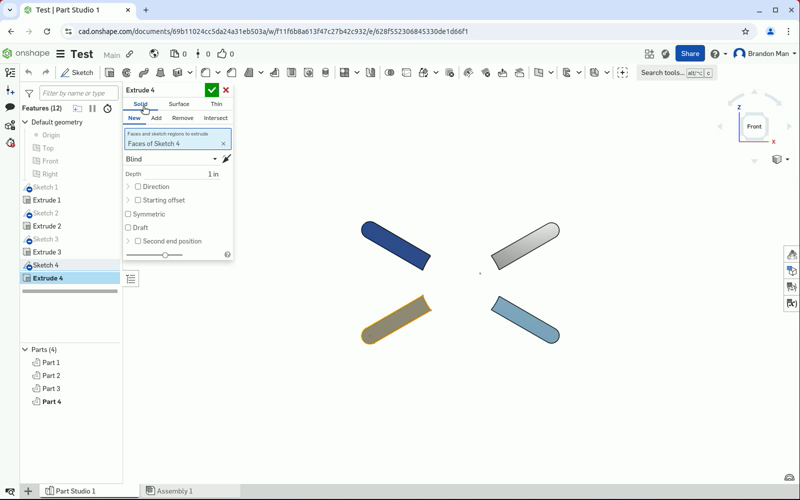
click(143, 106)
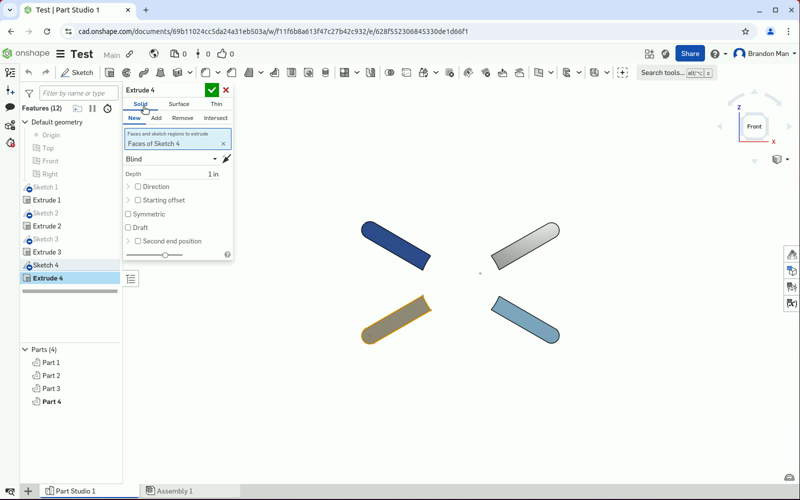
mouse_move(137, 120)
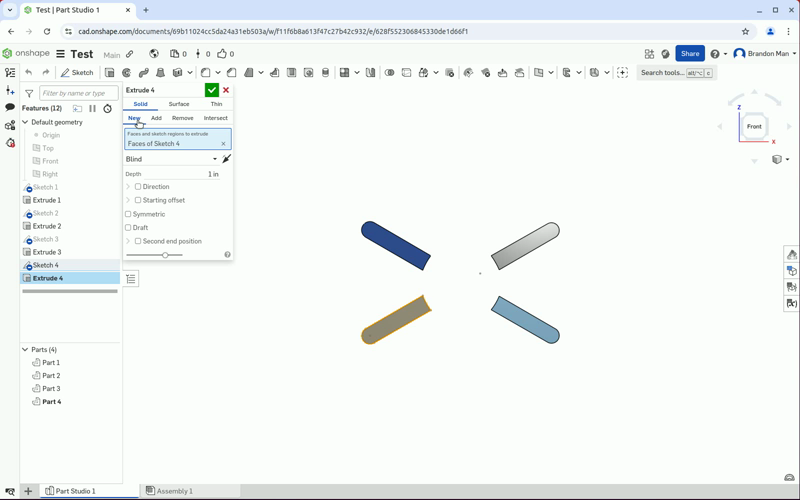
click(137, 120)
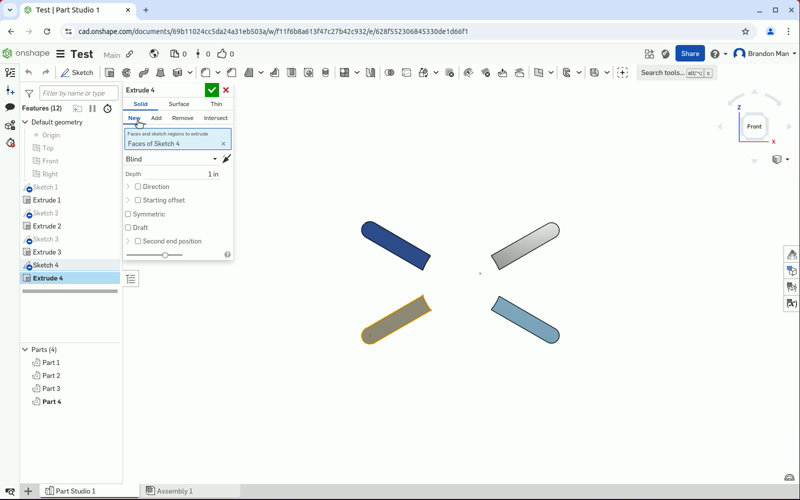
key(tab, 4)
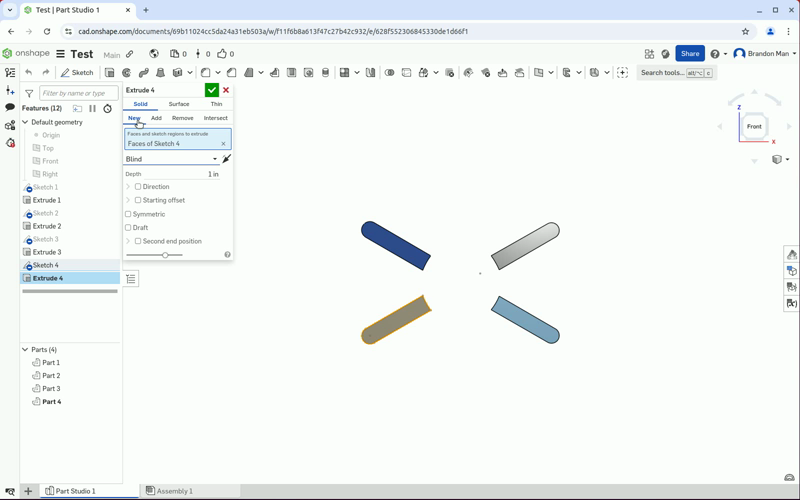
text(5.055)
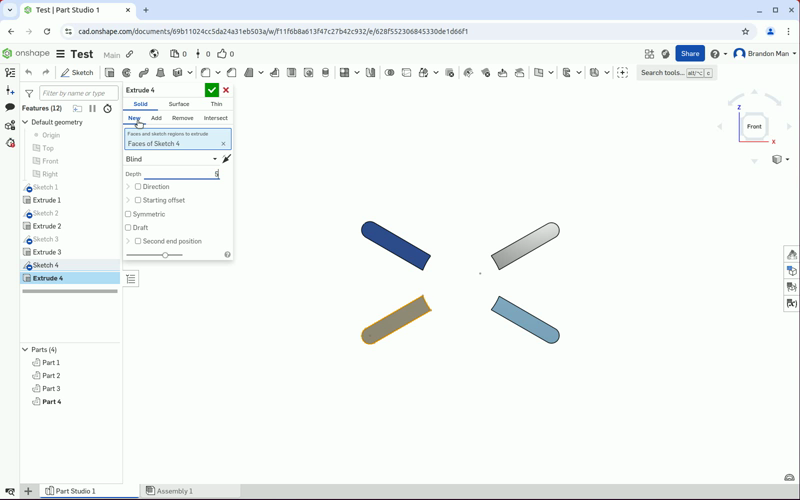
key(enter)
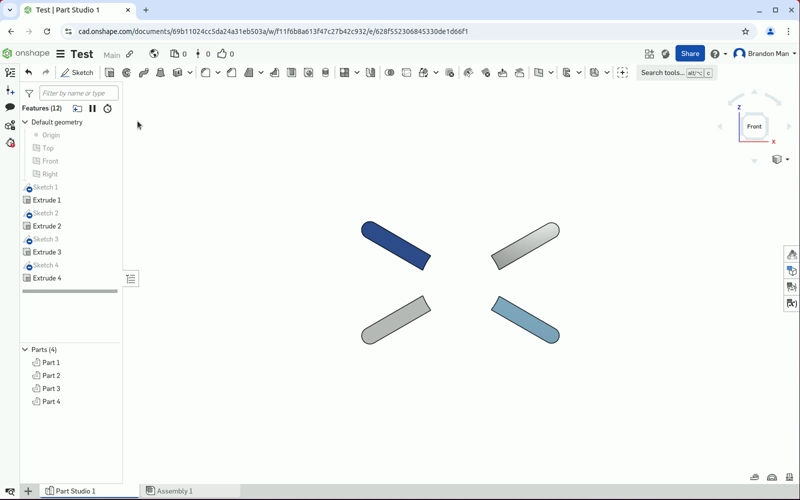
key(shift+h)
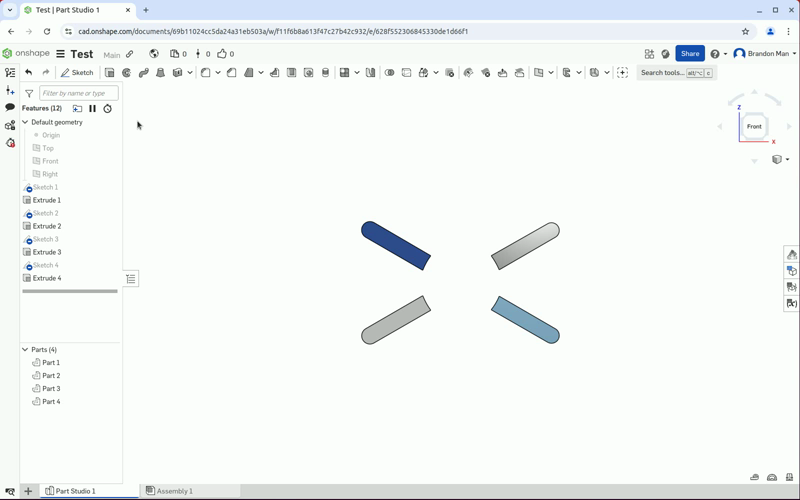
key(shift+h)
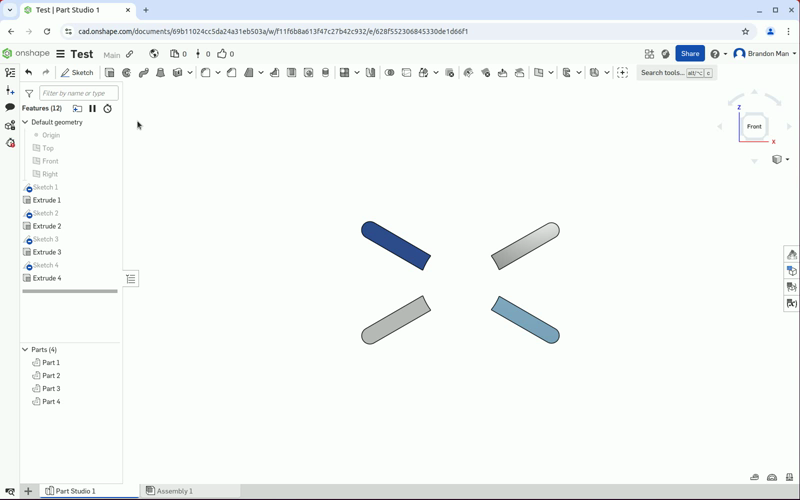
mouse_move(73, 189)
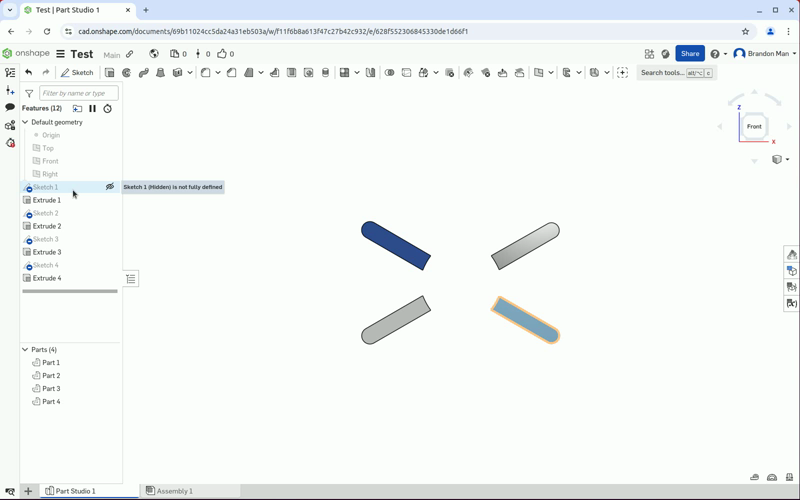
click(73, 189)
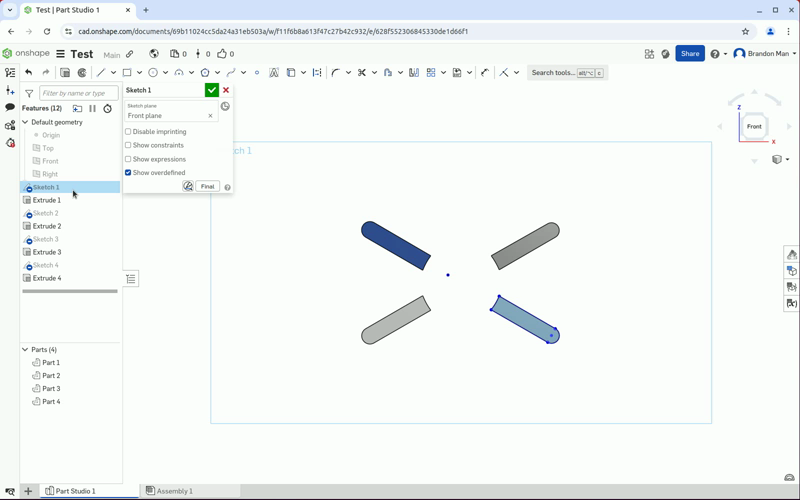
mouse_move(229, 92)
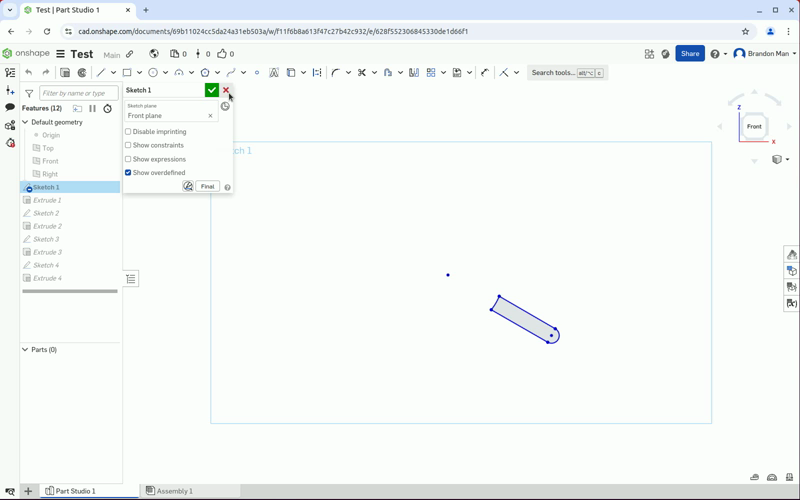
click(229, 92)
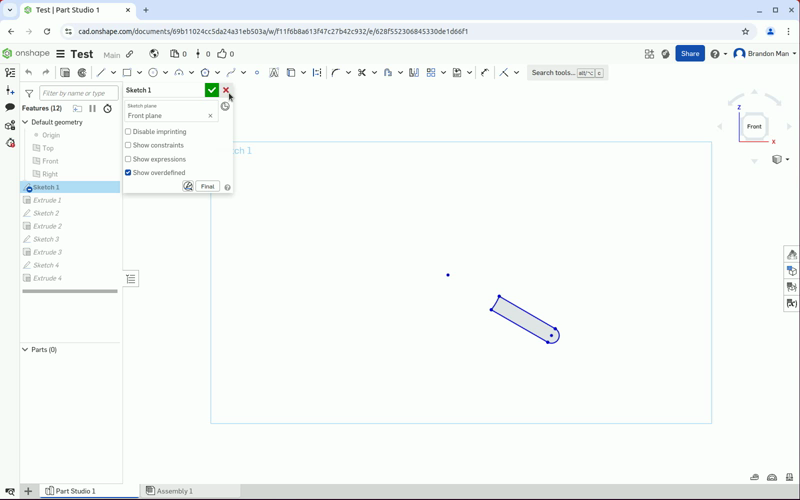
key(shift+s)
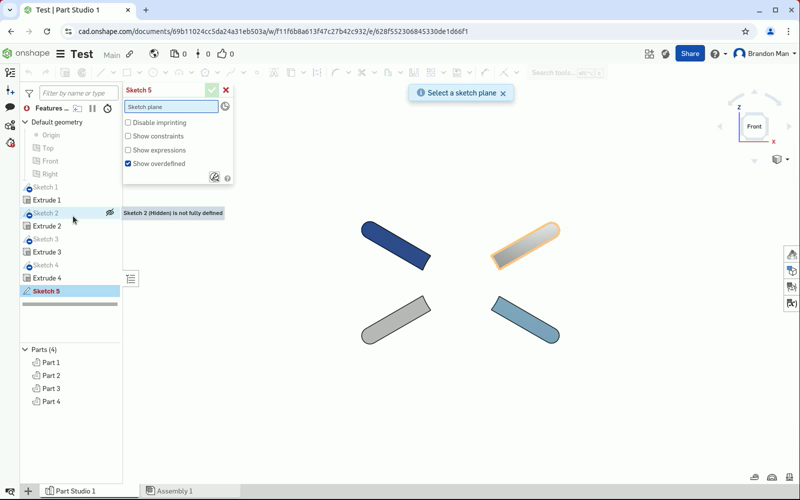
scroll(3)
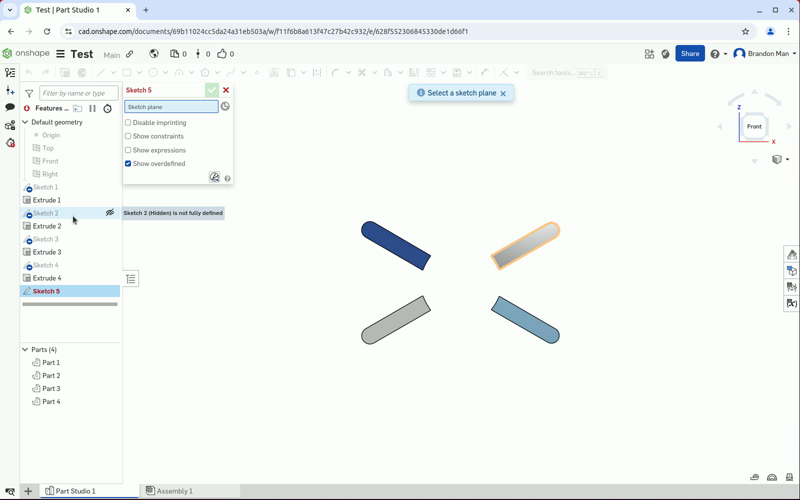
mouse_move(73, 163)
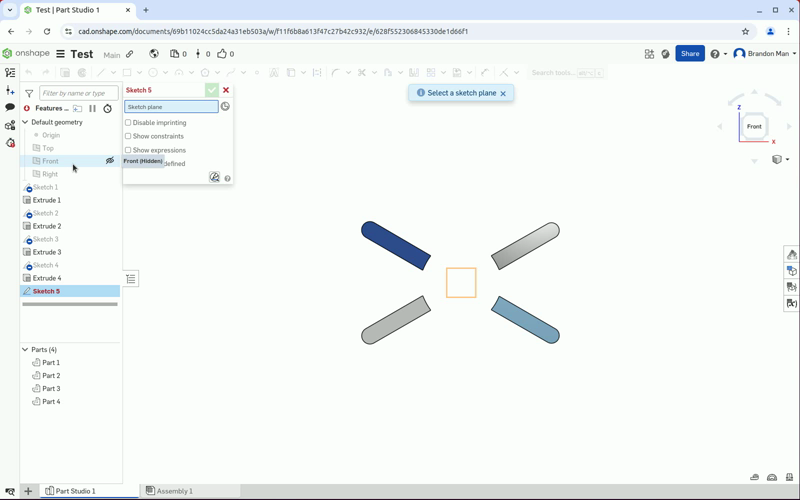
click(73, 163)
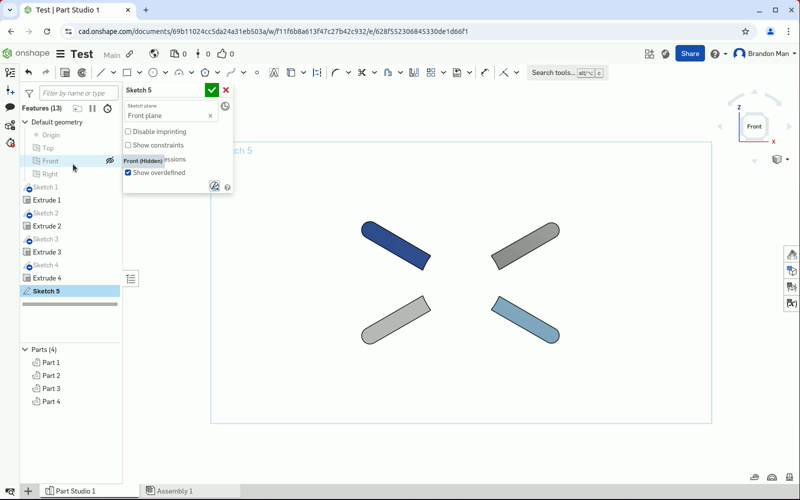
mouse_move(73, 352)
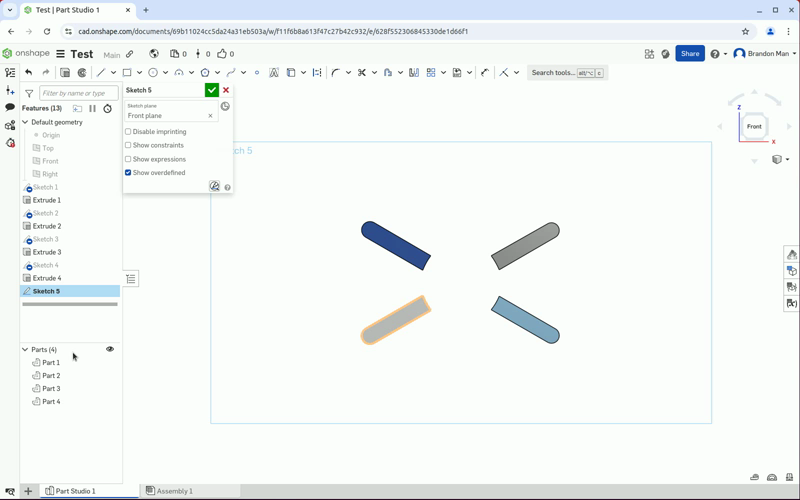
key(y)
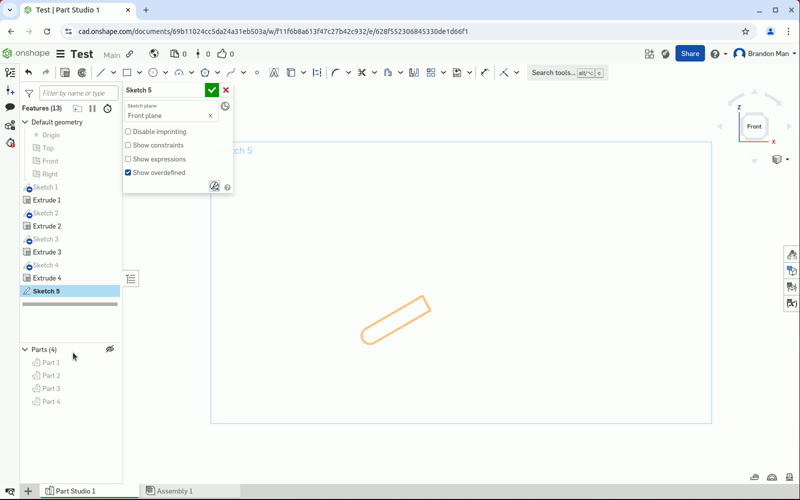
key(a)
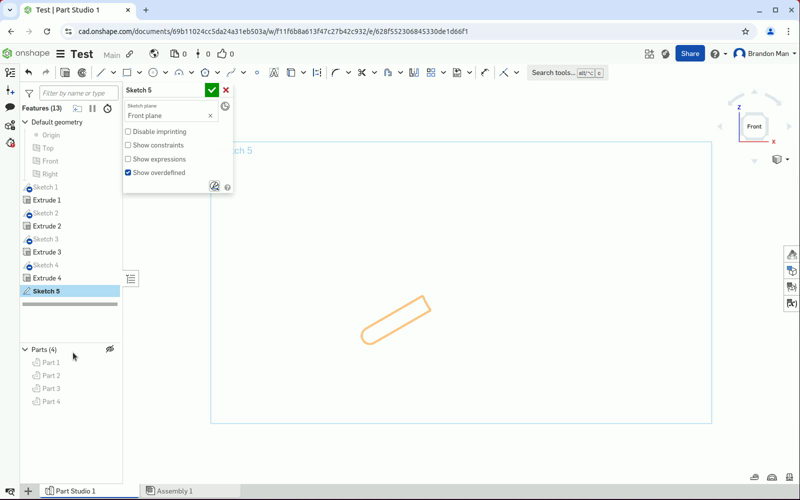
key_down(shift)
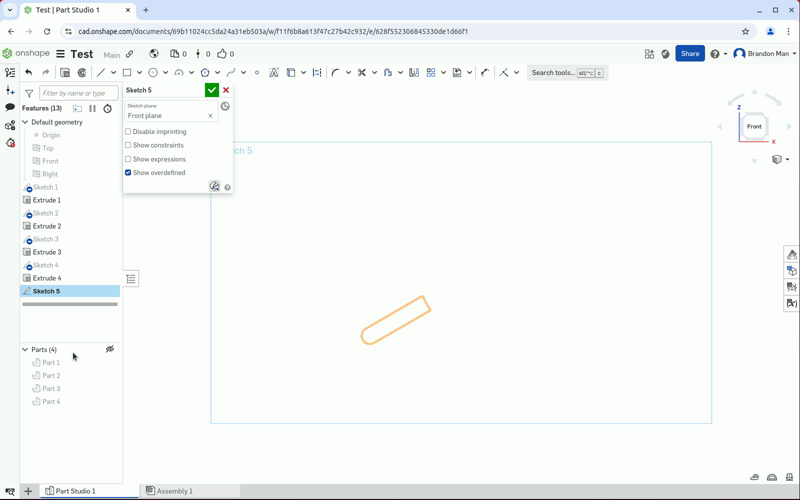
mouse_move(452, 387)
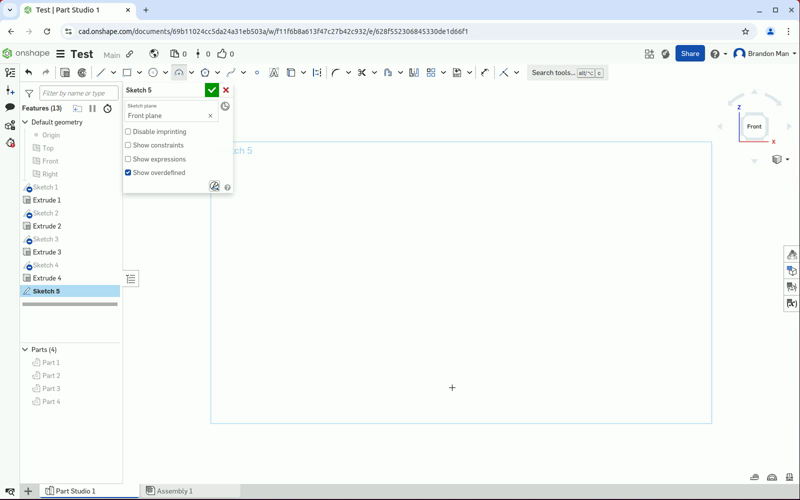
click(452, 387)
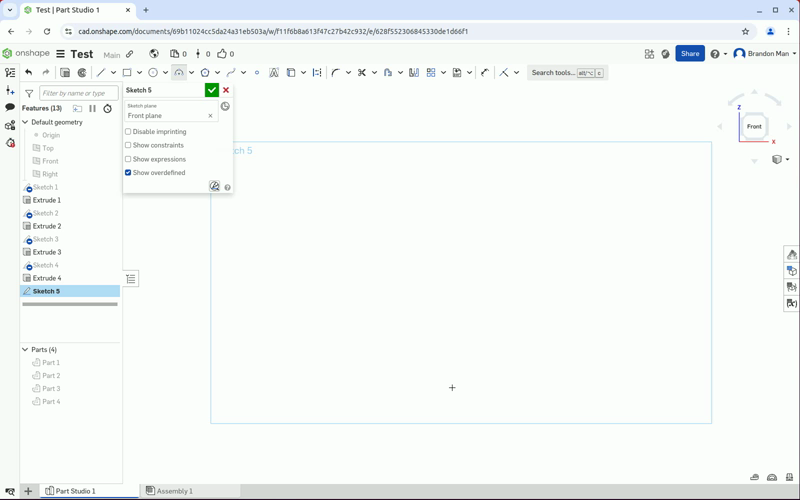
key_up(shift)
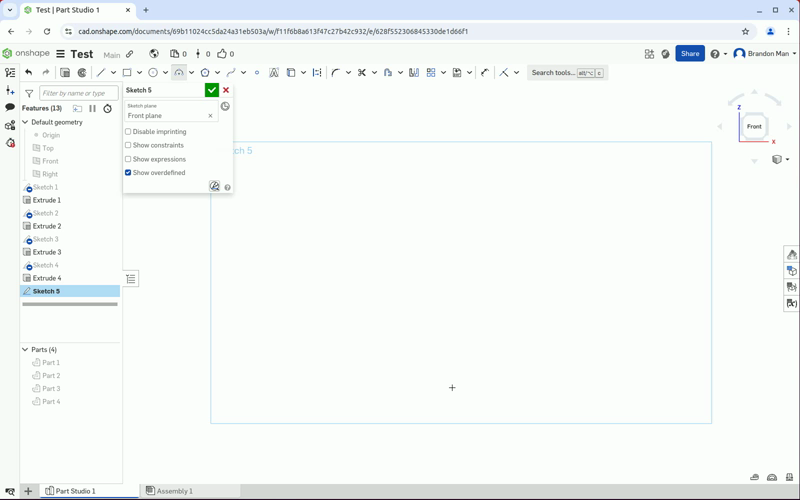
key_down(shift)
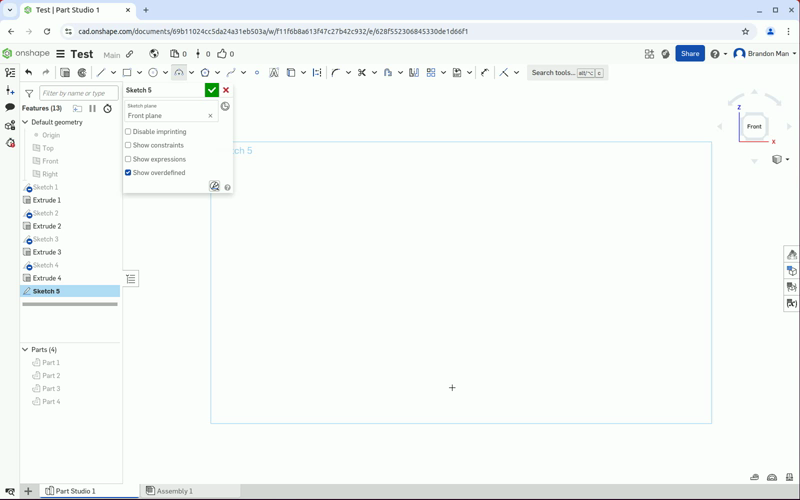
mouse_move(468, 387)
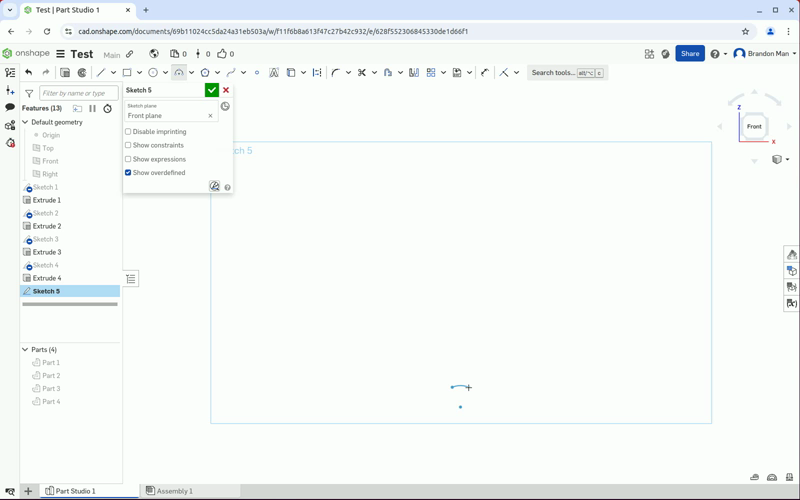
click(468, 387)
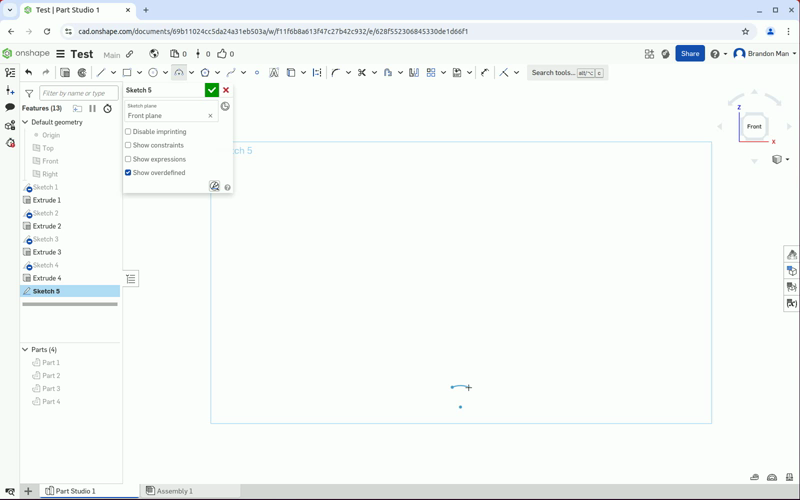
mouse_move(460, 395)
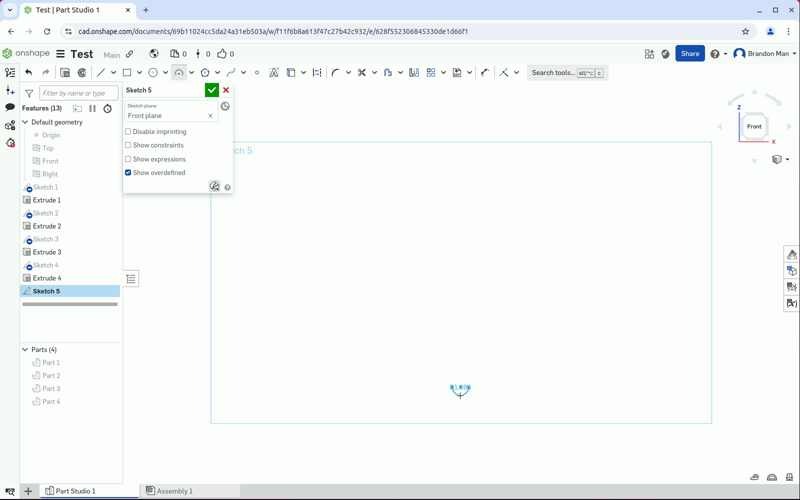
click(460, 395)
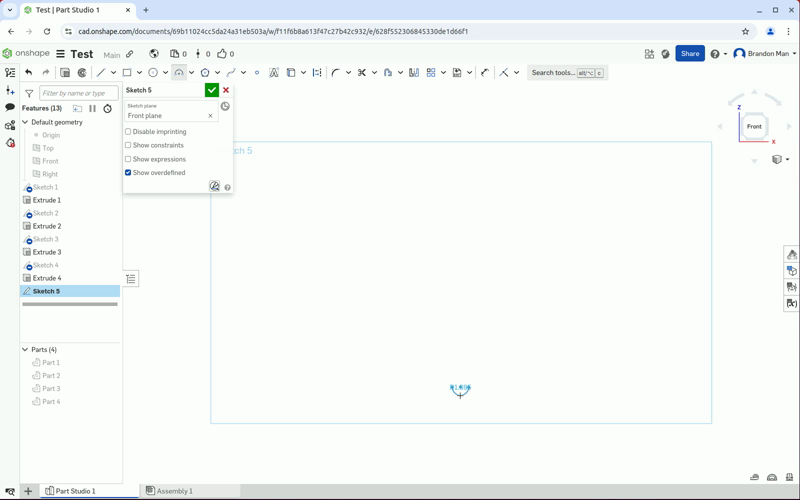
key_up(shift)
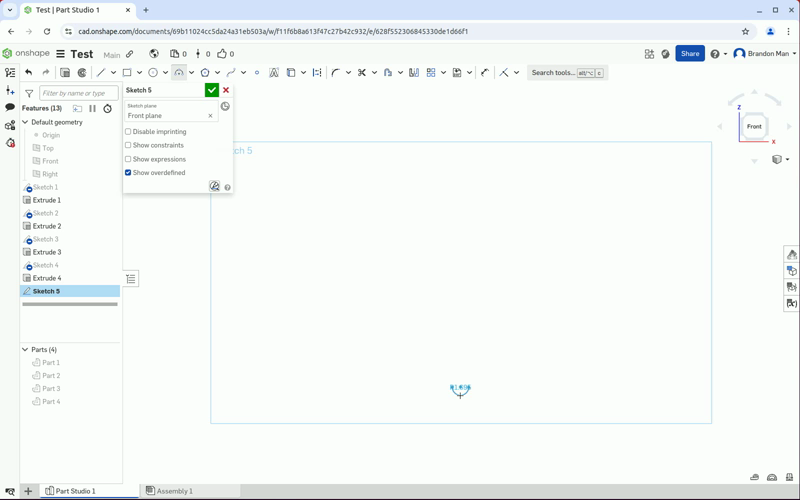
key(esc)
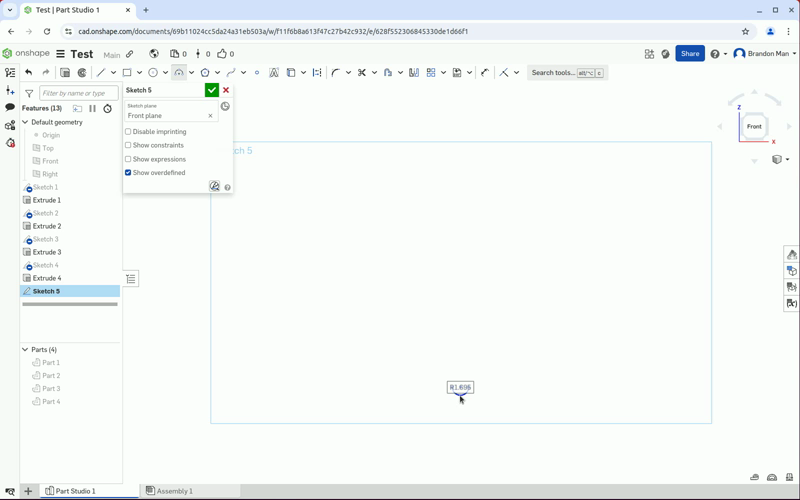
key(l)
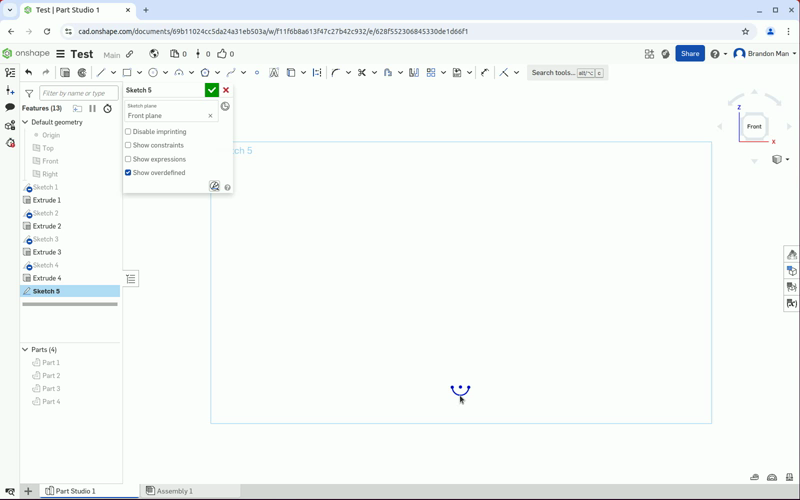
mouse_move(468, 387)
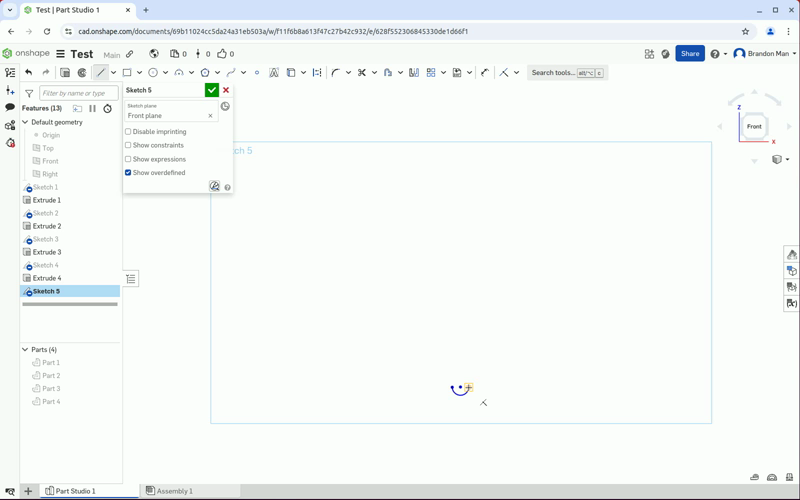
click(468, 387)
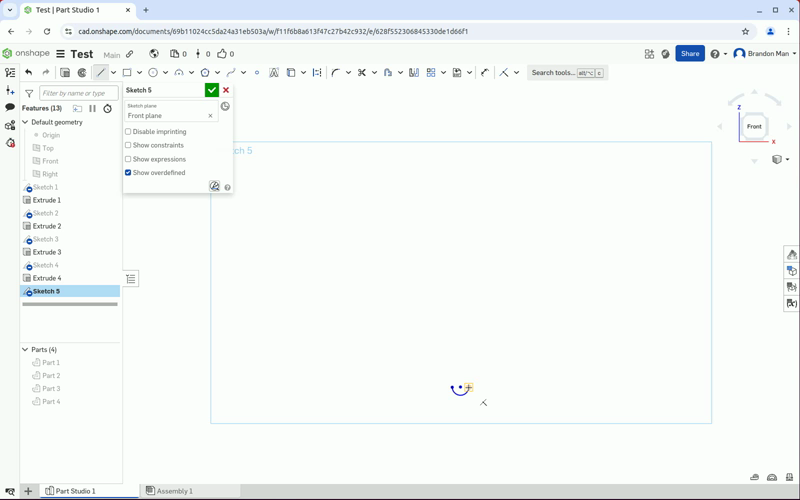
key_down(shift)
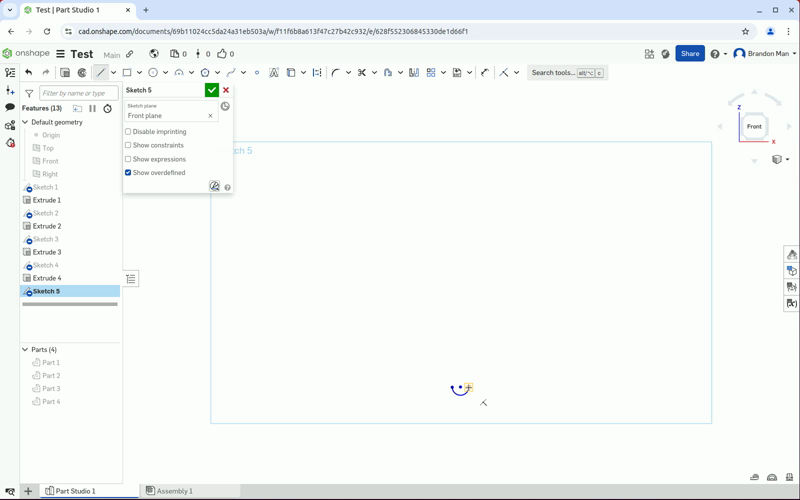
mouse_move(468, 321)
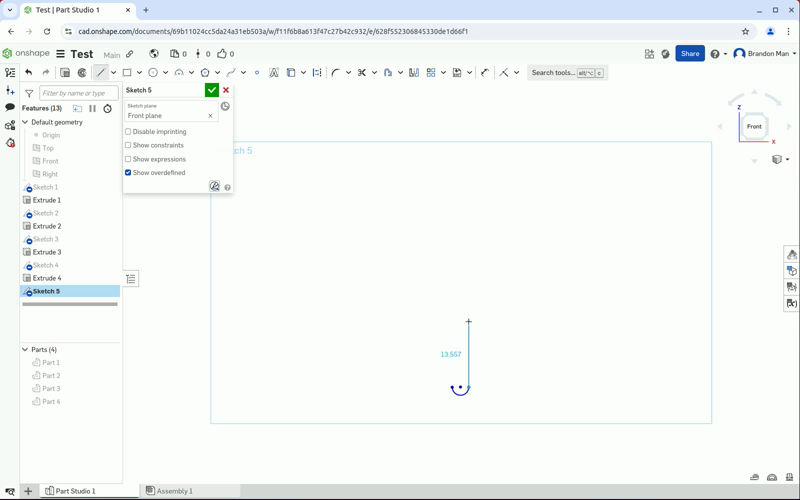
click(468, 321)
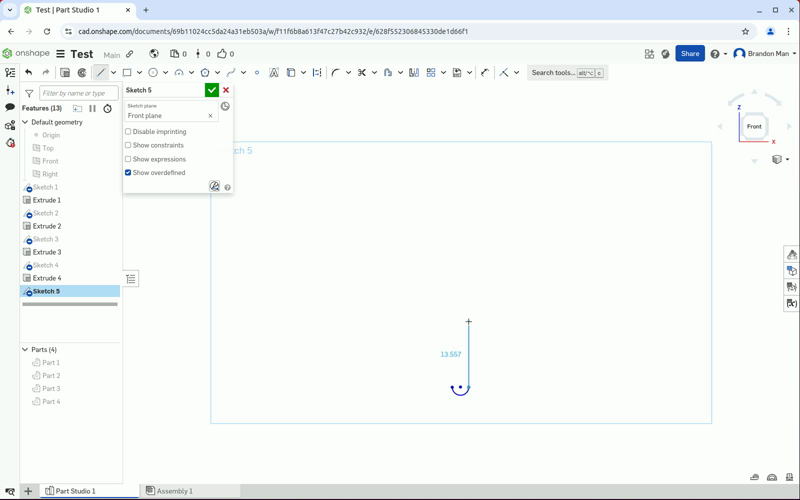
key_up(shift)
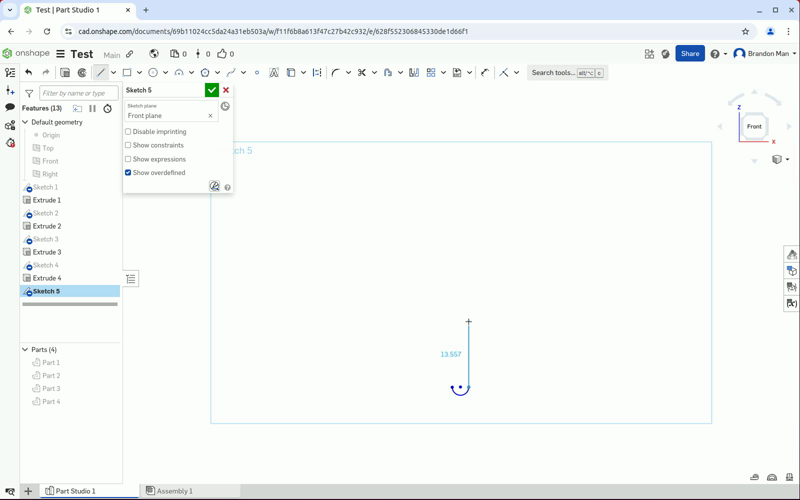
key(esc)
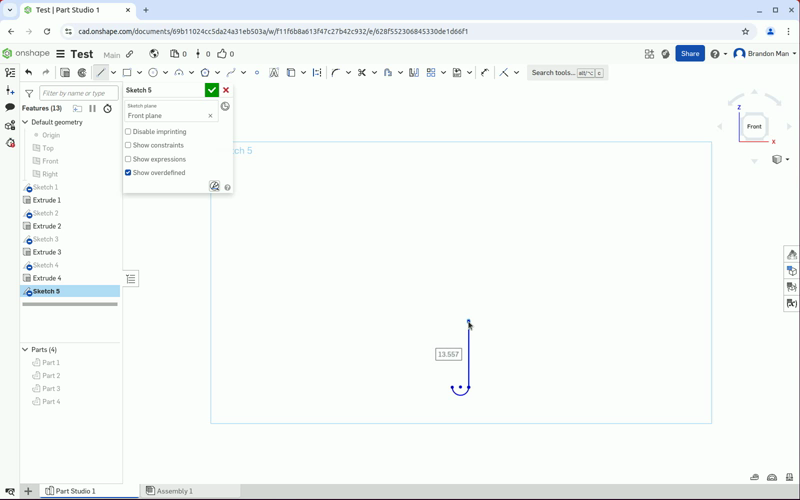
key(a)
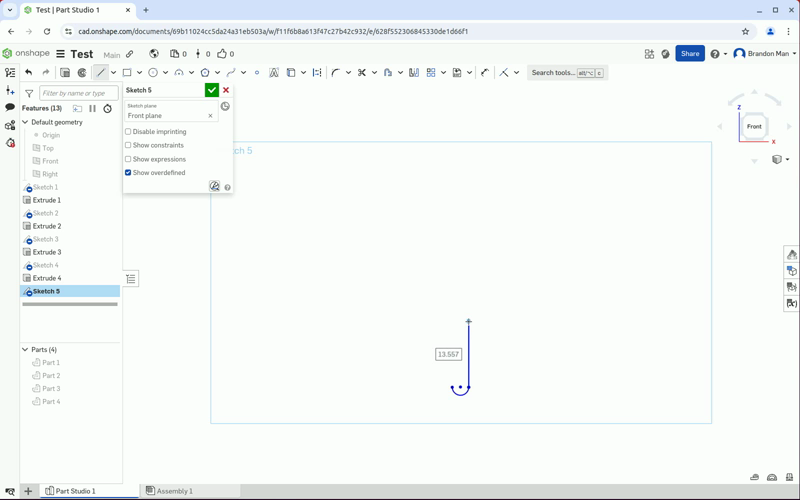
mouse_move(468, 321)
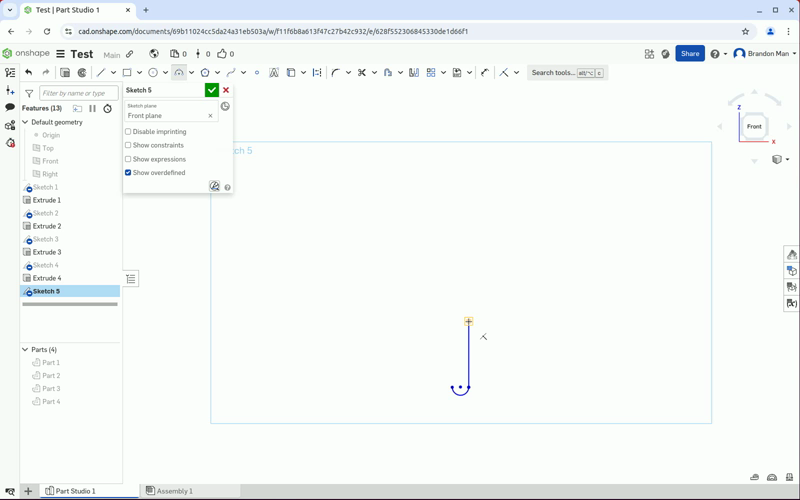
click(468, 321)
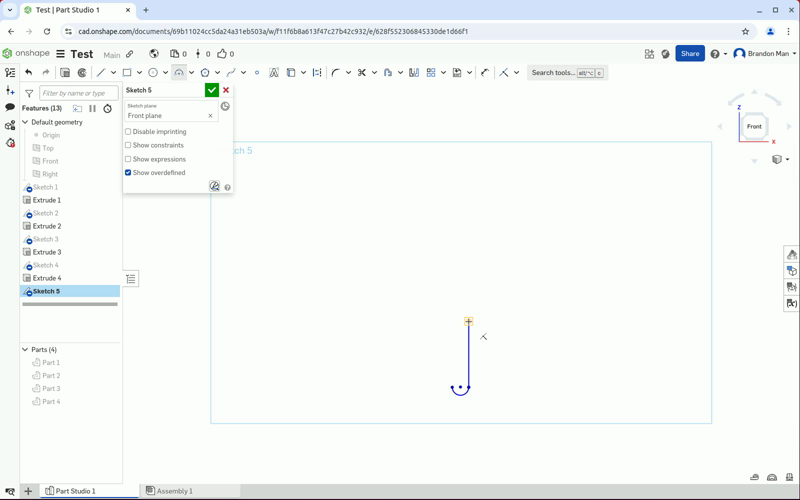
key_down(shift)
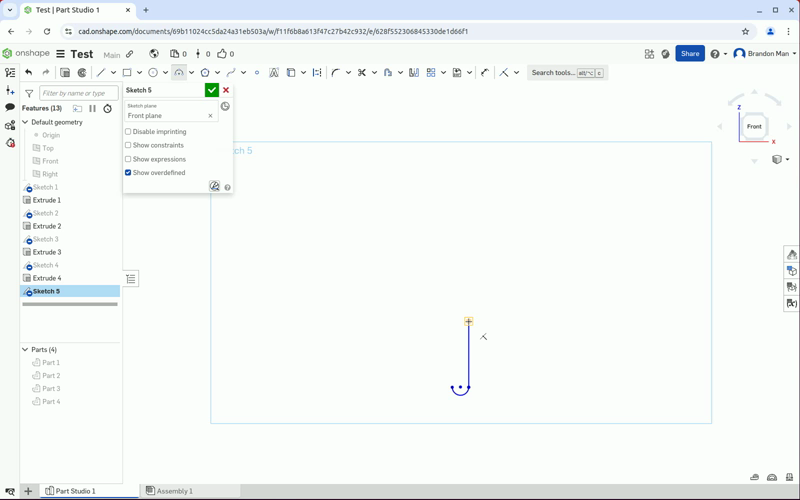
mouse_move(452, 321)
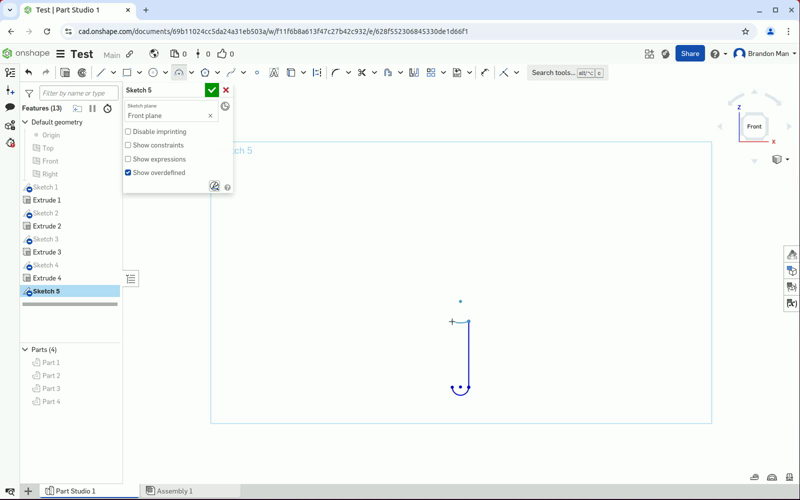
click(452, 321)
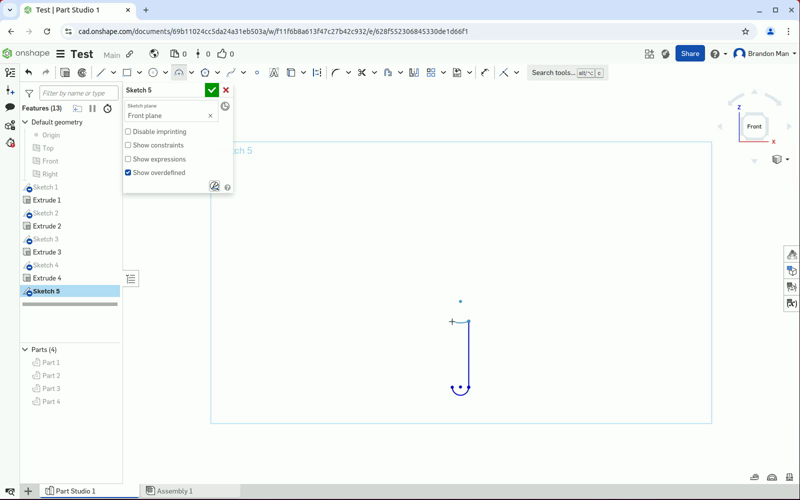
mouse_move(460, 321)
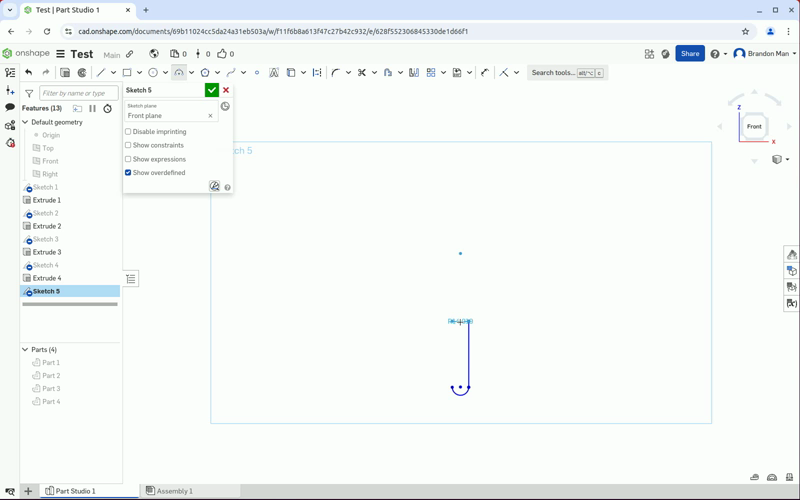
click(460, 321)
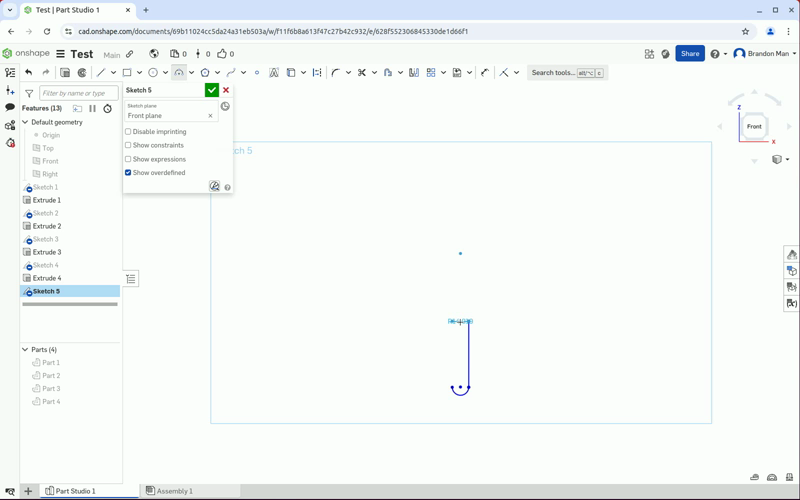
key_up(shift)
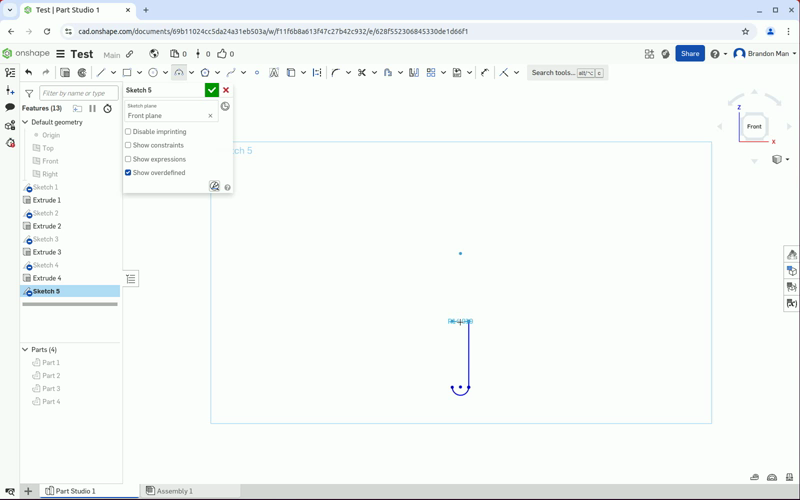
key(esc)
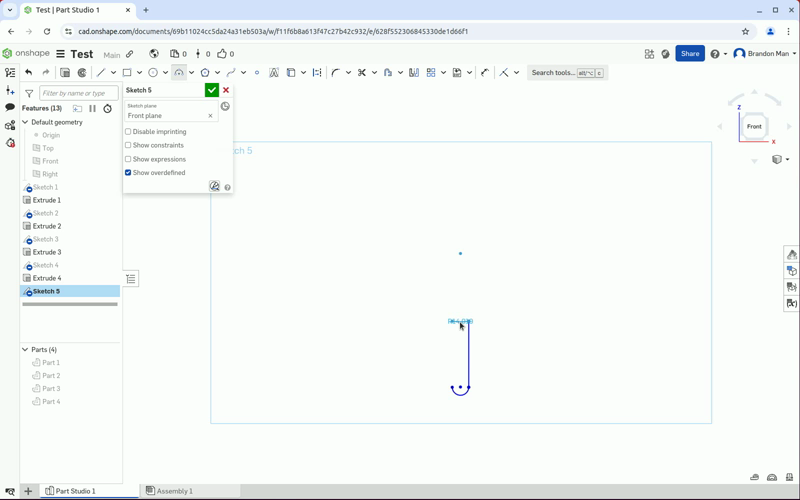
key(l)
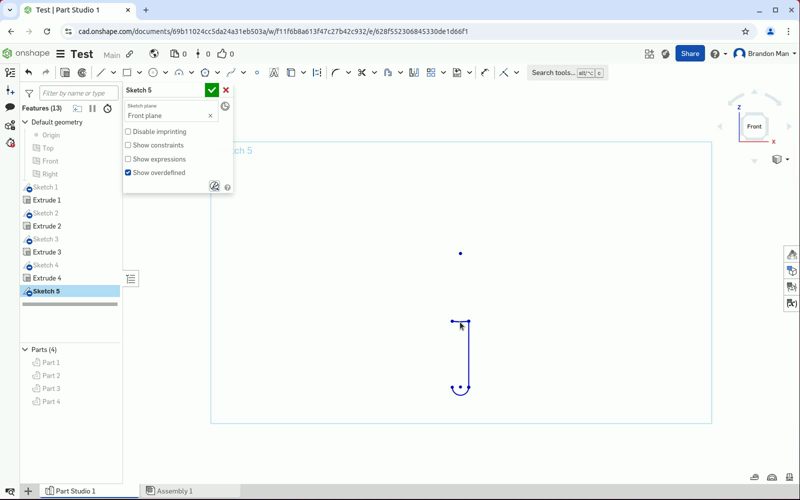
mouse_move(452, 321)
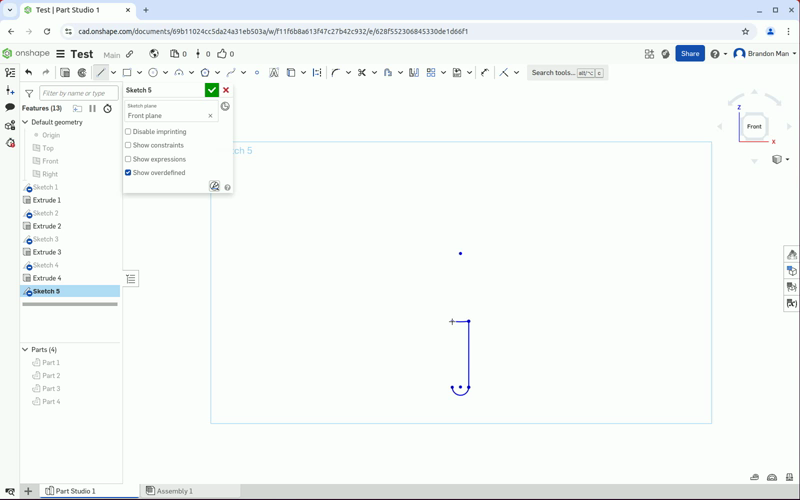
click(452, 321)
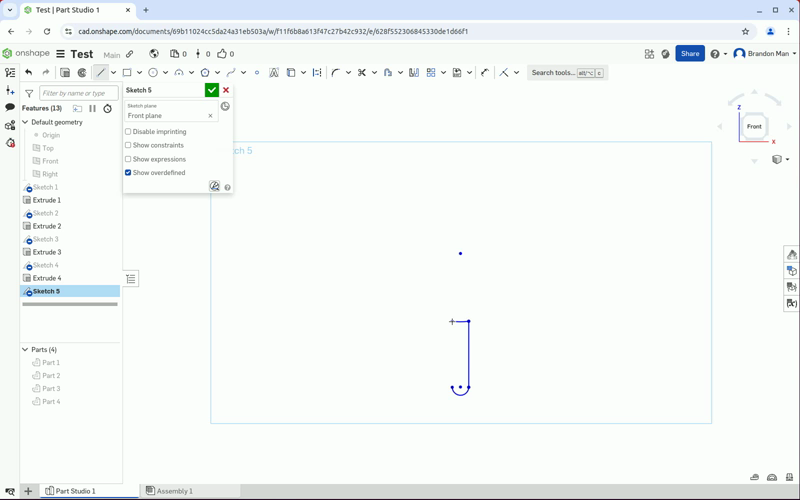
key_down(shift)
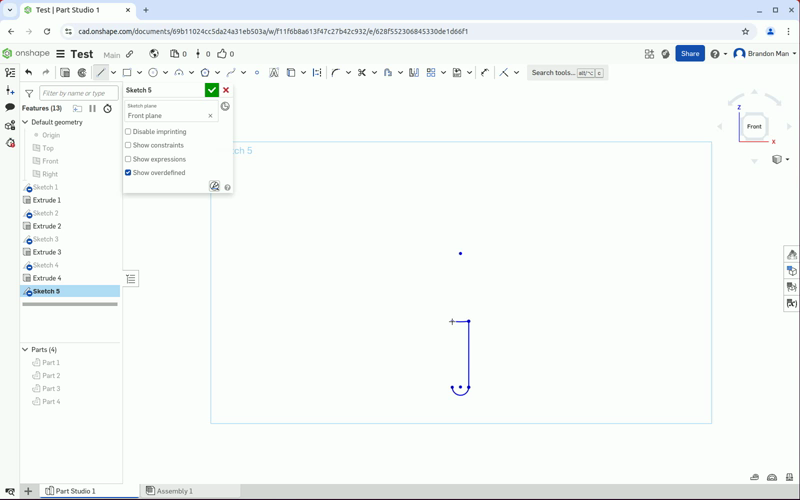
mouse_move(452, 387)
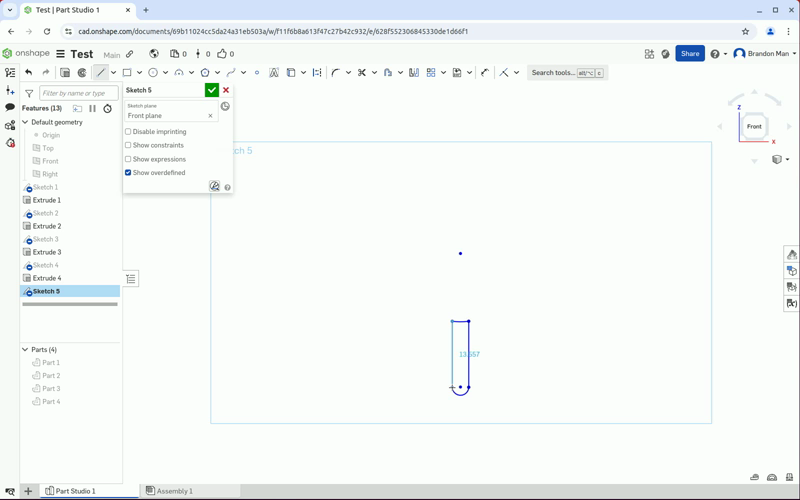
key_up(shift)
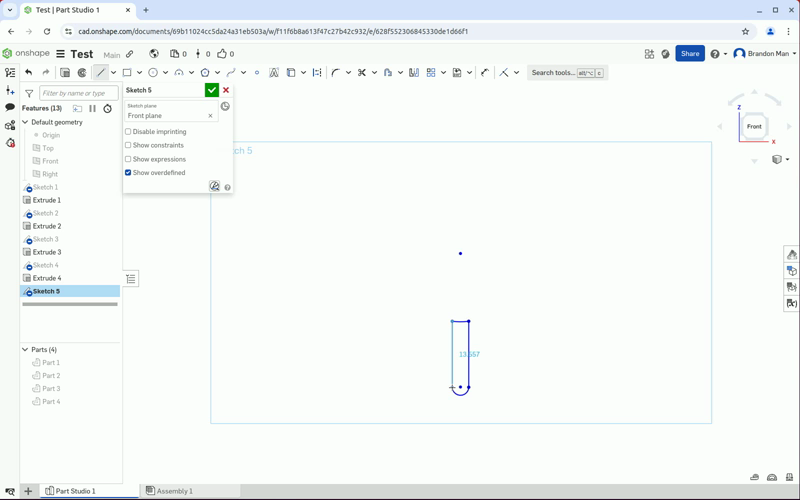
click(452, 387)
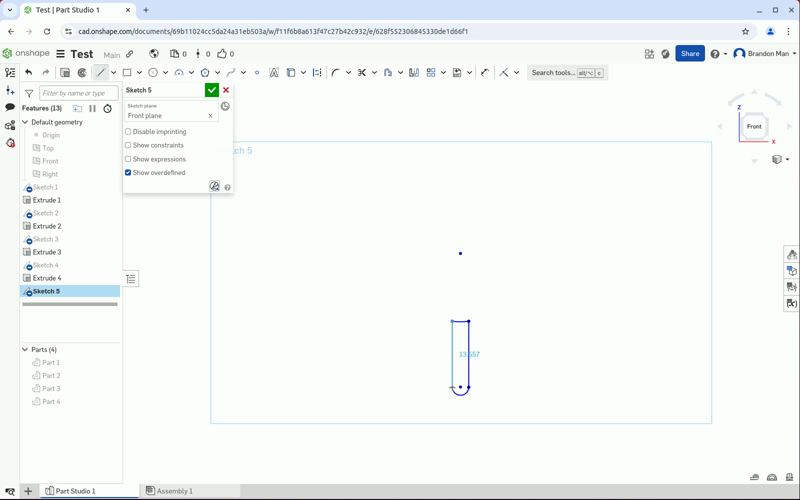
key(esc)
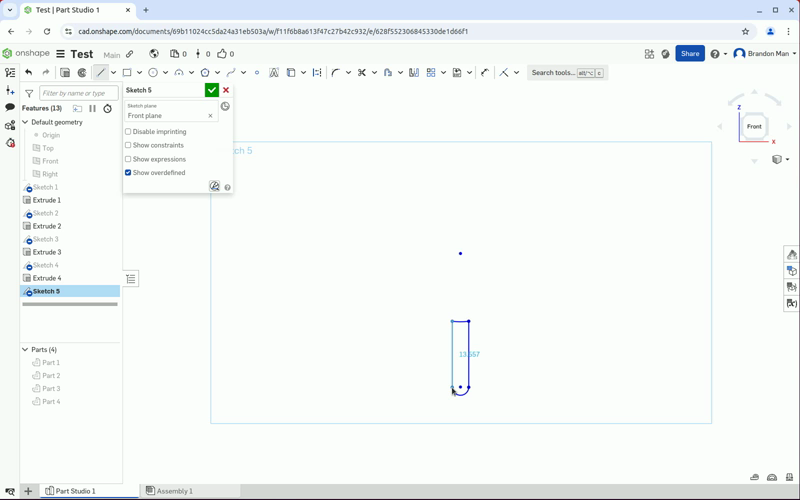
mouse_move(455, 362)
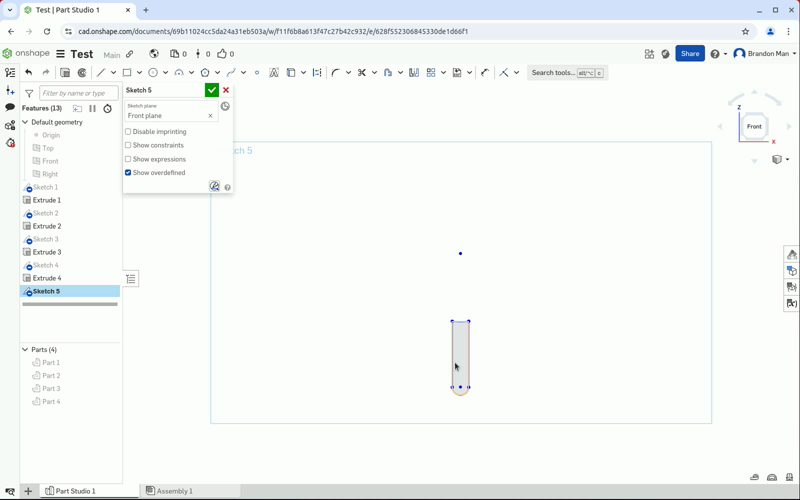
scroll(6)
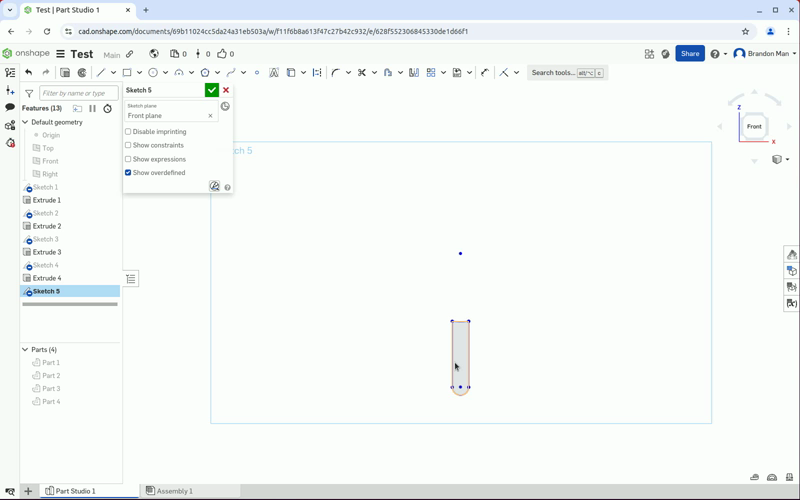
scroll(6)
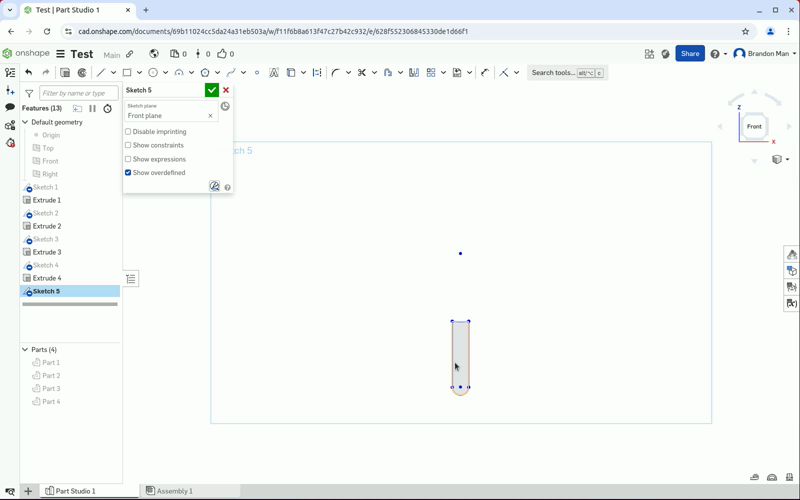
scroll(6)
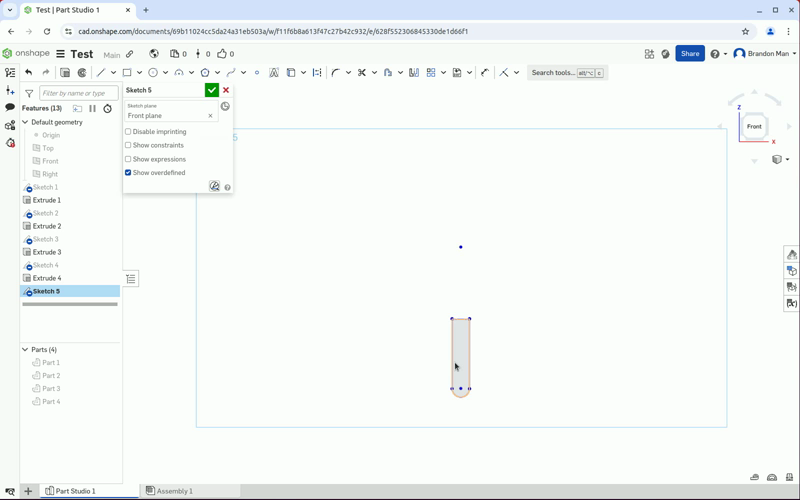
scroll(6)
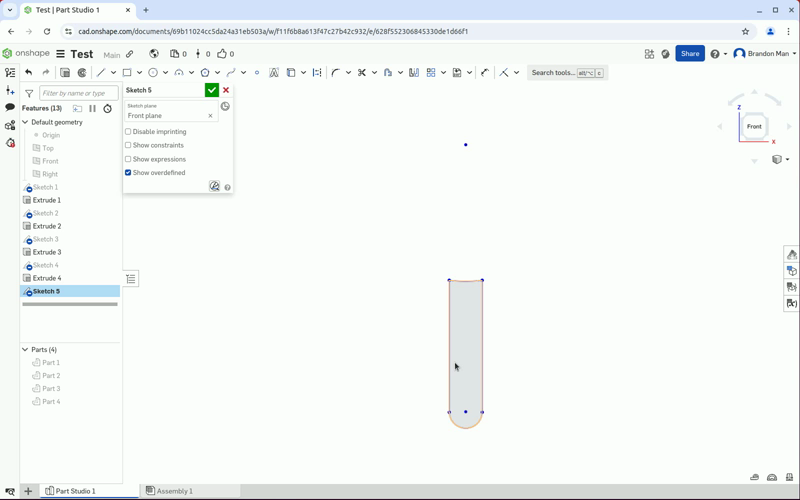
scroll(6)
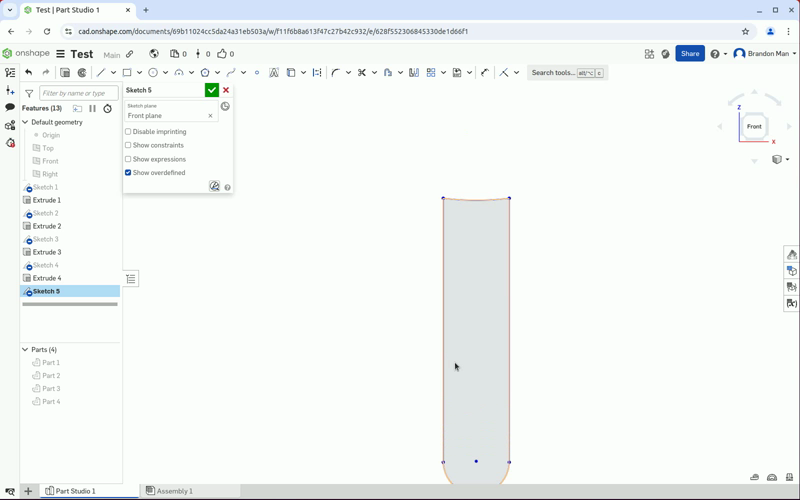
scroll(6)
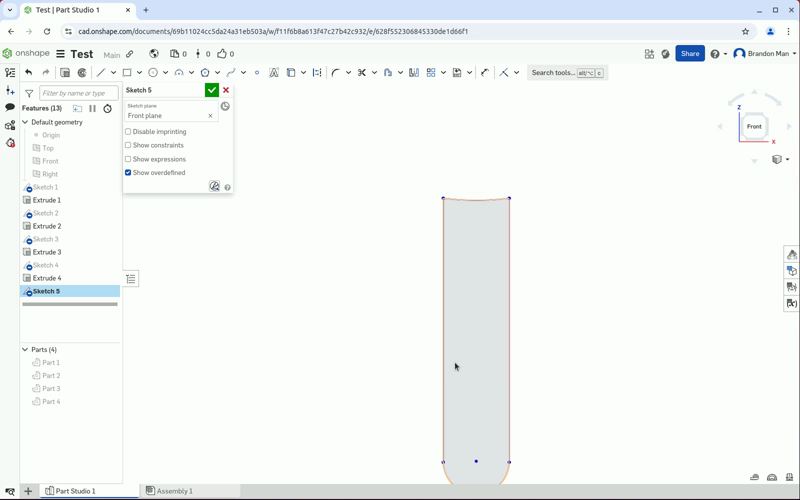
scroll(6)
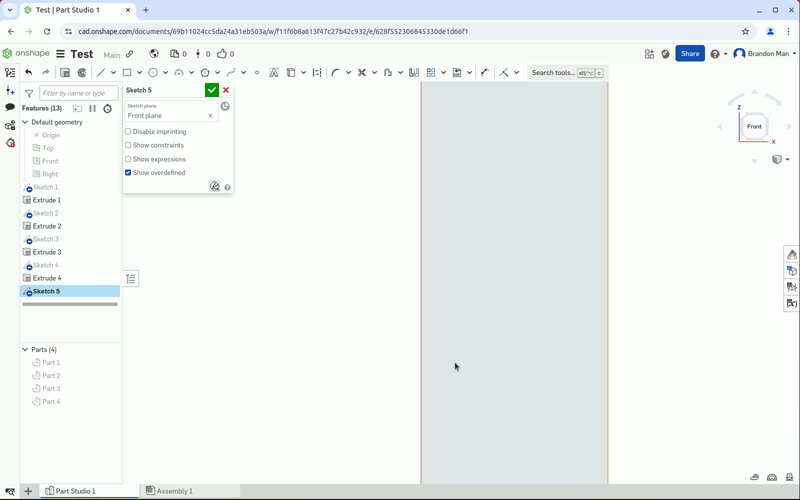
click(455, 362)
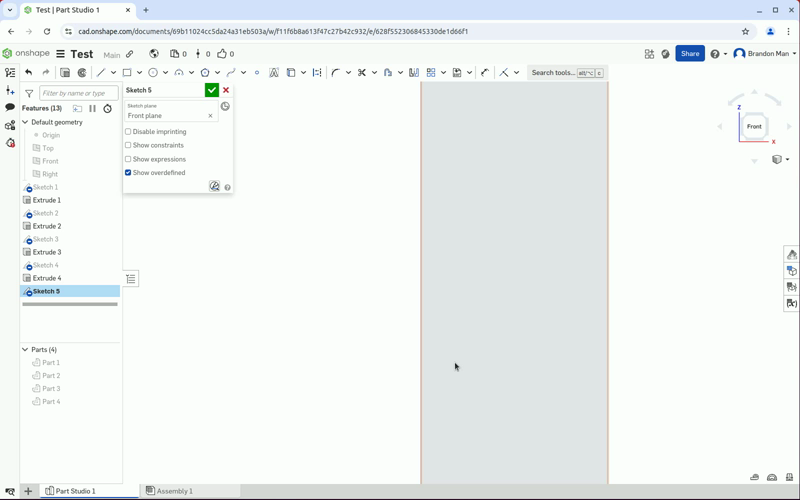
scroll(-6)
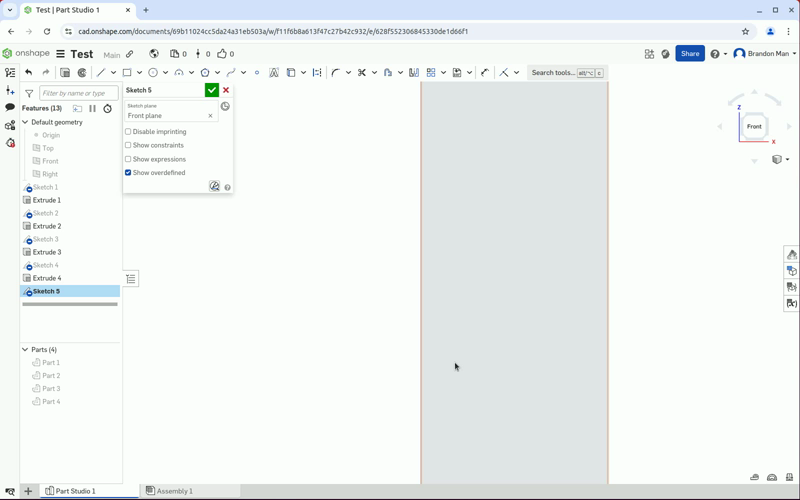
scroll(-6)
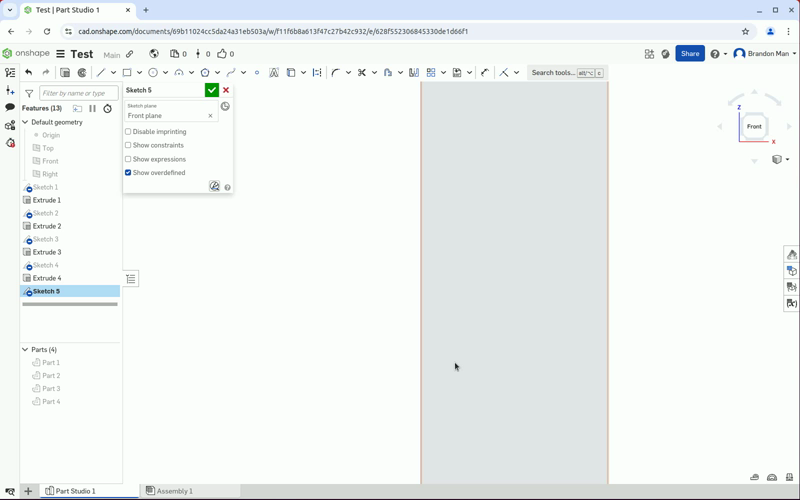
scroll(-6)
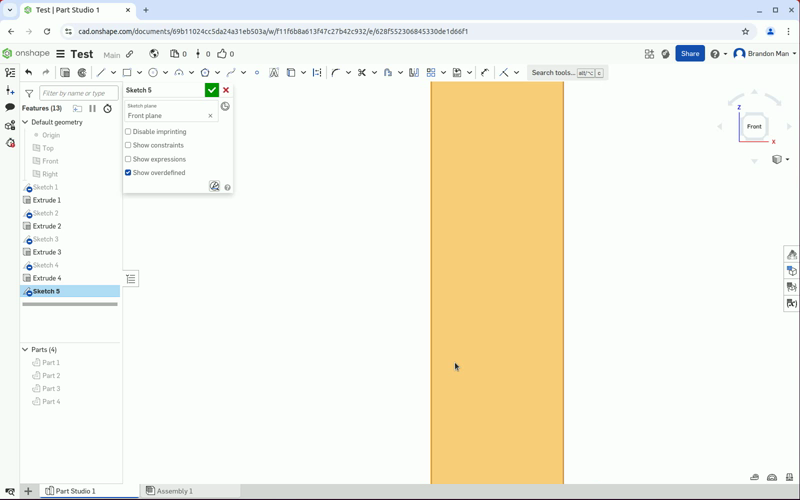
scroll(-6)
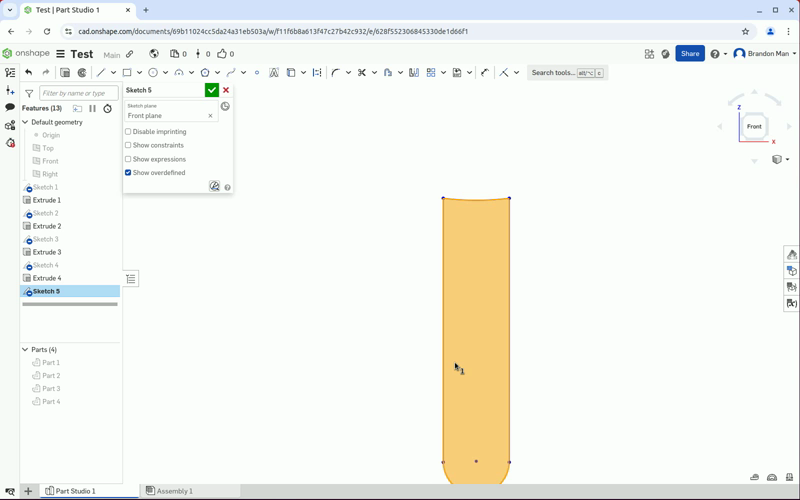
scroll(-6)
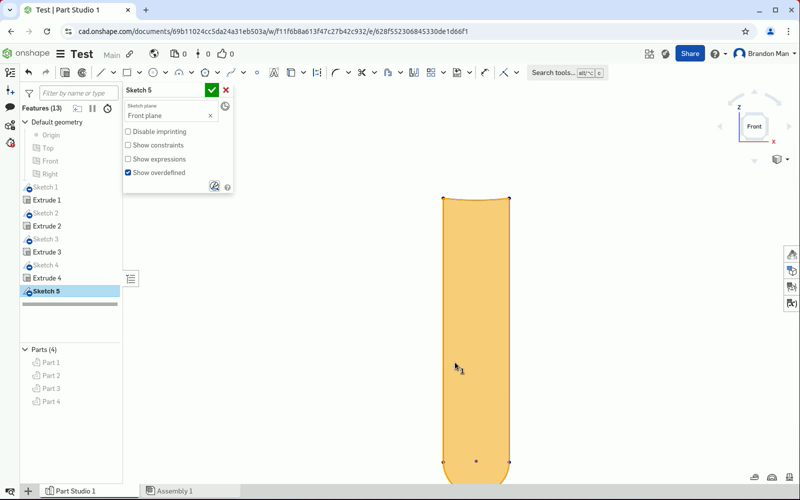
scroll(-6)
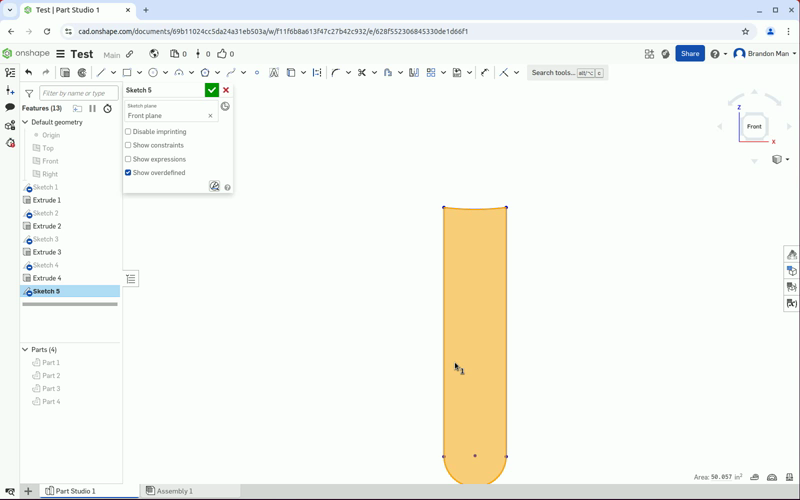
scroll(-6)
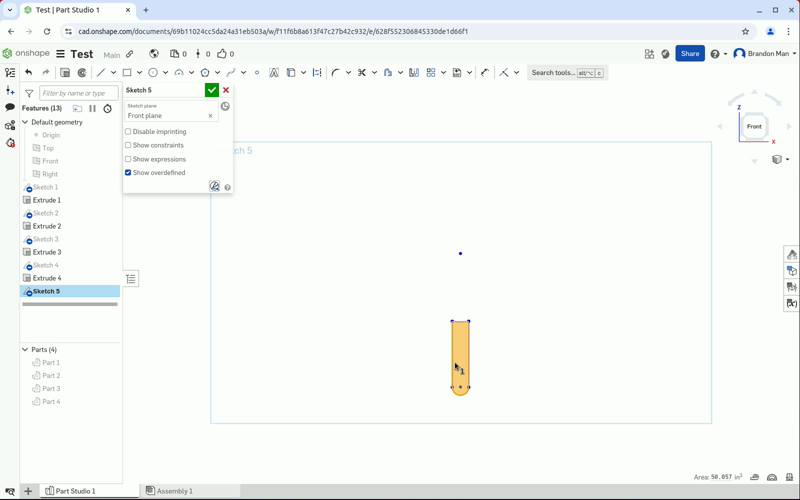
mouse_move(73, 352)
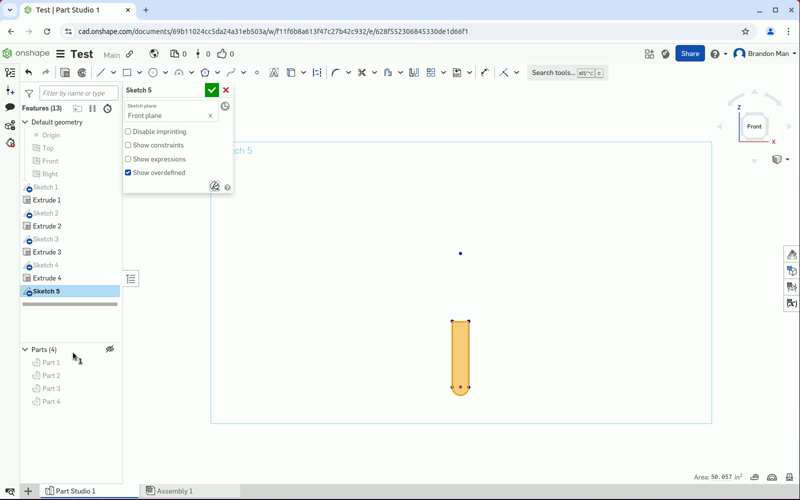
key(shift+y)
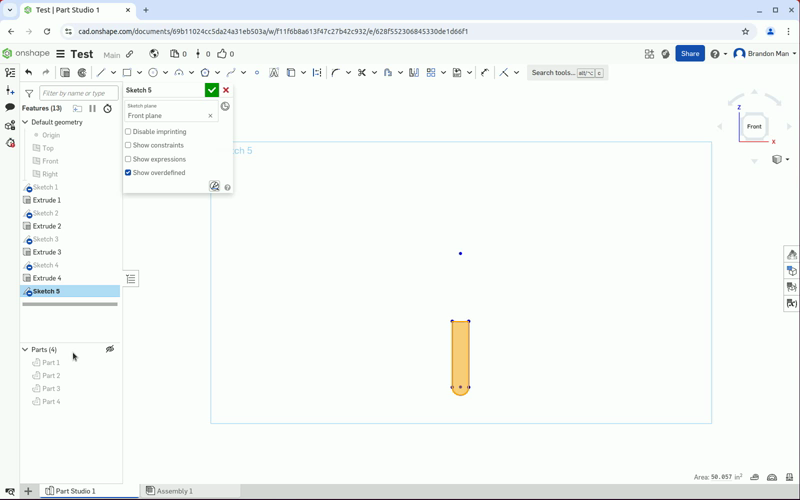
key(shift+e)
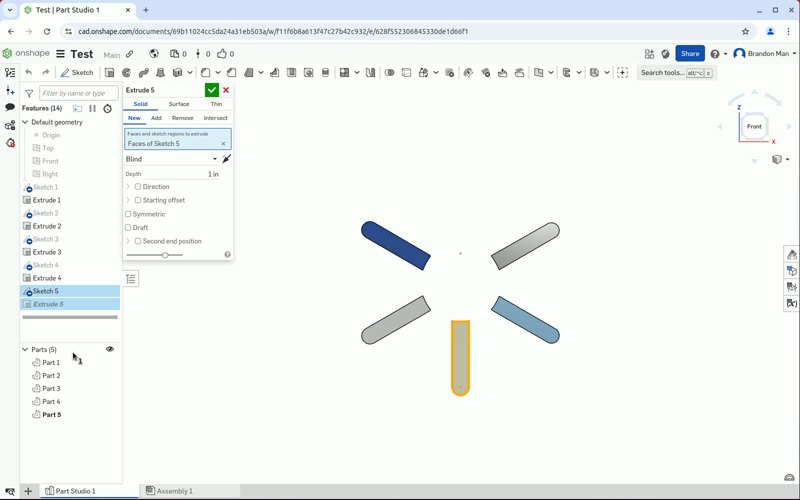
mouse_move(143, 106)
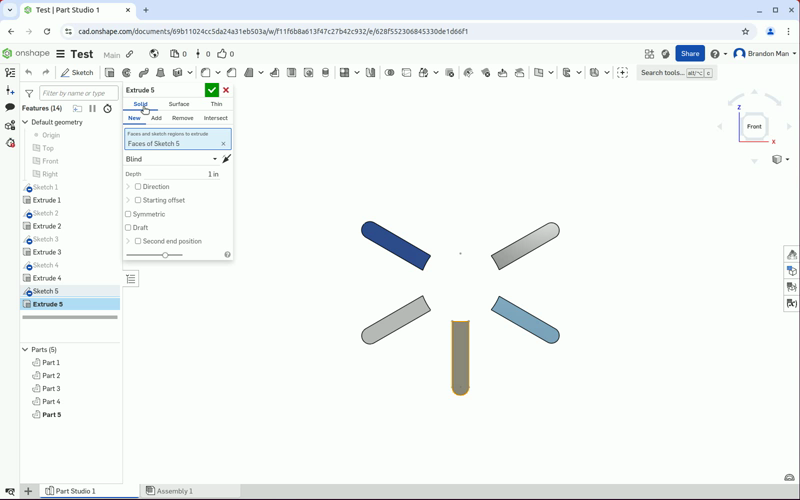
click(143, 106)
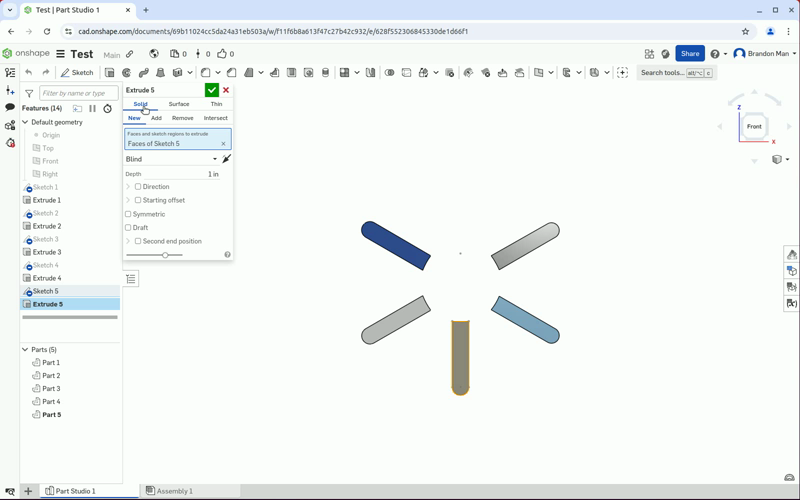
mouse_move(137, 120)
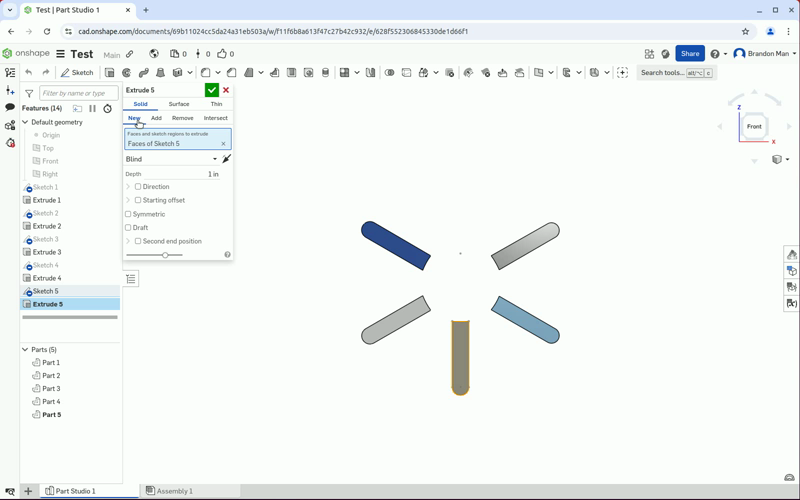
click(137, 120)
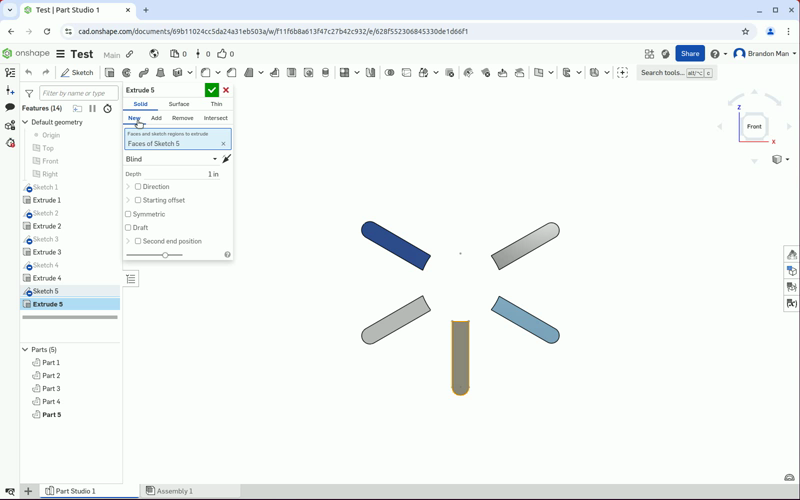
key(tab, 4)
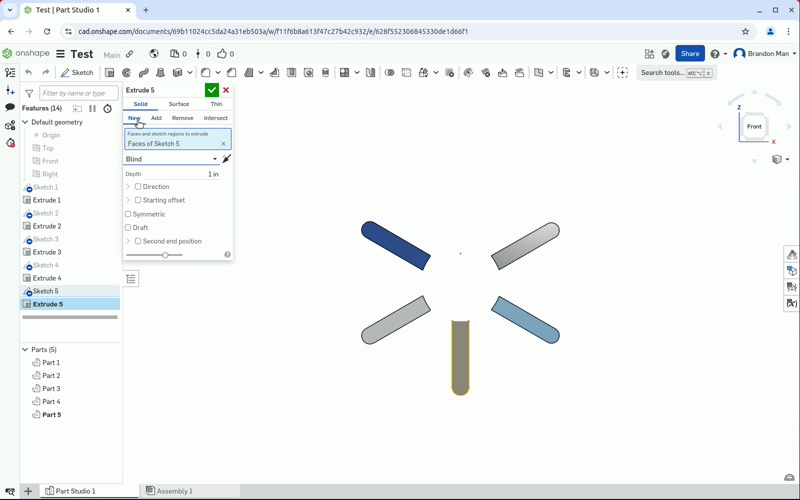
text(5.055)
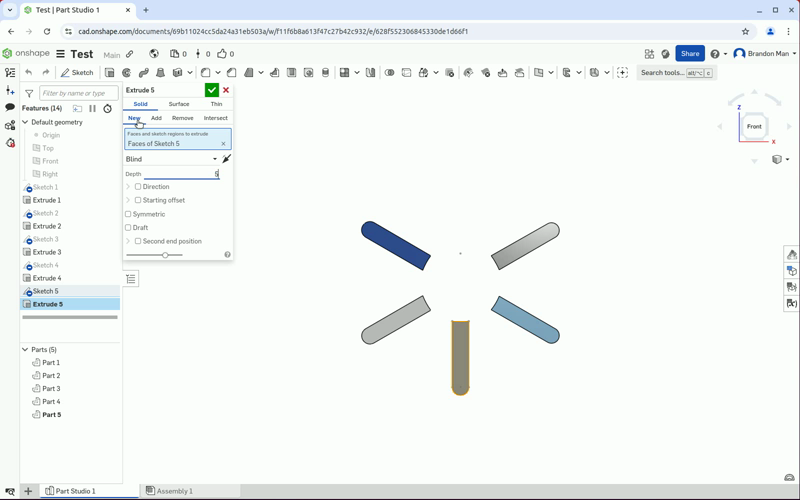
key(enter)
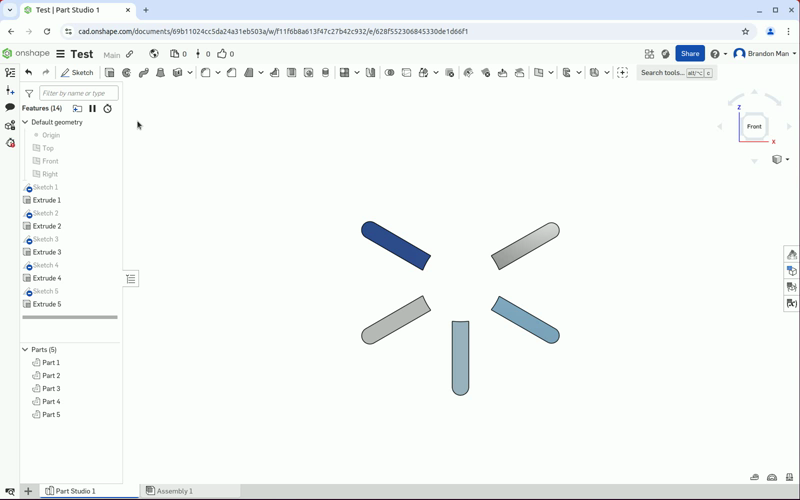
key(shift+h)
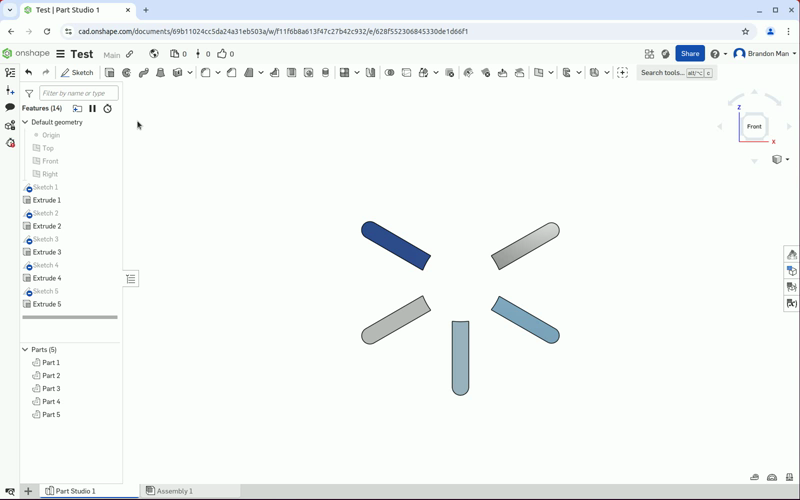
key(shift+h)
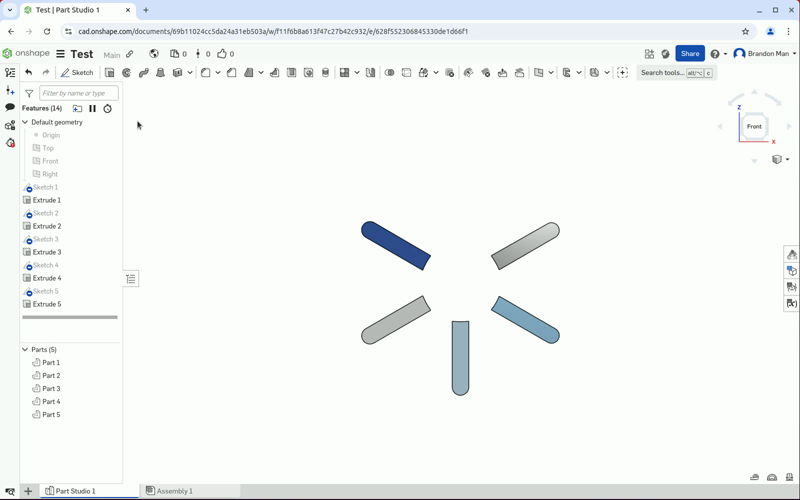
mouse_move(73, 189)
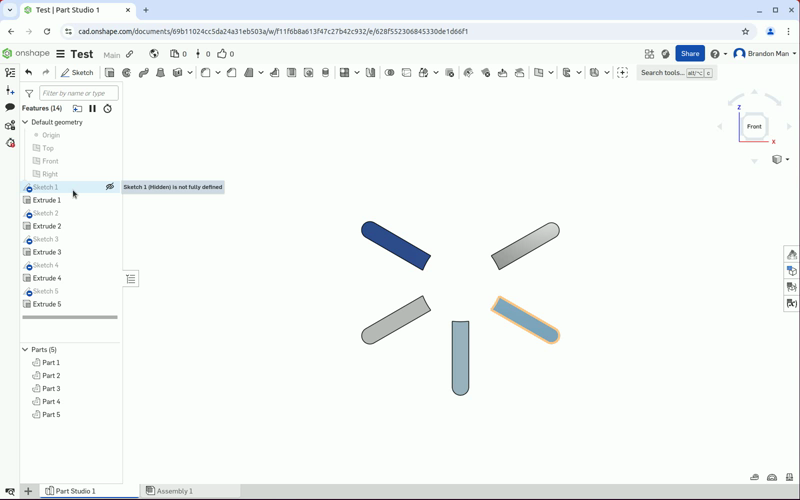
click(73, 189)
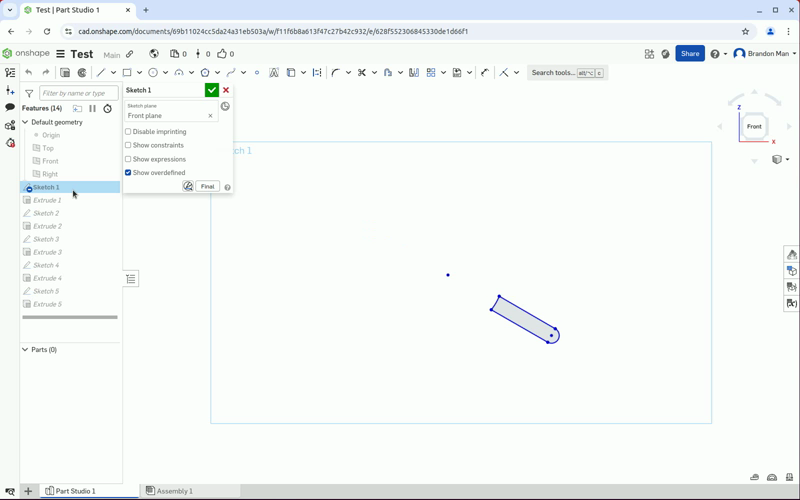
mouse_move(229, 92)
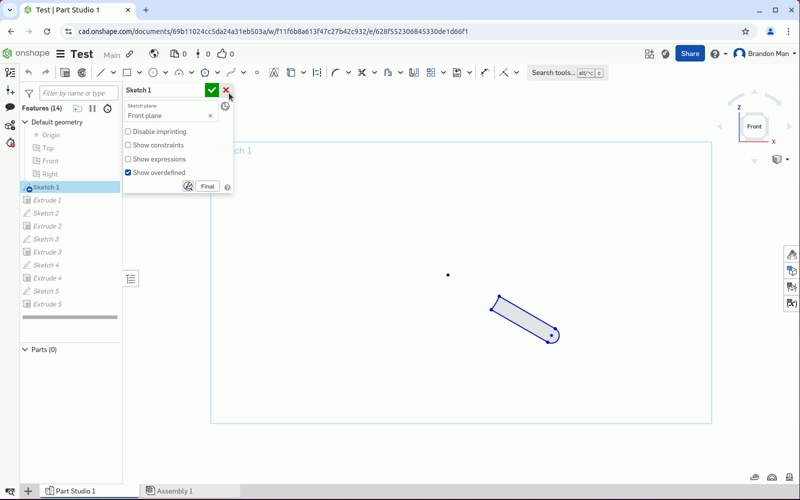
click(229, 92)
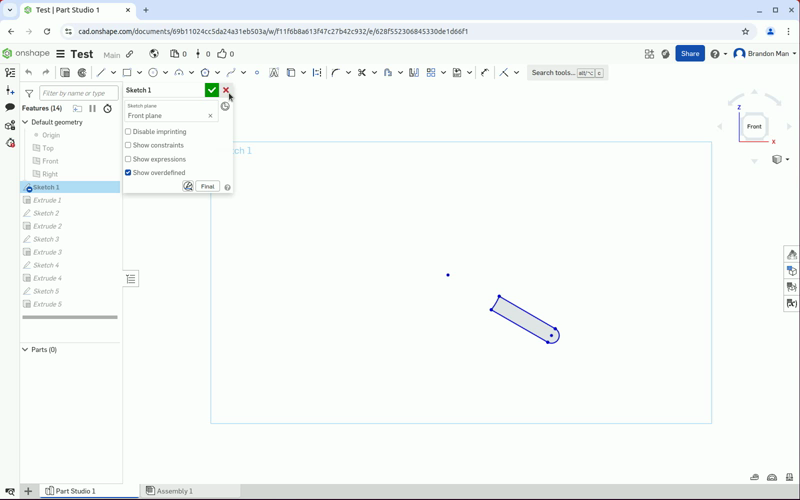
key(shift+s)
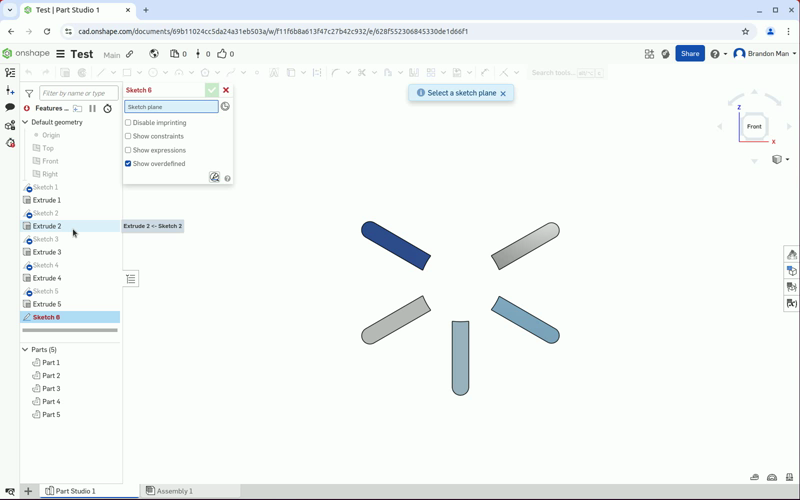
scroll(3)
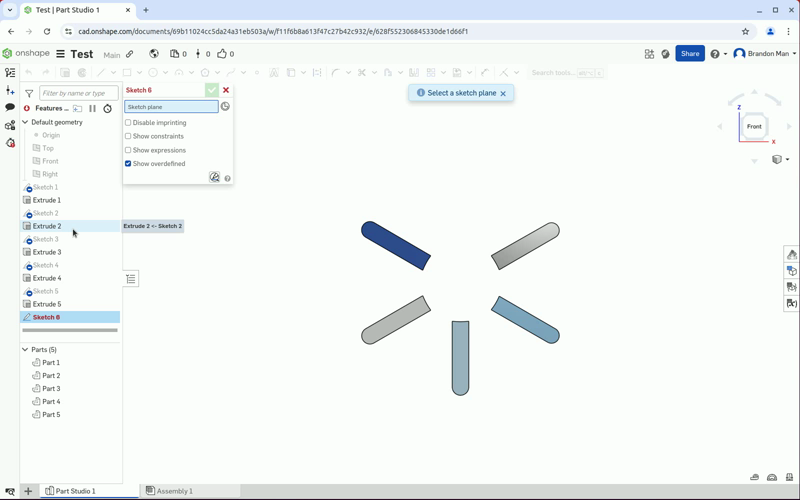
mouse_move(73, 163)
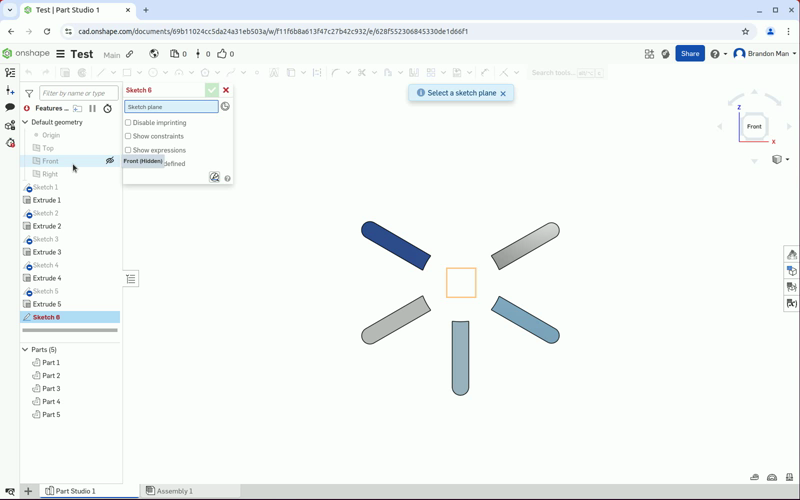
click(73, 163)
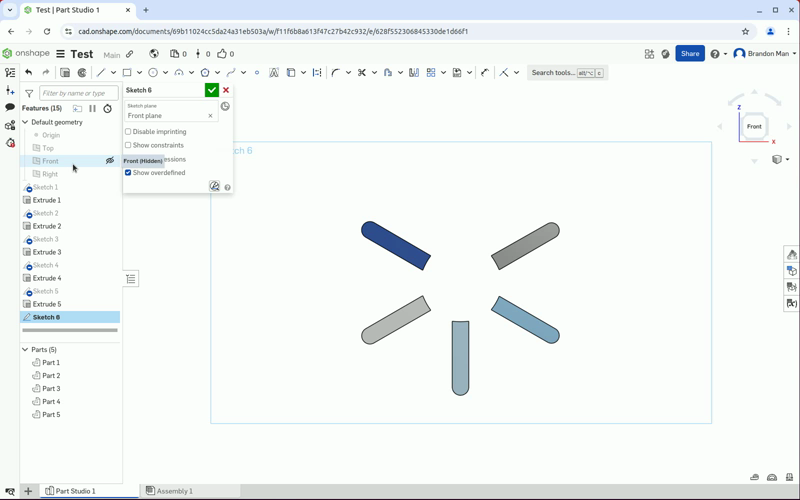
mouse_move(73, 352)
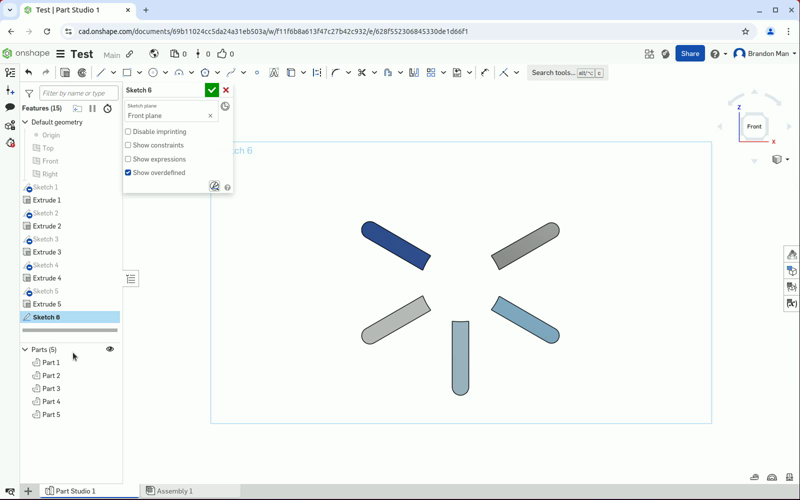
key(y)
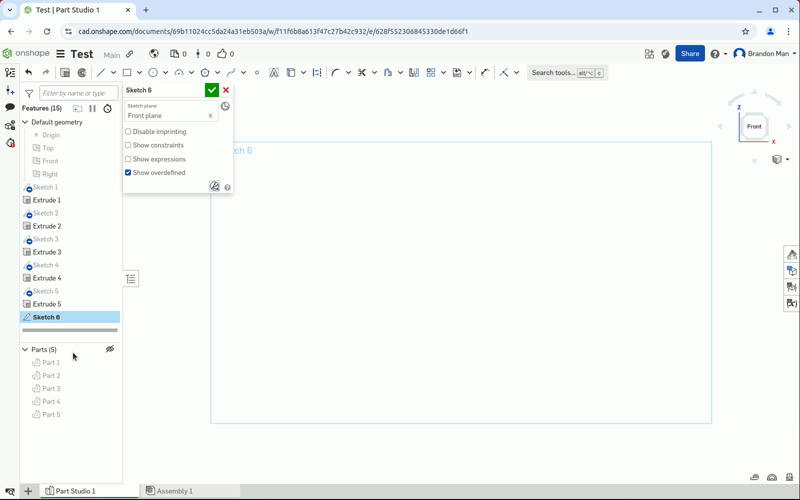
key(l)
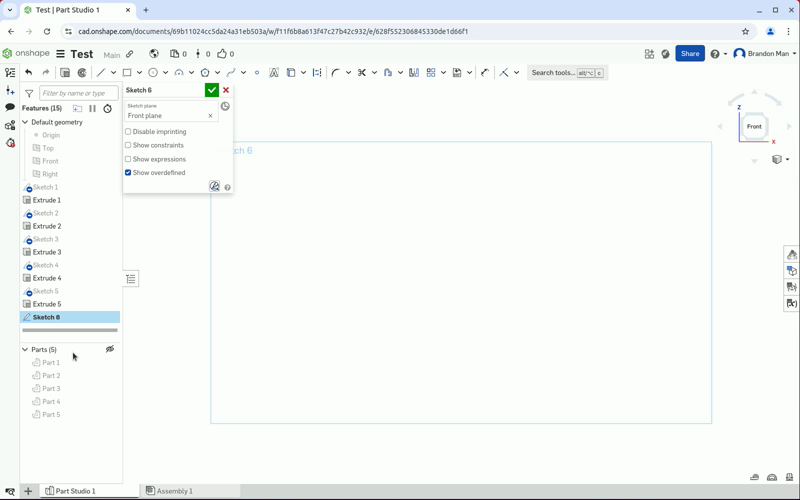
key_down(shift)
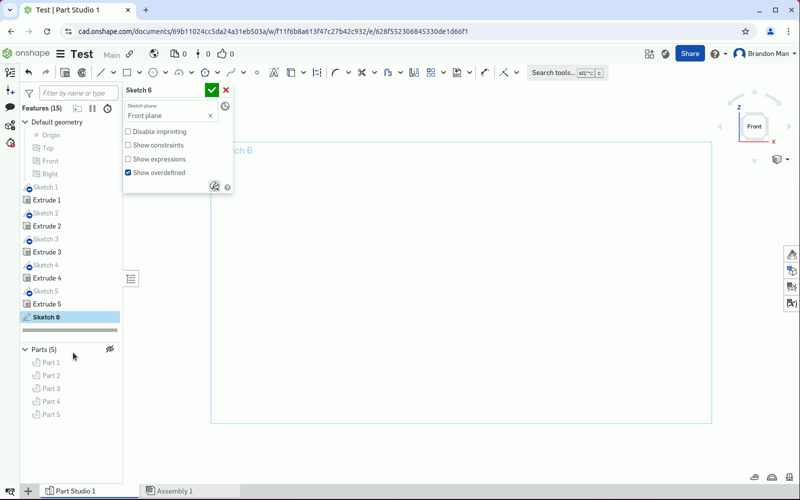
mouse_move(452, 178)
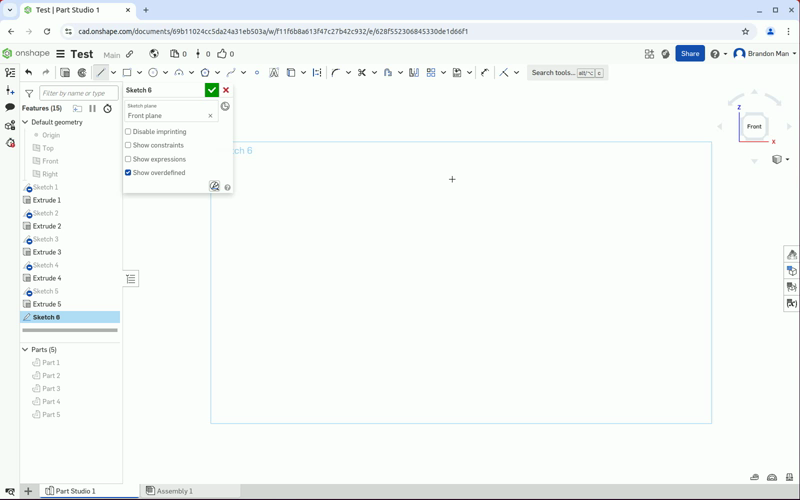
click(452, 178)
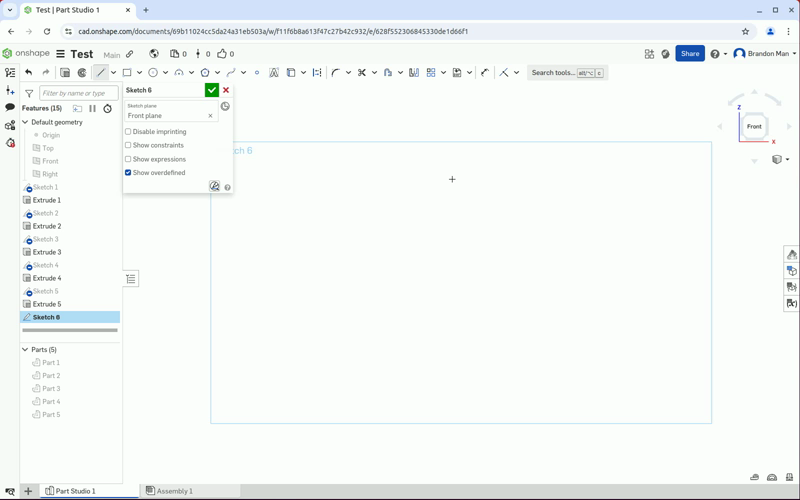
key_up(shift)
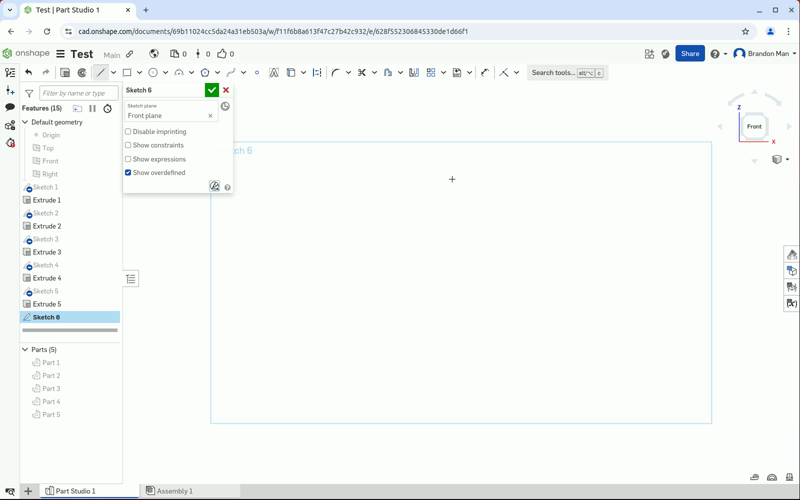
key_down(shift)
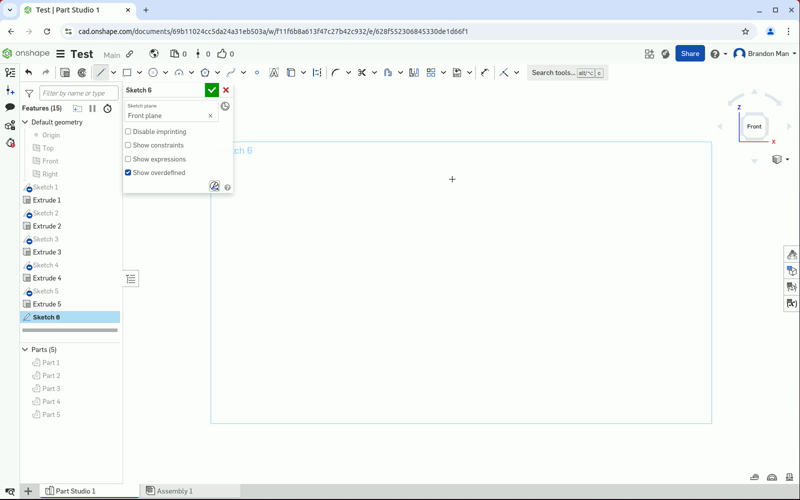
mouse_move(482, 178)
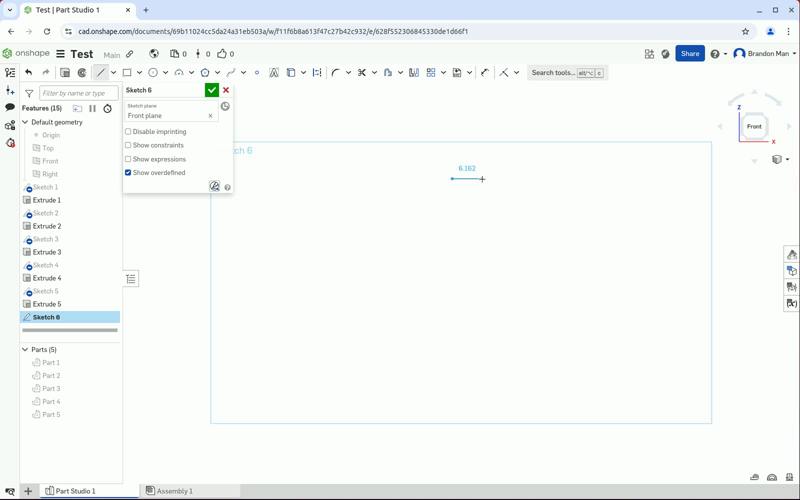
mouse_move(469, 178)
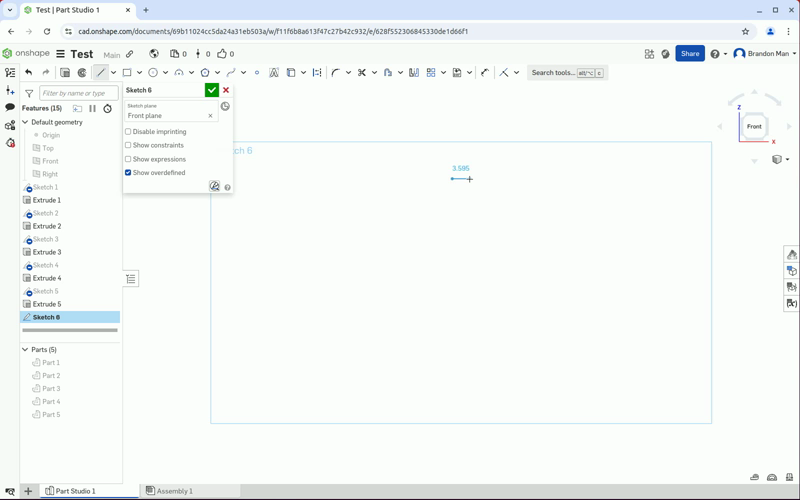
click(469, 178)
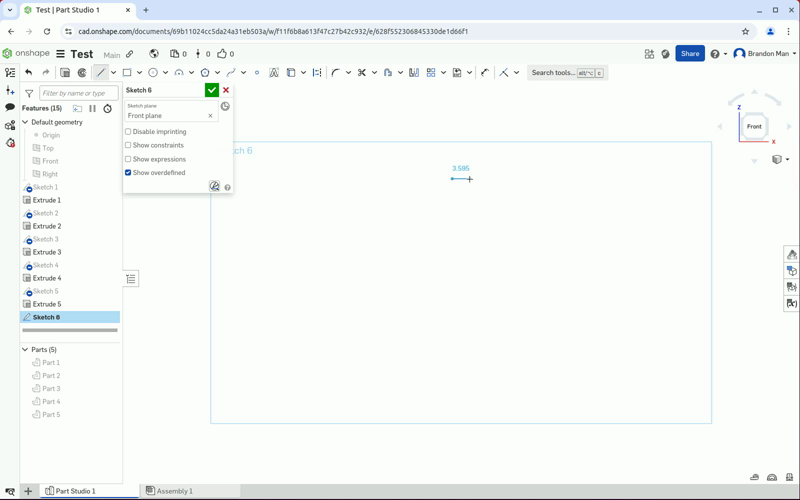
key_up(shift)
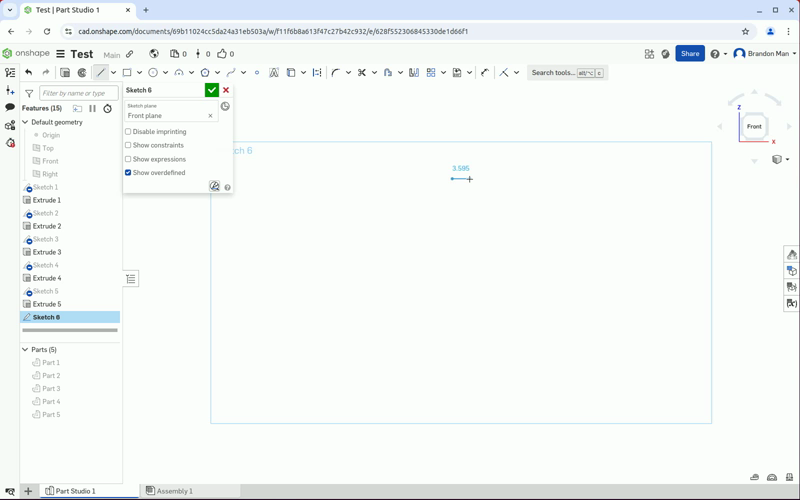
key(esc)
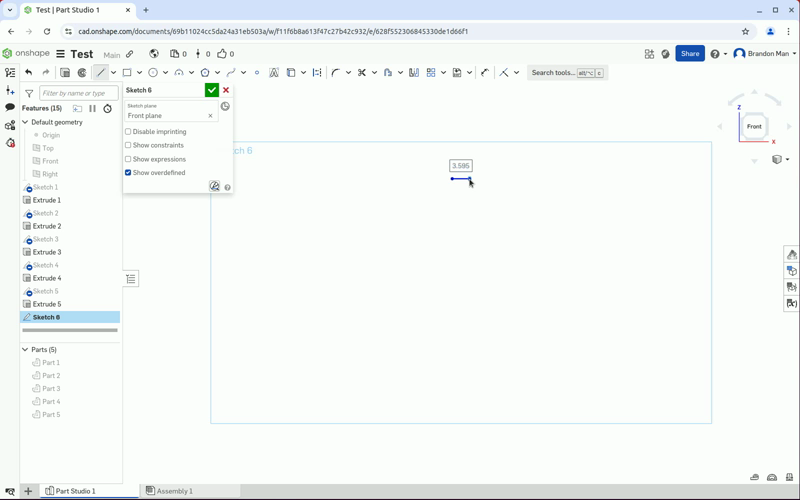
key(a)
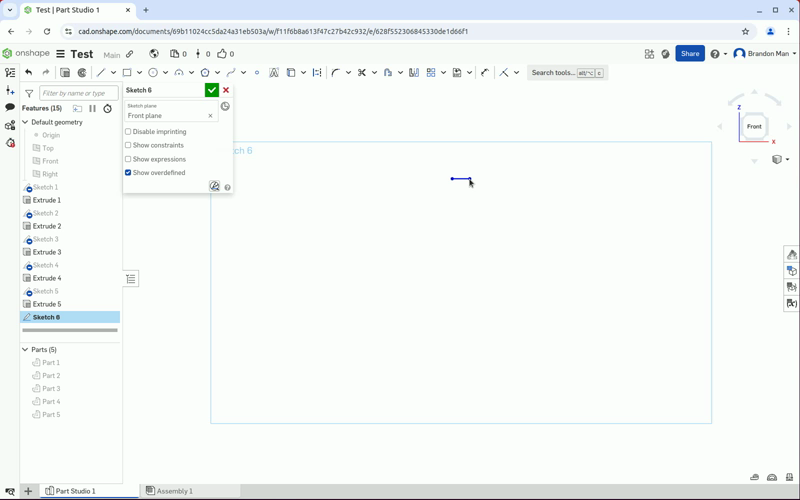
mouse_move(469, 178)
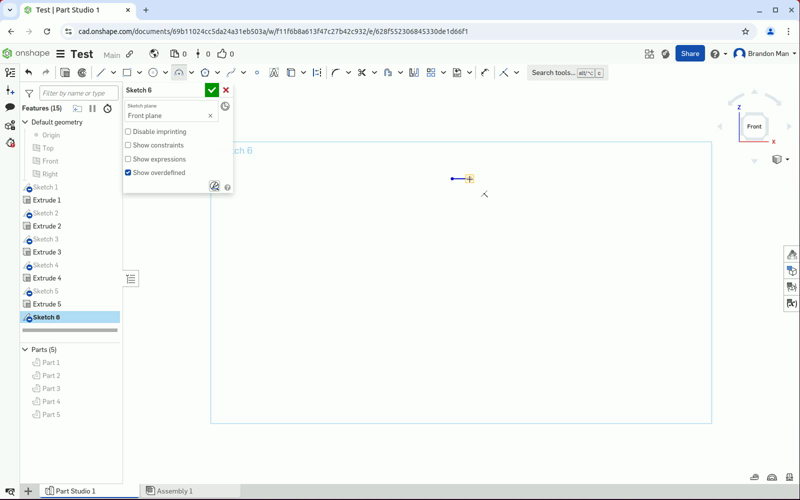
click(469, 178)
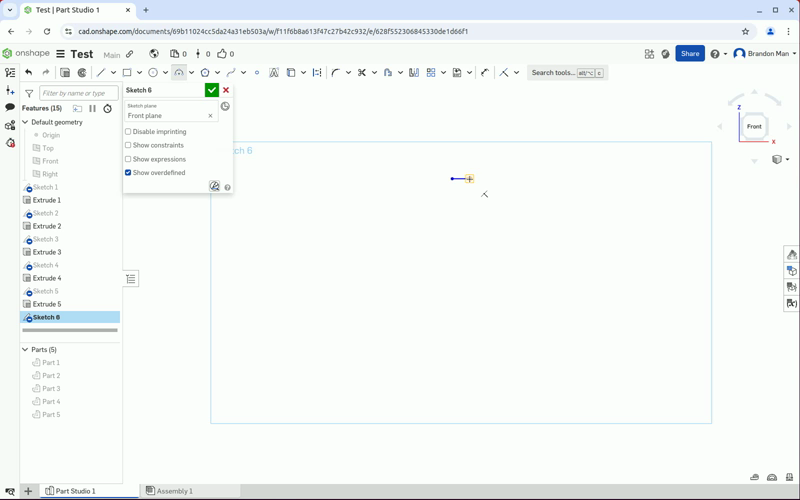
mouse_move(452, 178)
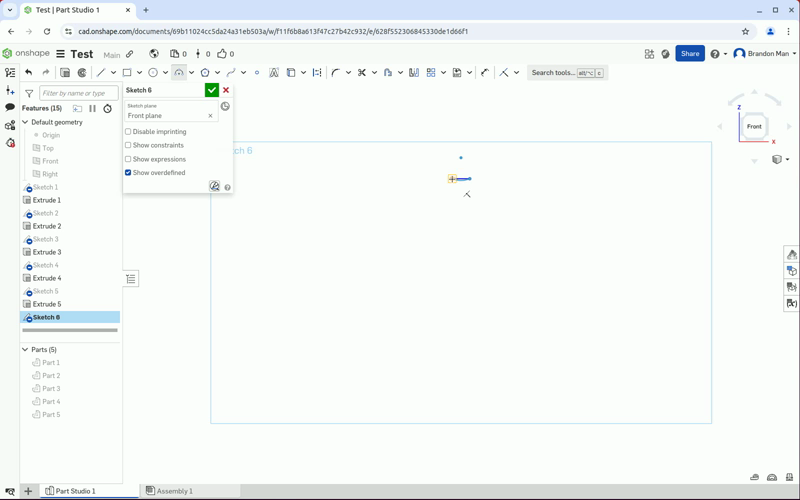
click(452, 178)
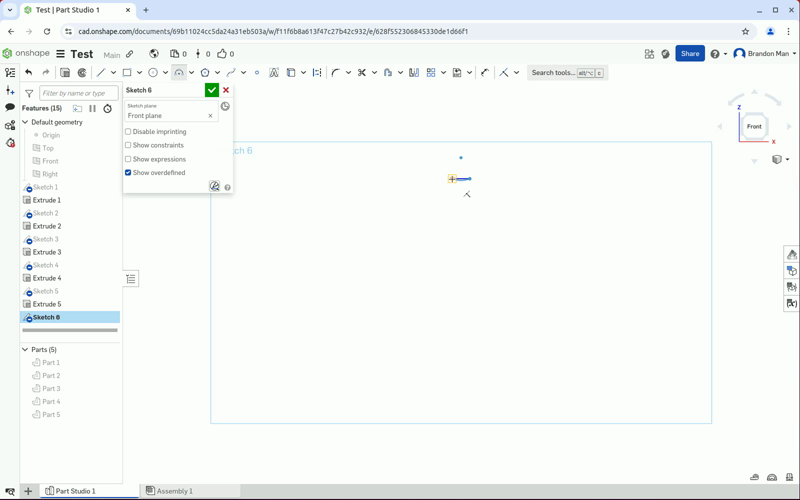
key_down(shift)
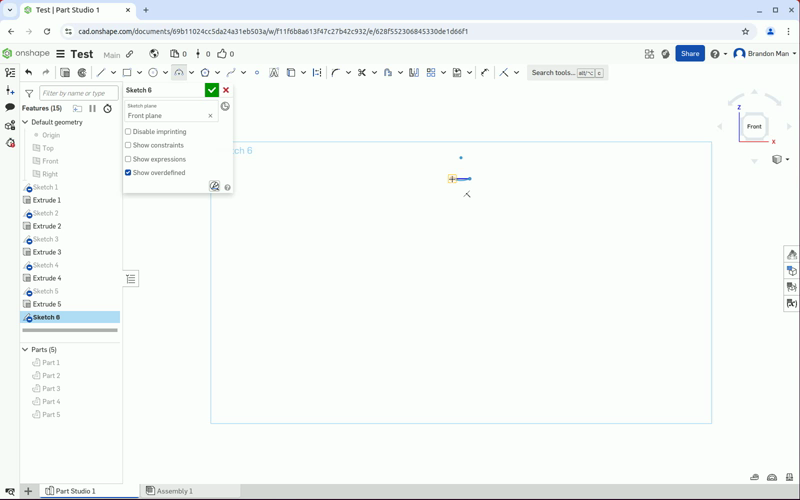
mouse_move(461, 170)
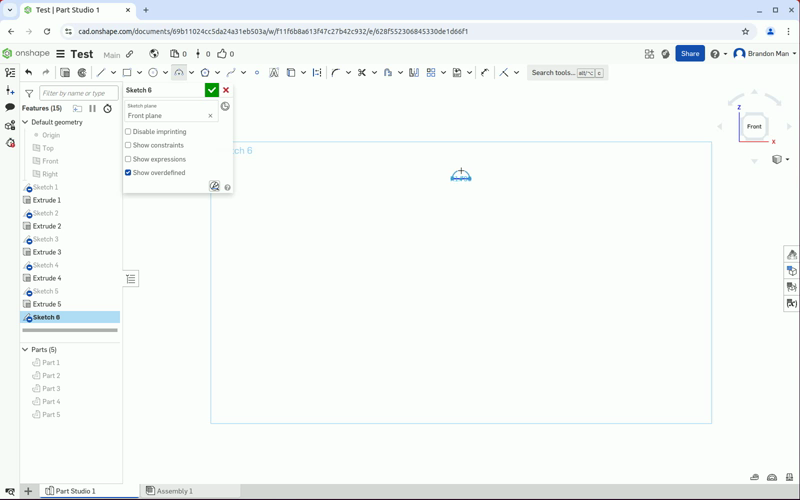
click(461, 170)
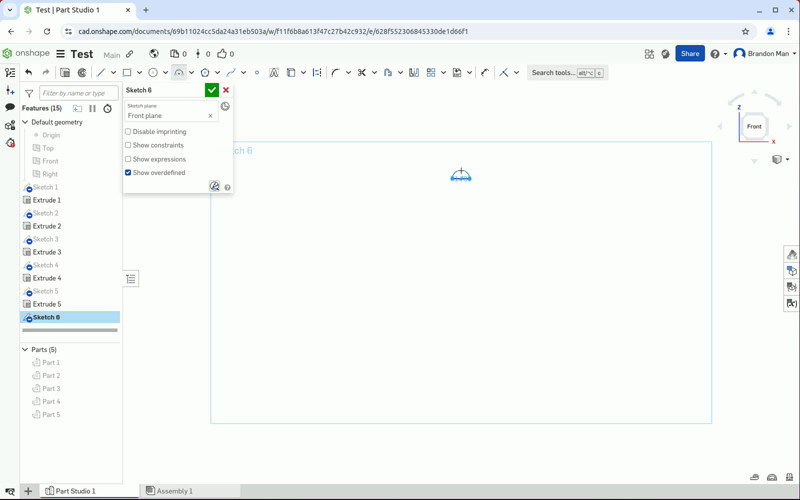
key_up(shift)
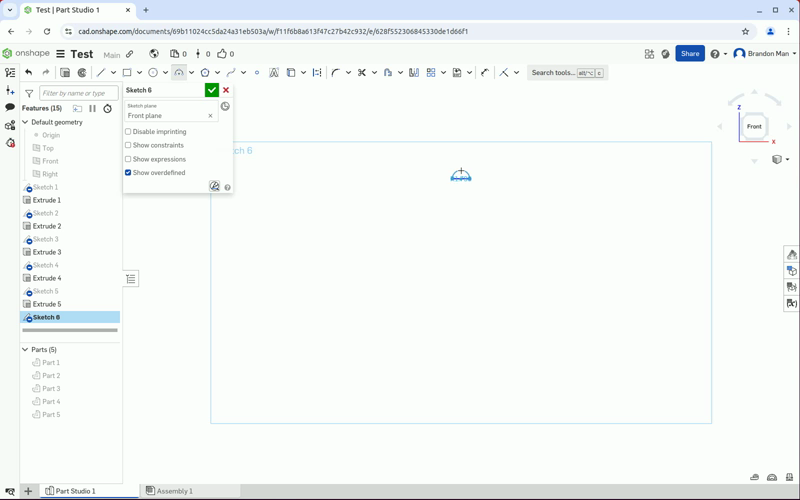
key(esc)
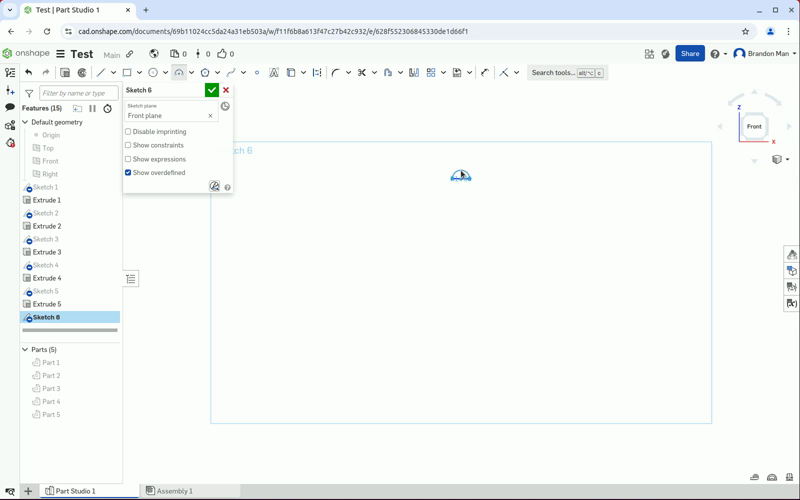
mouse_move(462, 171)
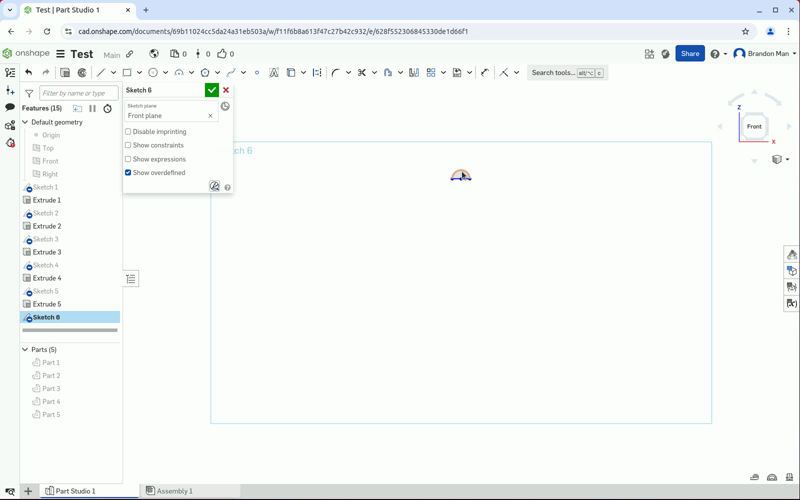
scroll(6)
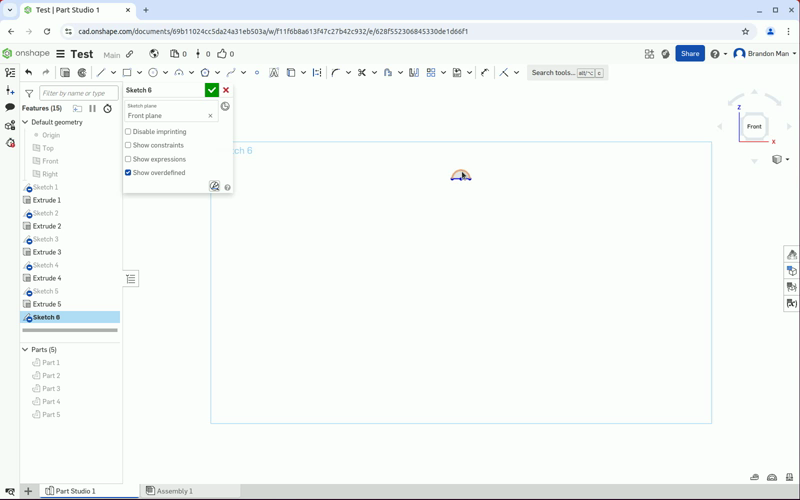
scroll(6)
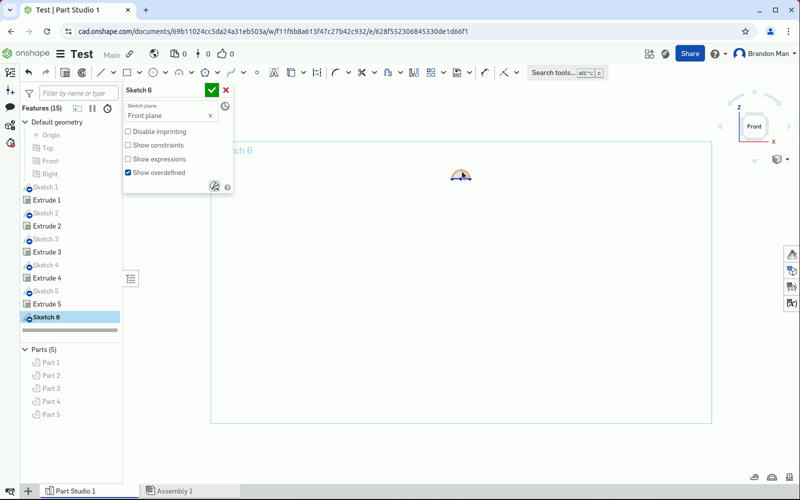
scroll(6)
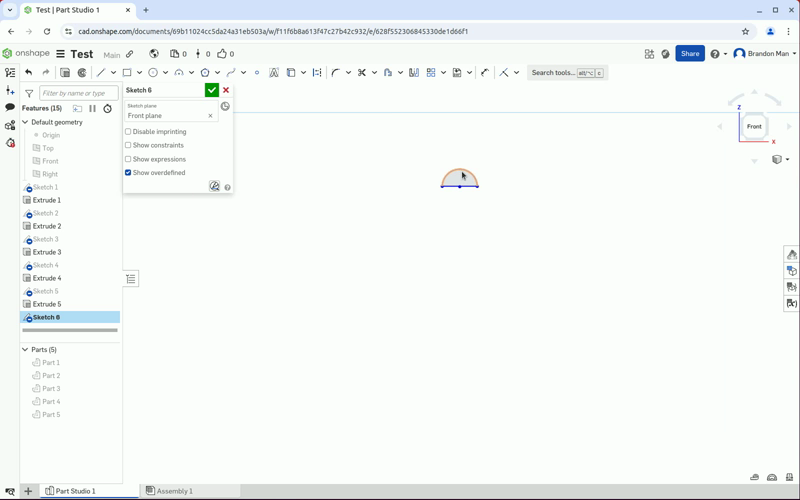
scroll(6)
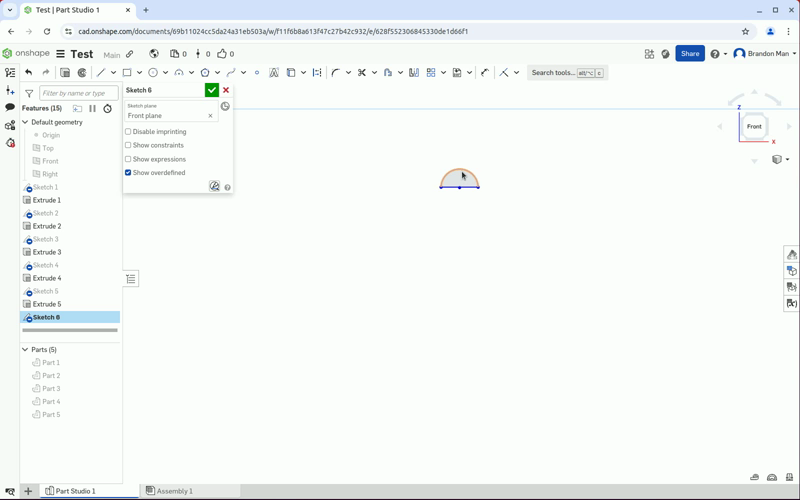
scroll(6)
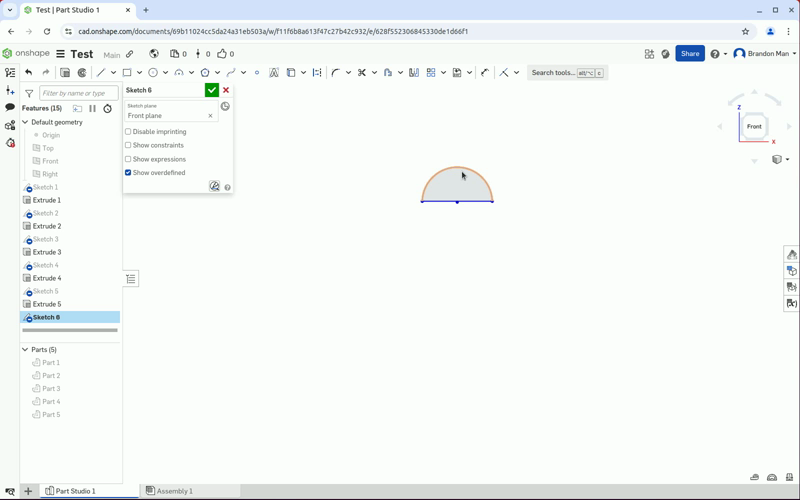
scroll(6)
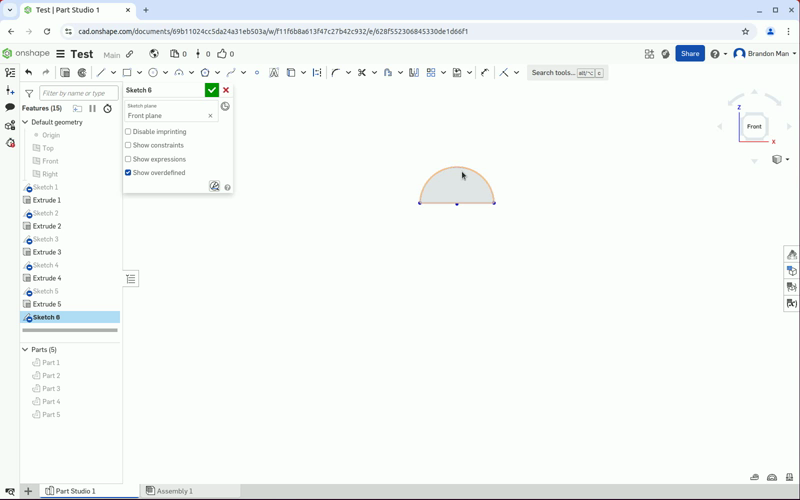
scroll(6)
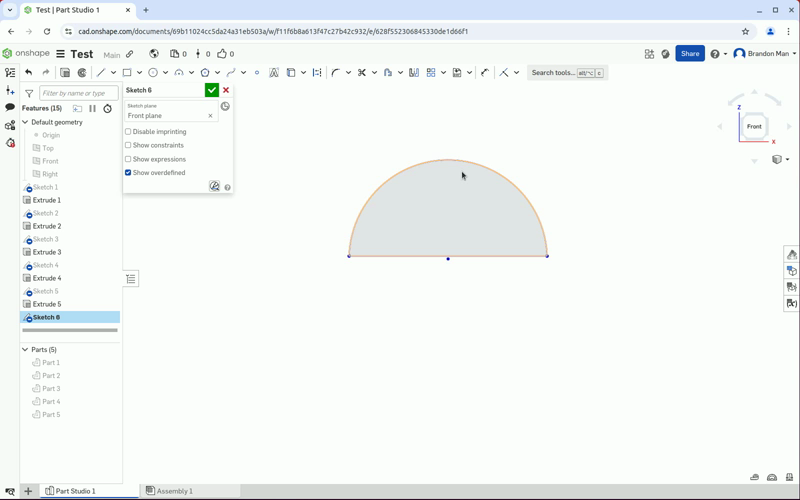
click(462, 171)
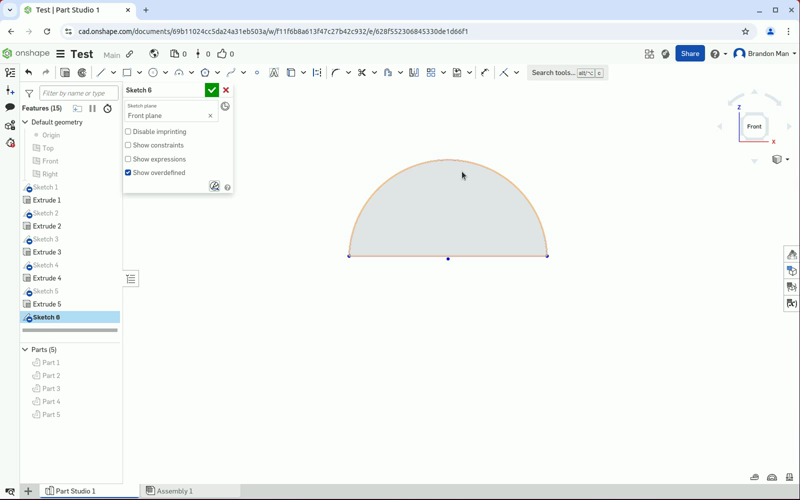
scroll(-6)
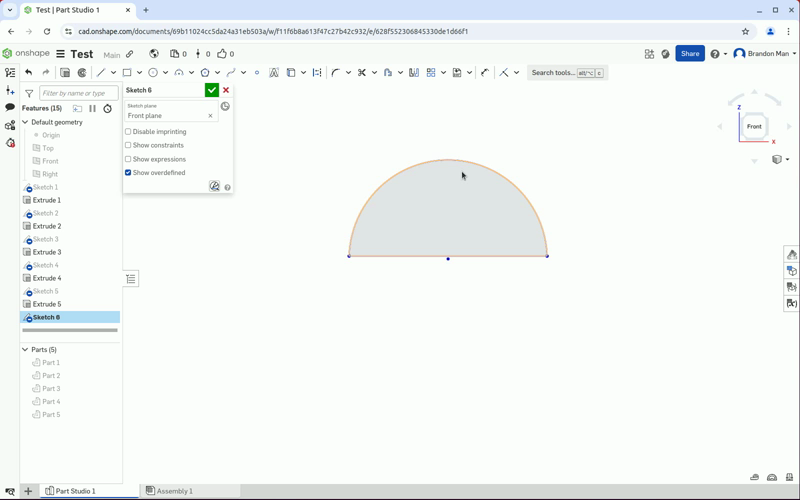
scroll(-6)
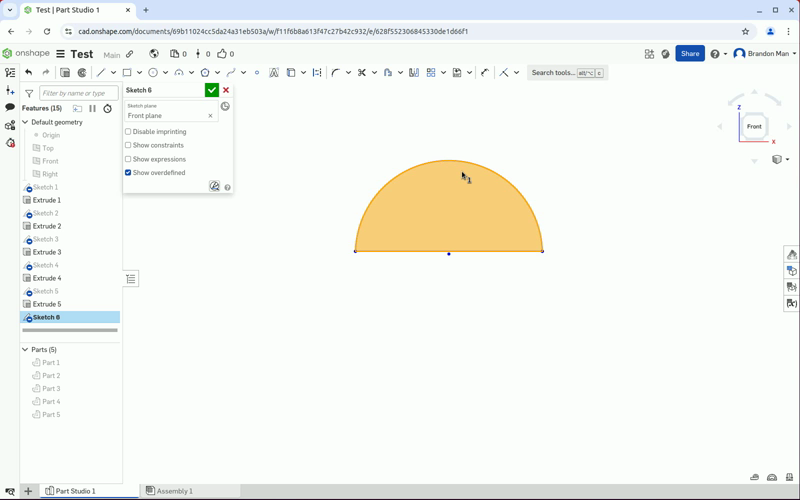
scroll(-6)
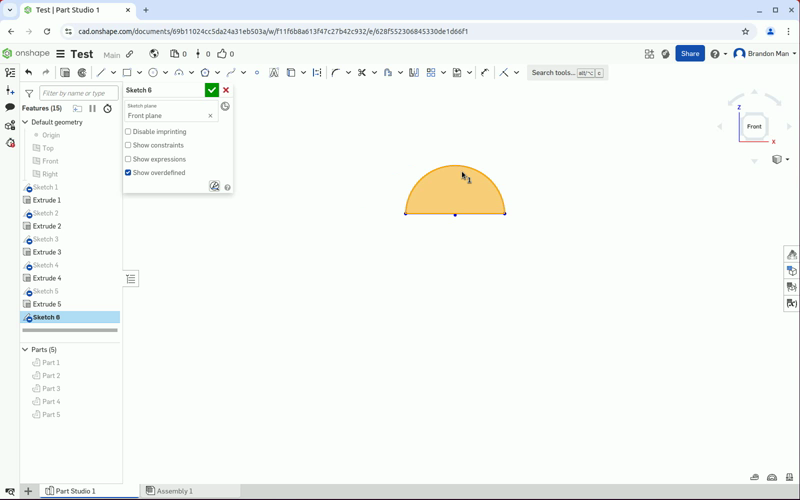
scroll(-6)
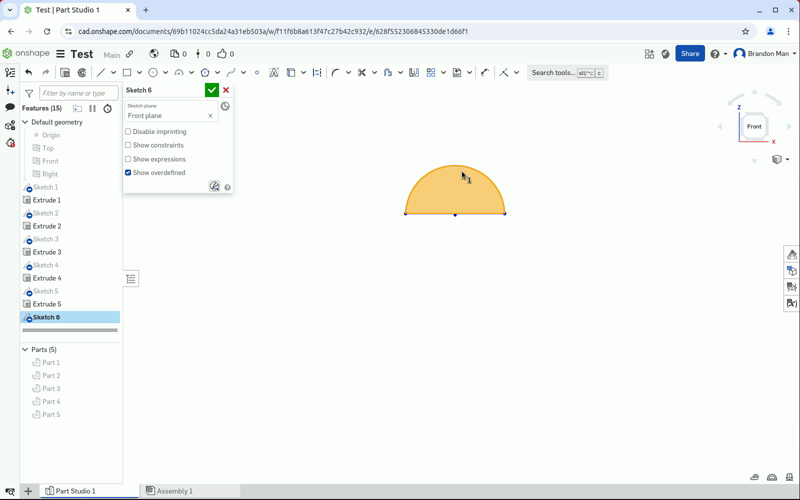
scroll(-6)
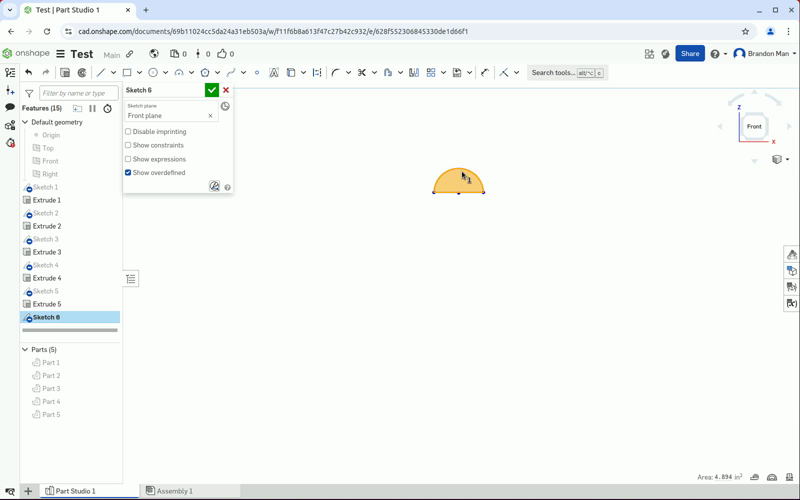
scroll(-6)
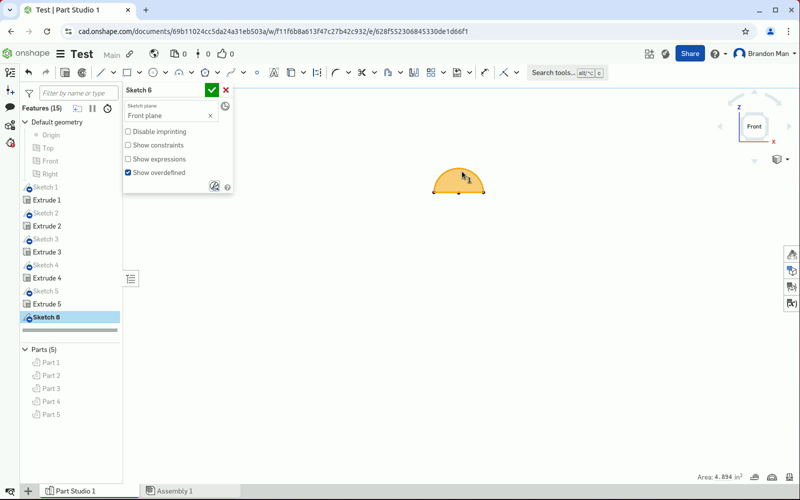
scroll(-6)
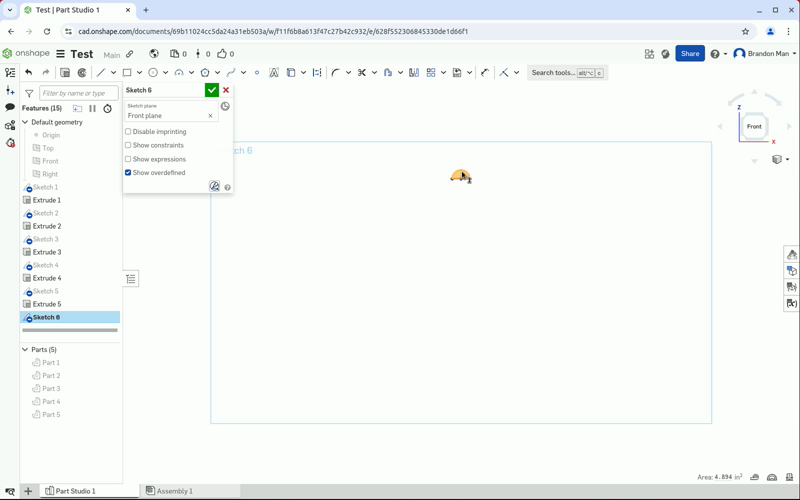
mouse_move(73, 352)
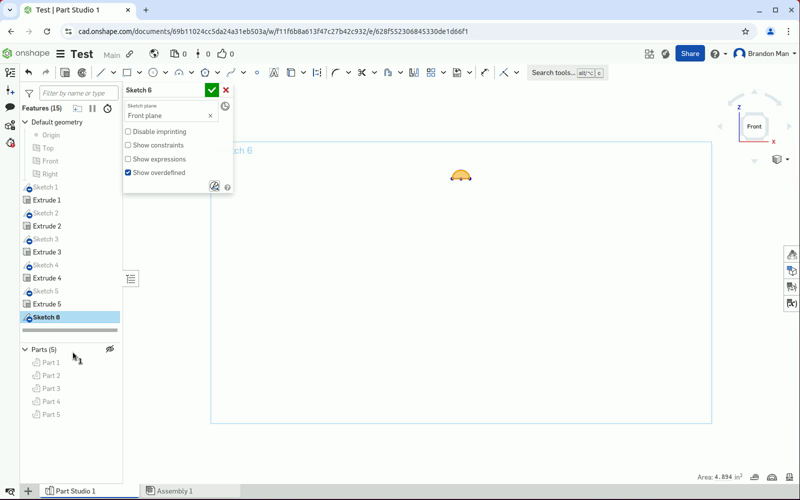
key(shift+y)
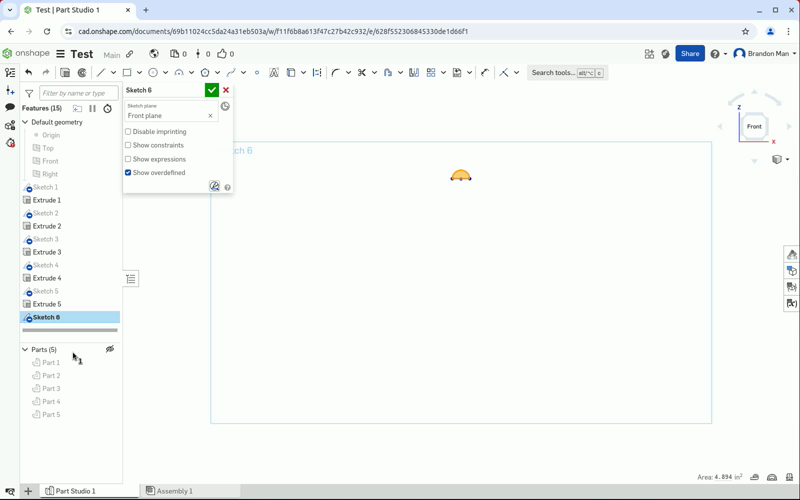
key(shift+e)
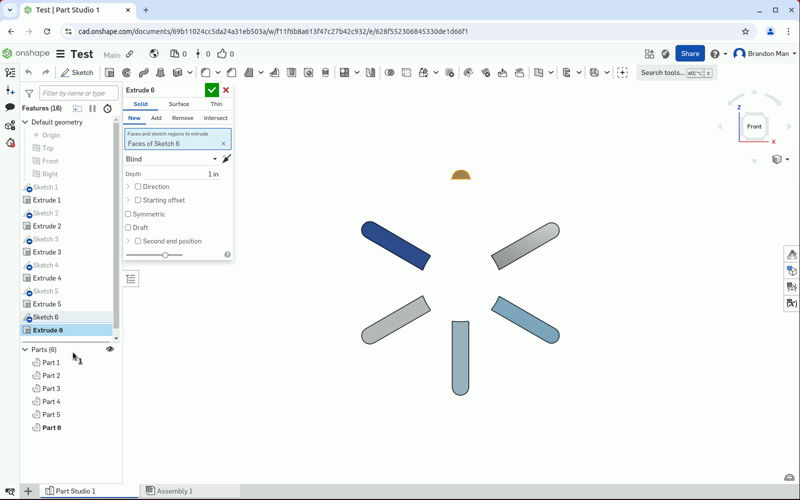
mouse_move(143, 106)
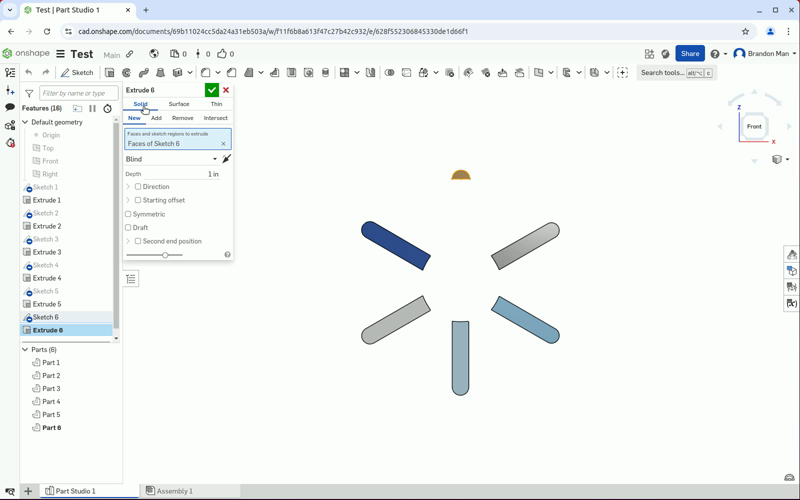
click(143, 106)
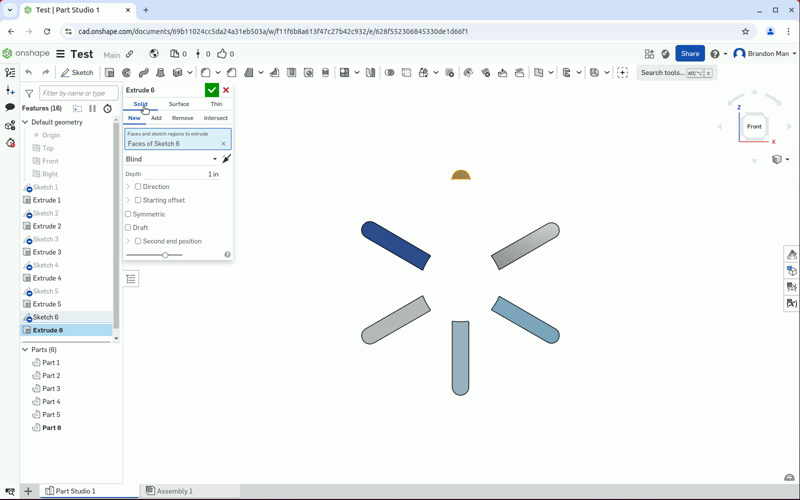
mouse_move(137, 120)
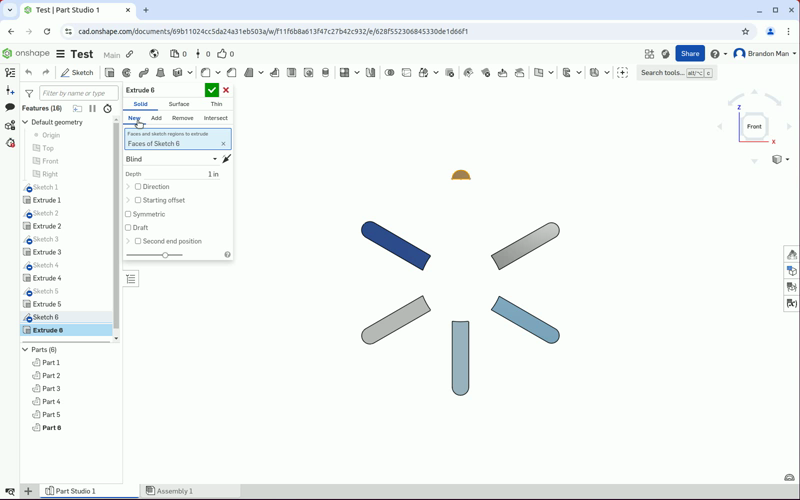
click(137, 120)
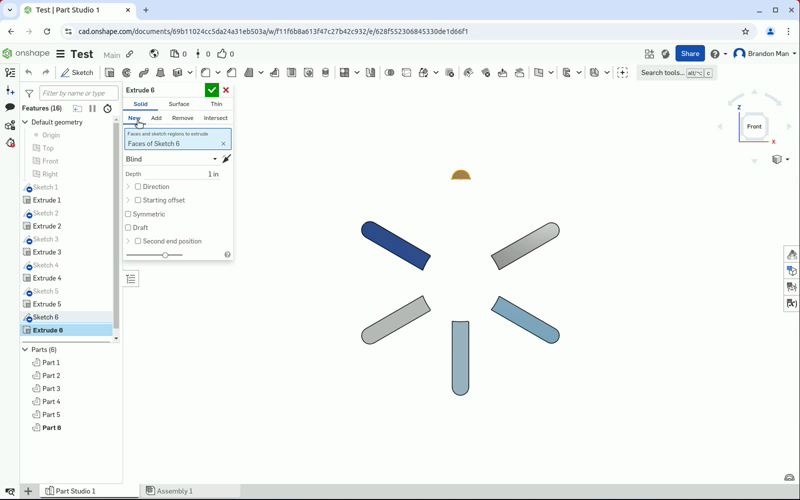
key(tab, 4)
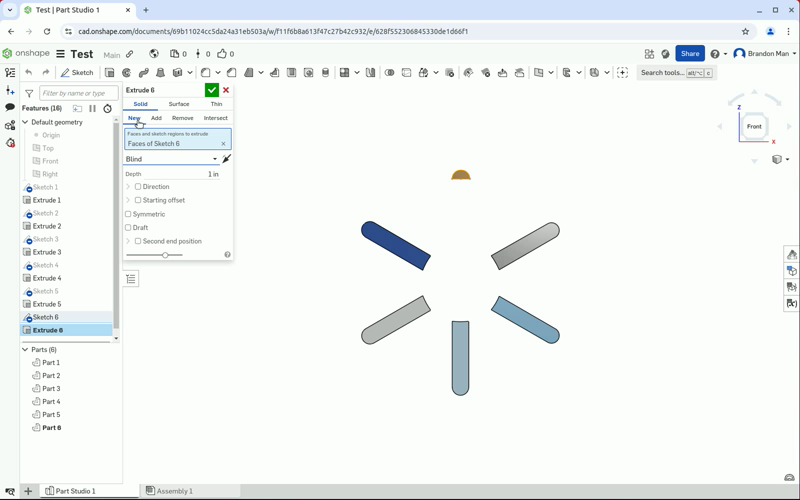
text(5.055)
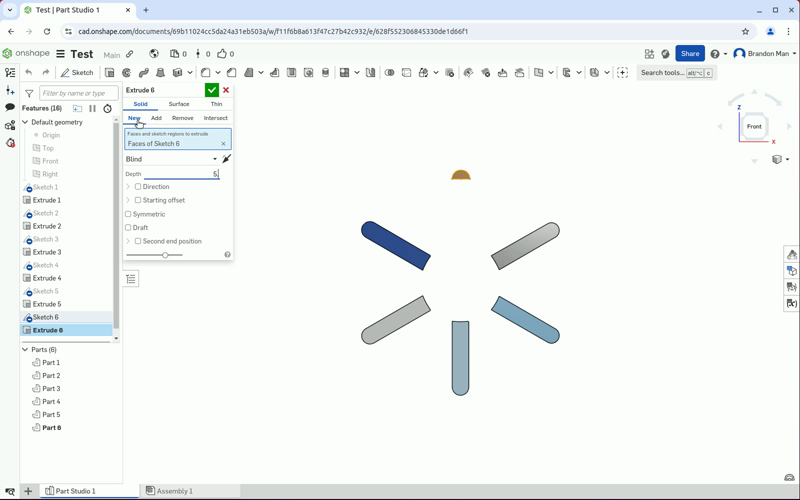
key(enter)
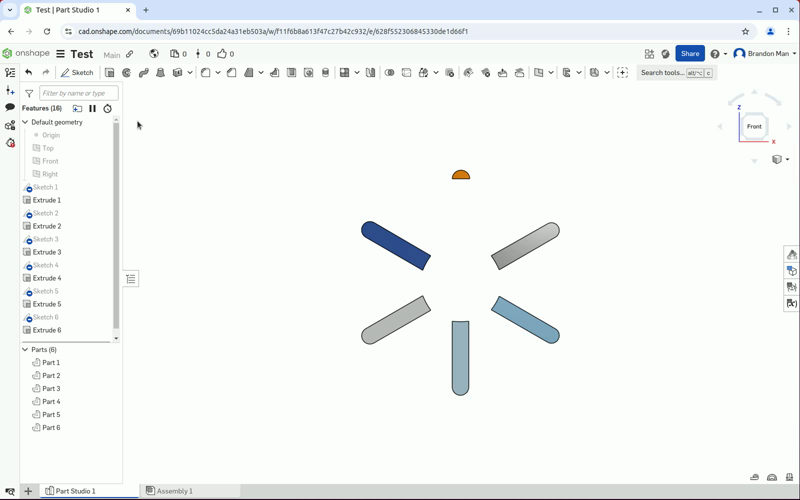
key(shift+h)
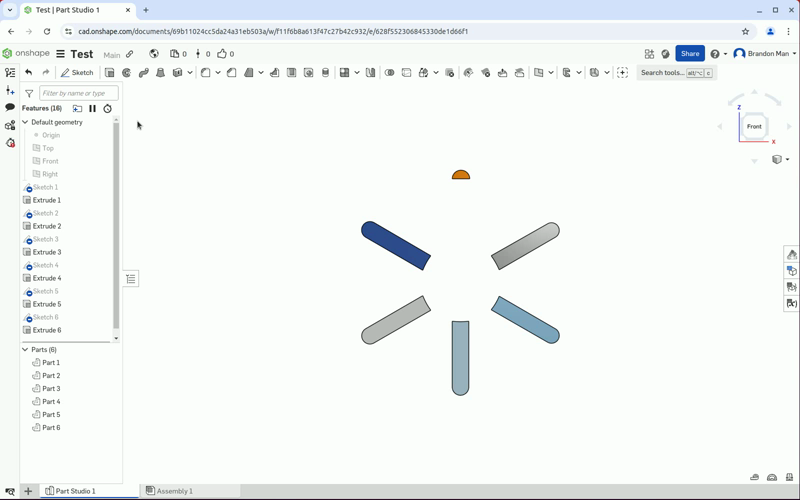
key(shift+h)
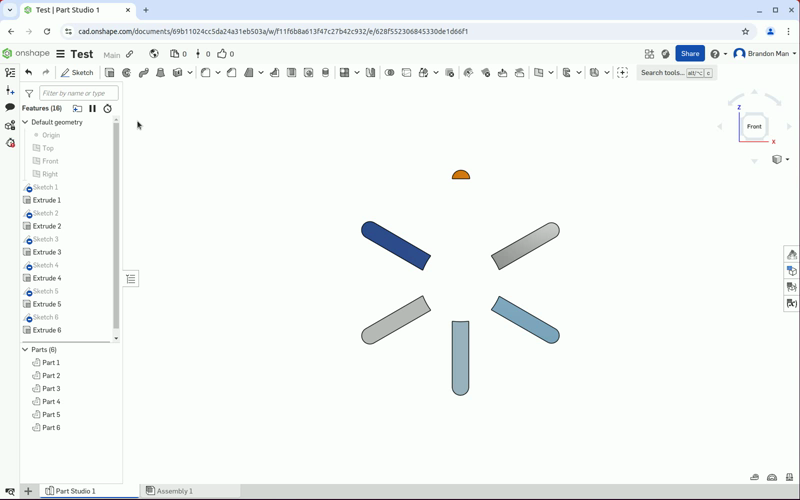
mouse_move(69, 189)
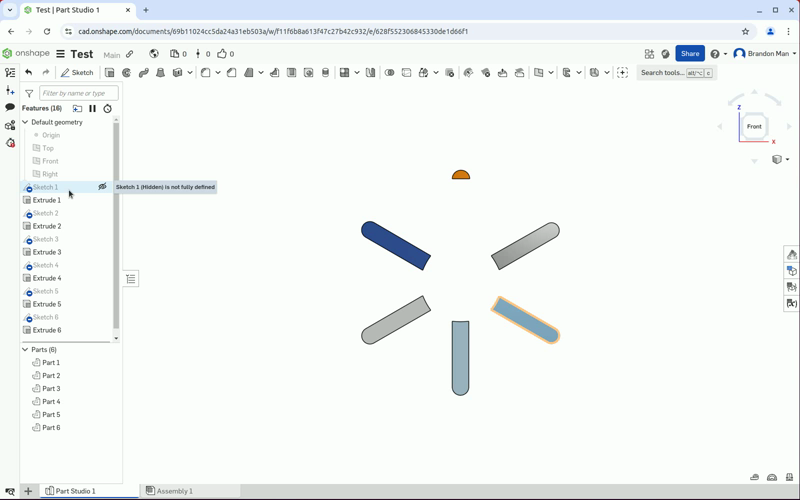
click(69, 189)
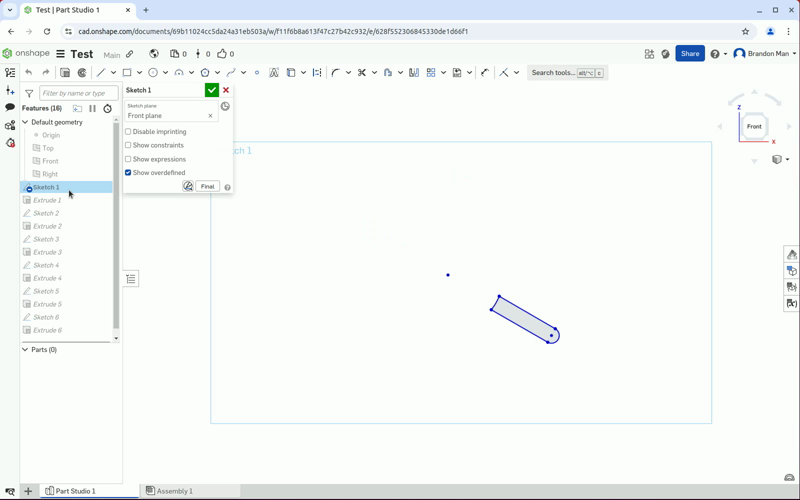
mouse_move(229, 92)
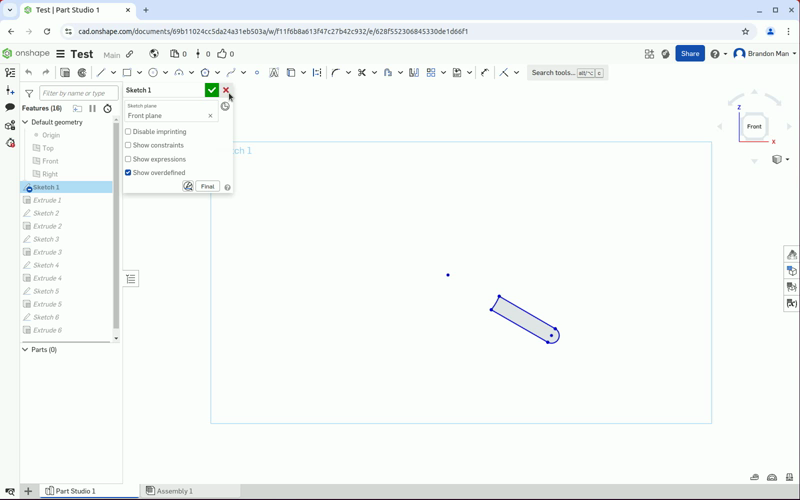
click(229, 92)
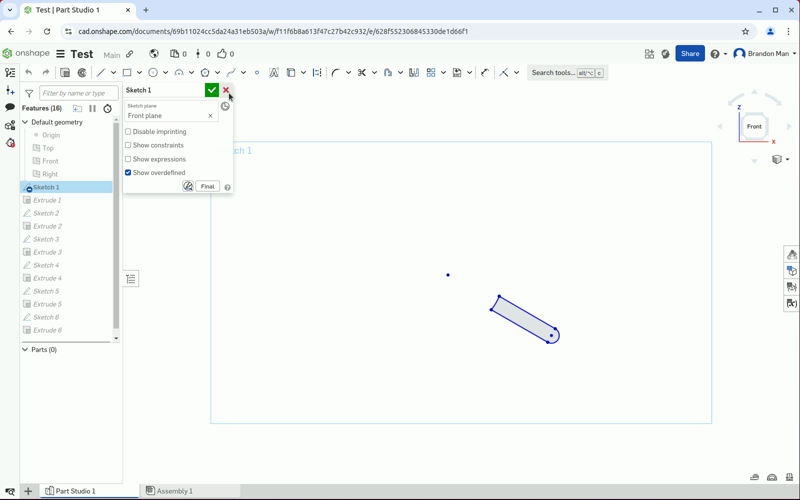
key(shift+s)
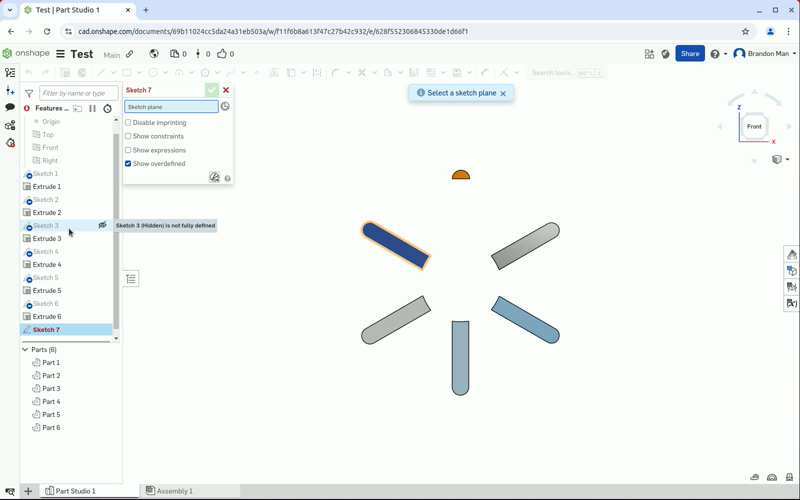
scroll(3)
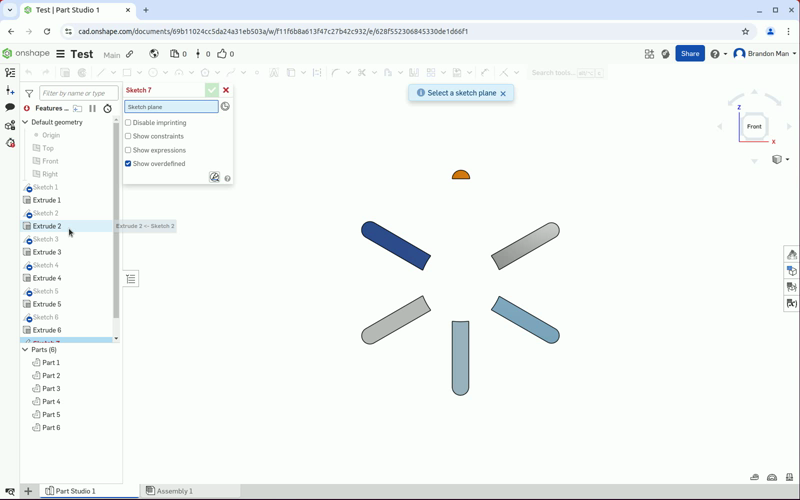
mouse_move(69, 163)
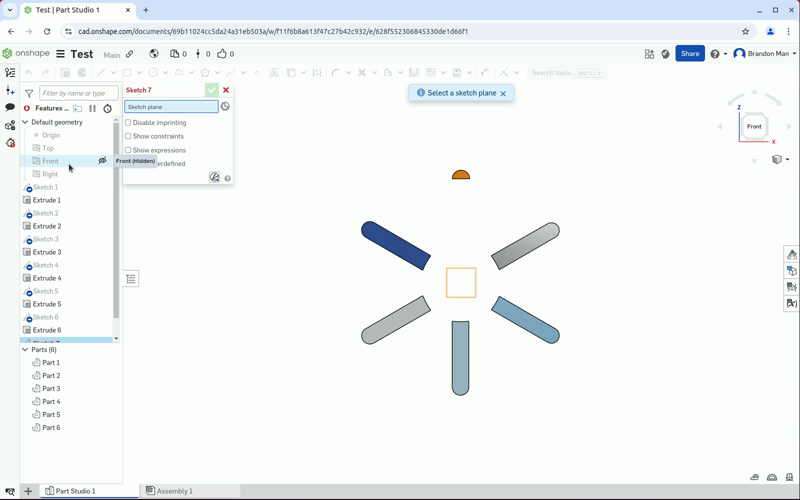
click(69, 163)
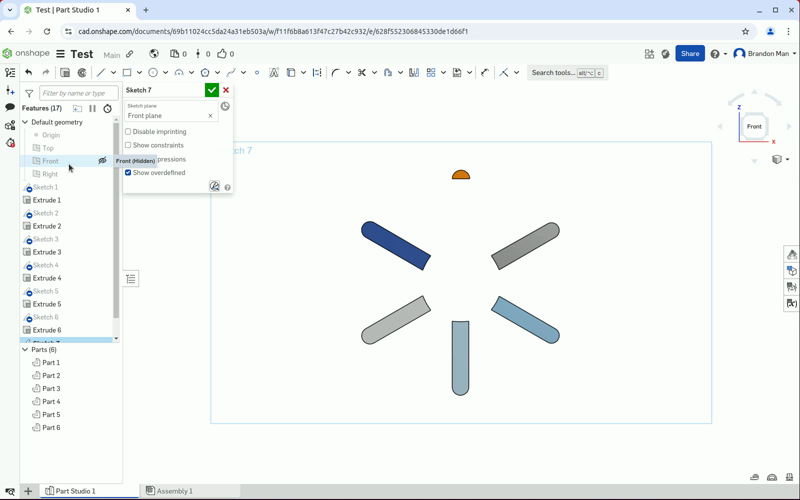
mouse_move(73, 352)
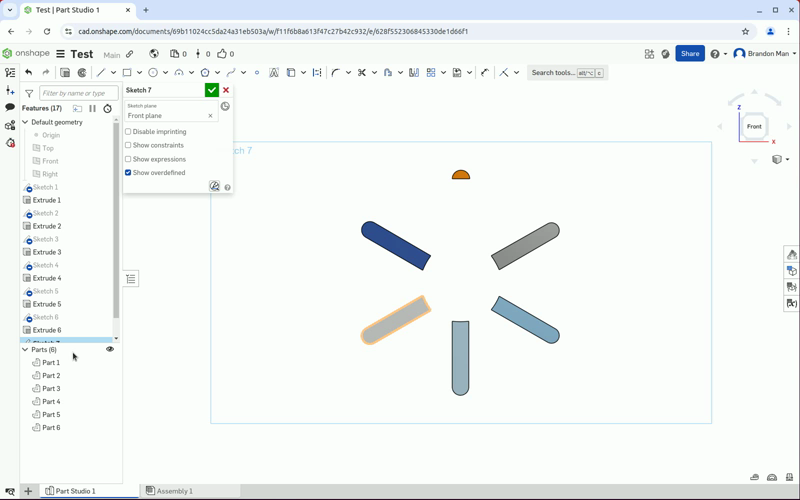
key(y)
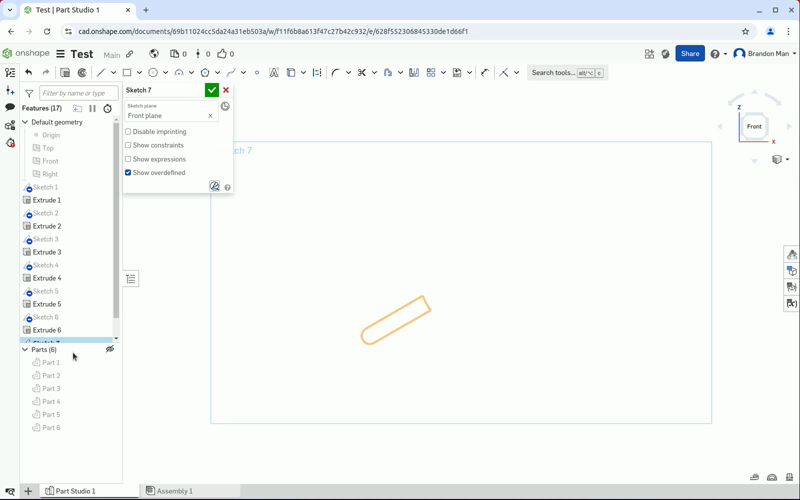
key(a)
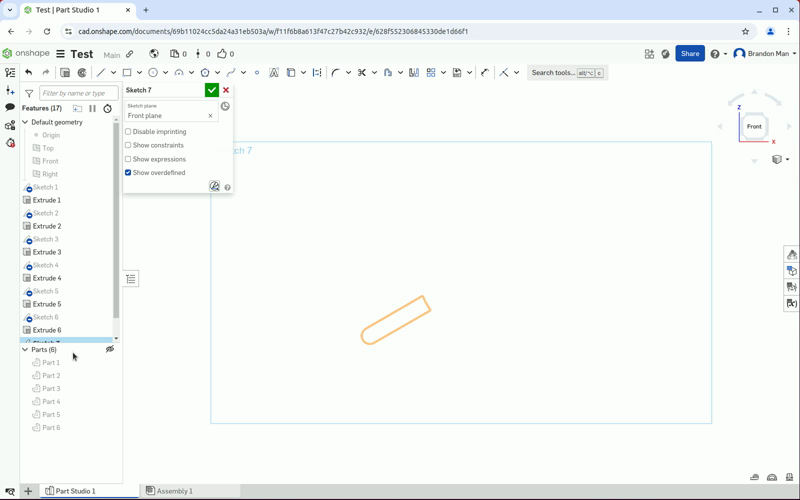
key_down(shift)
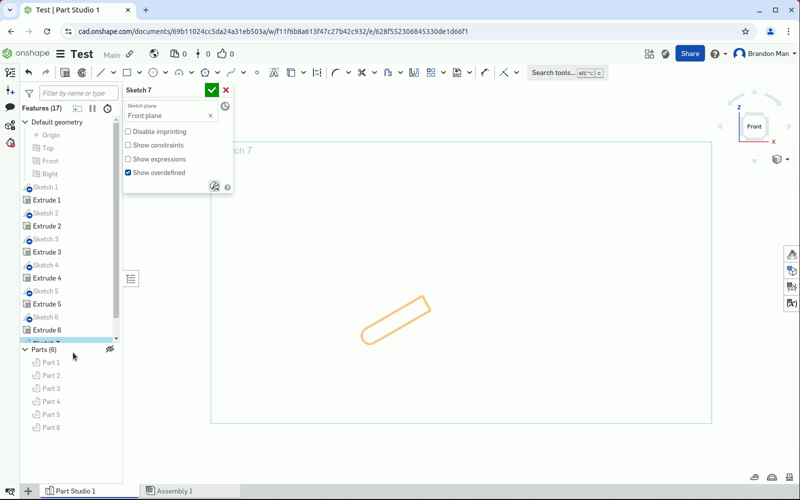
mouse_move(452, 243)
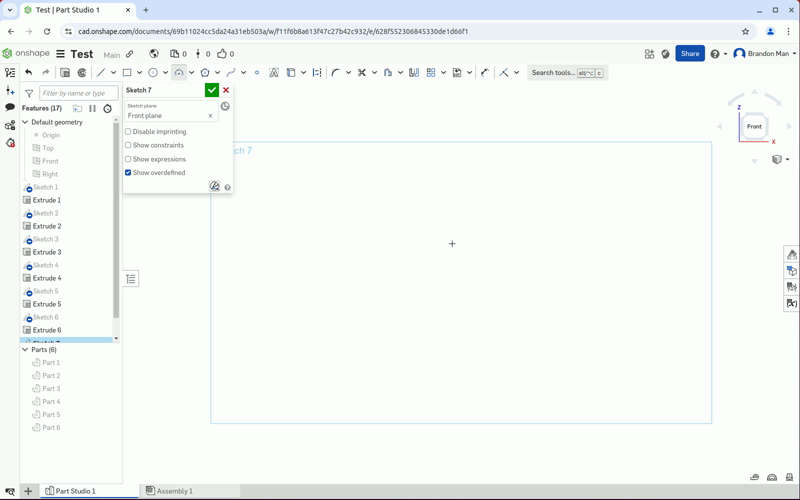
click(452, 243)
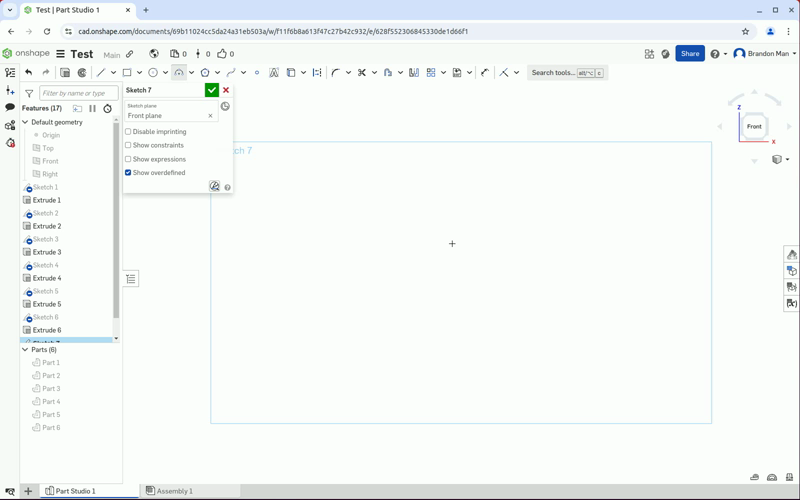
key_up(shift)
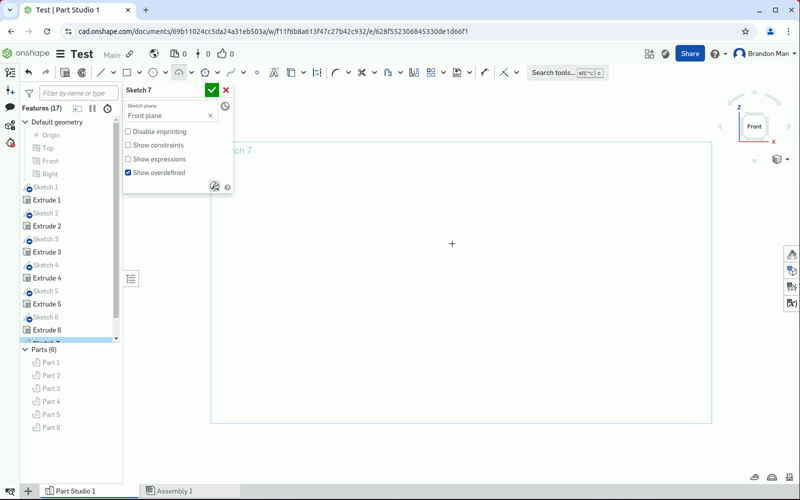
key_down(shift)
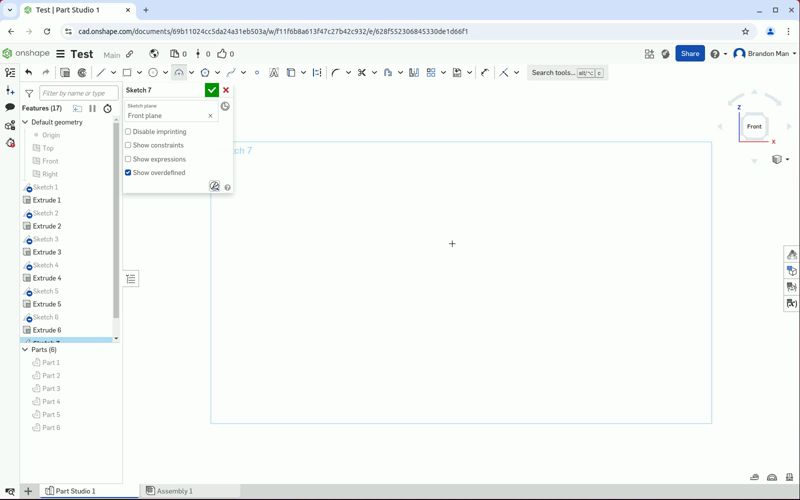
mouse_move(468, 243)
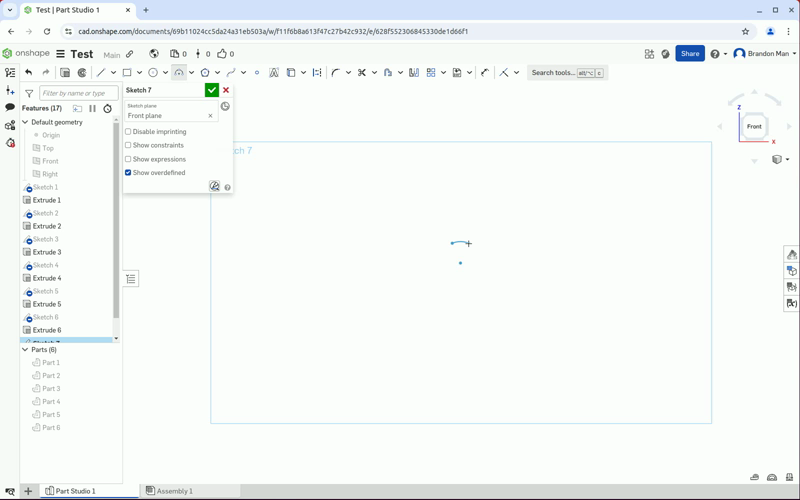
click(468, 243)
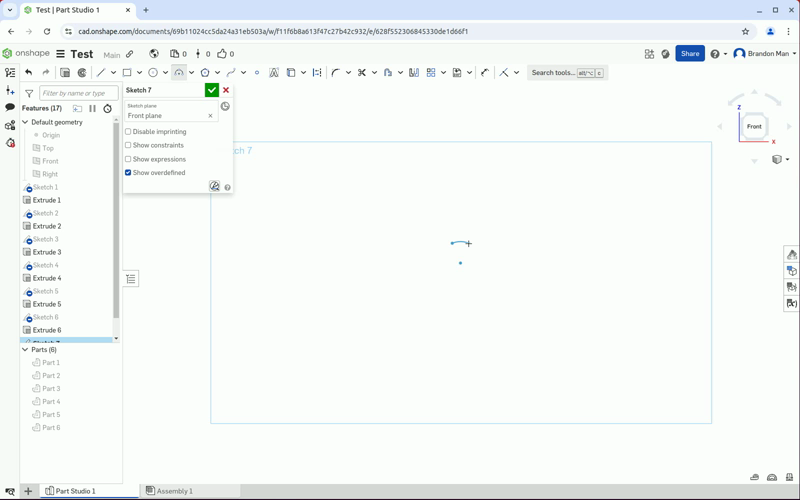
mouse_move(460, 242)
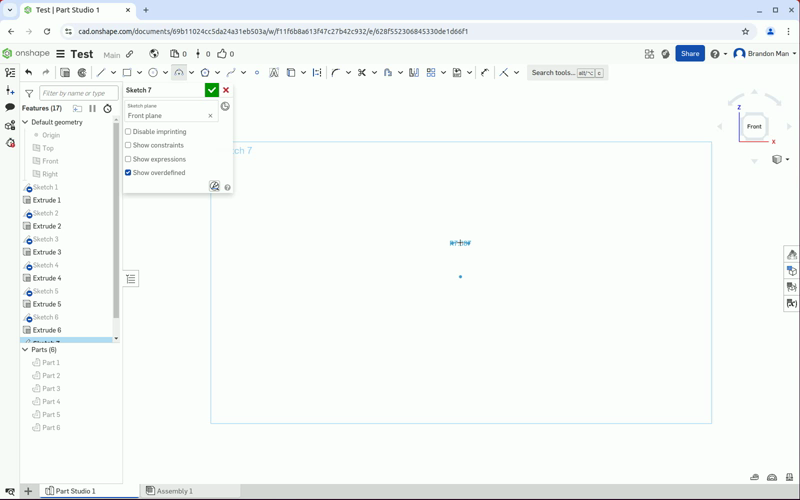
click(460, 242)
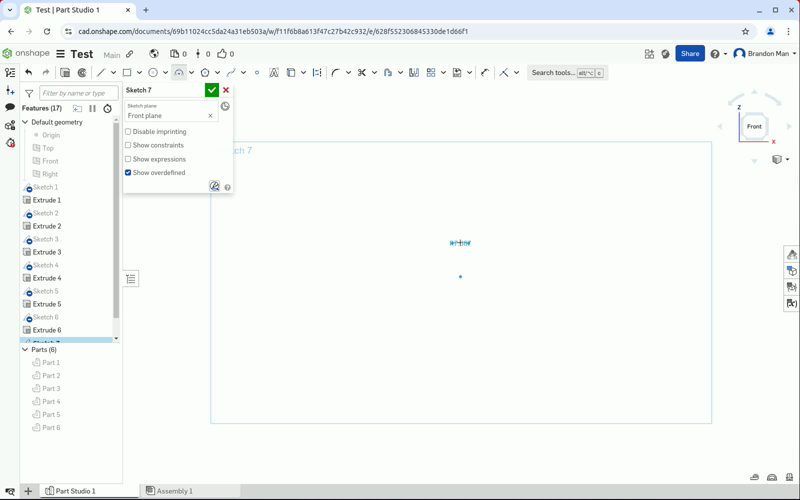
key_up(shift)
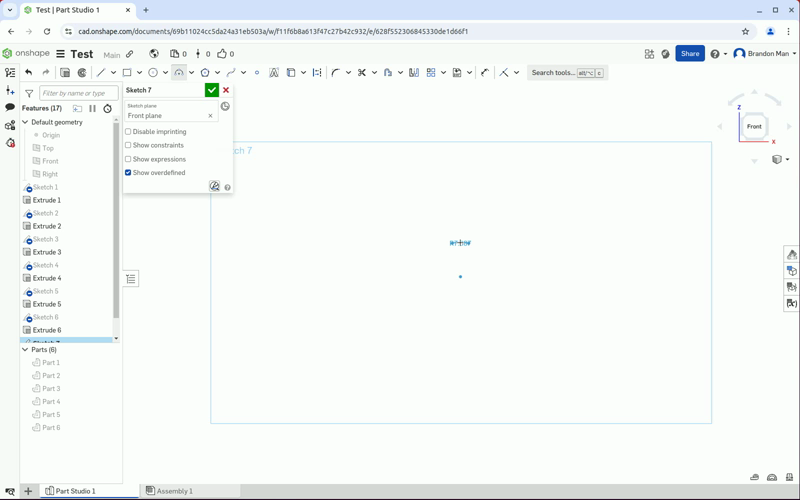
key(esc)
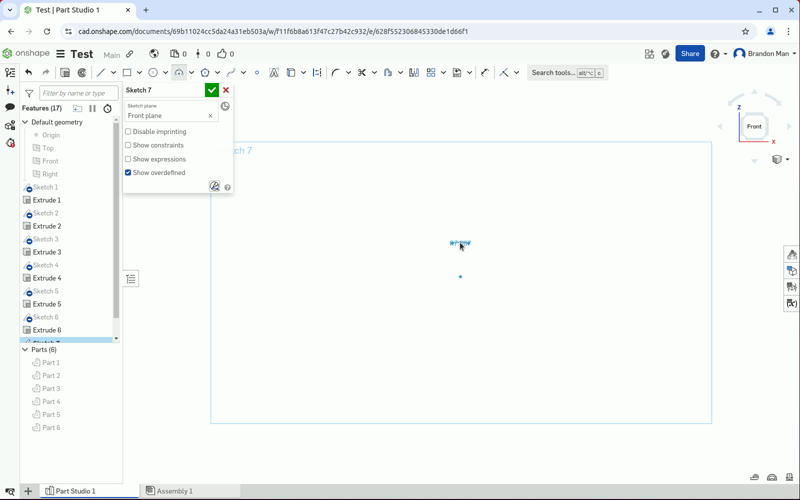
key(l)
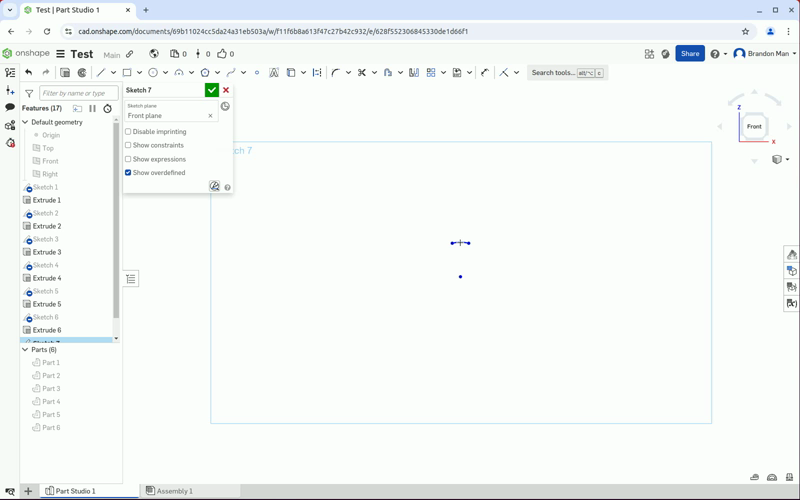
mouse_move(468, 243)
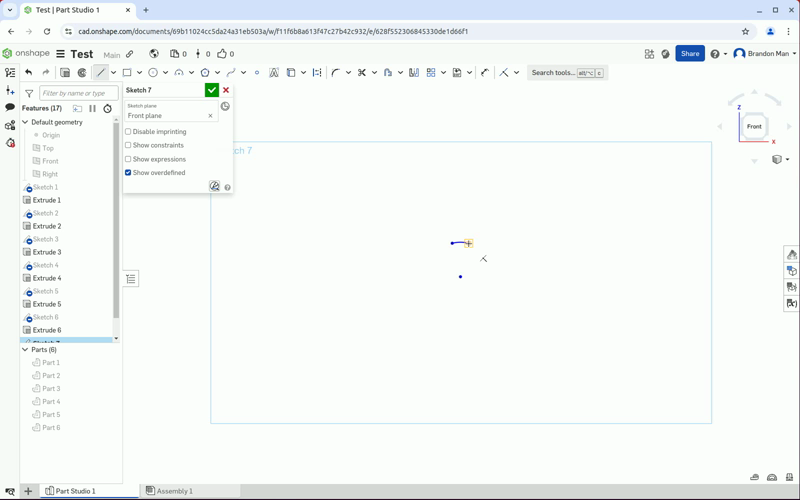
click(468, 243)
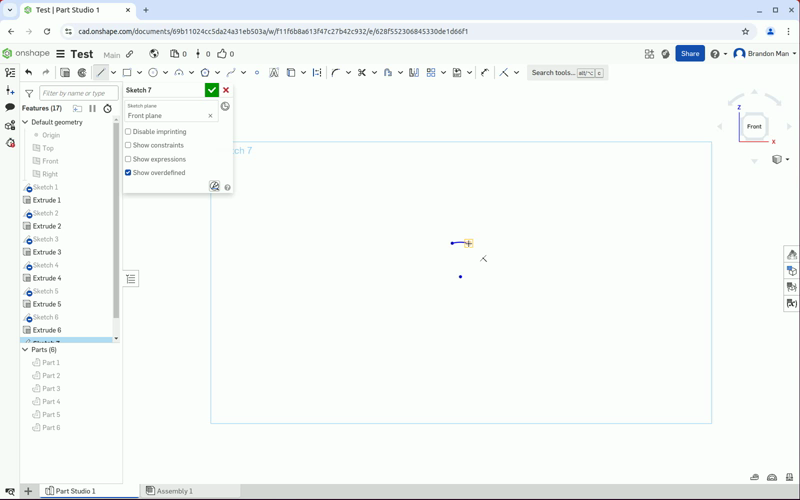
key_down(shift)
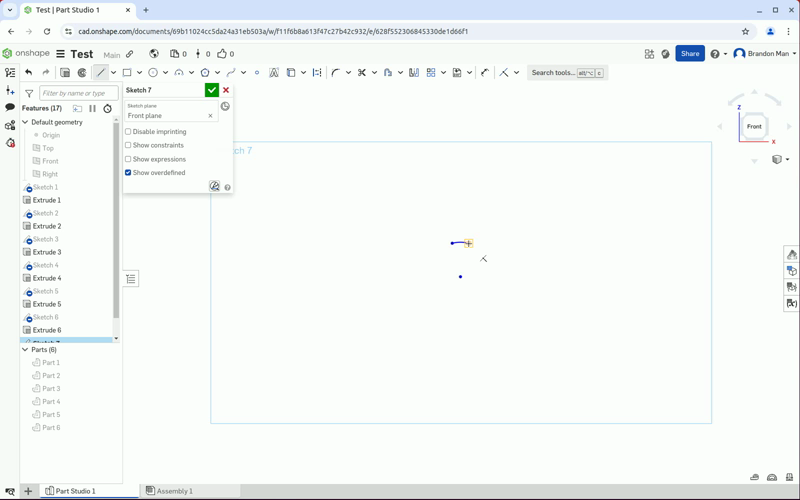
mouse_move(468, 177)
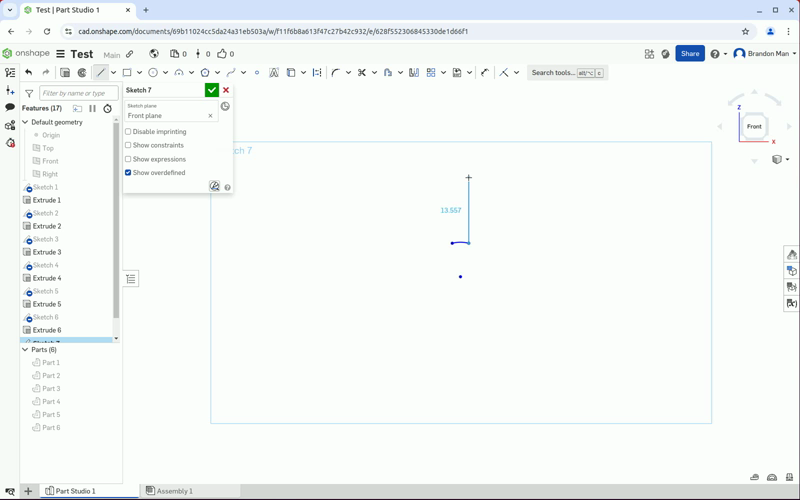
click(468, 177)
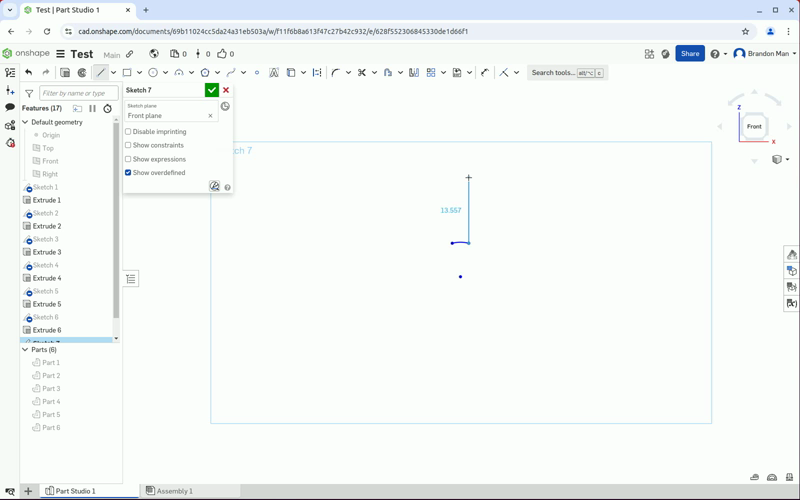
key_up(shift)
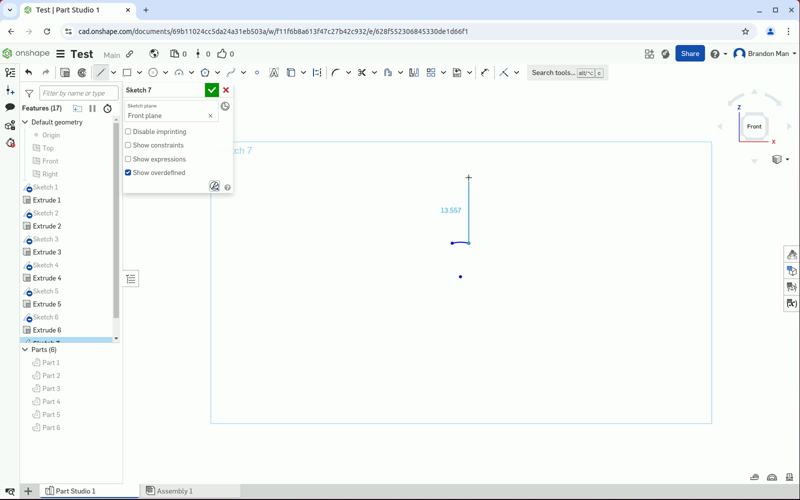
key_down(shift)
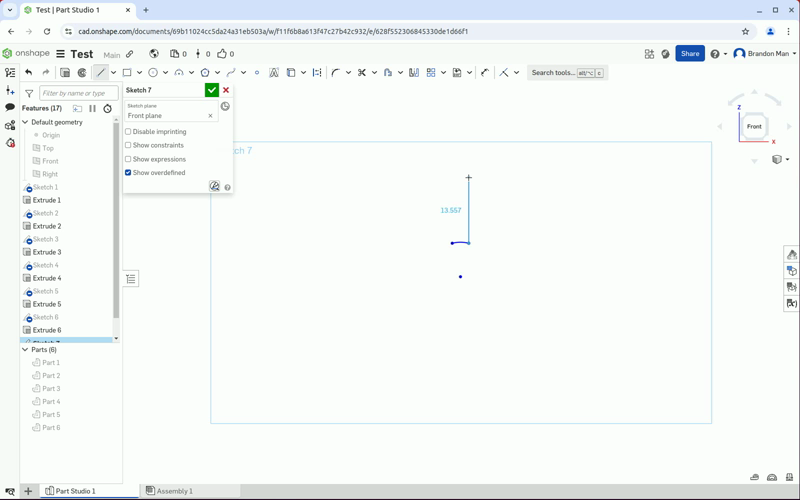
mouse_move(498, 177)
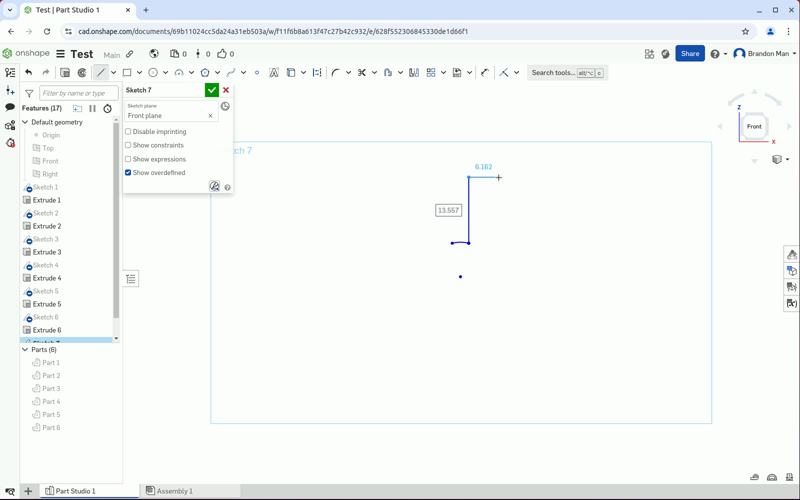
mouse_move(452, 177)
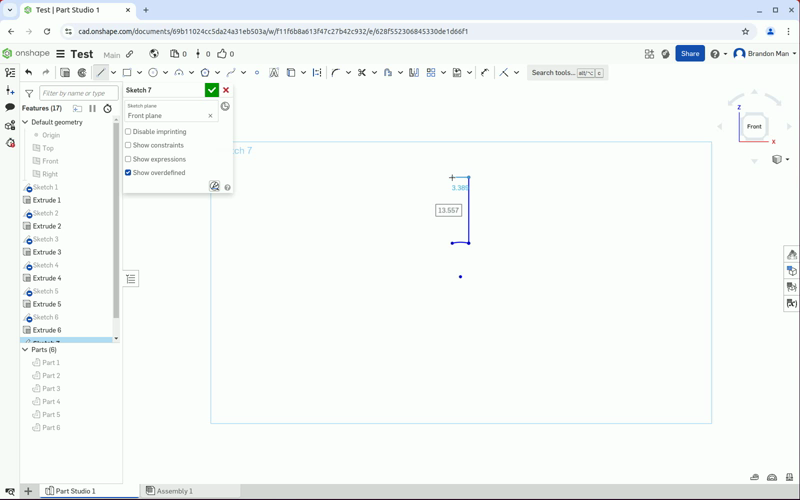
click(452, 177)
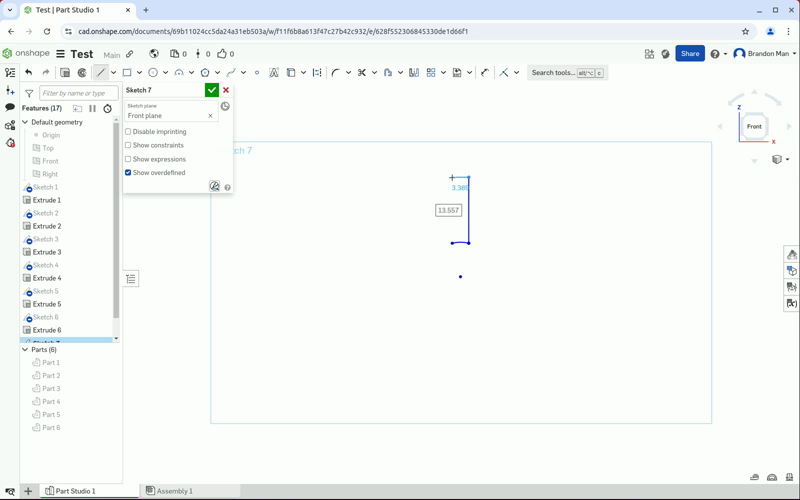
key_up(shift)
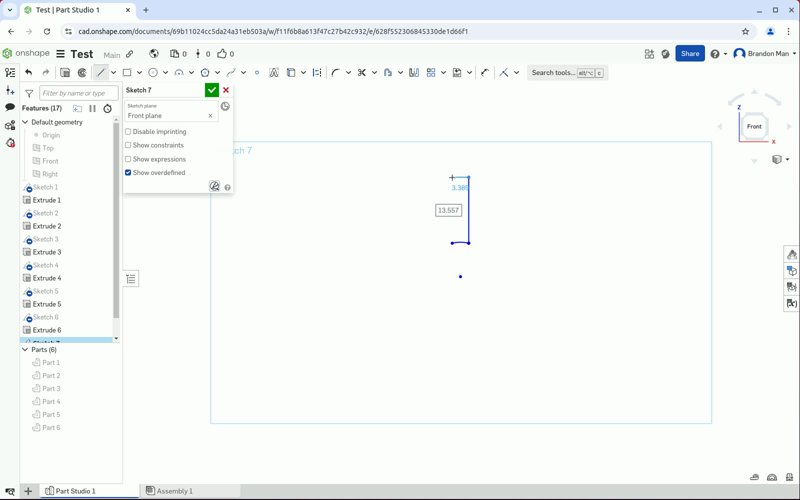
key_down(shift)
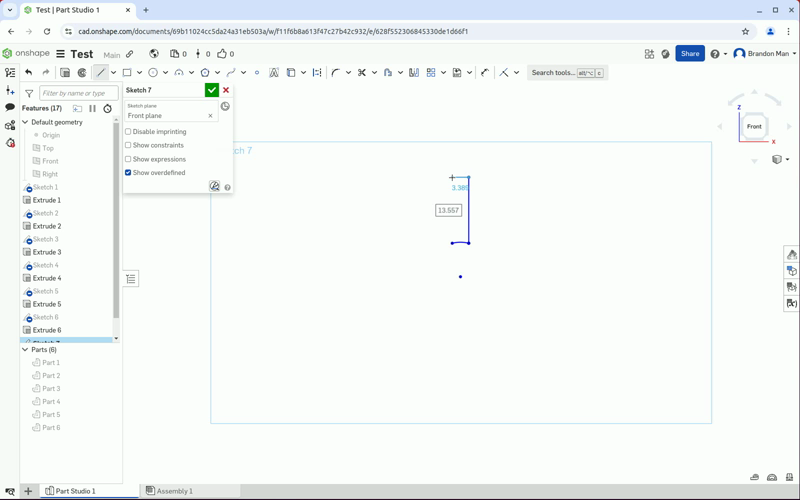
mouse_move(452, 243)
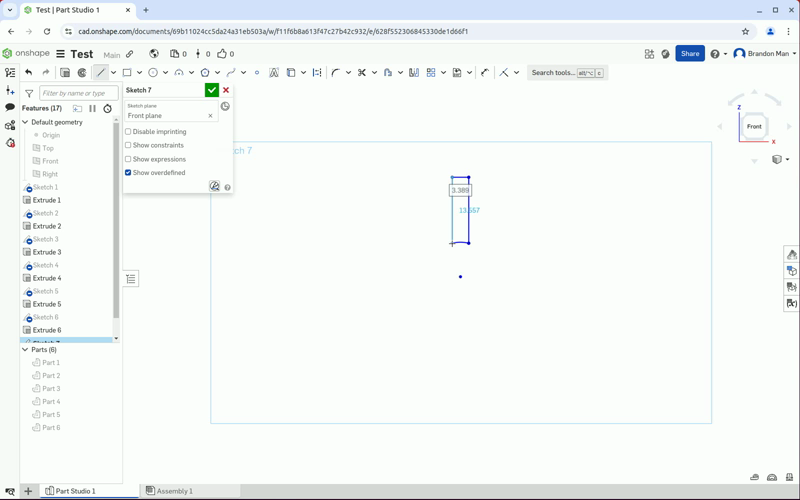
key_up(shift)
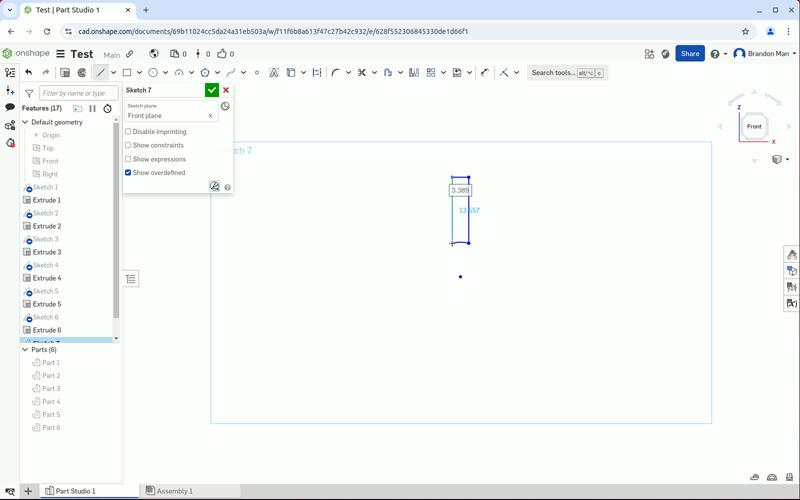
click(452, 243)
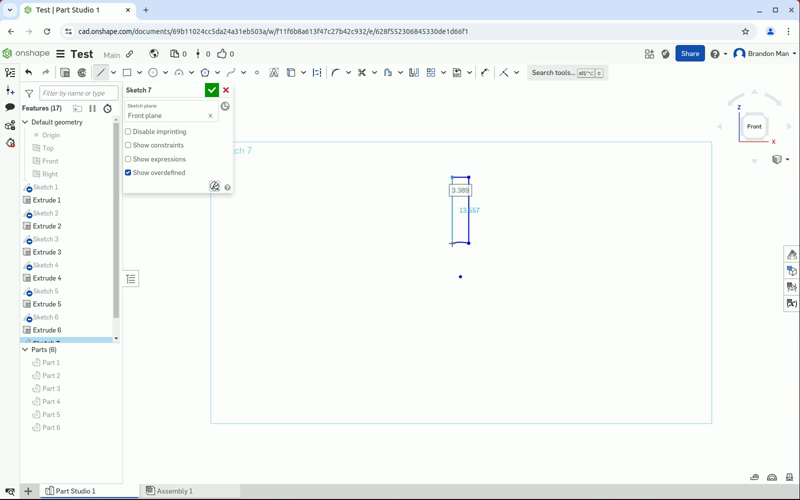
key(esc)
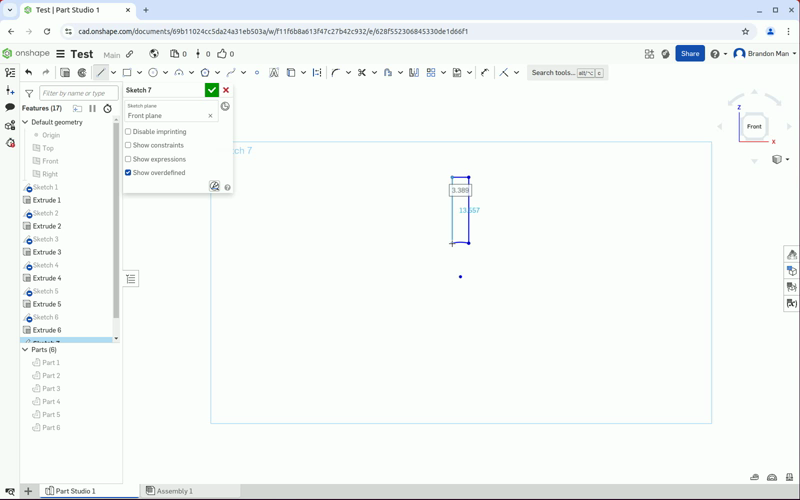
mouse_move(454, 236)
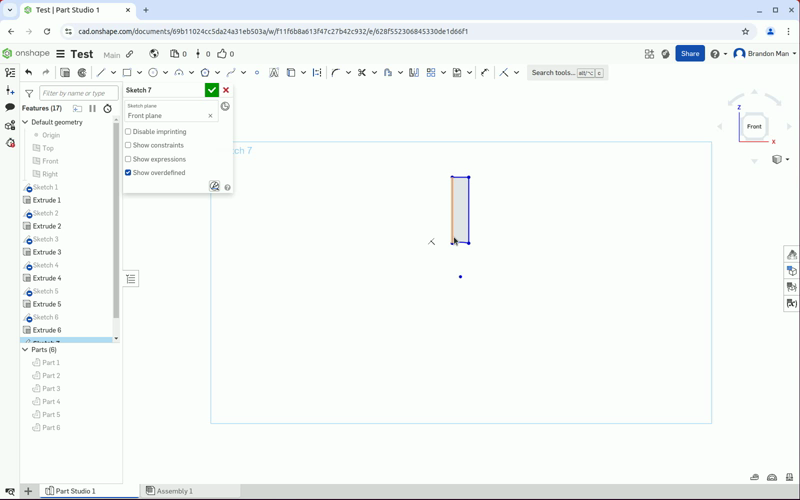
scroll(6)
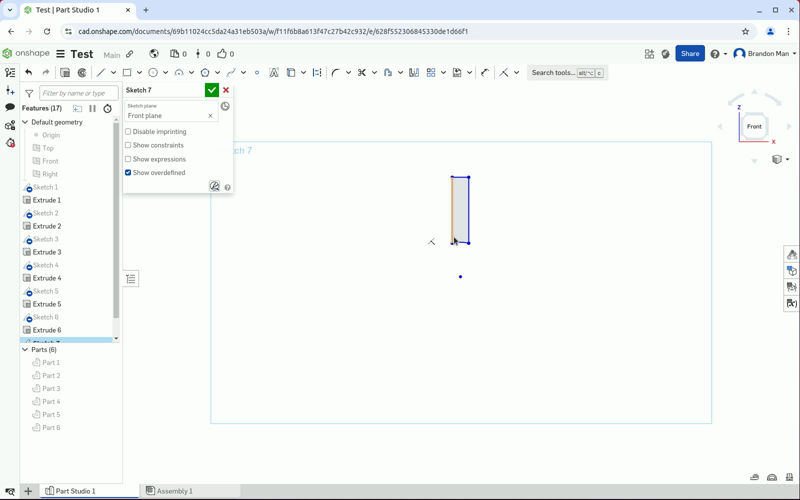
scroll(6)
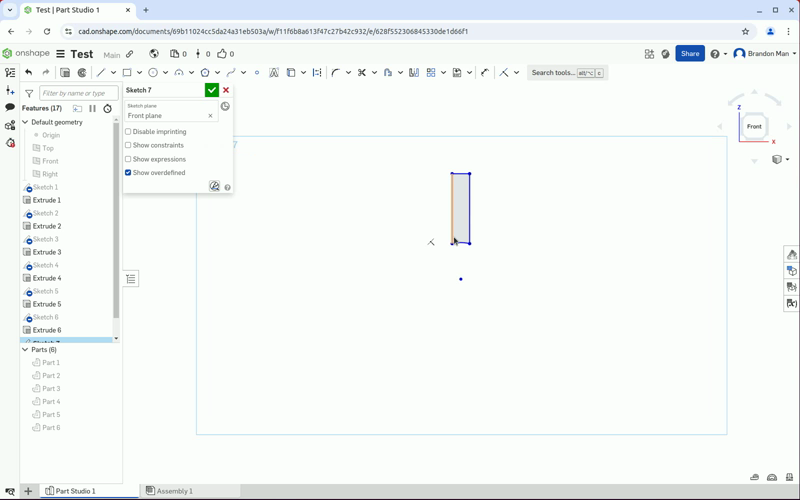
scroll(6)
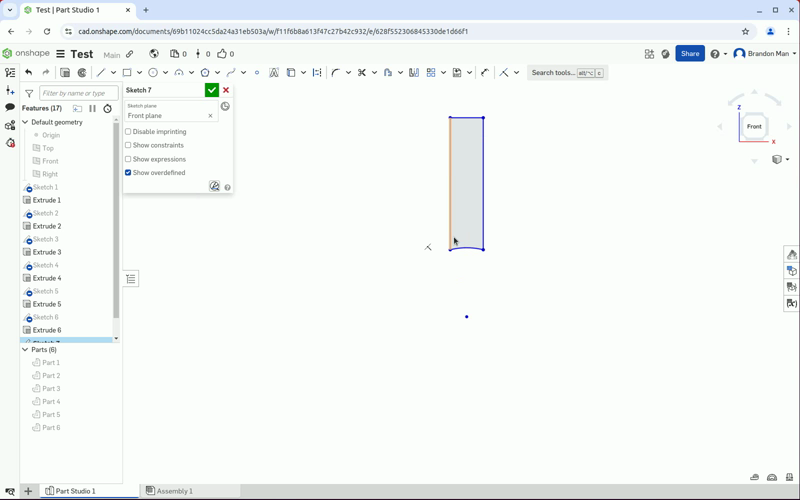
scroll(6)
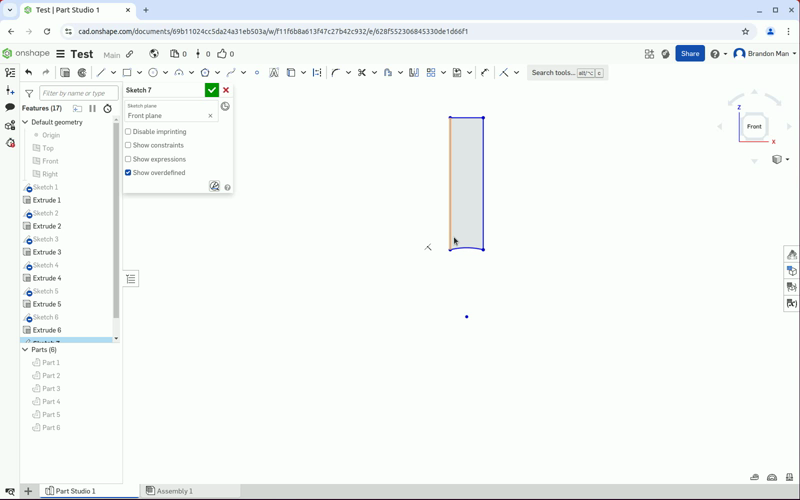
scroll(6)
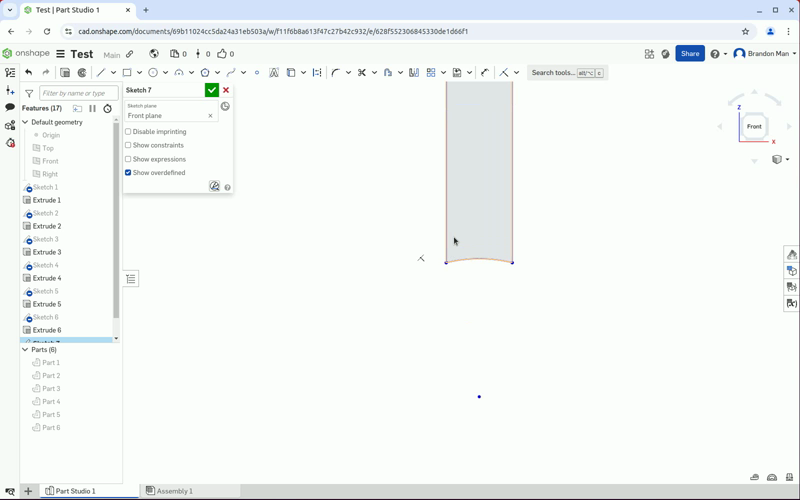
scroll(6)
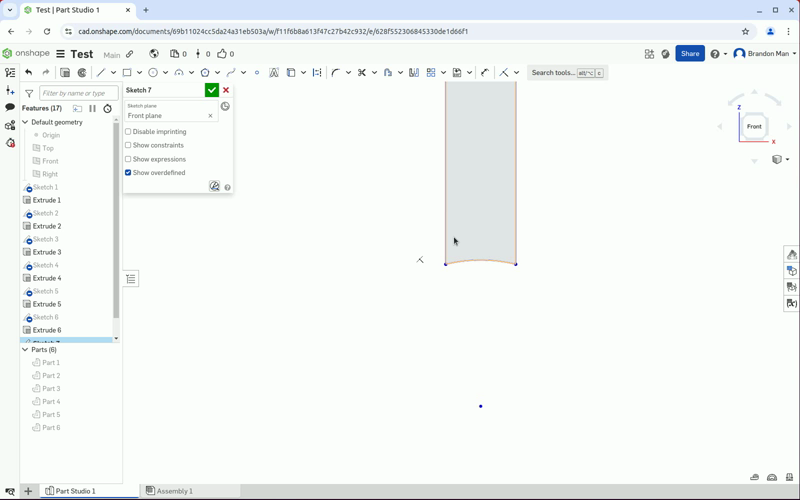
scroll(6)
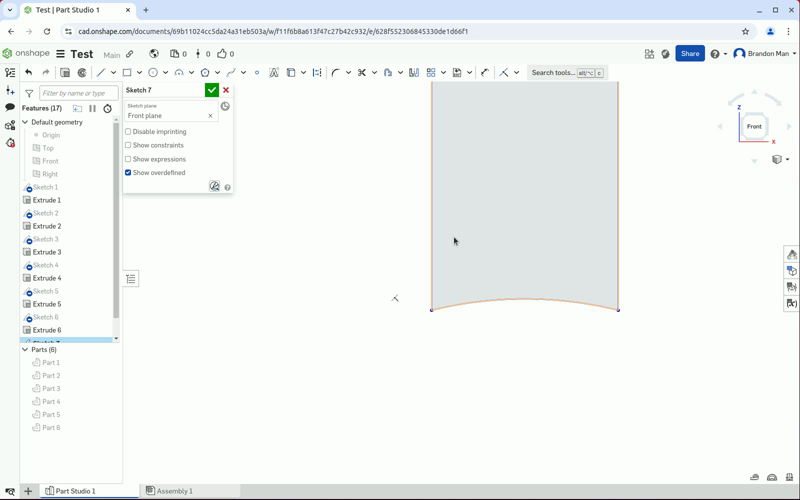
click(454, 236)
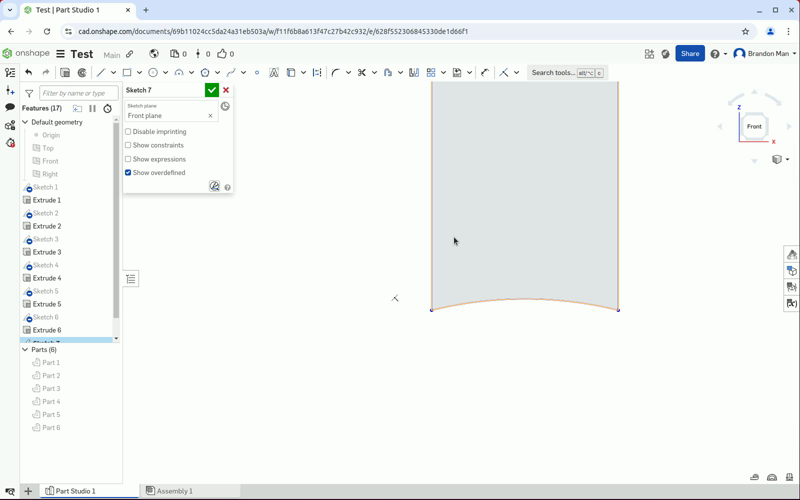
scroll(-6)
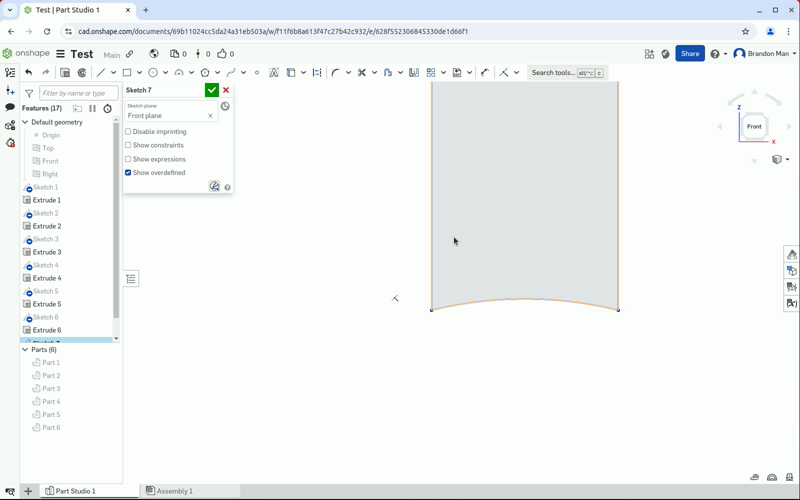
scroll(-6)
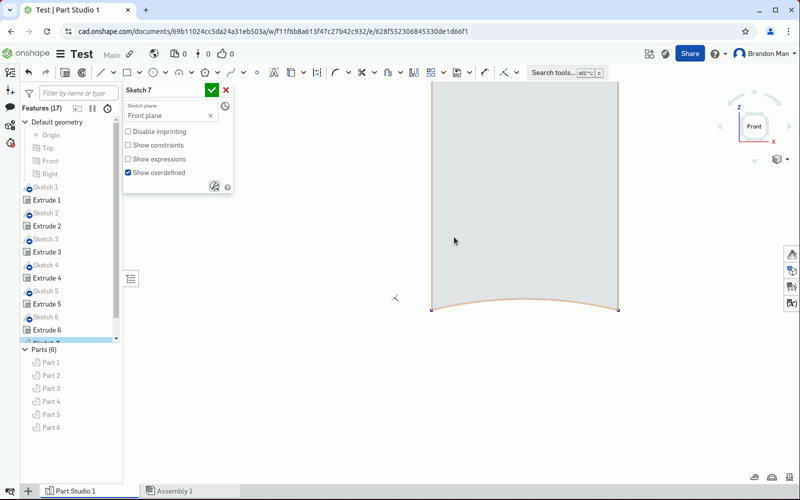
scroll(-6)
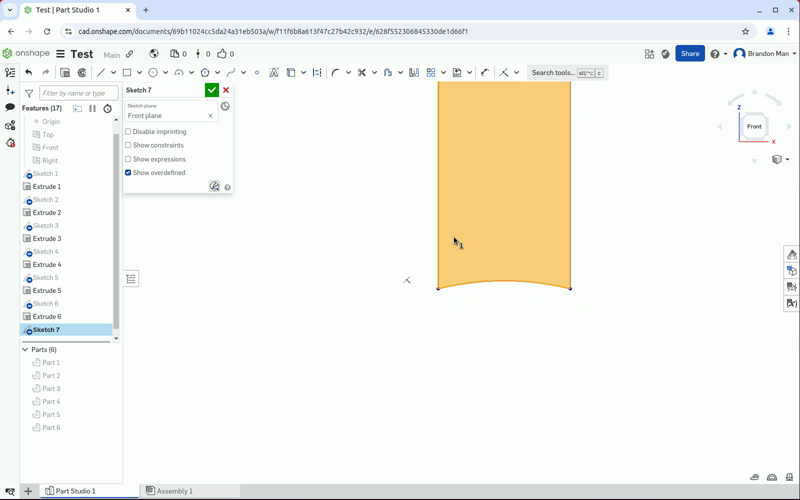
scroll(-6)
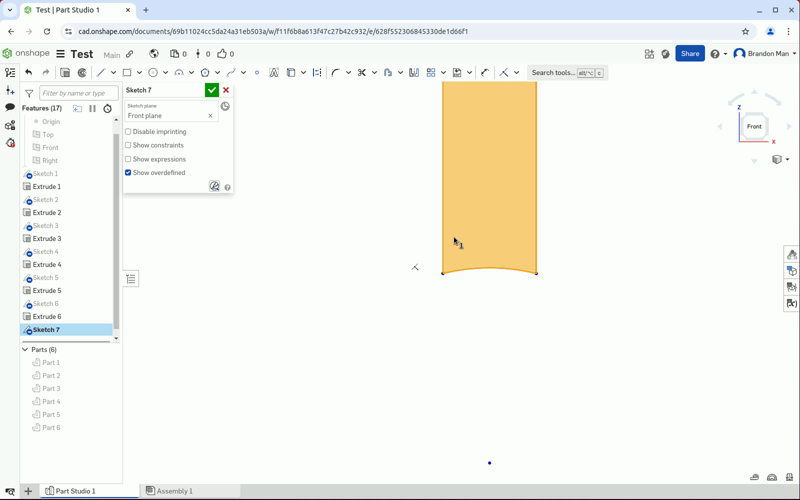
scroll(-6)
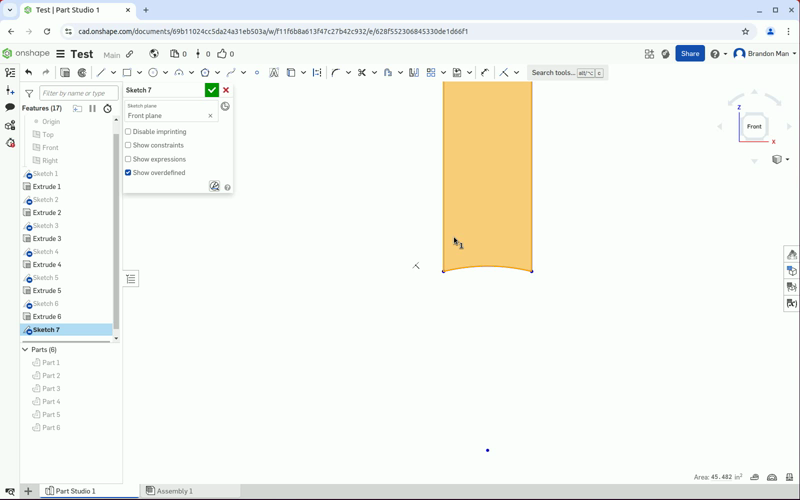
scroll(-6)
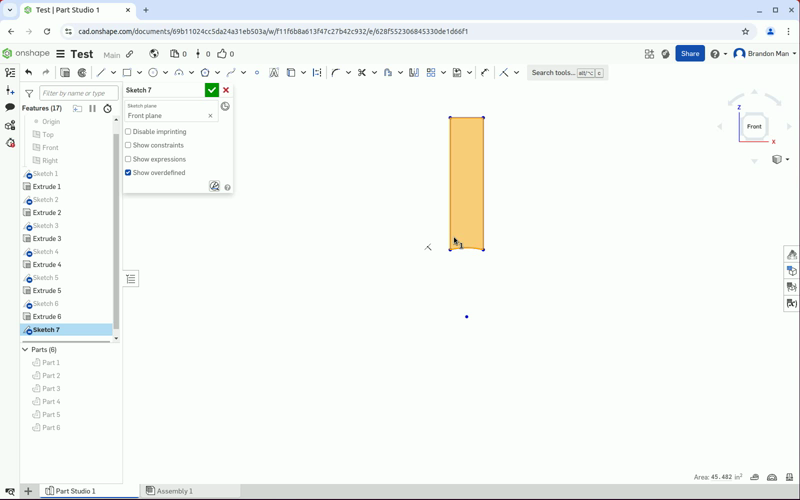
scroll(-6)
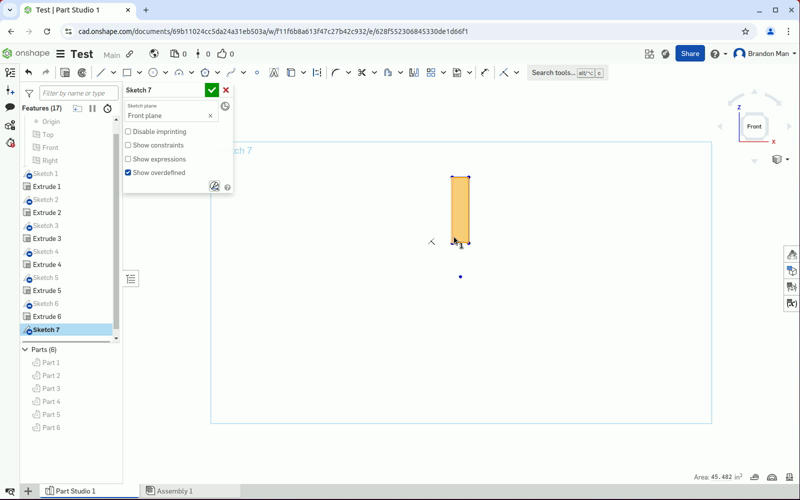
mouse_move(73, 352)
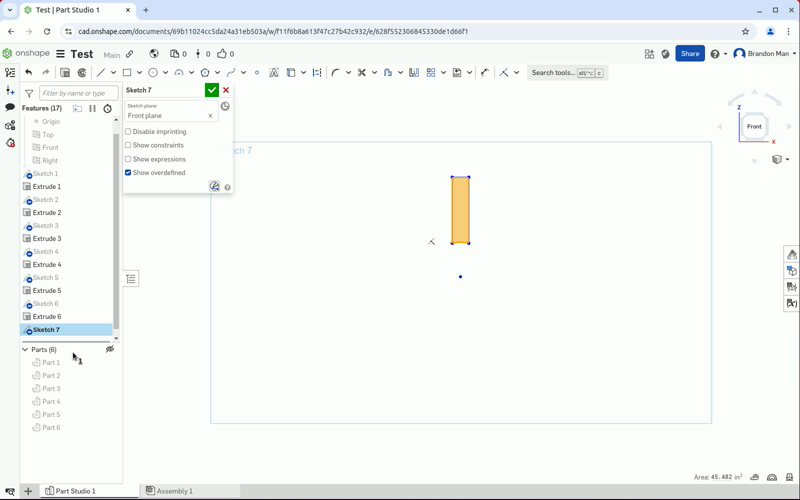
key(shift+y)
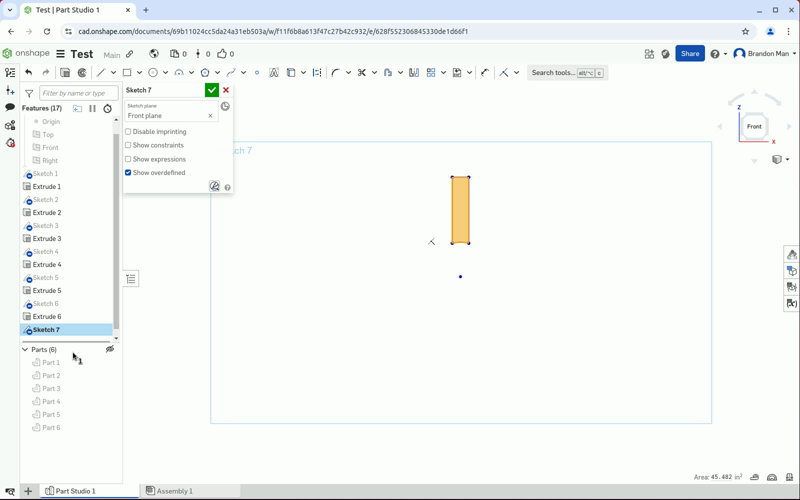
key(shift+e)
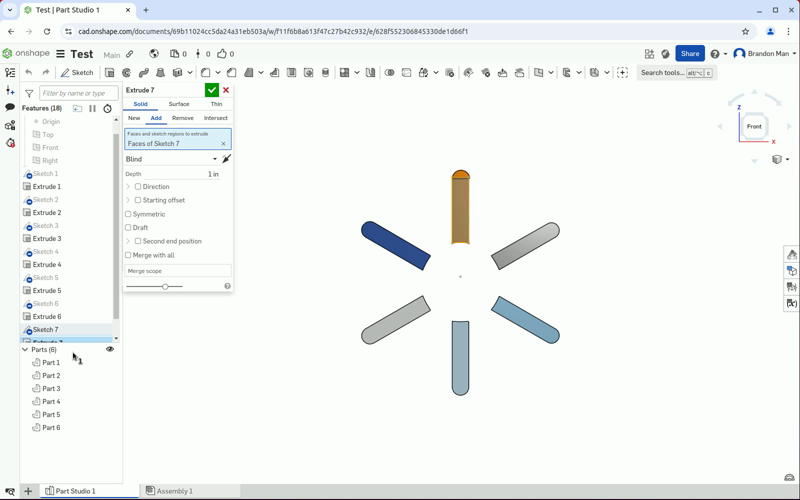
mouse_move(143, 106)
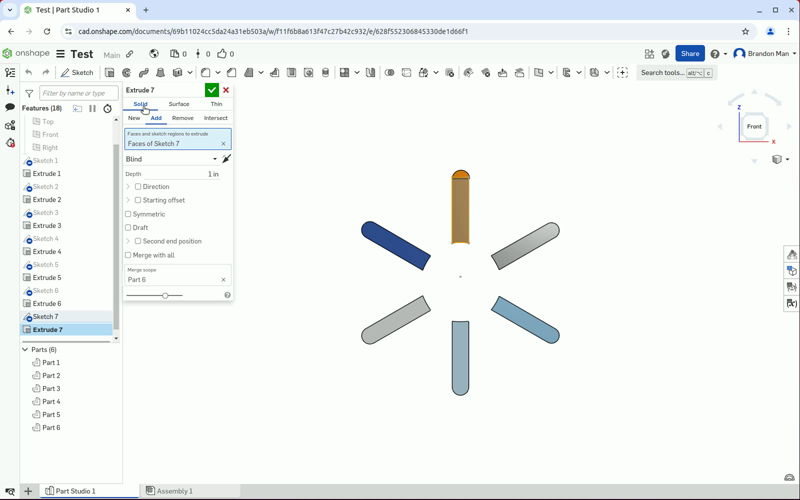
click(143, 106)
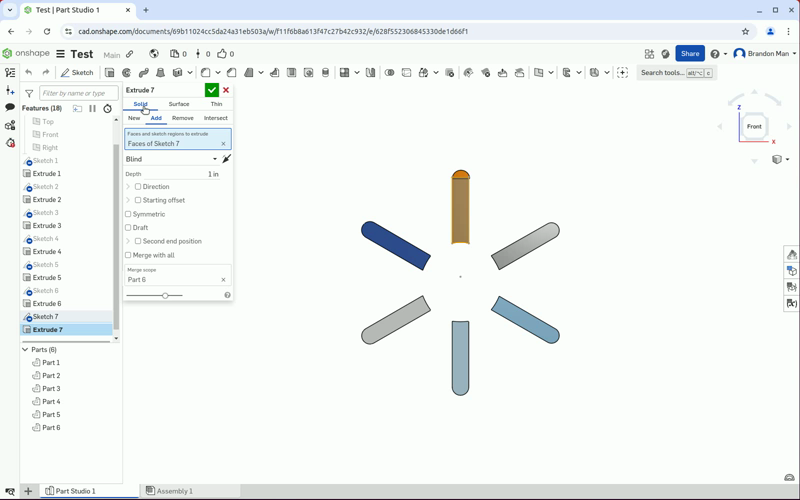
mouse_move(137, 120)
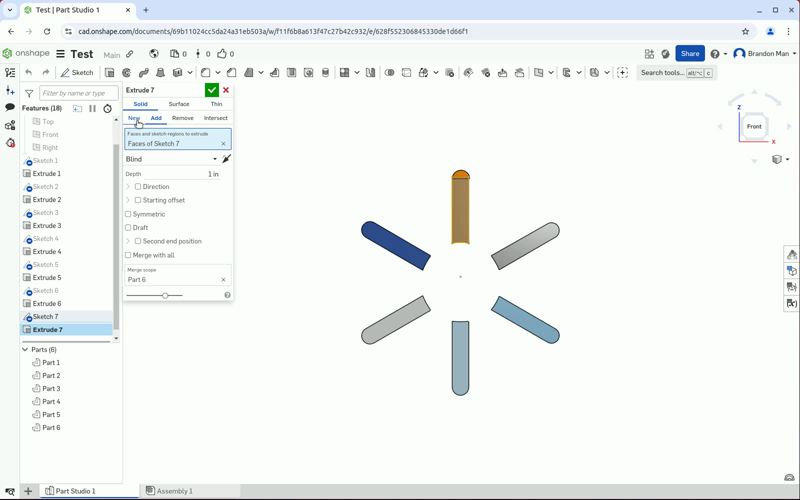
click(137, 120)
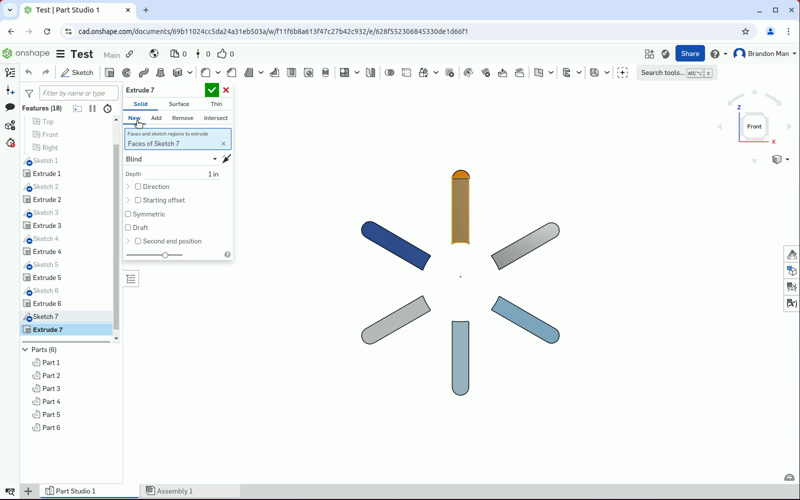
key(tab, 4)
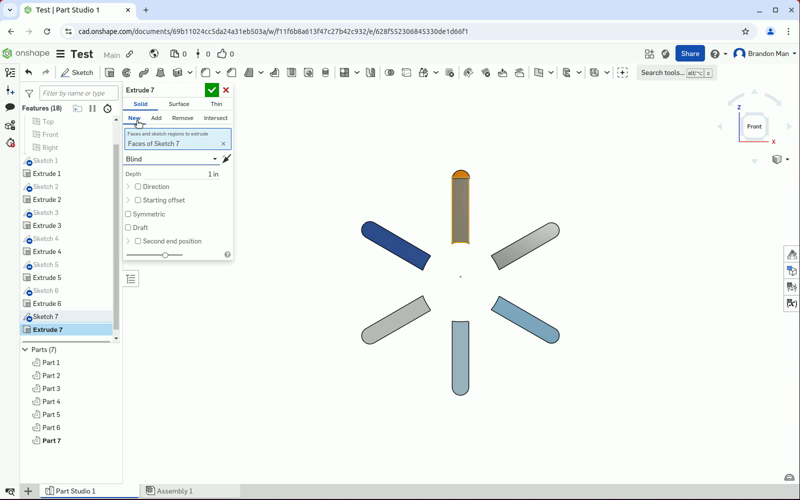
text(5.055)
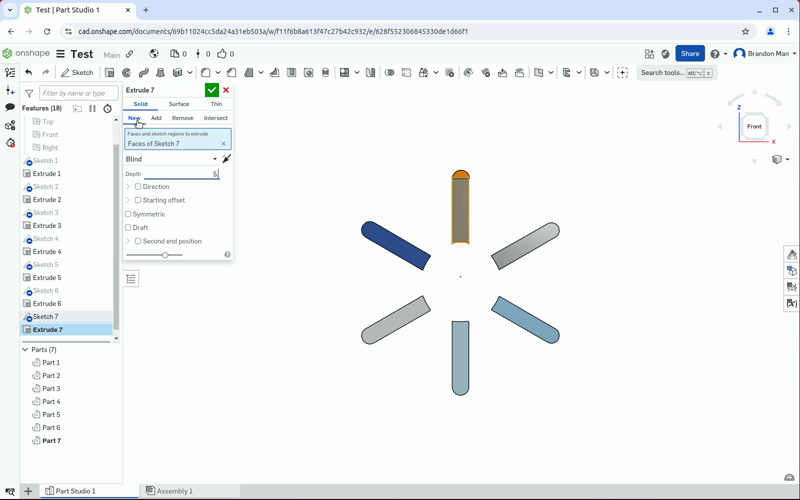
key(enter)
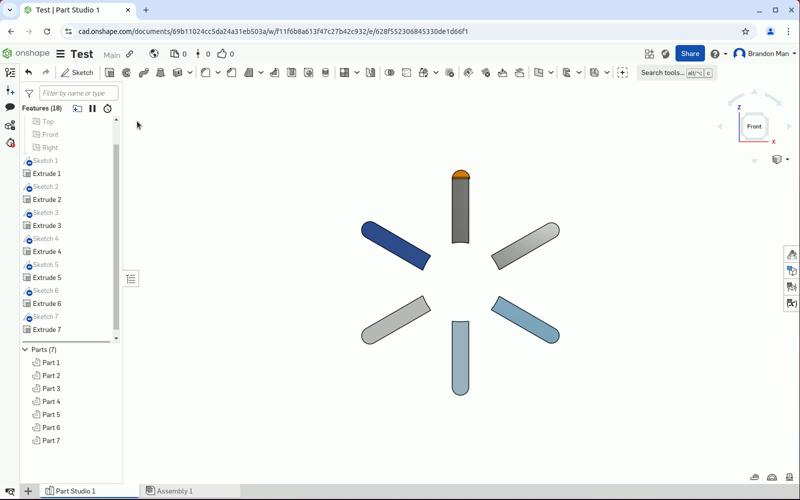
key(shift+h)
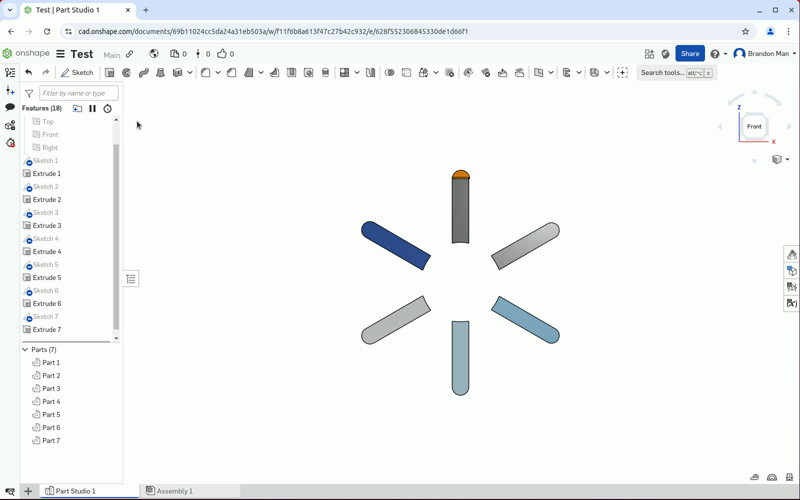
key(shift+h)
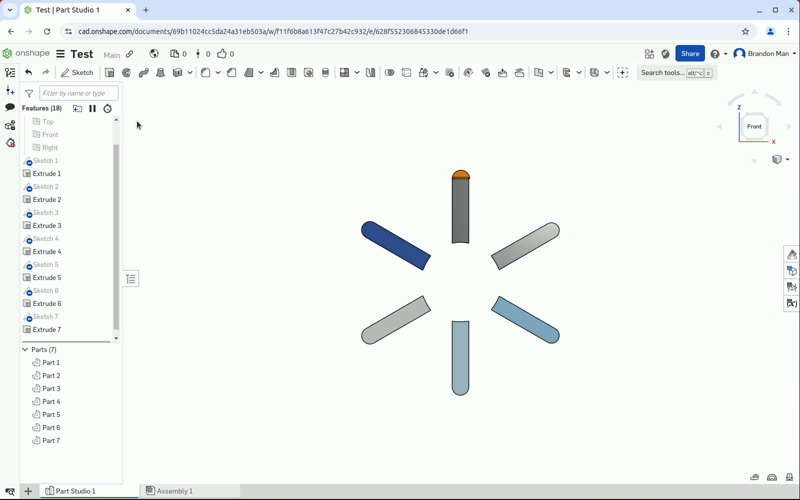
mouse_move(69, 163)
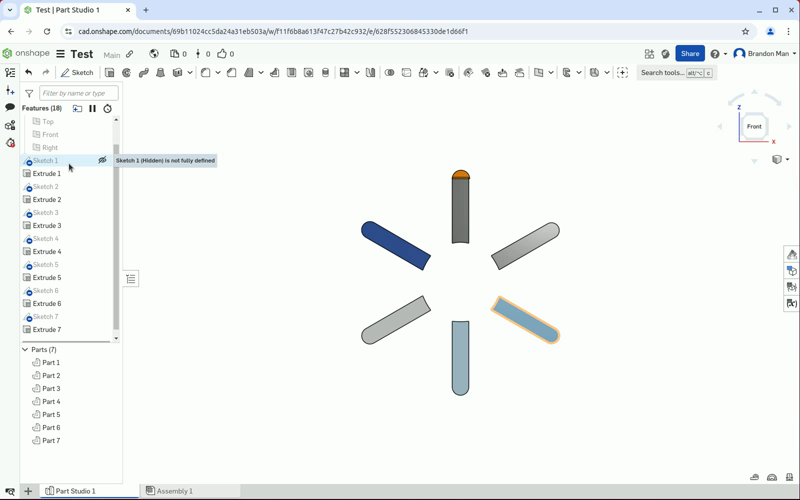
click(69, 163)
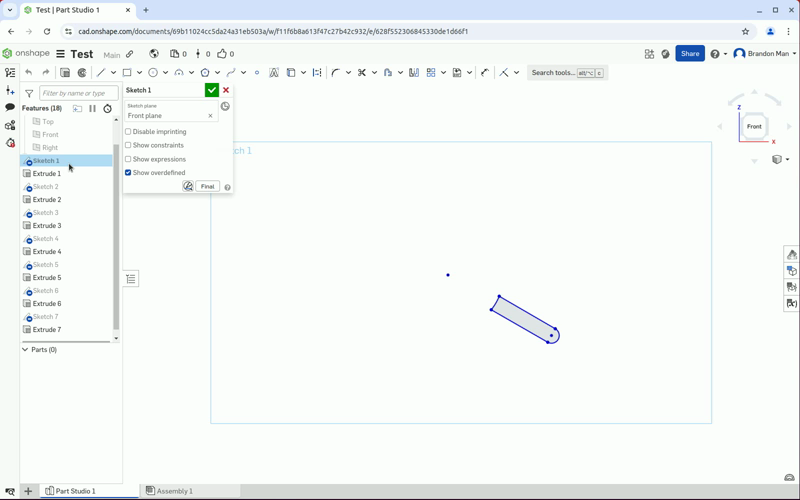
mouse_move(229, 92)
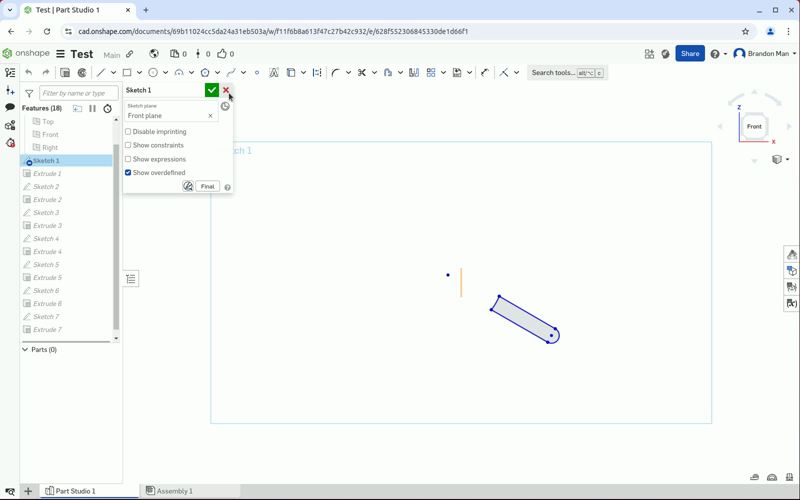
click(229, 92)
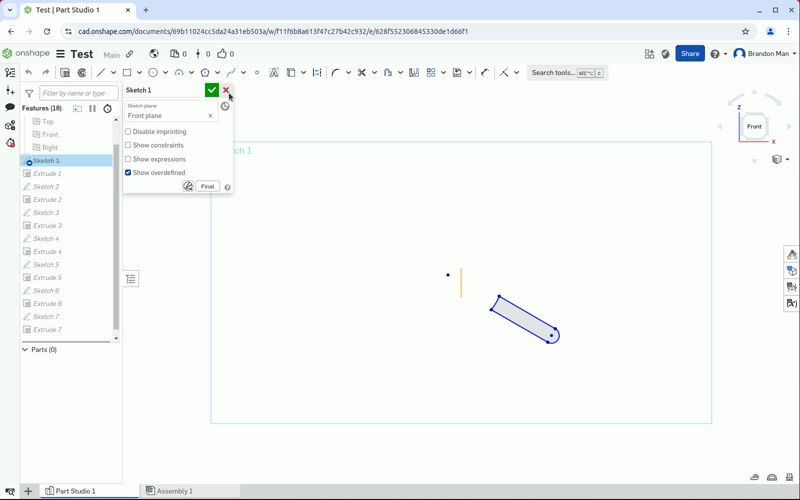
key(shift+s)
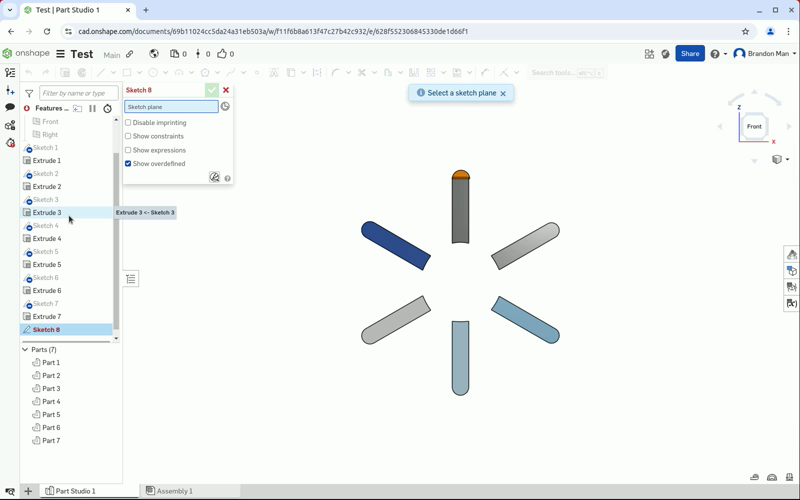
scroll(3)
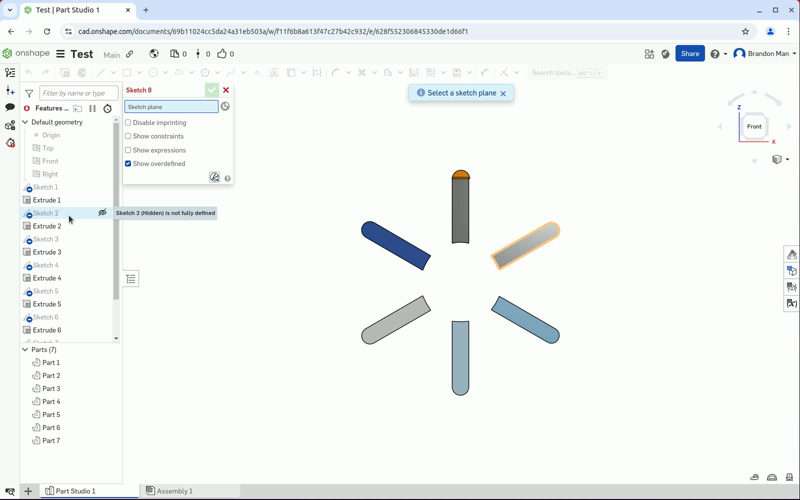
mouse_move(69, 163)
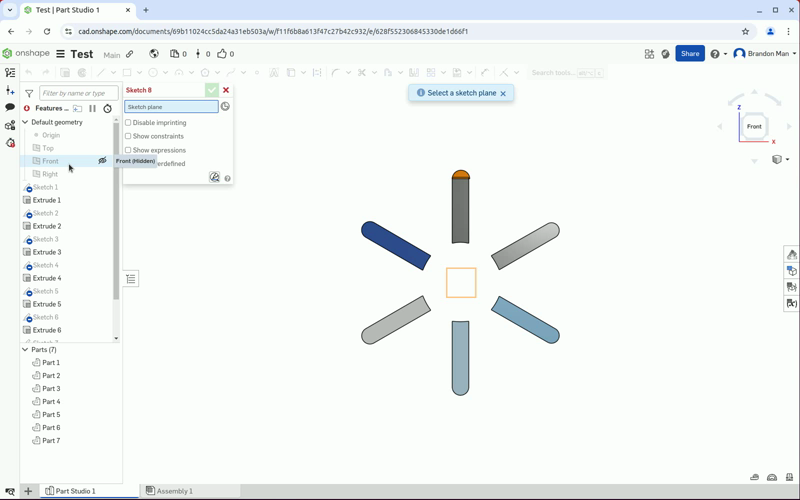
click(69, 163)
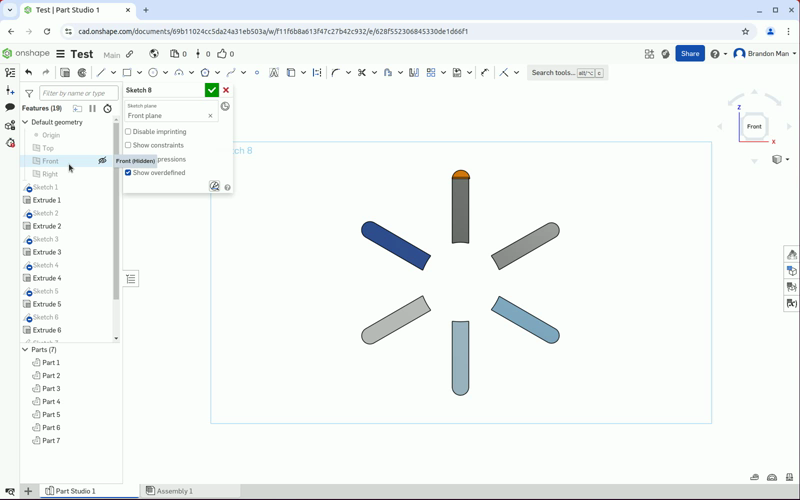
mouse_move(73, 352)
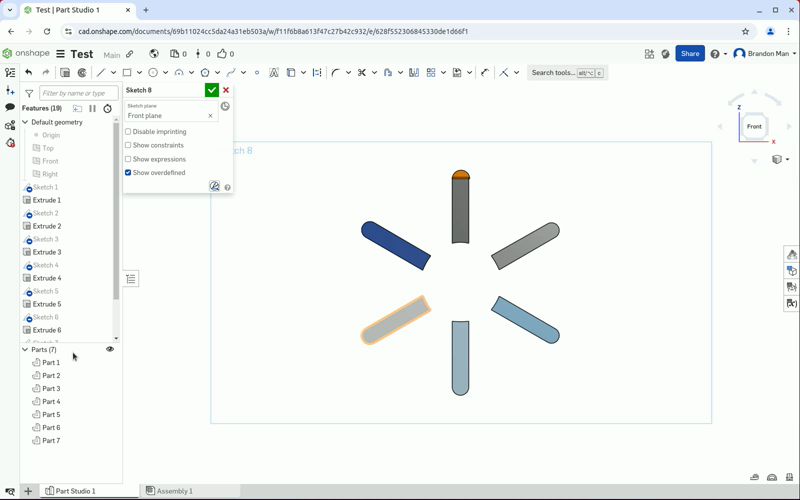
key(y)
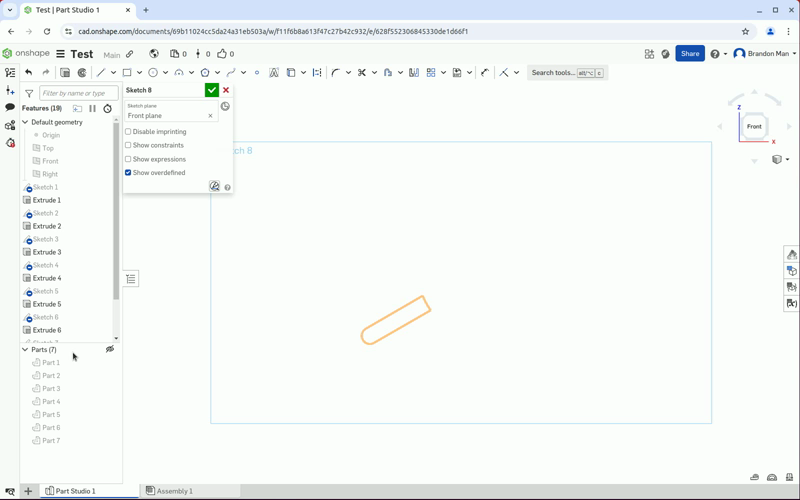
key(c)
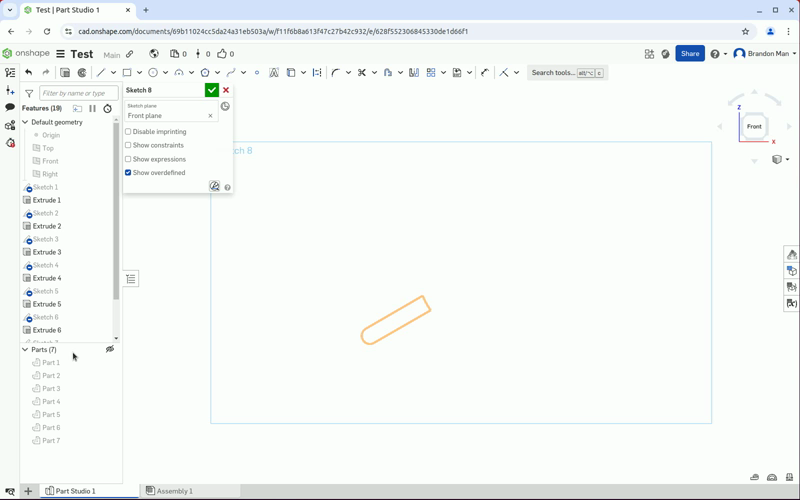
key_down(shift)
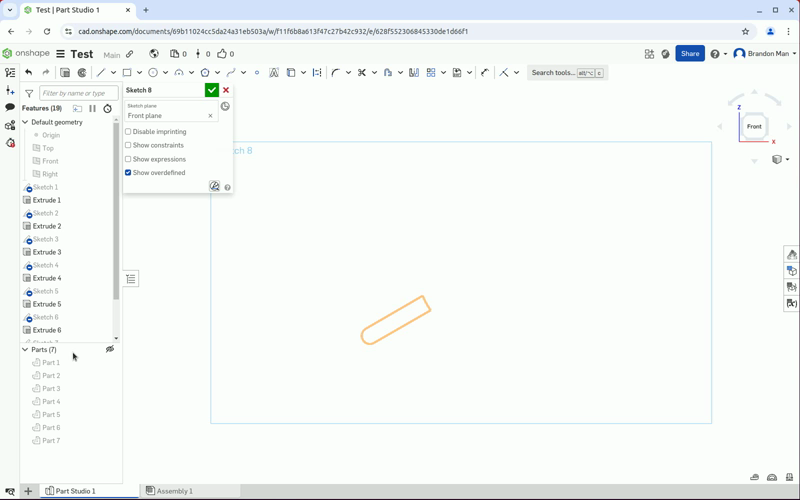
mouse_move(461, 282)
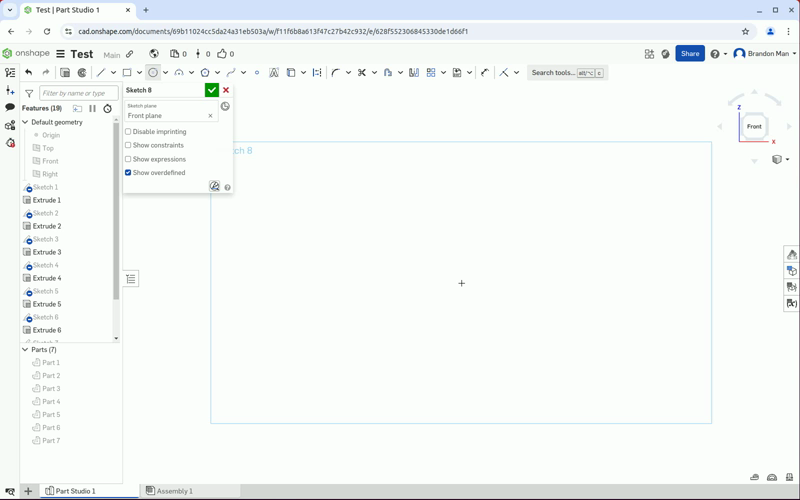
click(461, 282)
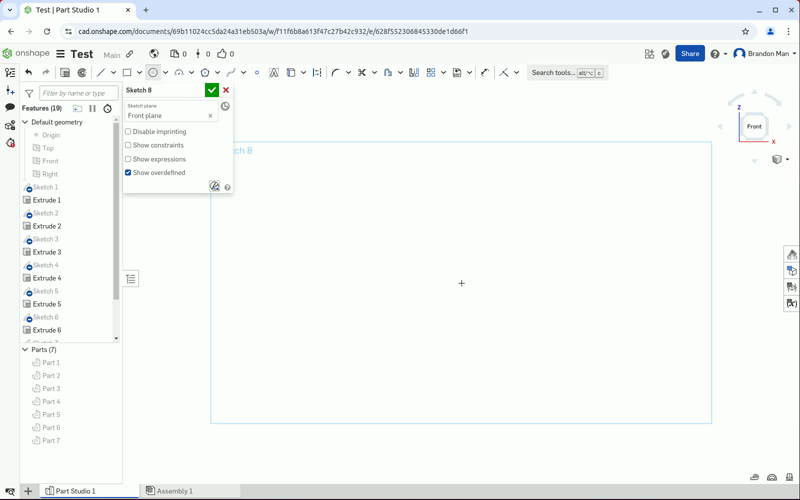
key_up(shift)
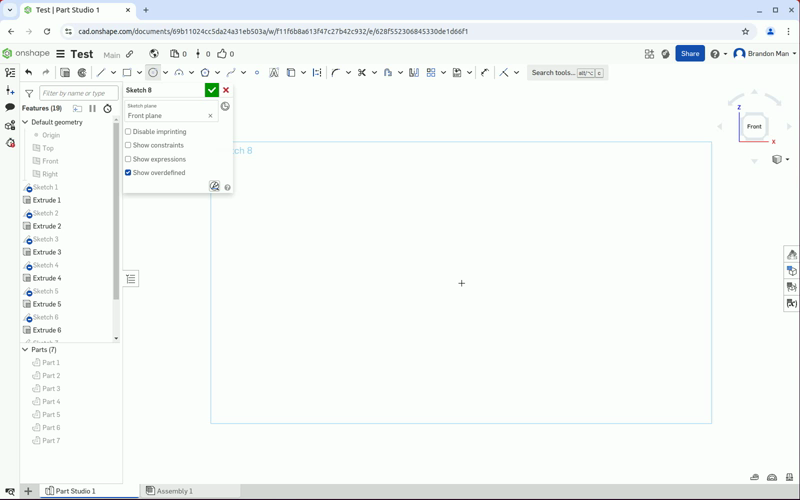
mouse_move(503, 282)
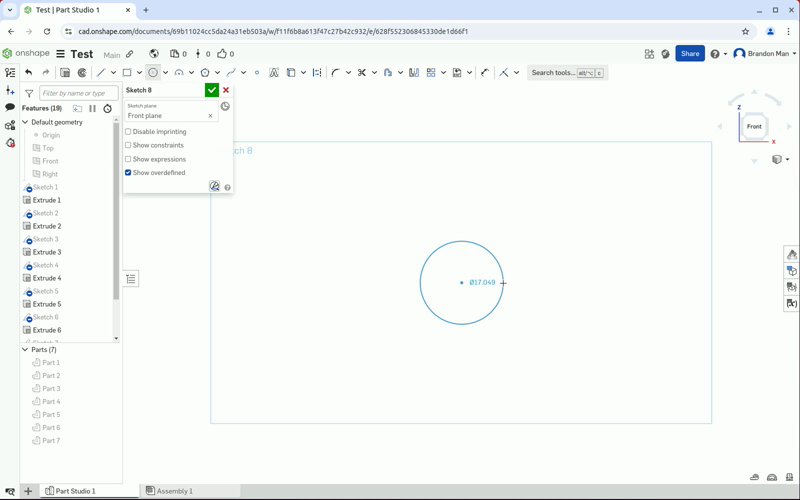
click(503, 282)
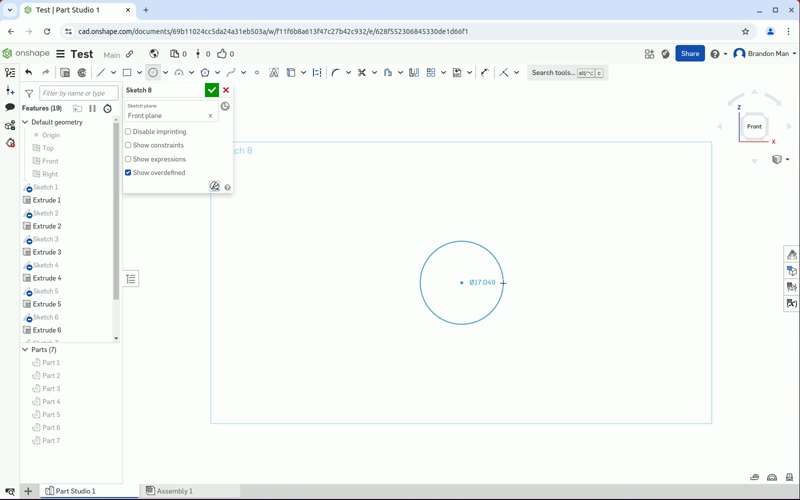
key(esc)
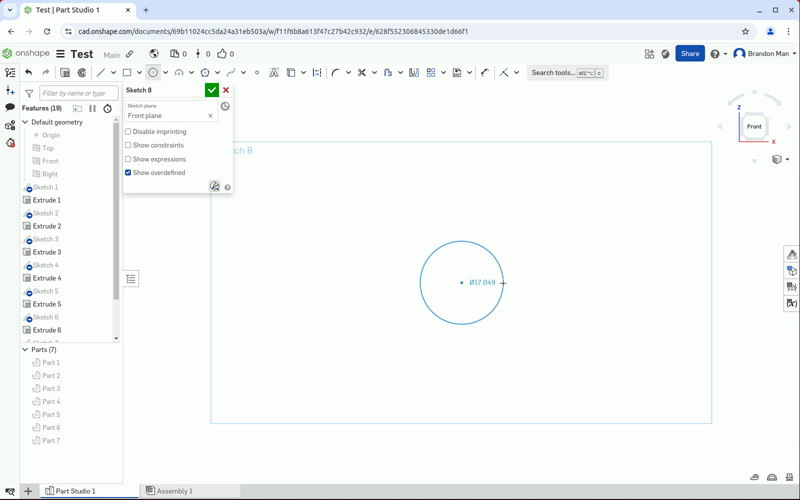
key(c)
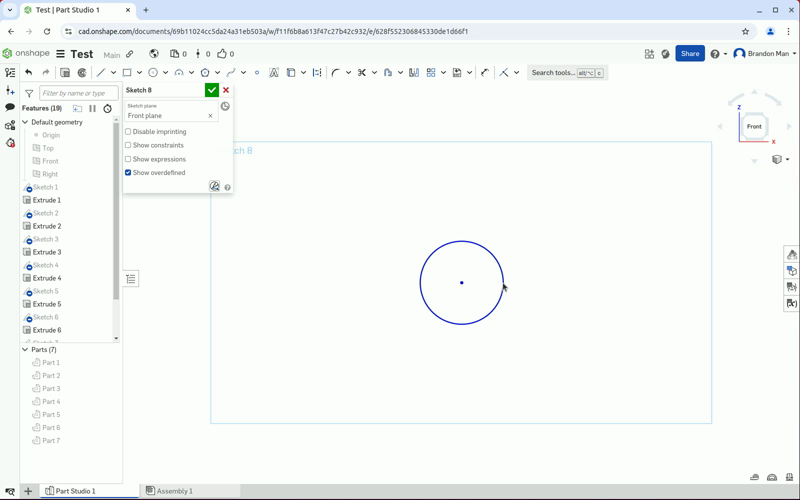
key_down(shift)
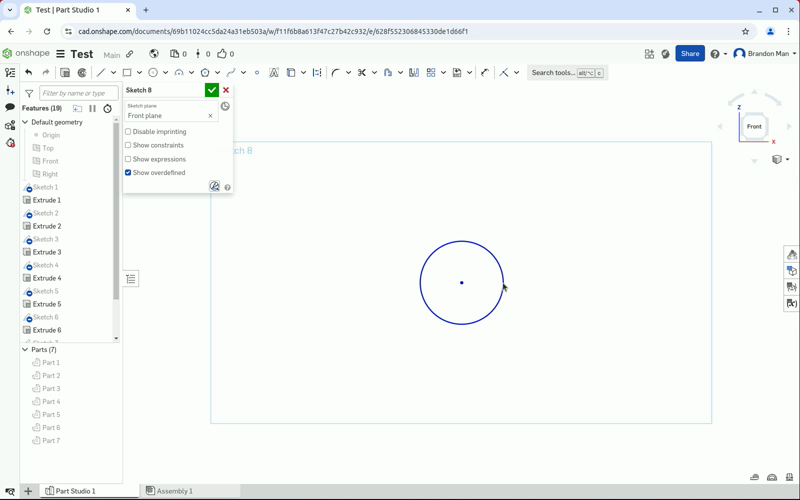
mouse_move(461, 282)
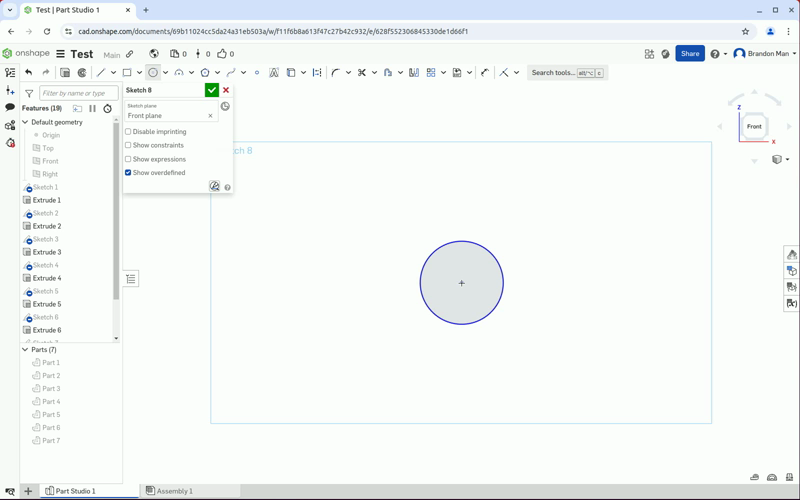
click(461, 282)
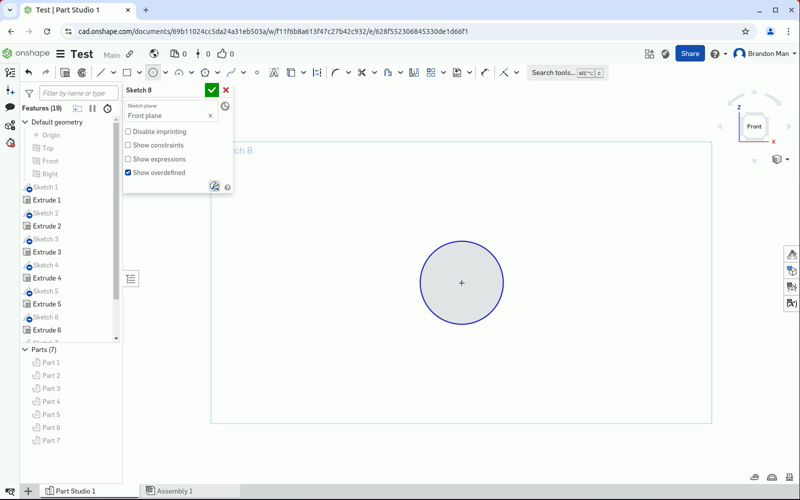
key_up(shift)
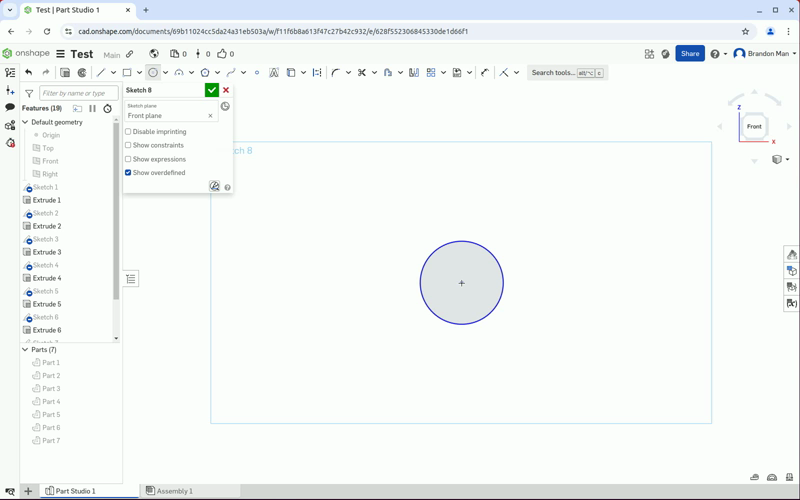
mouse_move(472, 282)
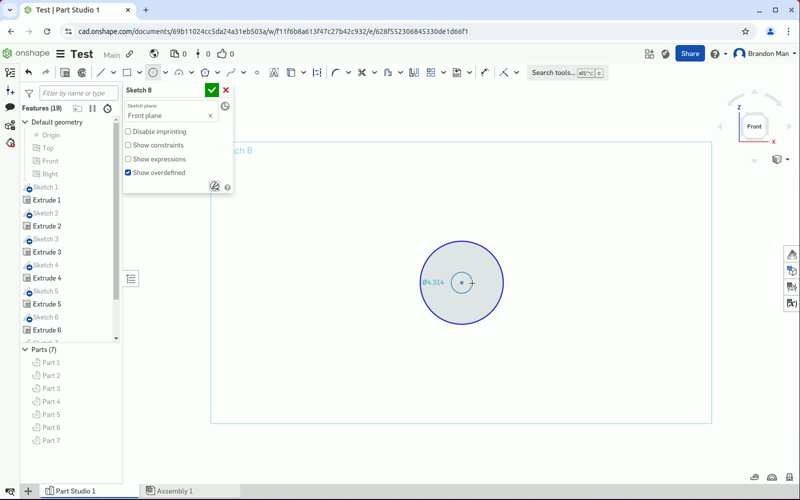
click(472, 282)
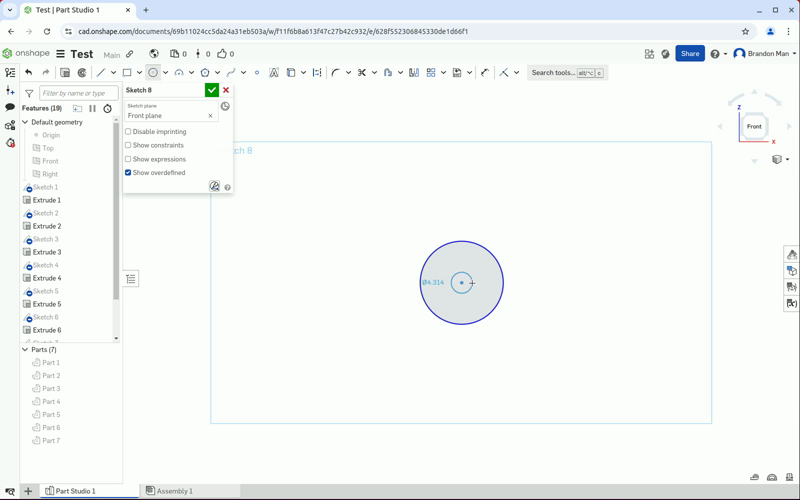
key(esc)
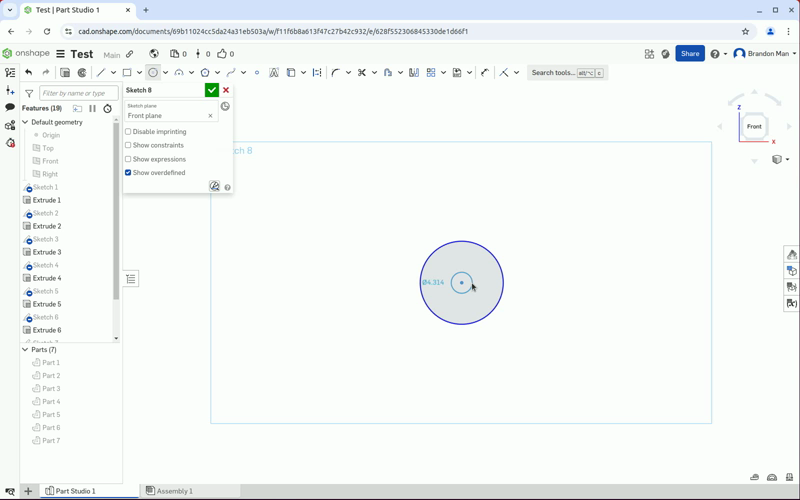
mouse_move(461, 317)
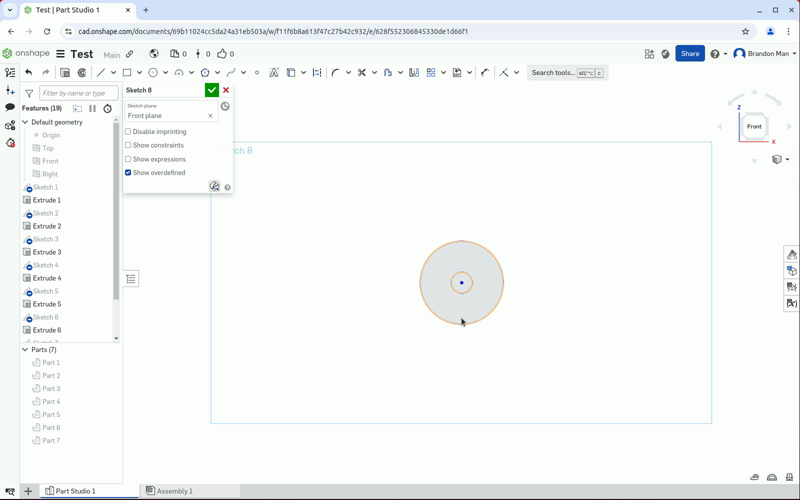
click(461, 317)
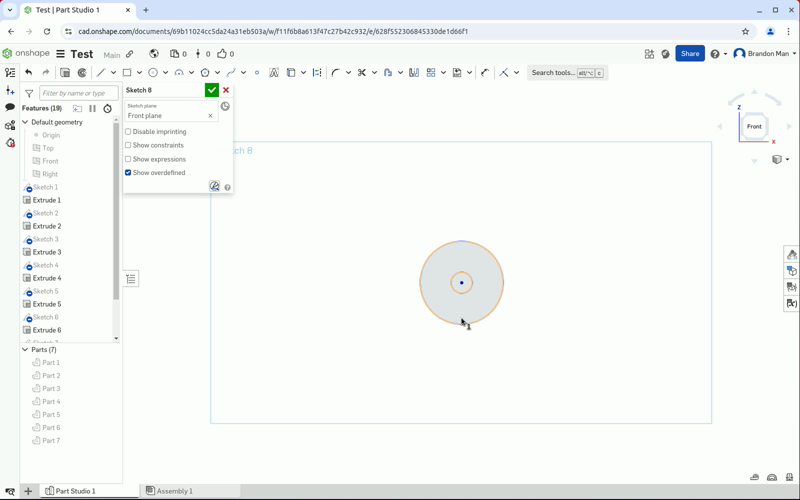
mouse_move(73, 352)
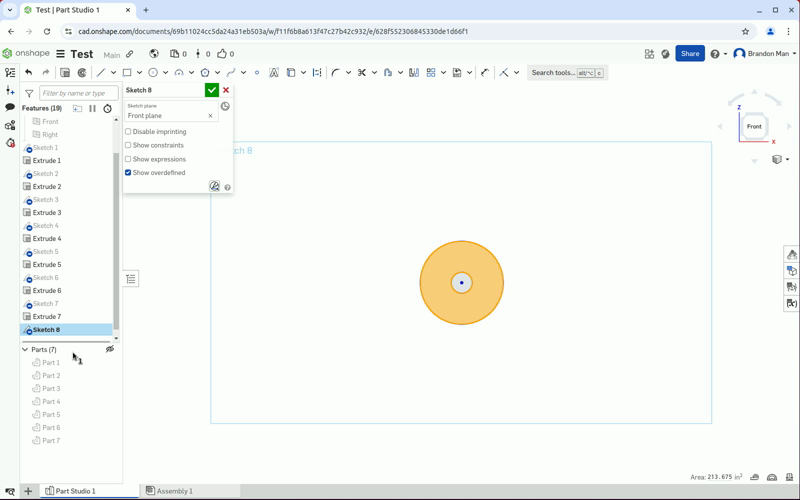
key(shift+y)
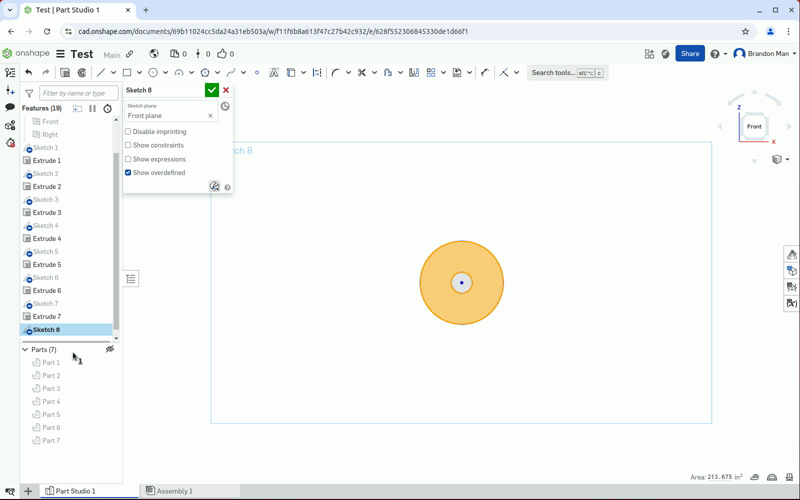
key(shift+e)
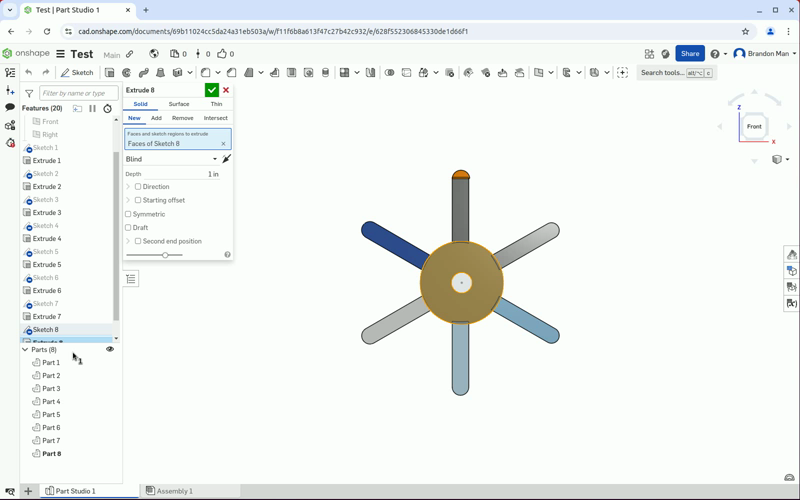
mouse_move(143, 106)
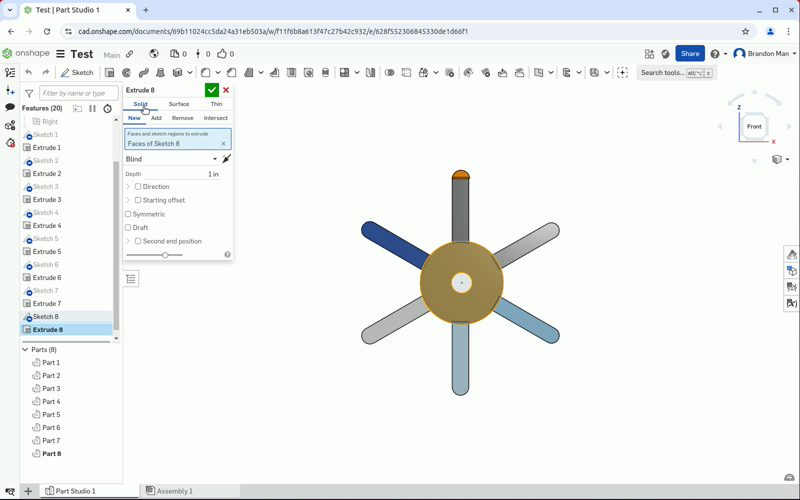
click(143, 106)
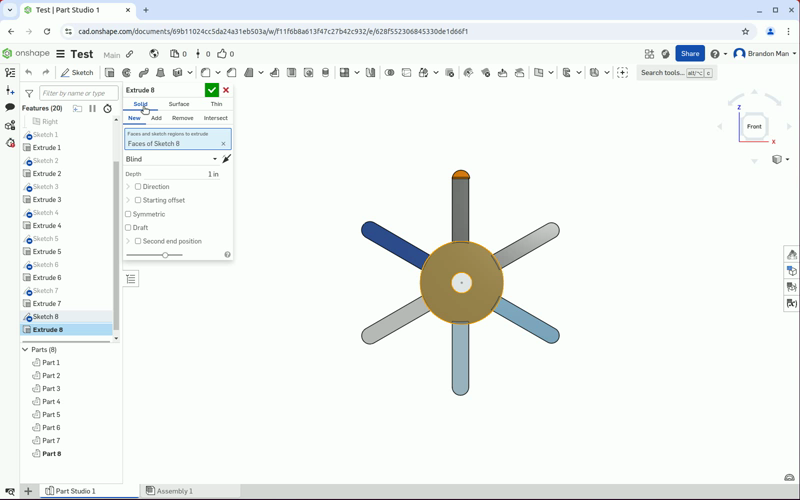
mouse_move(137, 120)
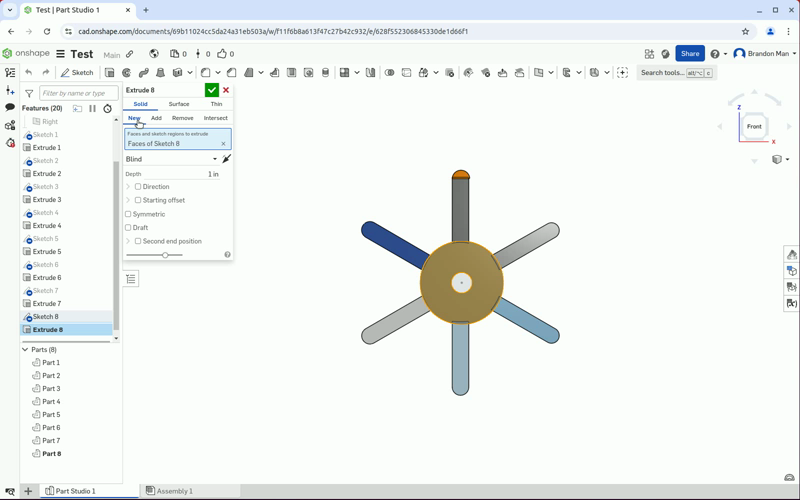
click(137, 120)
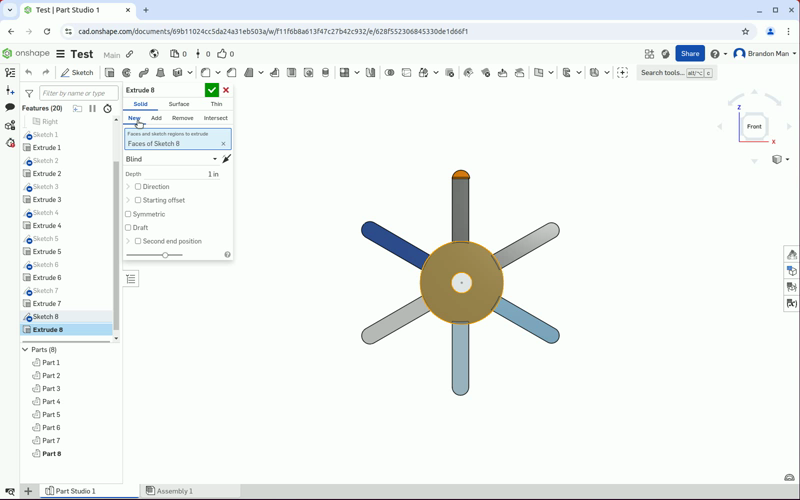
key(tab, 4)
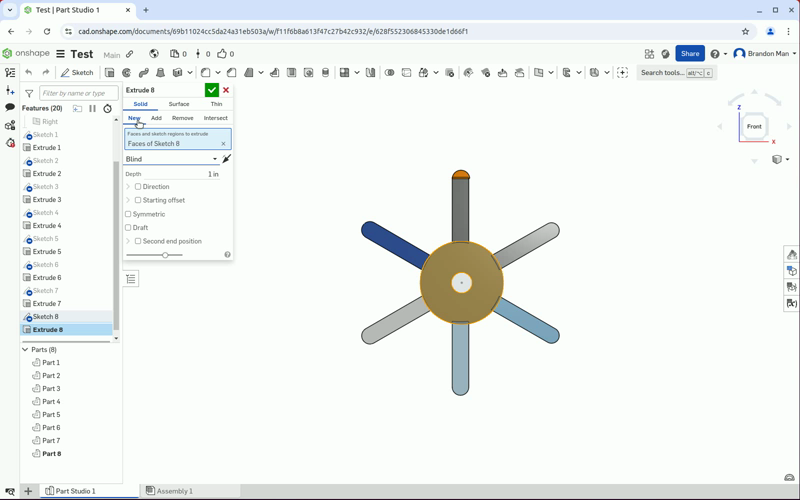
text(5.055)
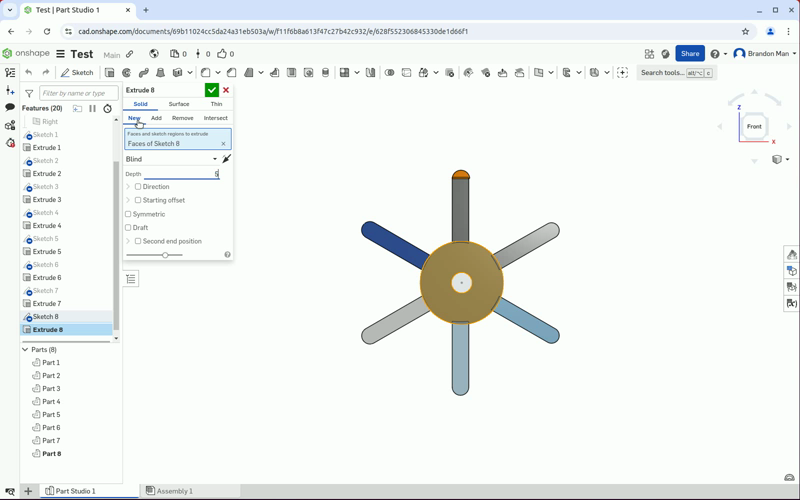
key(enter)
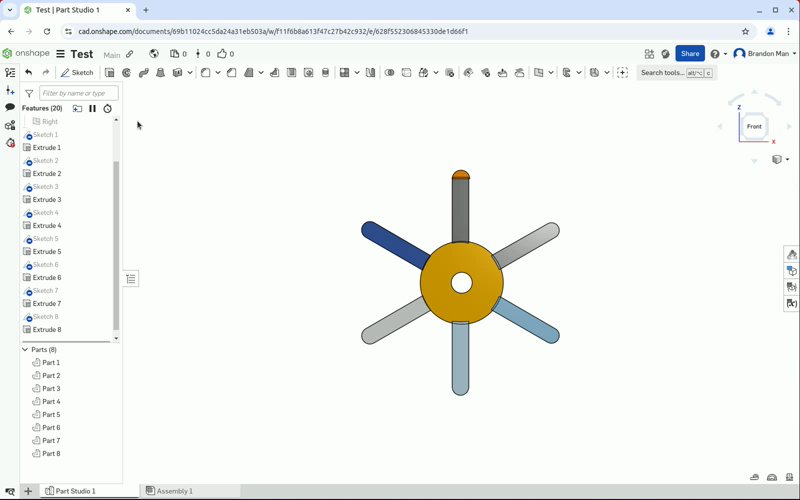
key(shift+h)
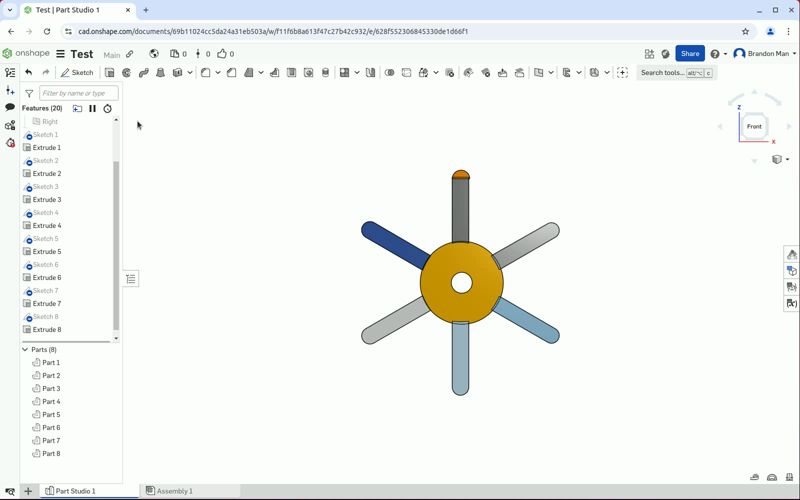
key(shift+h)
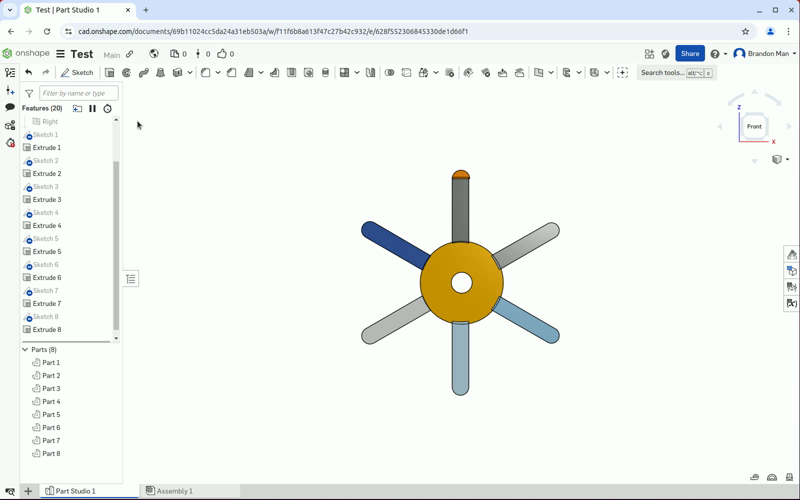
key(shift+7)
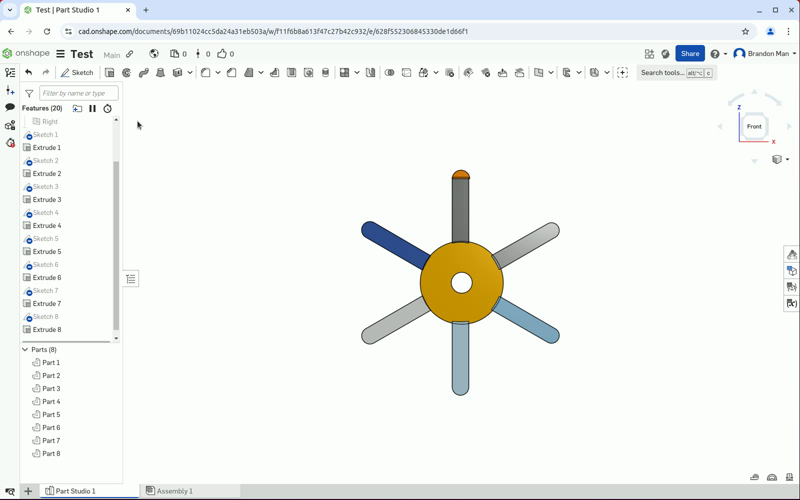
key(left, 2)
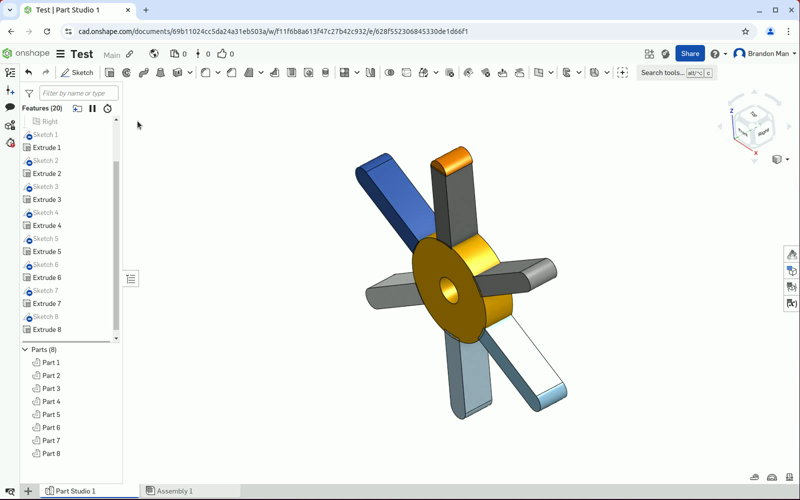
key(down, 2)
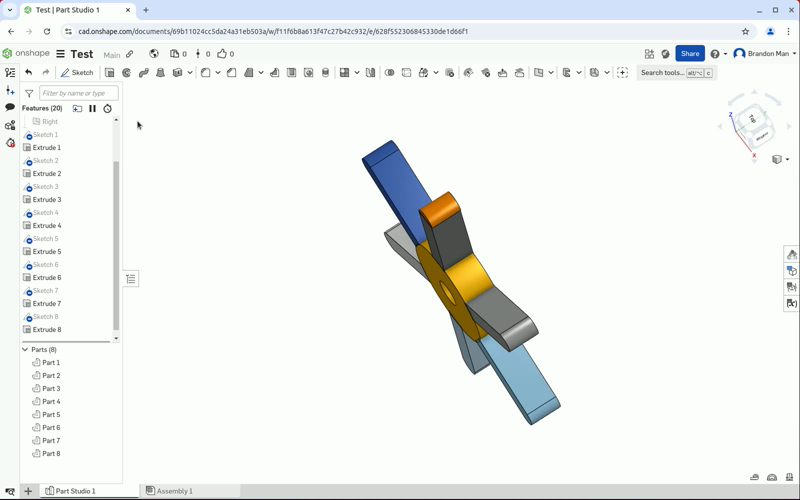
key(up, 2)
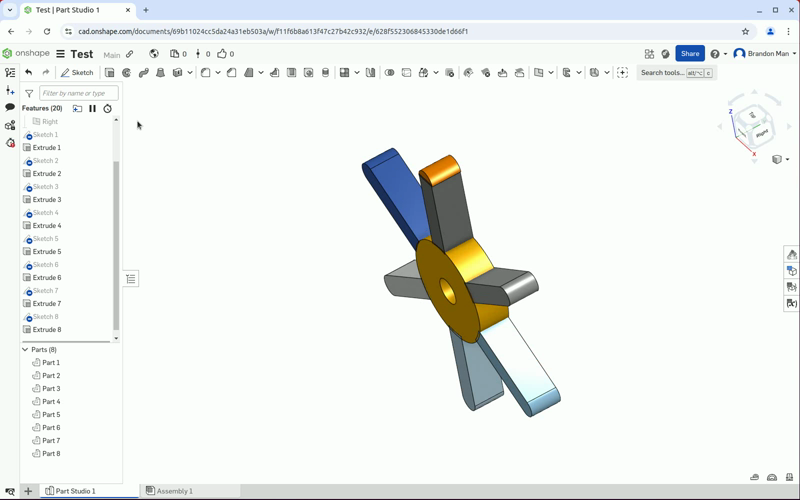
key(right, 2)
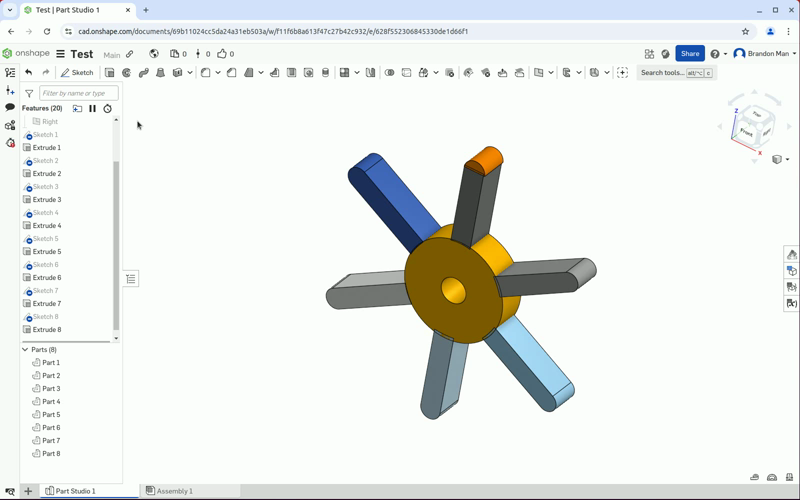
mouse_move(69, 137)
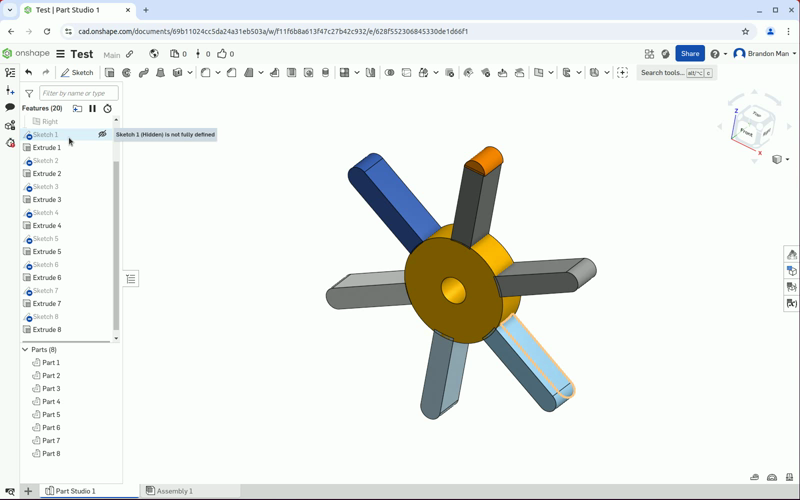
click(69, 137)